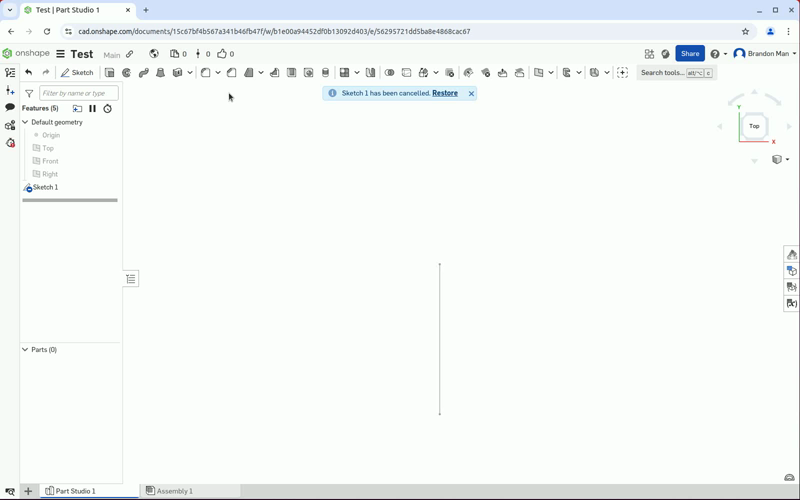
key(shift+h)
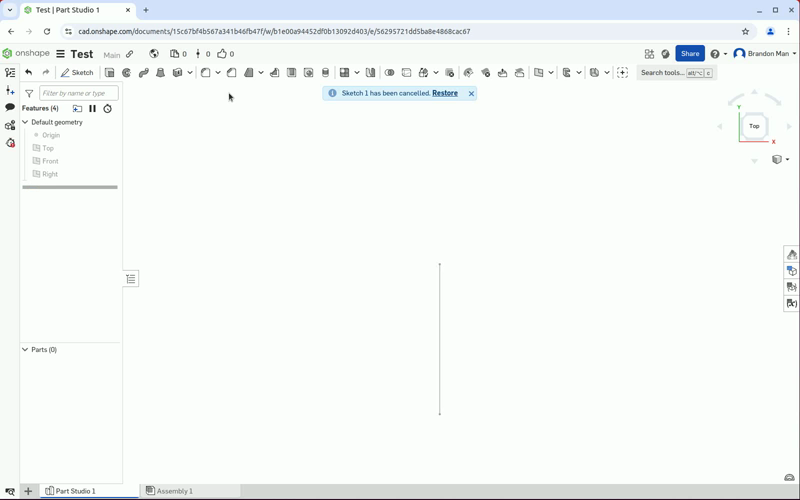
key(shift+s)
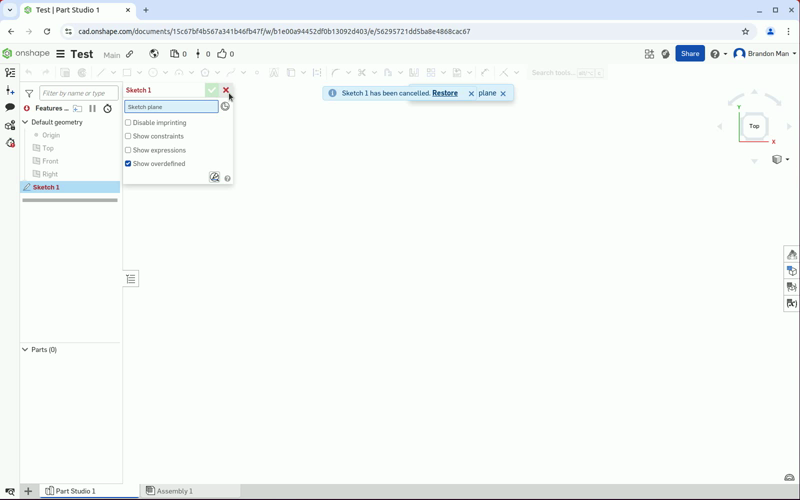
mouse_move(73, 150)
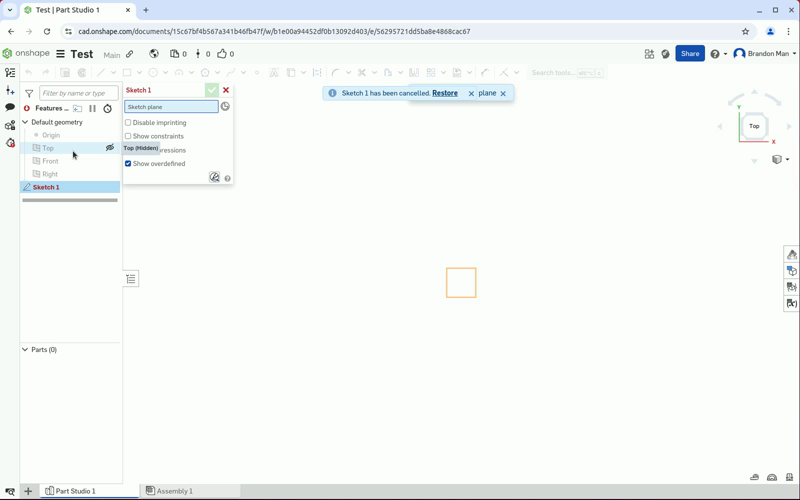
click(73, 150)
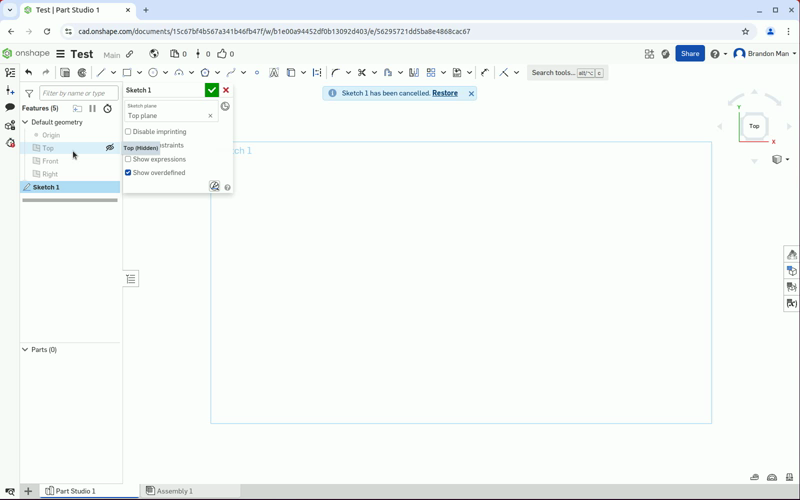
mouse_move(73, 352)
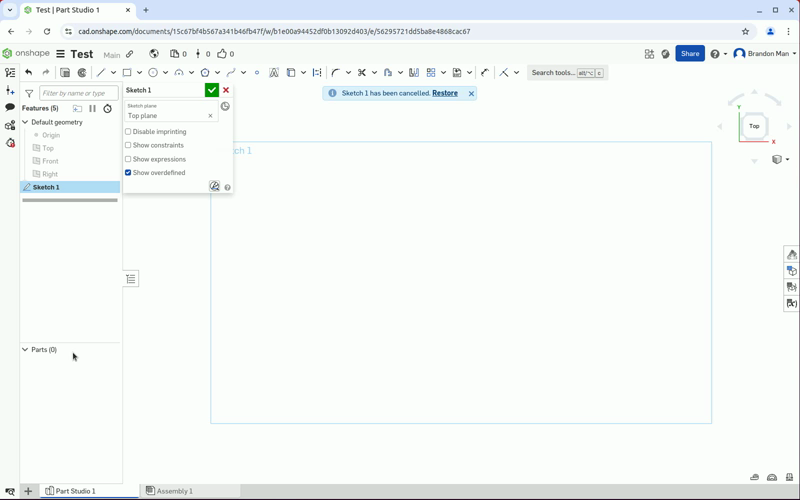
key(y)
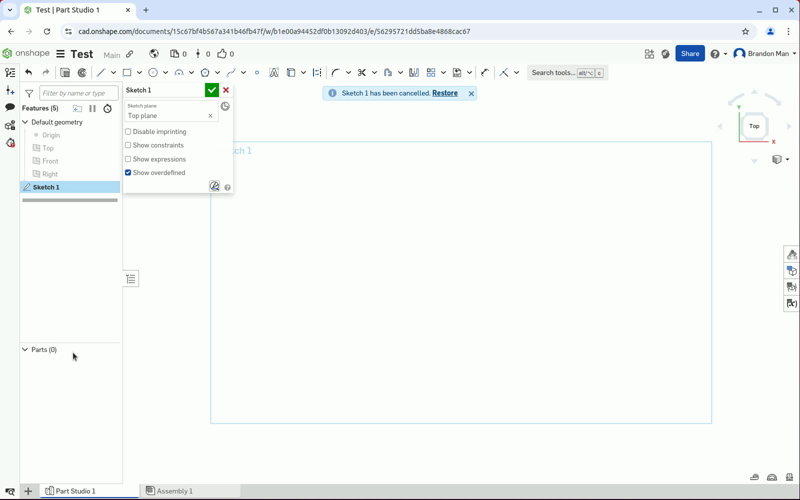
key(l)
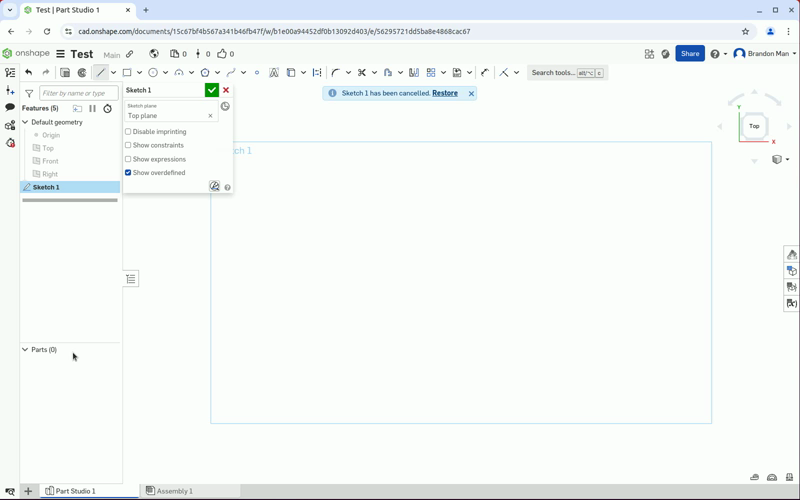
key_down(shift)
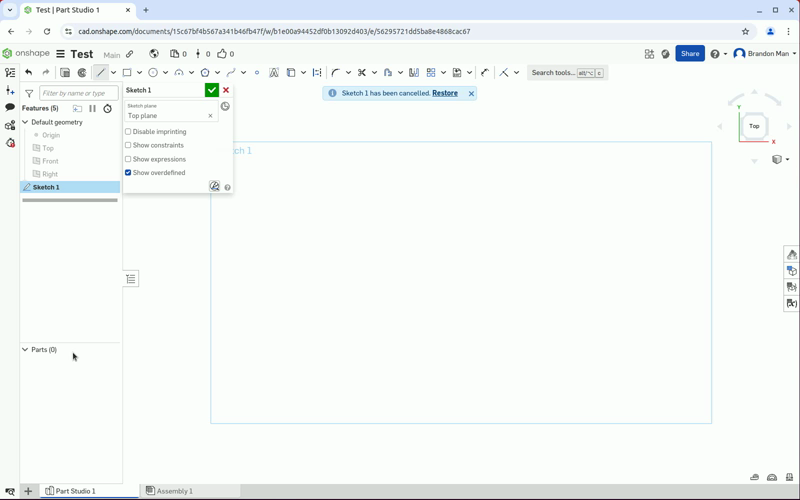
mouse_move(348, 343)
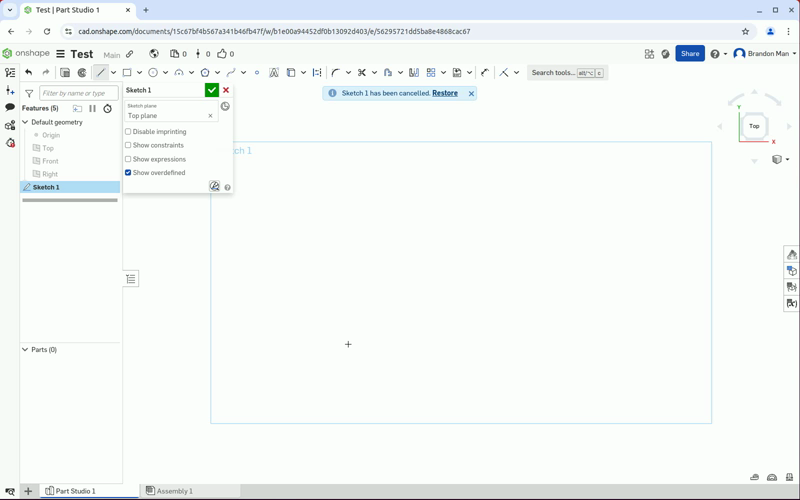
click(348, 343)
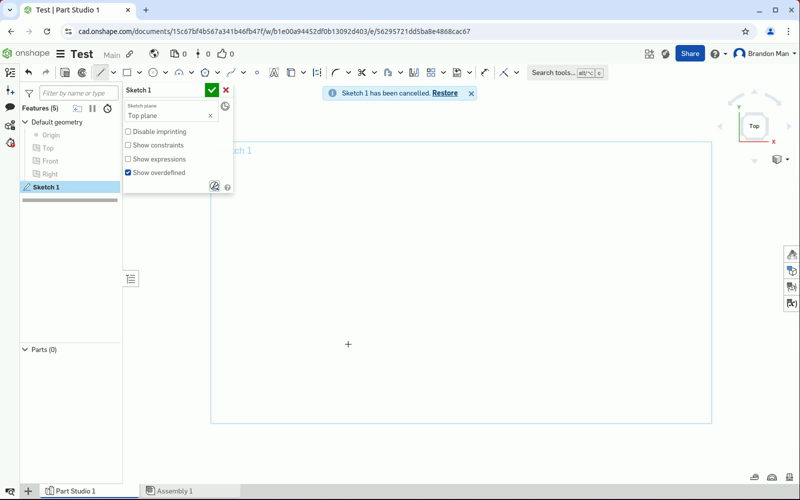
key_up(shift)
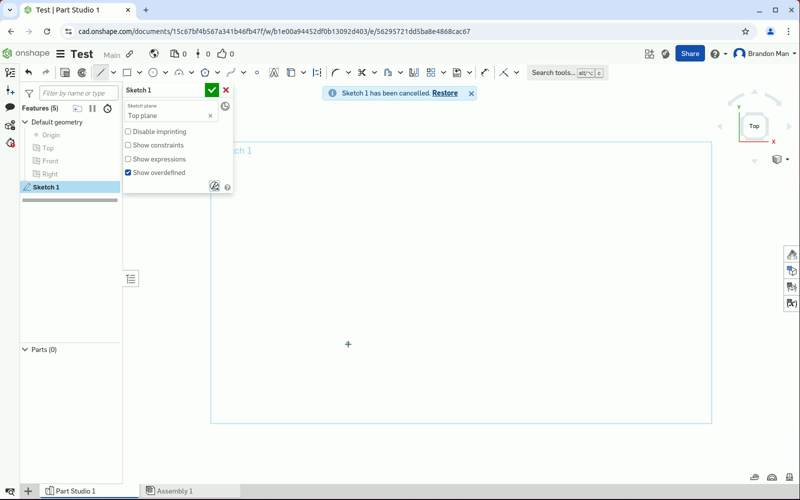
key_down(shift)
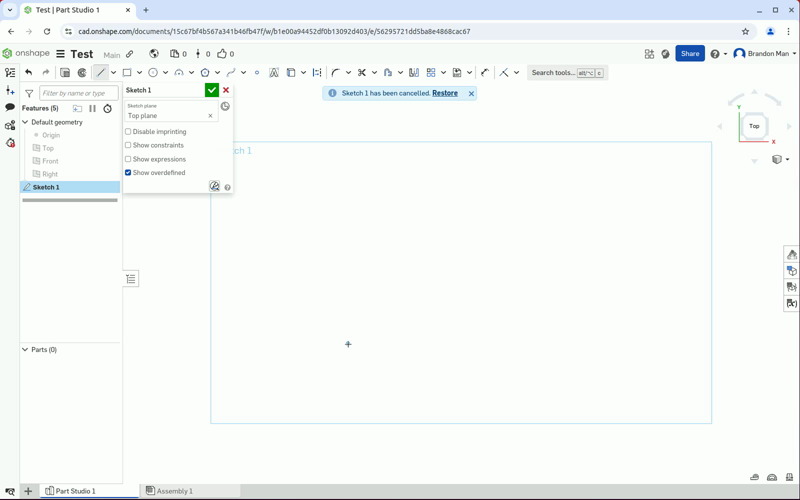
mouse_move(460, 343)
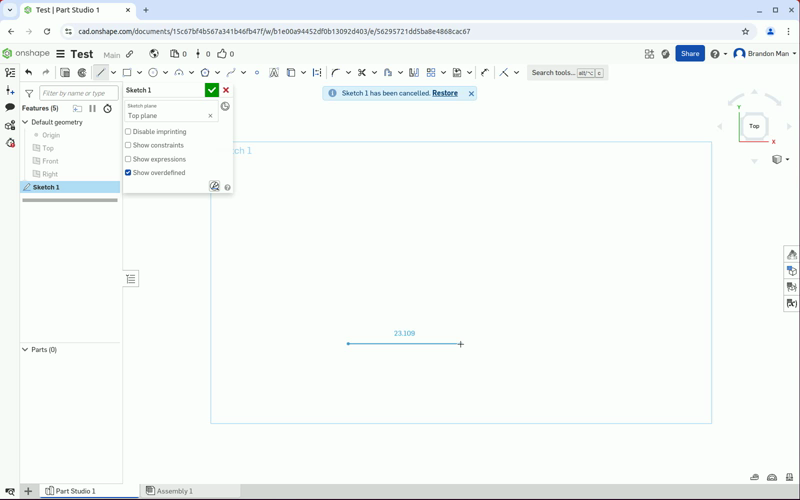
click(460, 343)
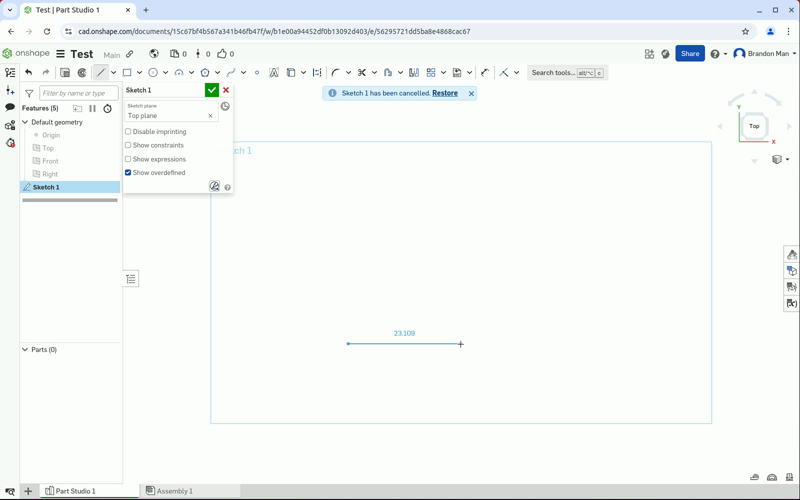
key_up(shift)
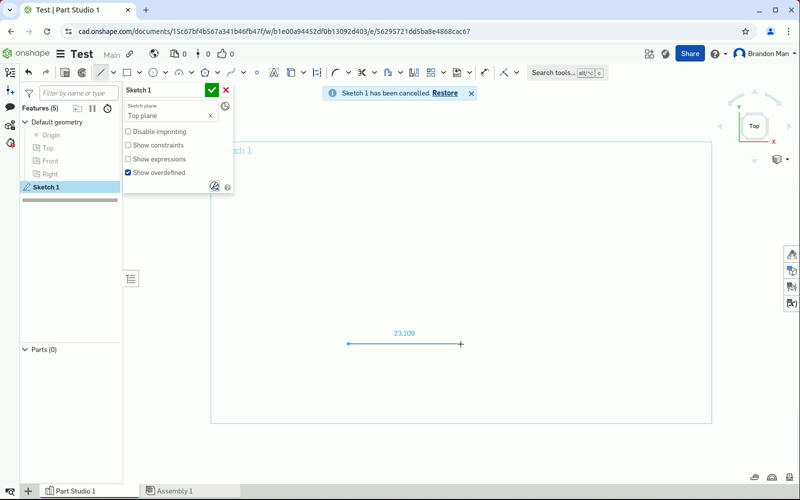
key_down(shift)
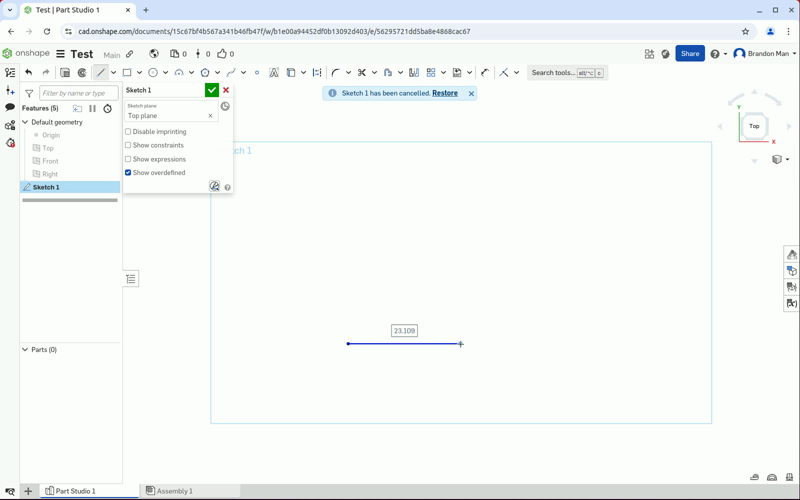
mouse_move(490, 343)
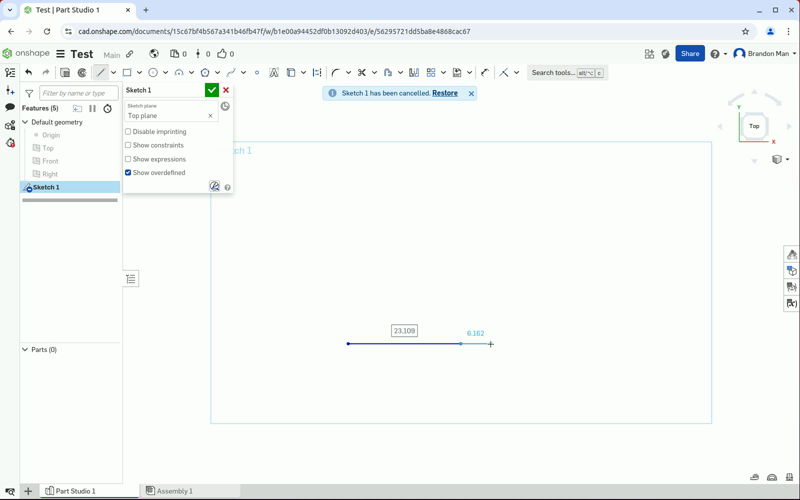
mouse_move(460, 287)
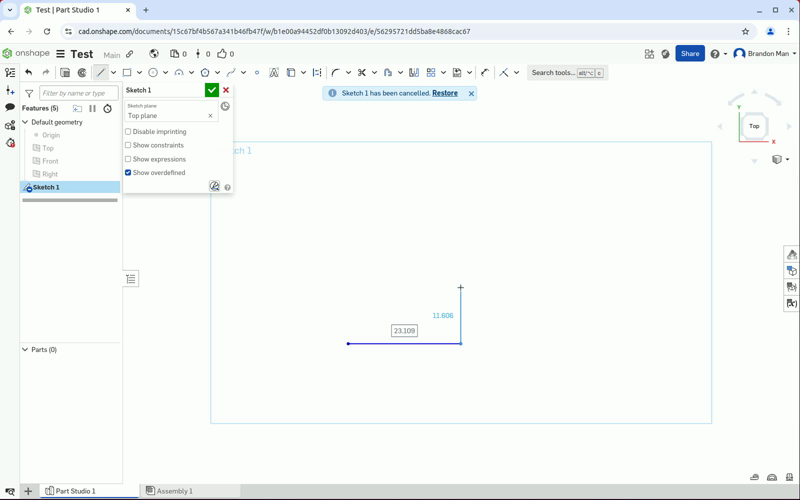
click(460, 287)
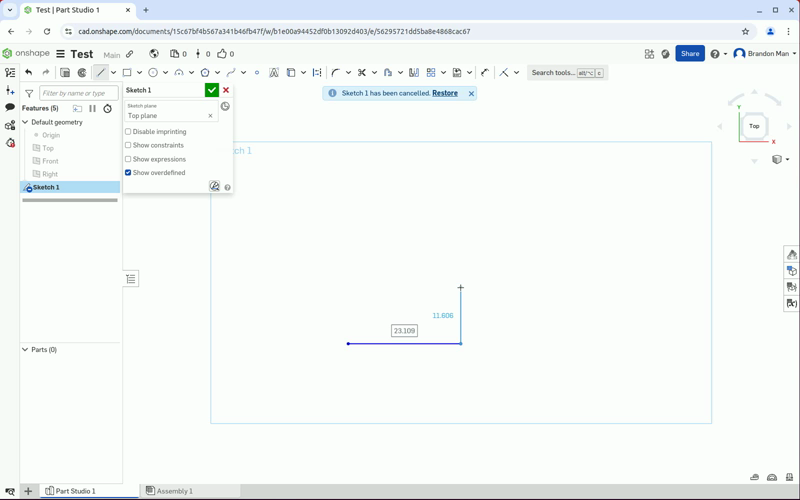
key_up(shift)
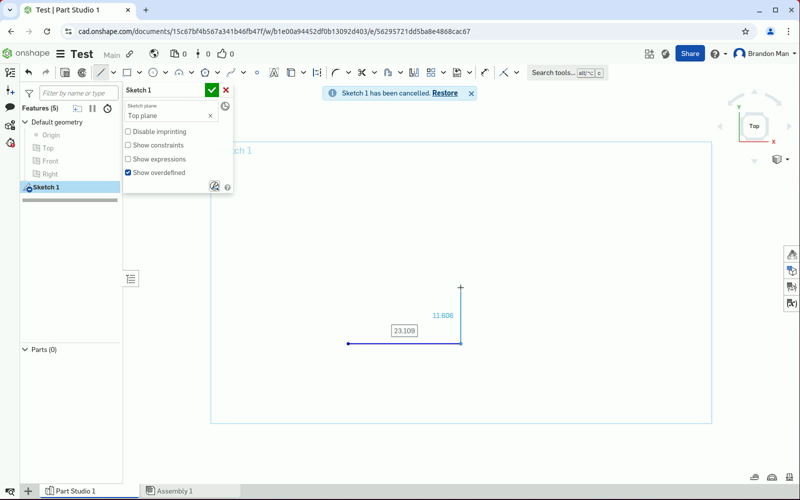
key_down(shift)
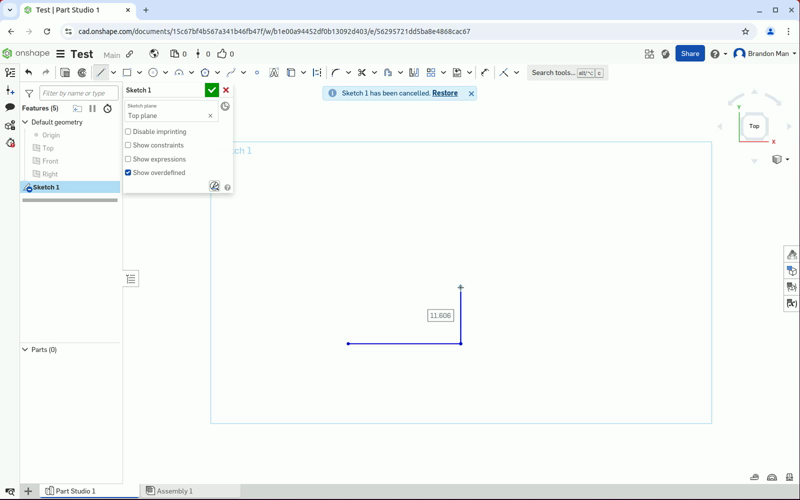
mouse_move(348, 287)
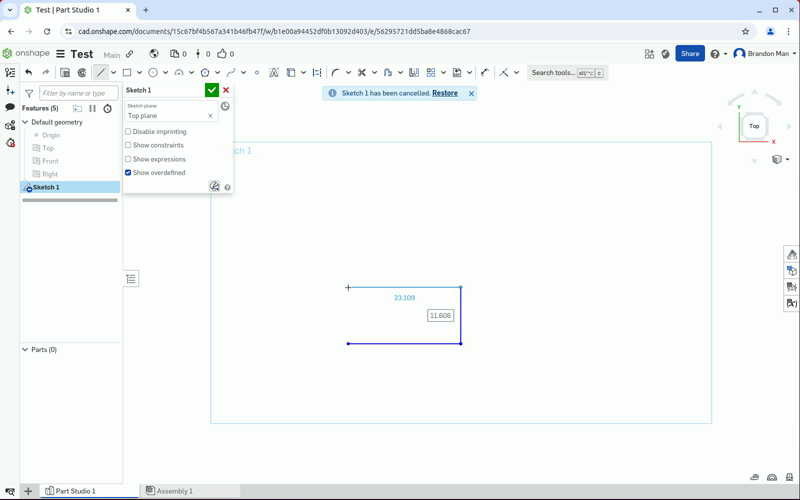
click(348, 287)
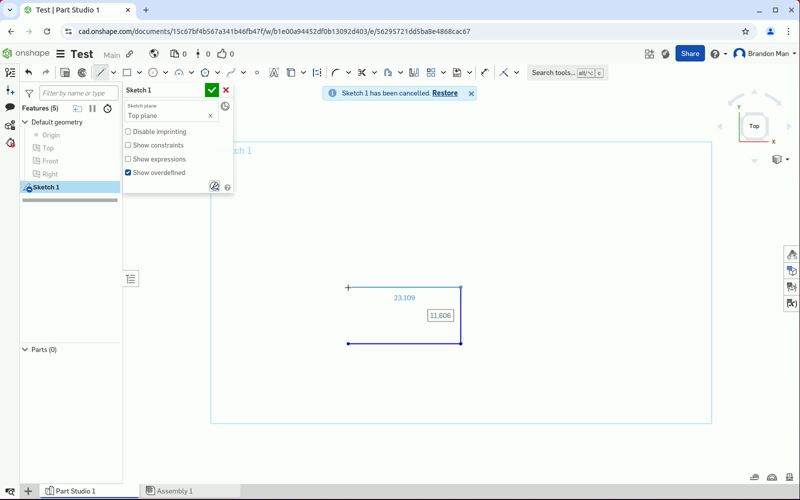
key_up(shift)
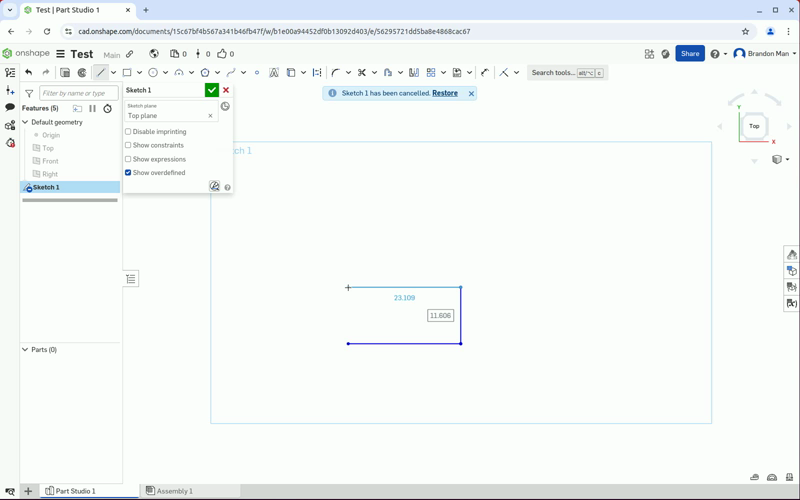
mouse_move(378, 287)
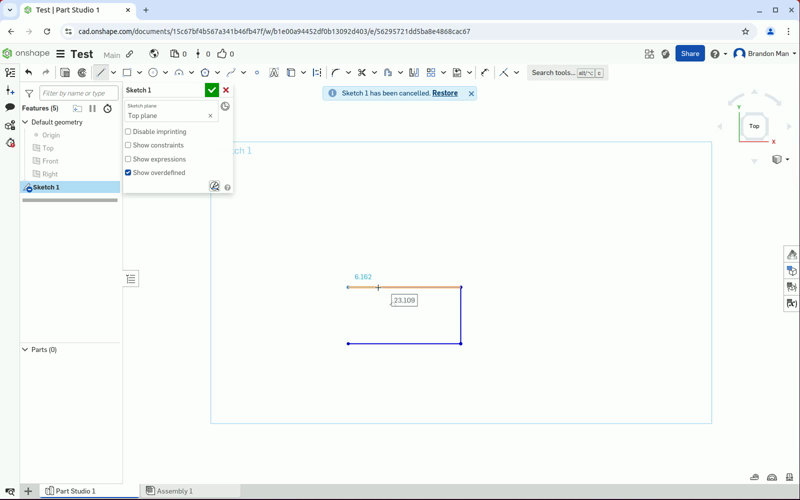
key_down(shift)
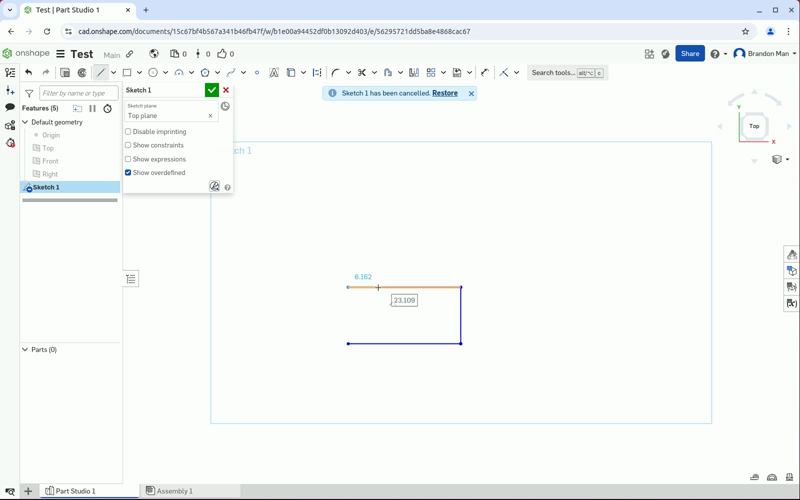
mouse_move(348, 343)
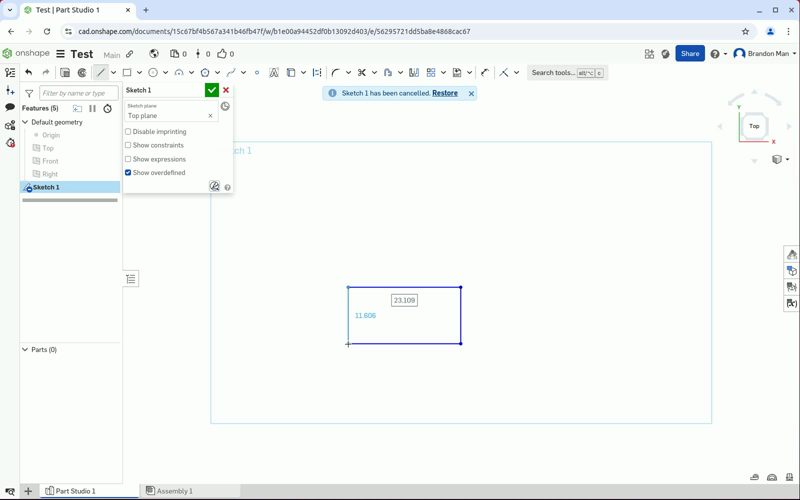
key_up(shift)
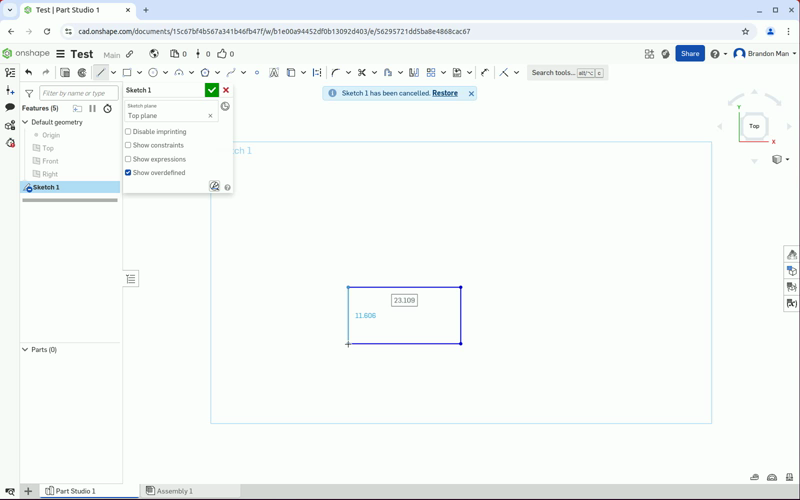
click(348, 343)
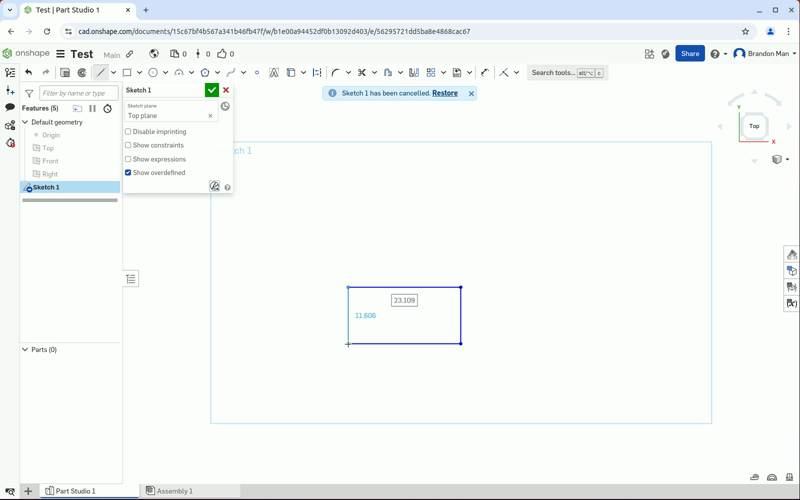
key(esc)
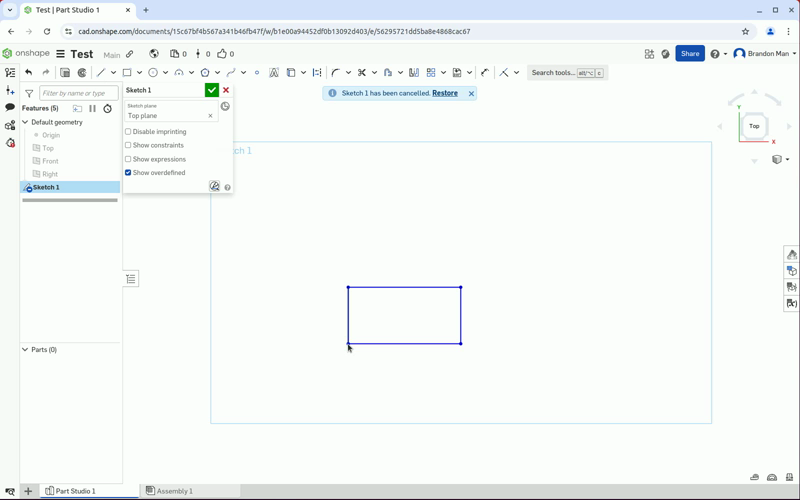
key(c)
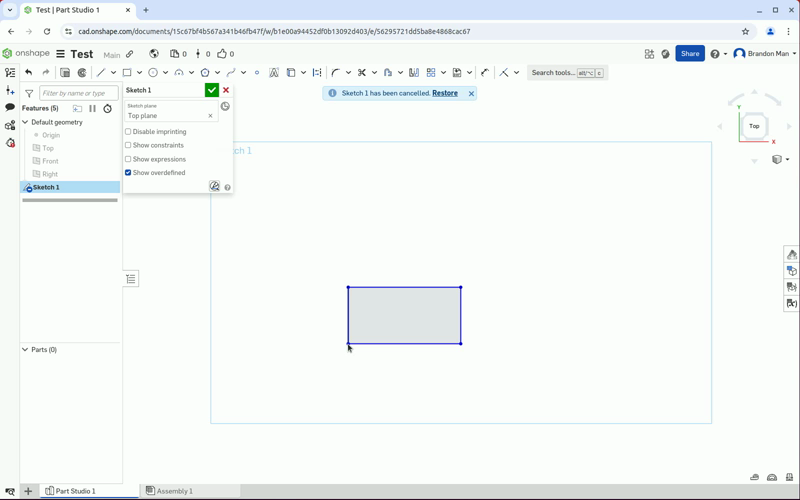
key_down(shift)
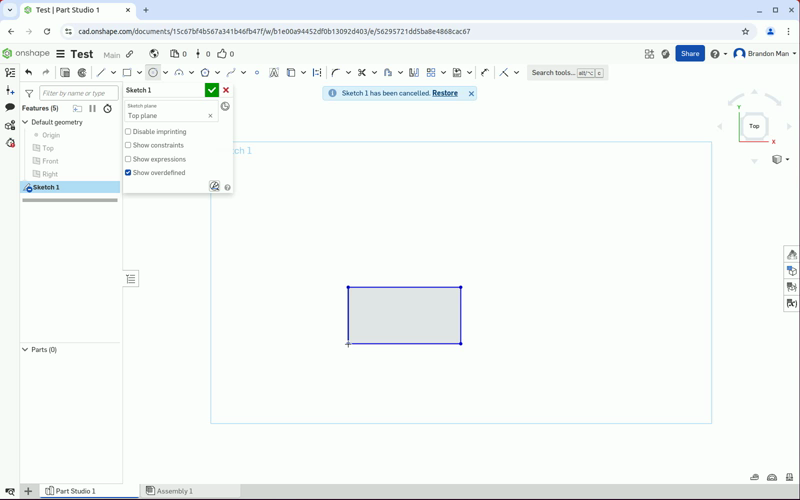
mouse_move(363, 315)
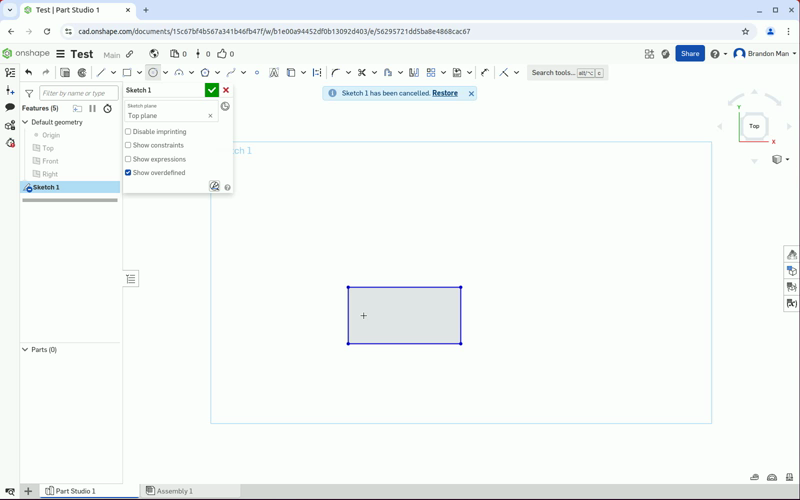
click(363, 315)
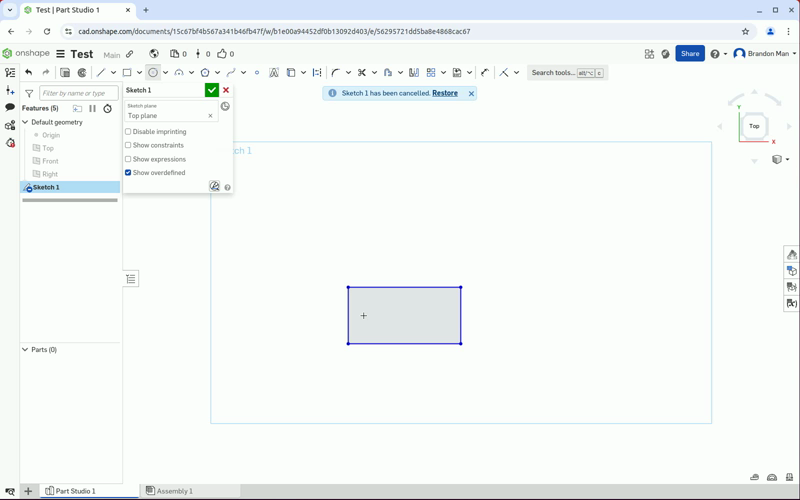
key_up(shift)
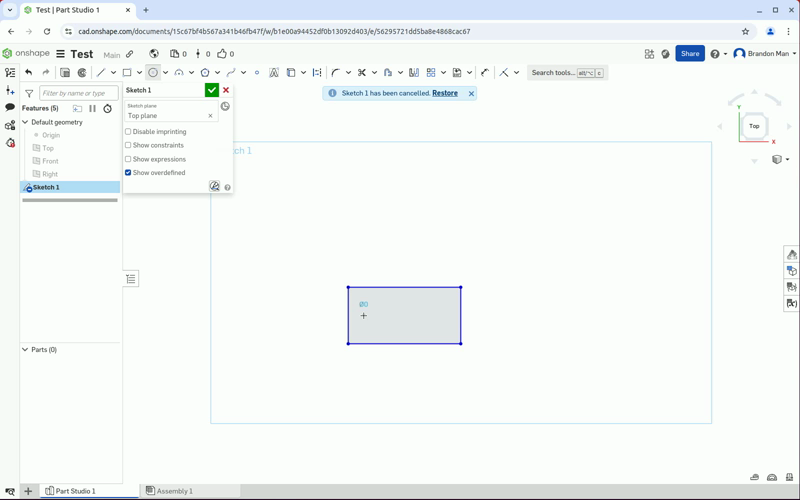
mouse_move(373, 315)
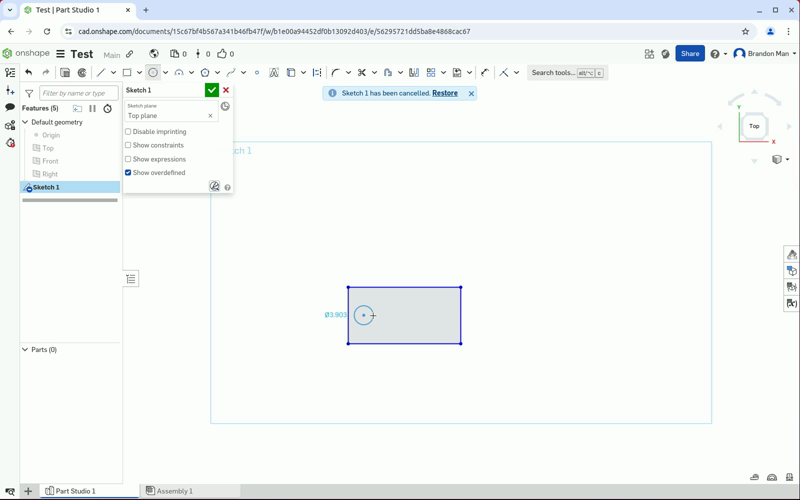
click(373, 315)
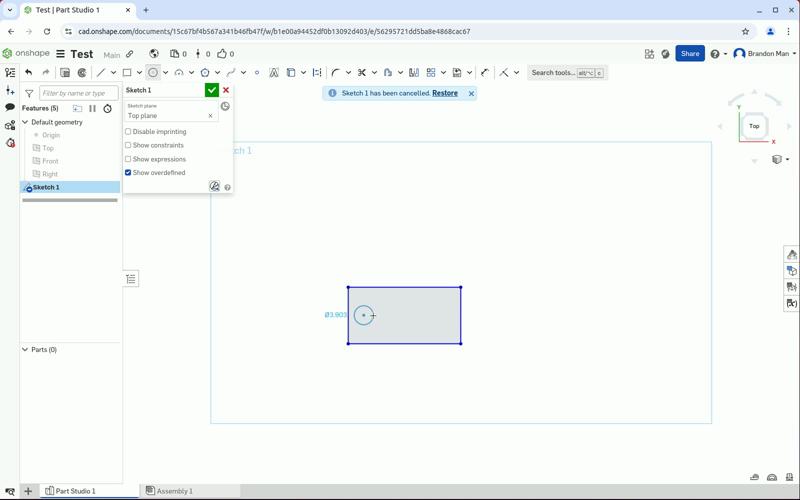
key(esc)
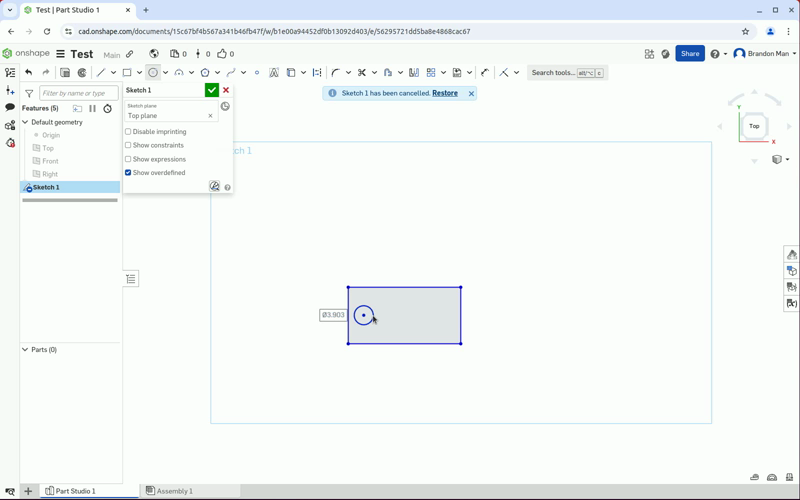
key(c)
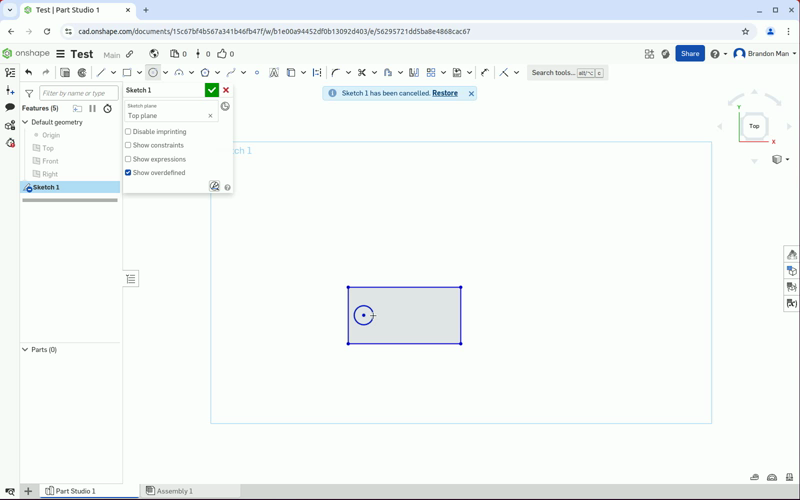
key_down(shift)
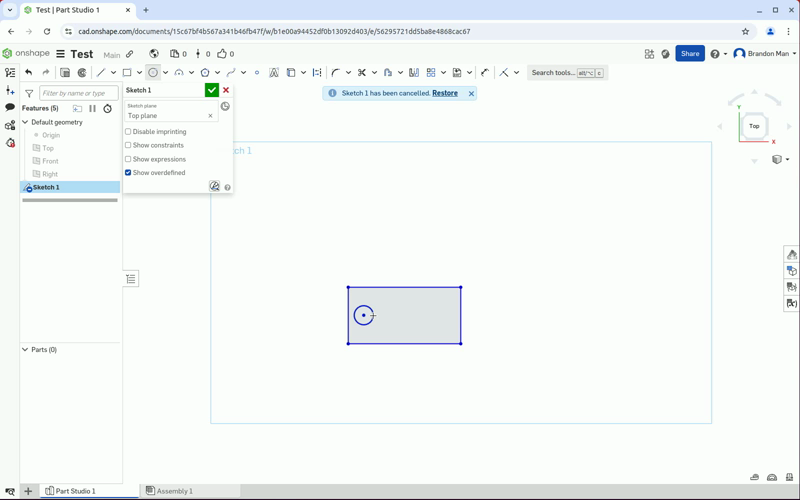
mouse_move(382, 314)
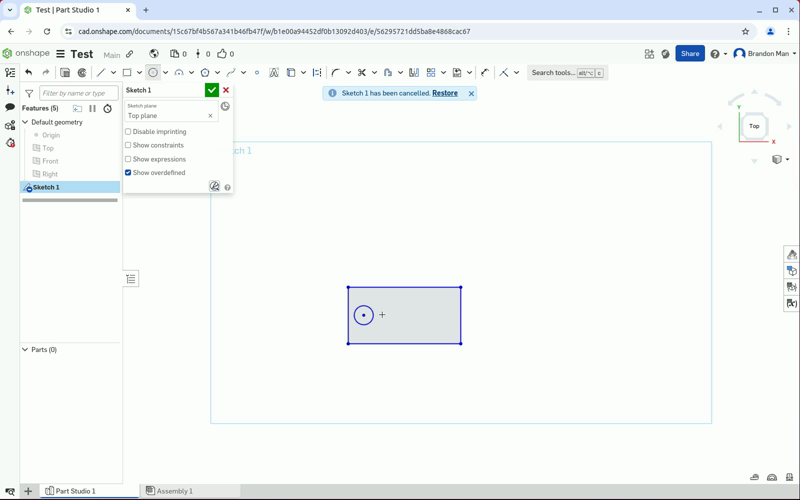
click(382, 314)
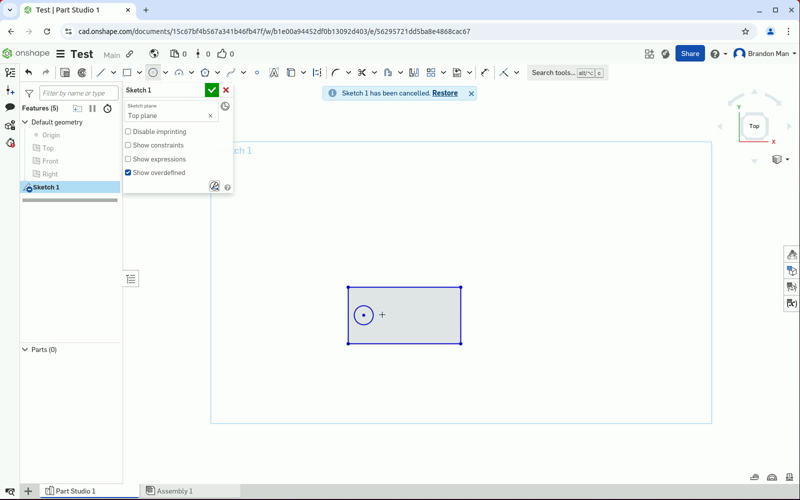
key_up(shift)
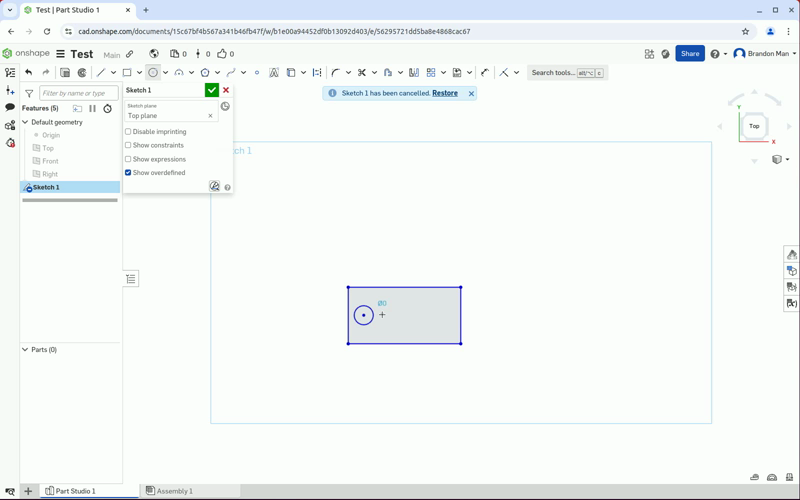
mouse_move(389, 314)
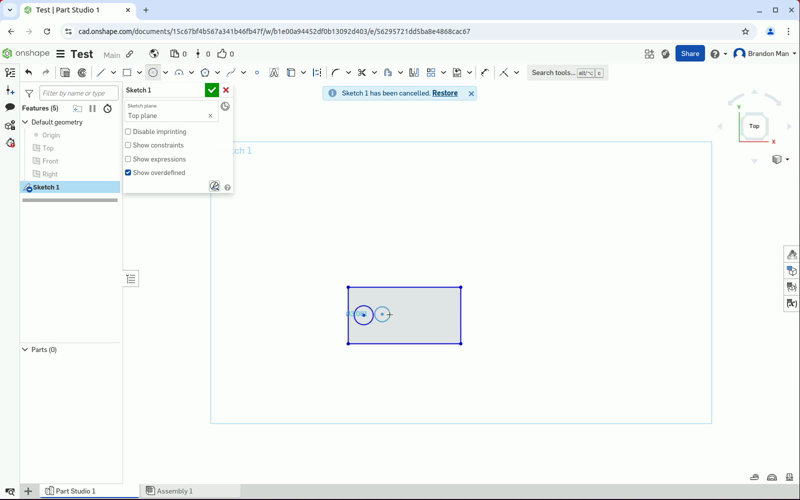
click(389, 314)
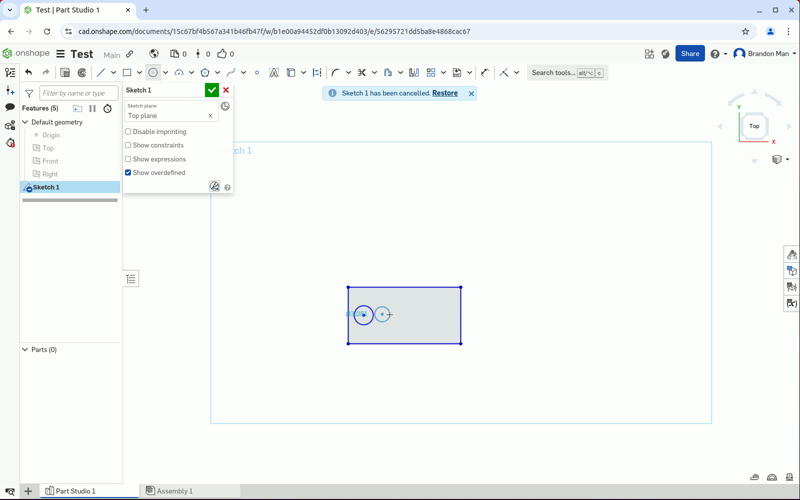
key(esc)
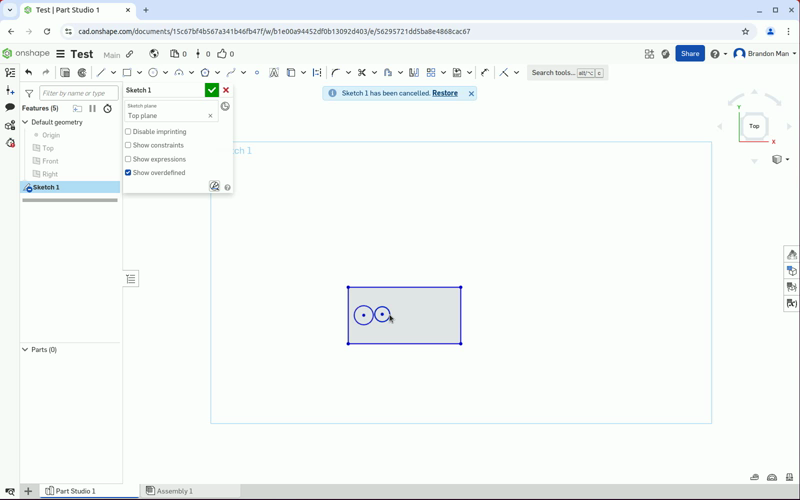
key(c)
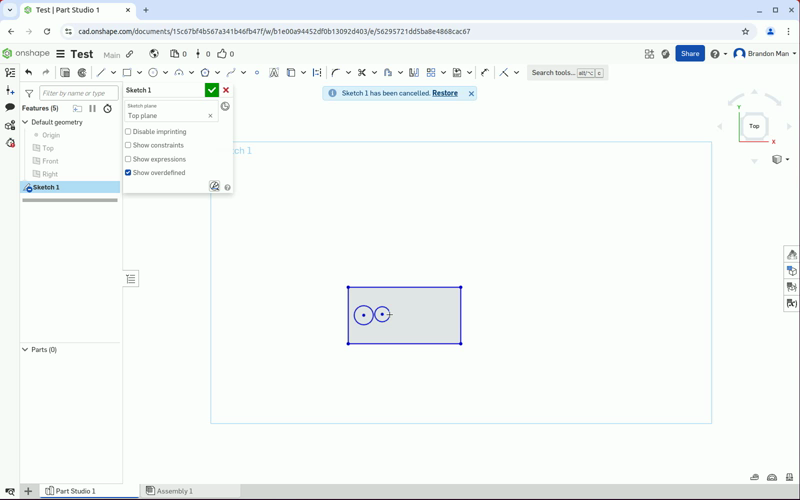
key_down(shift)
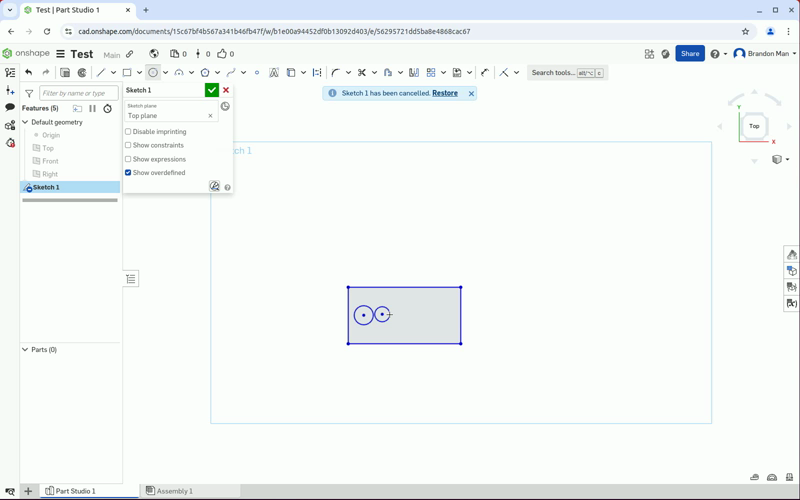
mouse_move(409, 314)
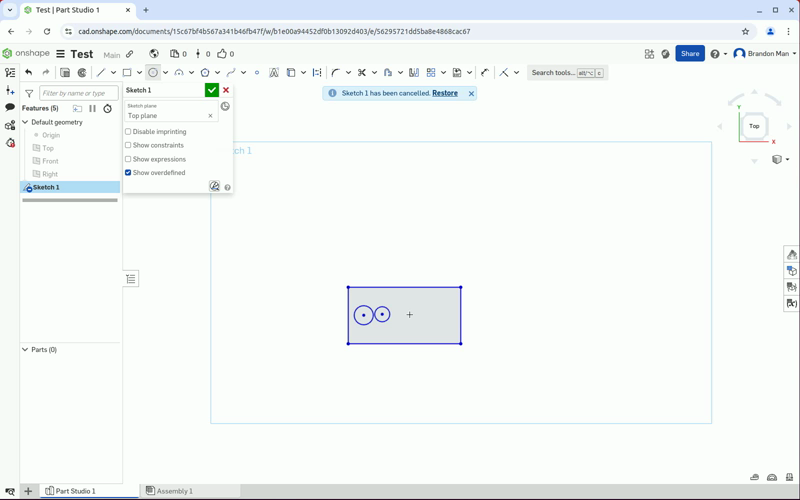
click(409, 314)
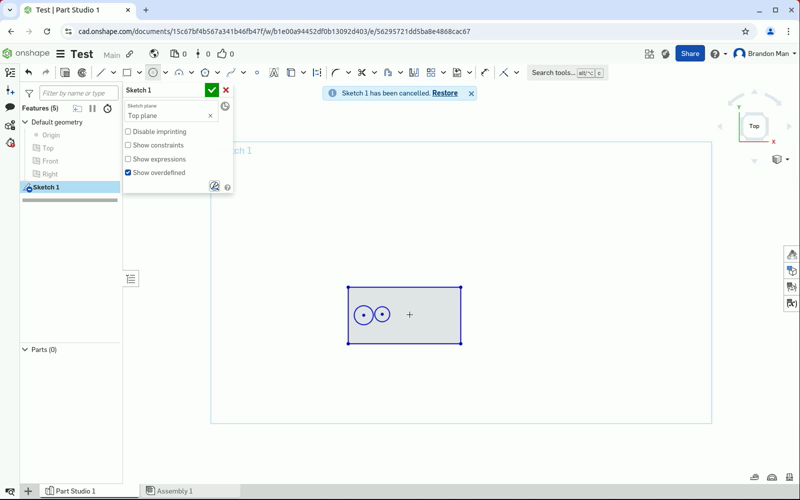
key_up(shift)
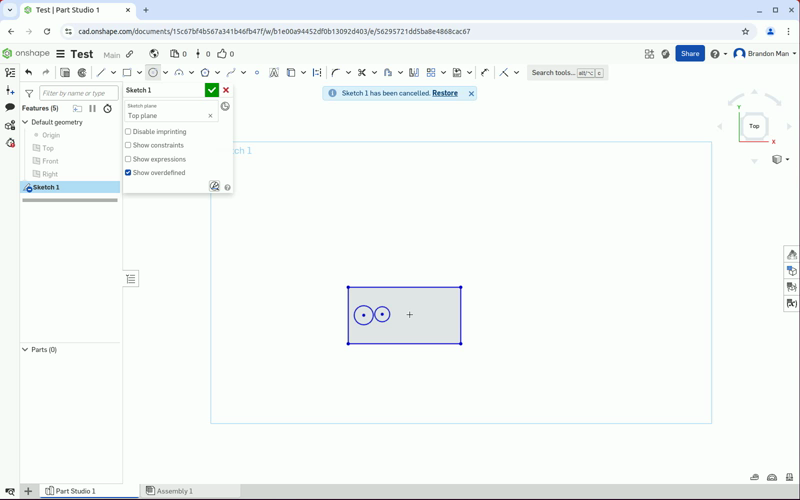
mouse_move(415, 314)
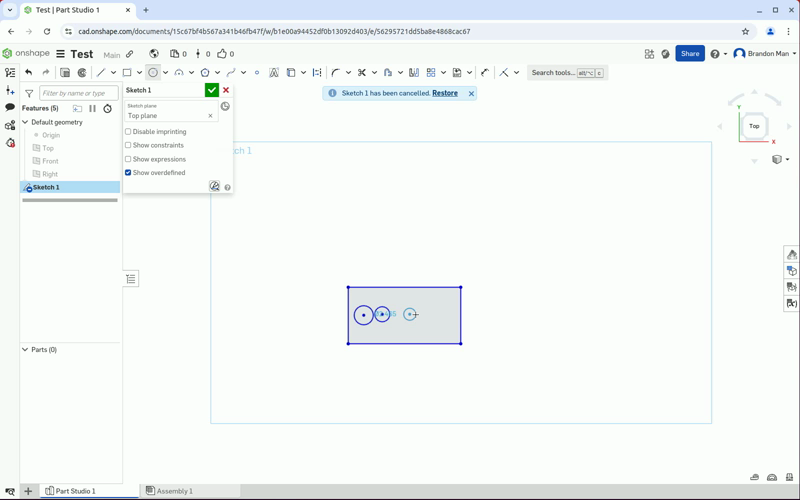
click(415, 314)
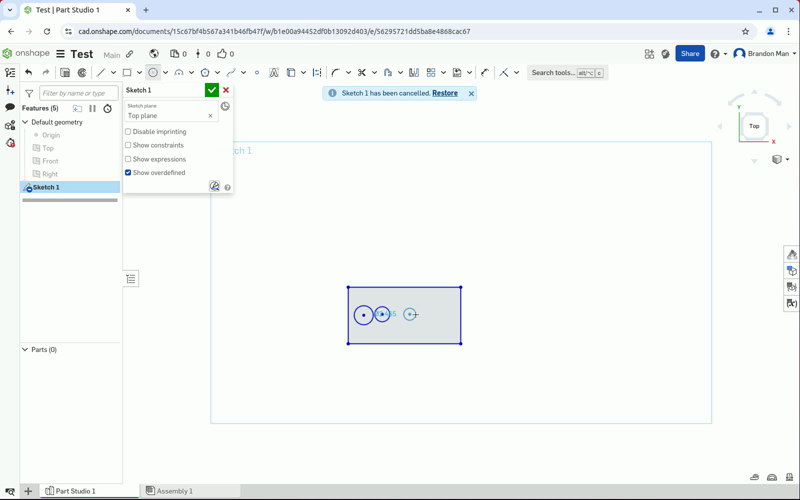
key(esc)
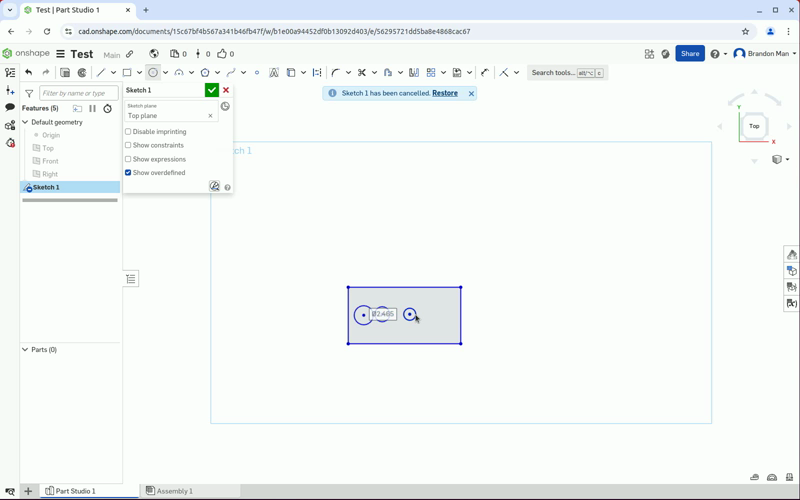
key(c)
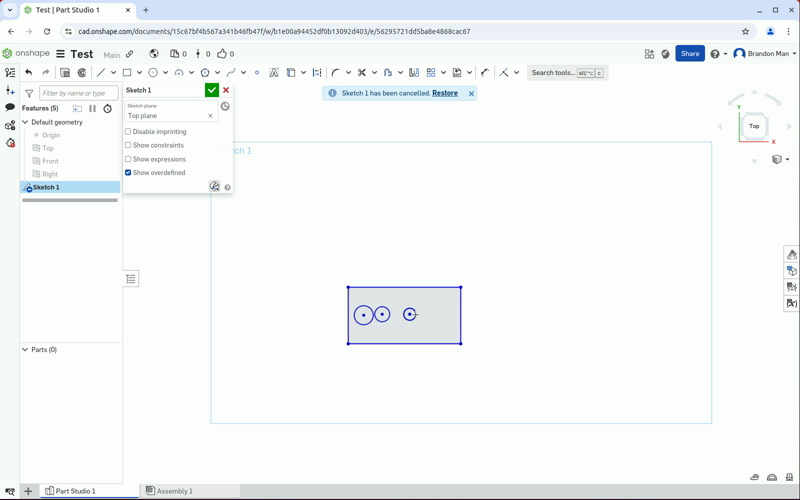
key_down(shift)
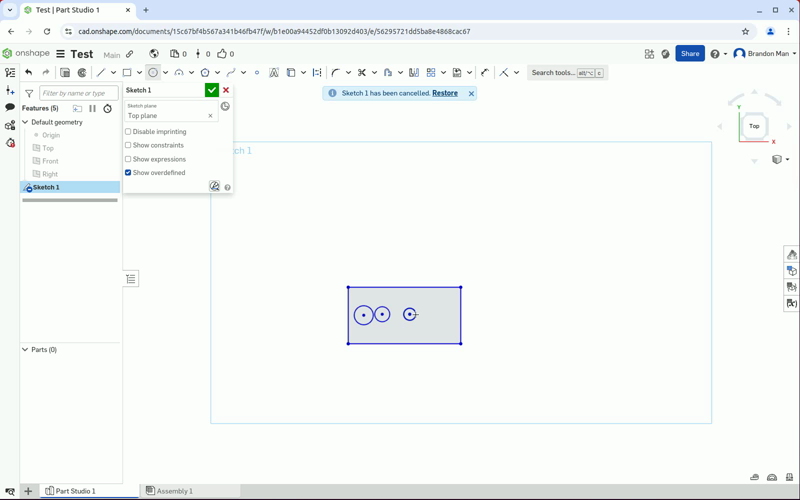
mouse_move(431, 317)
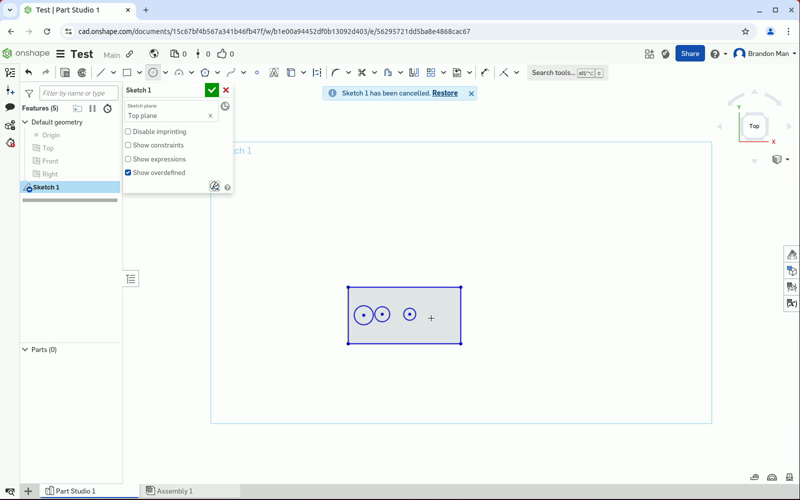
click(431, 317)
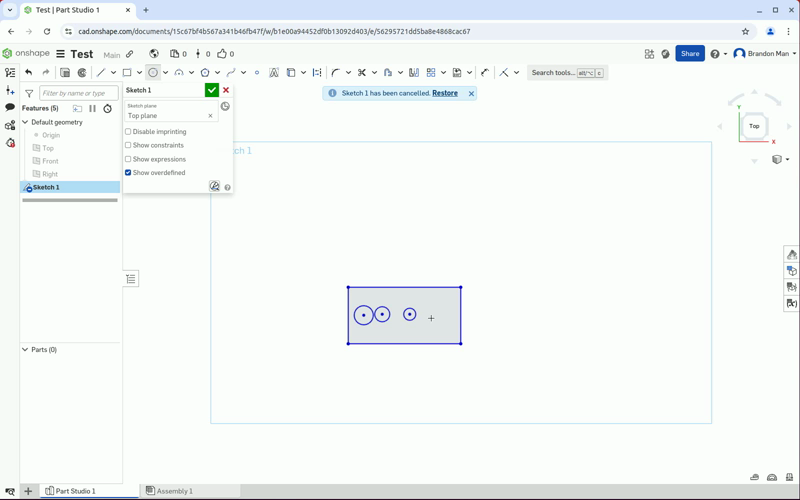
key_up(shift)
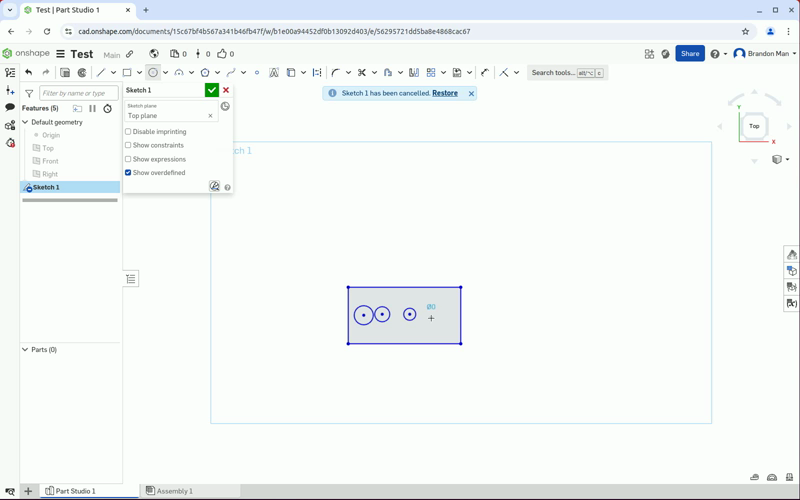
mouse_move(442, 317)
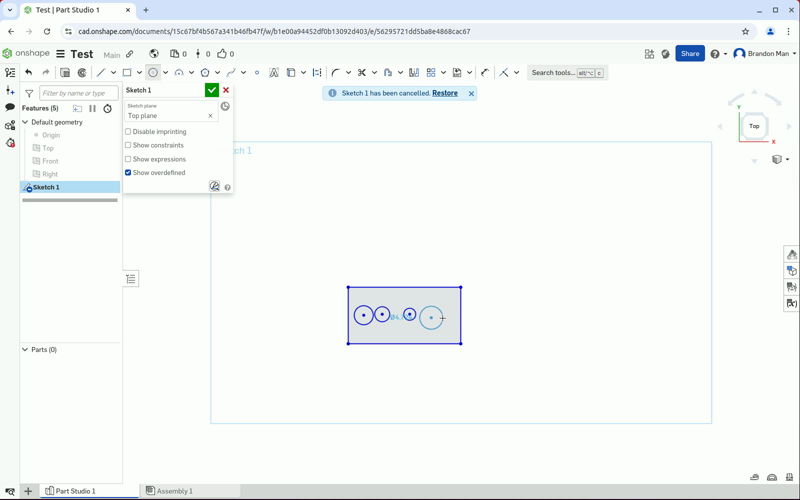
click(442, 317)
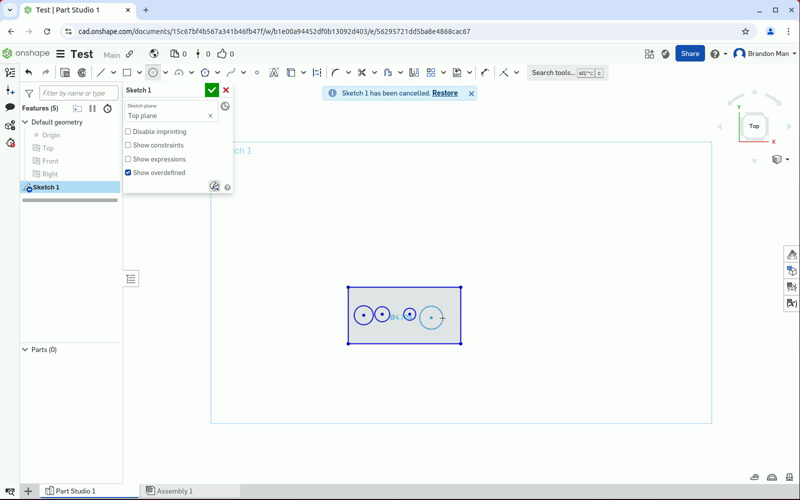
key(esc)
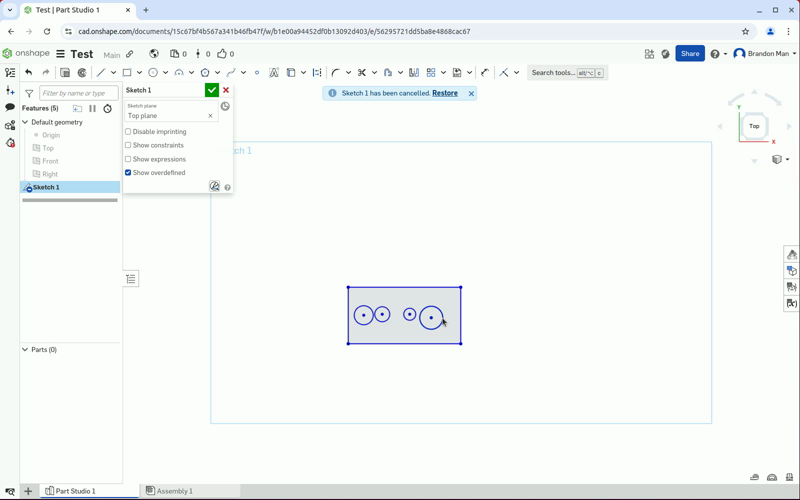
mouse_move(417, 325)
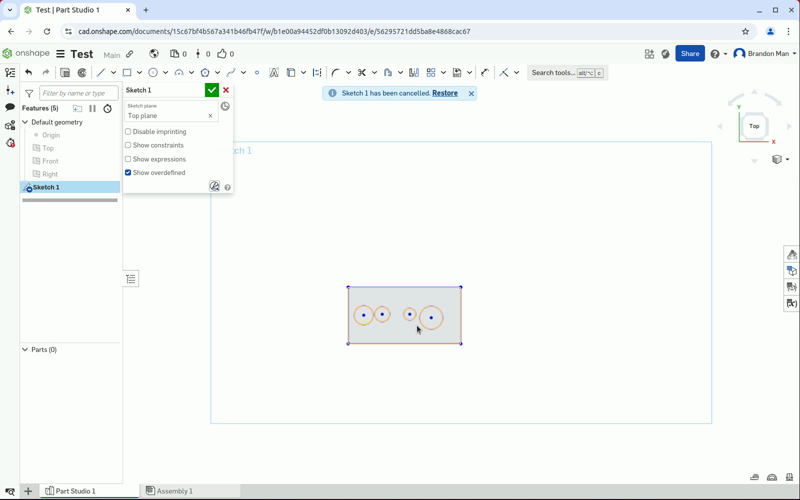
click(417, 325)
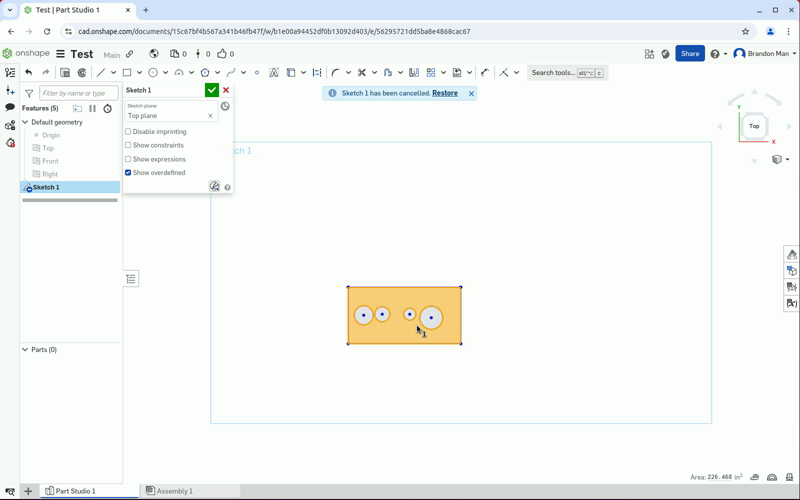
mouse_move(73, 352)
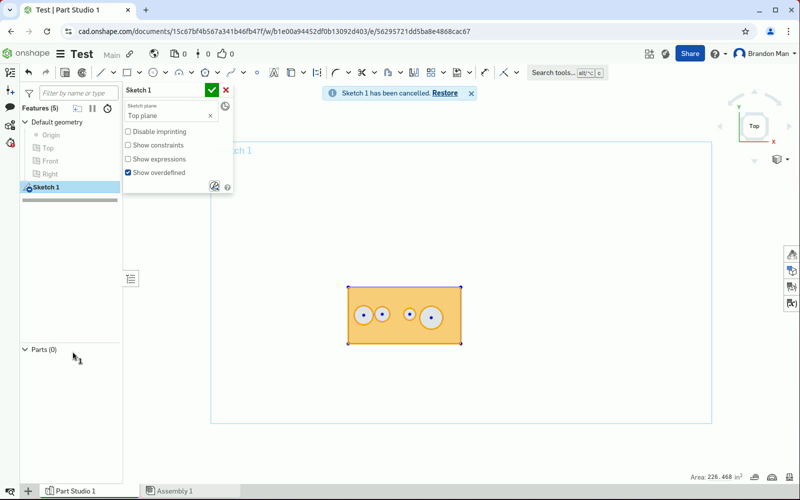
key(shift+y)
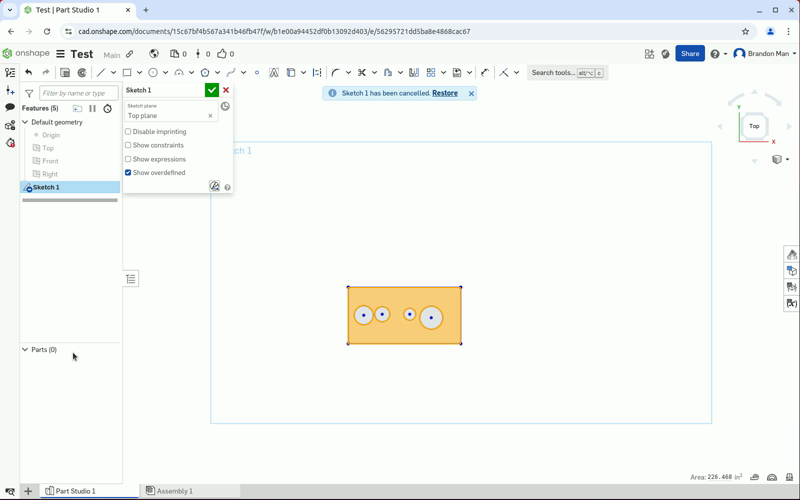
key(shift+e)
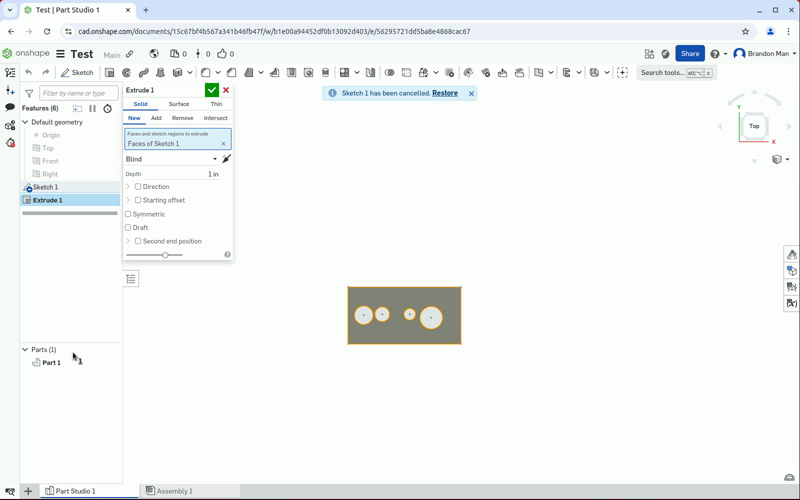
mouse_move(143, 106)
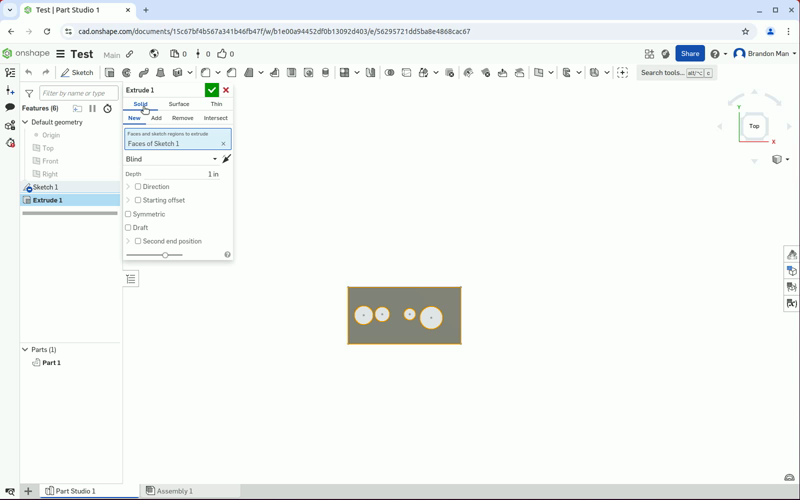
click(143, 106)
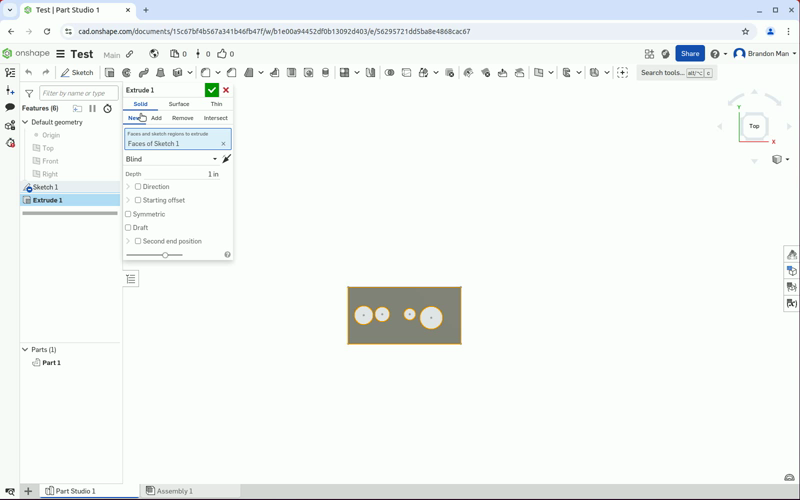
mouse_move(137, 120)
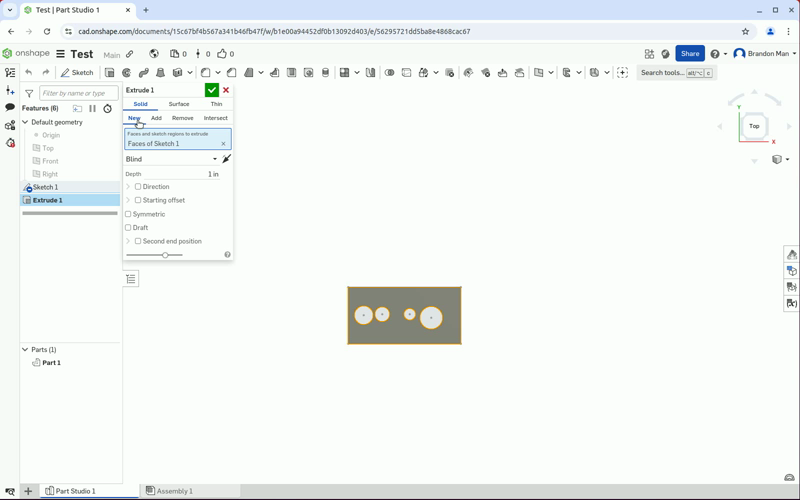
click(137, 120)
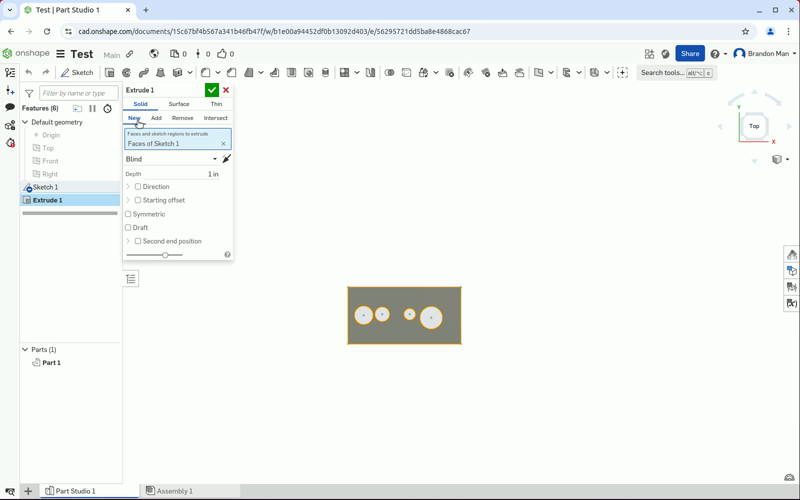
key(tab, 4)
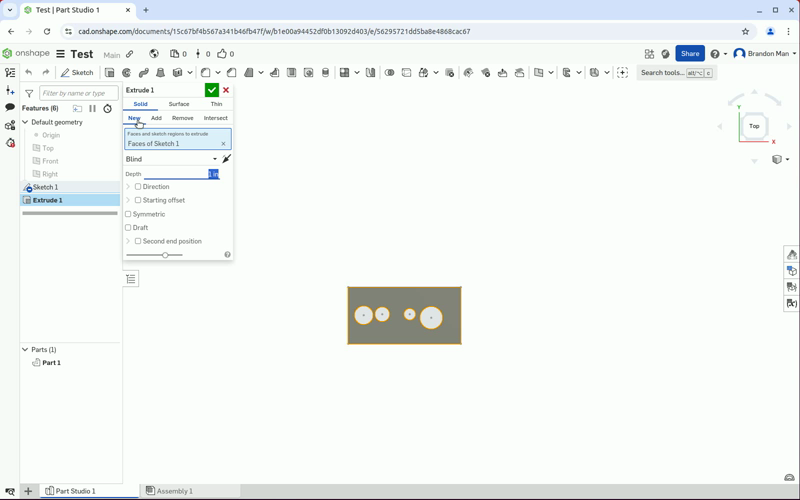
text(3.851)
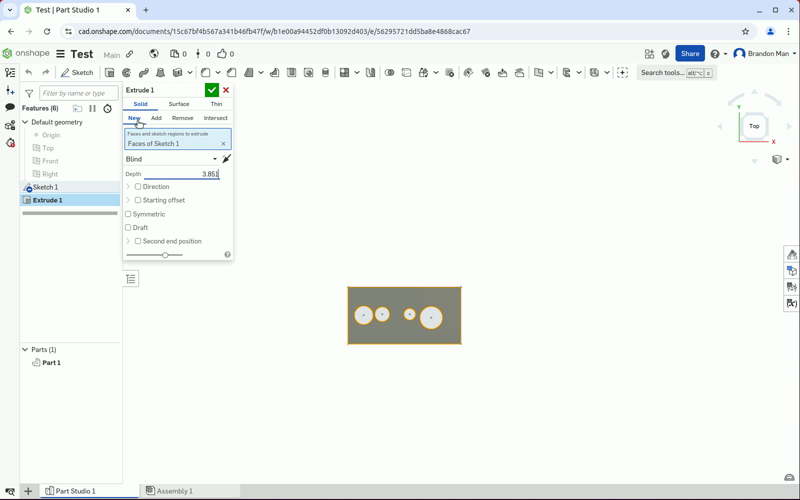
key(enter)
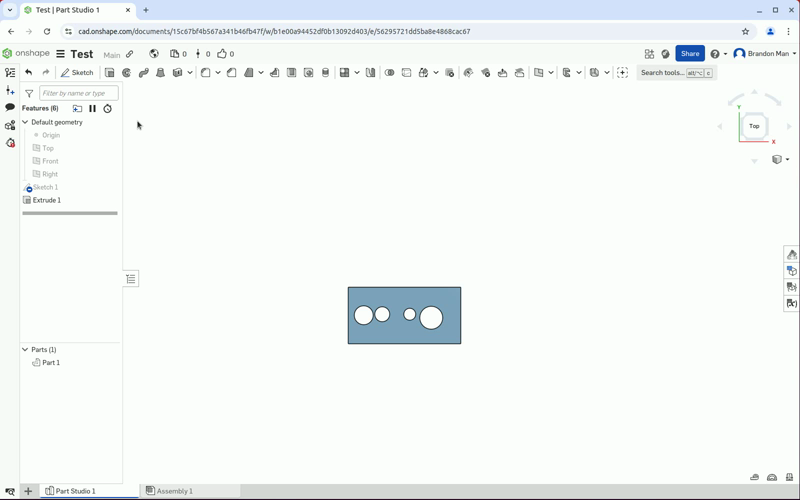
key(shift+h)
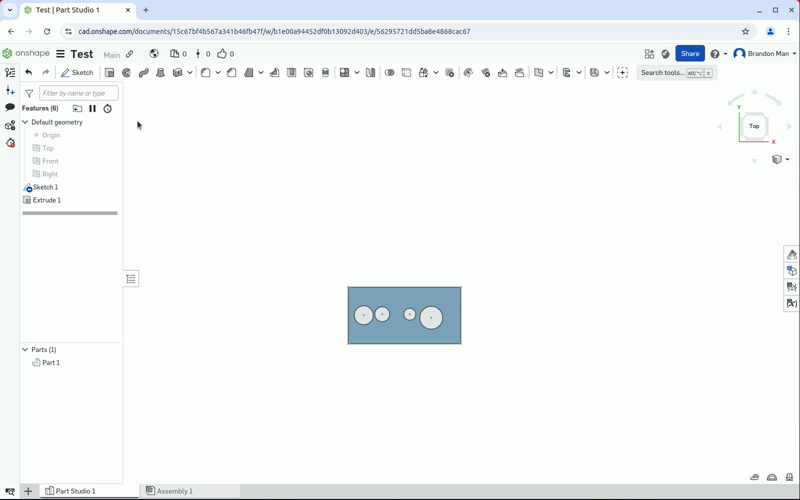
key(shift+h)
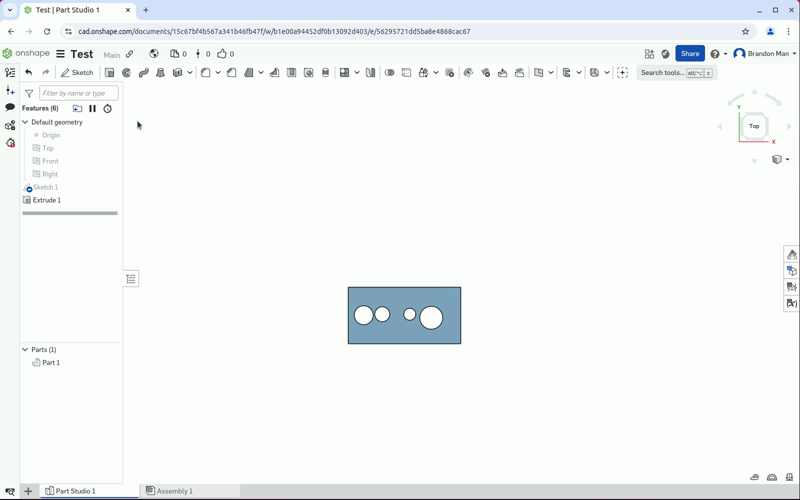
mouse_move(73, 189)
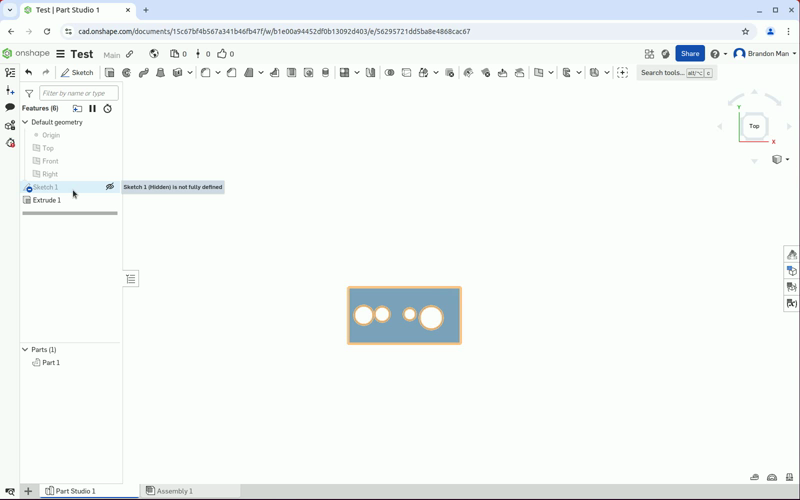
click(73, 189)
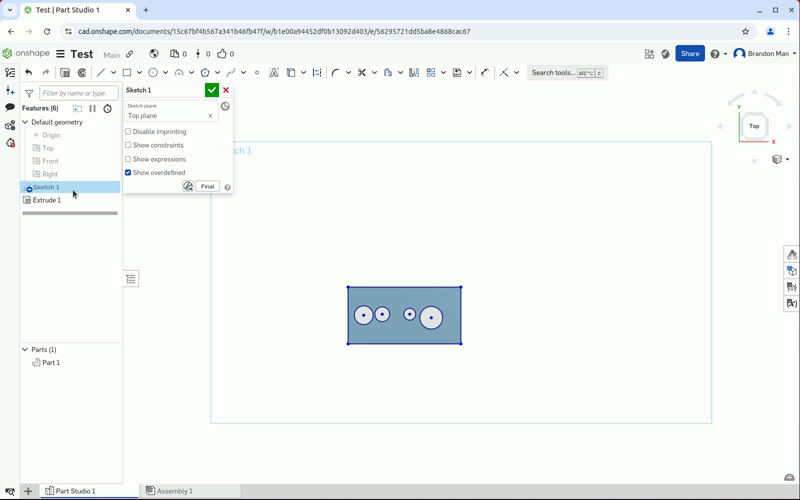
mouse_move(229, 92)
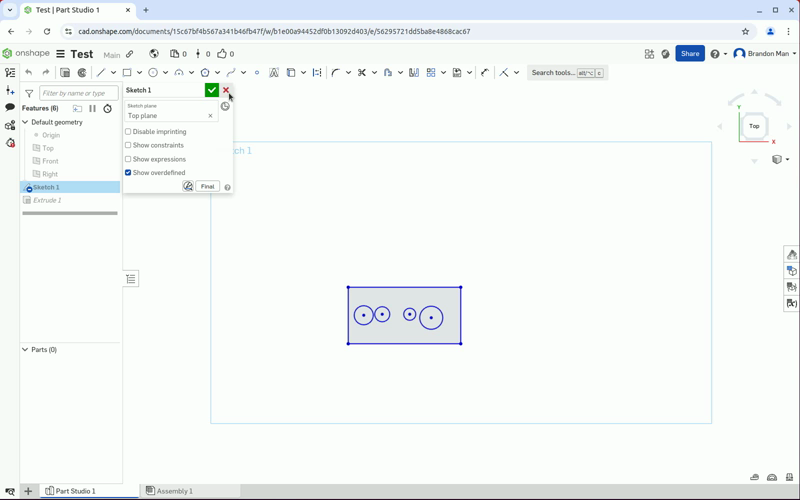
click(229, 92)
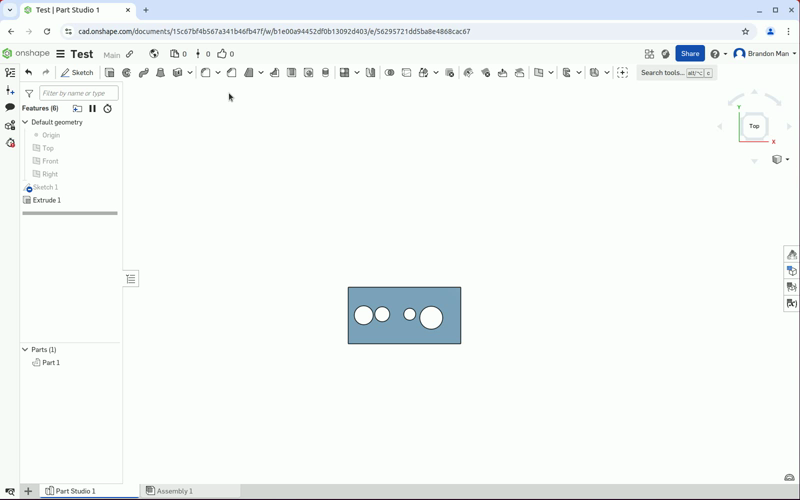
mouse_move(541, 75)
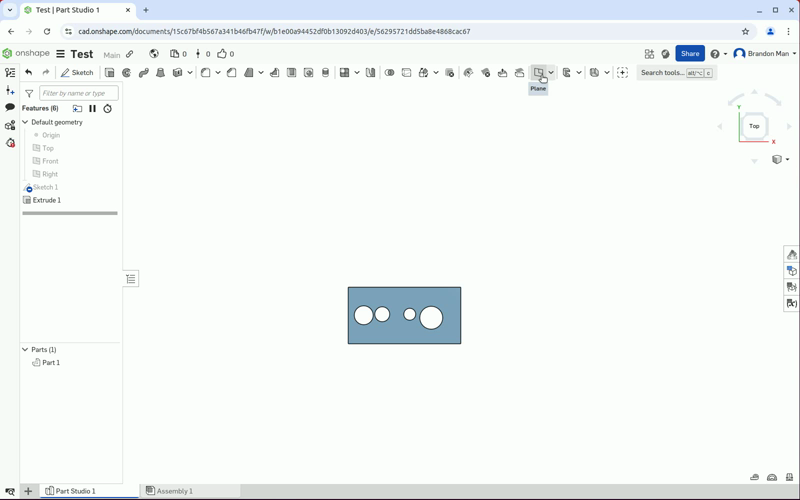
click(541, 75)
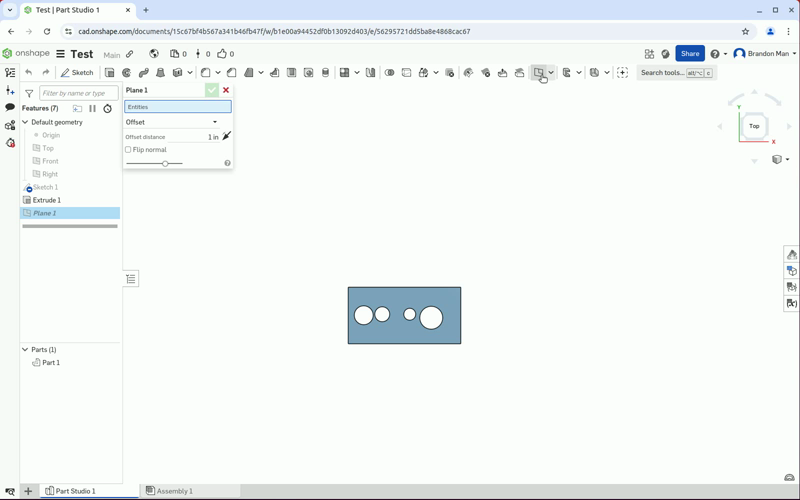
mouse_move(73, 150)
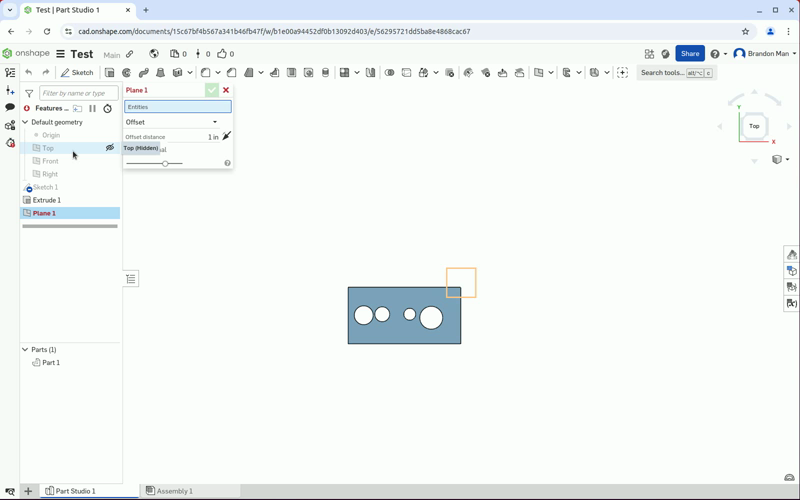
click(73, 150)
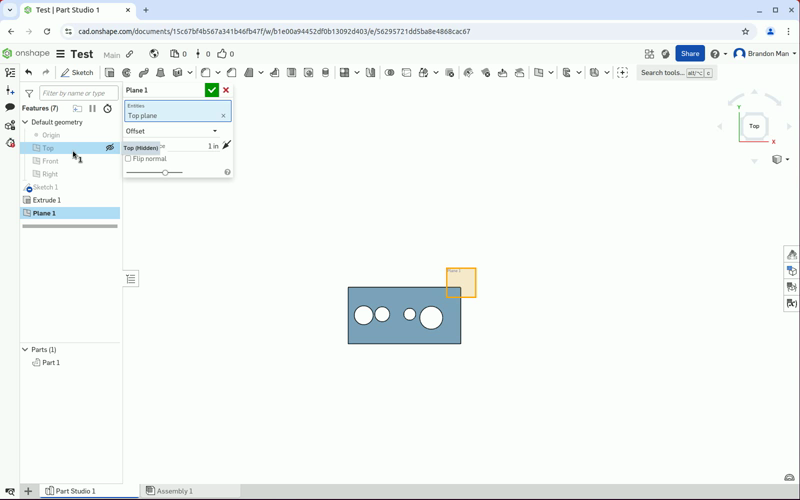
key(tab, 2)
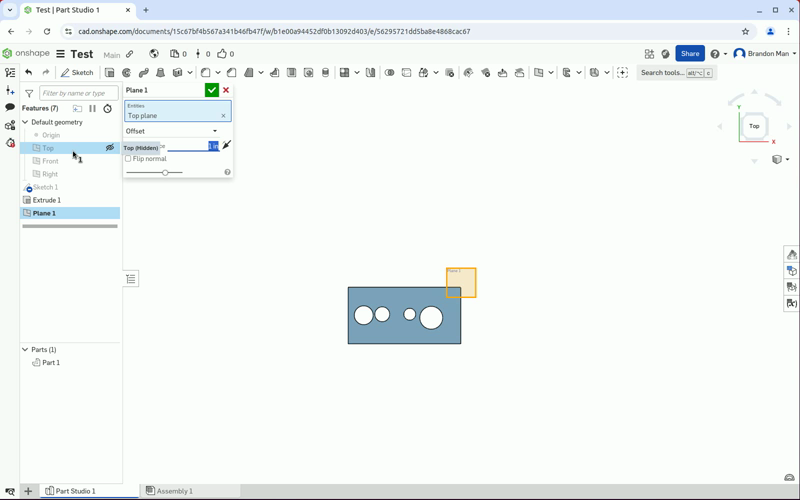
text(3.851)
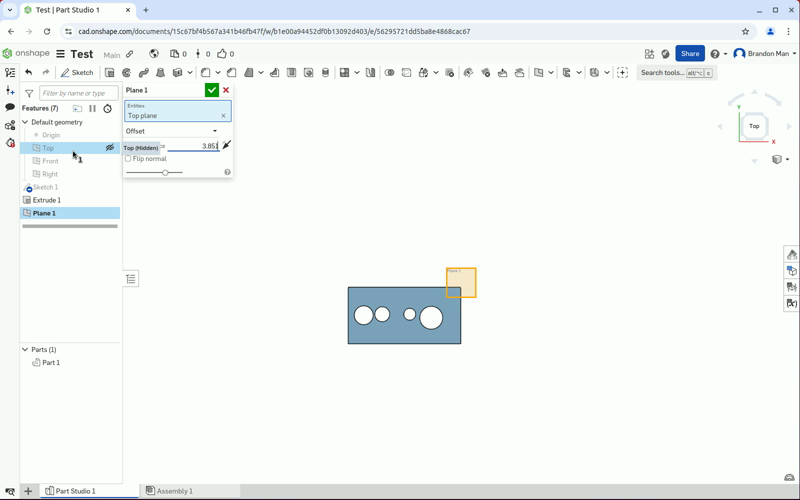
key(enter, 2)
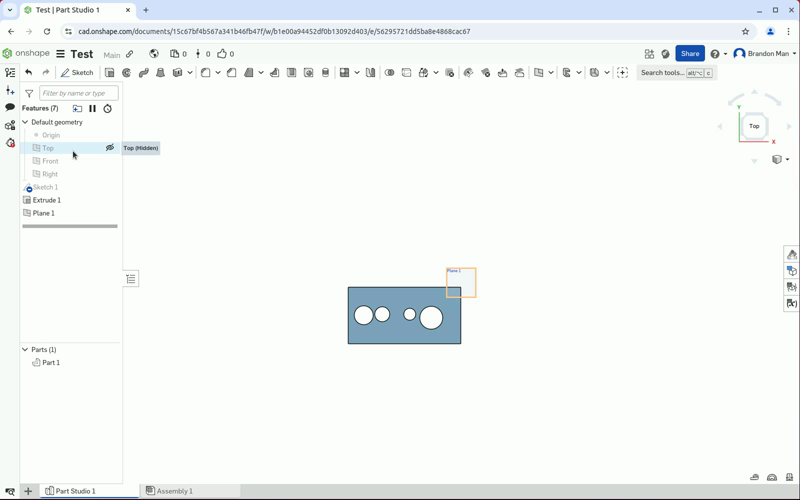
key(shift+s)
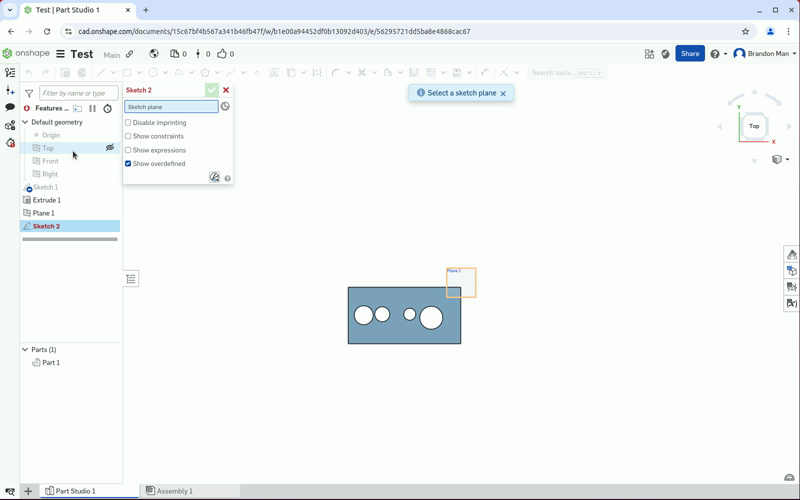
mouse_move(73, 215)
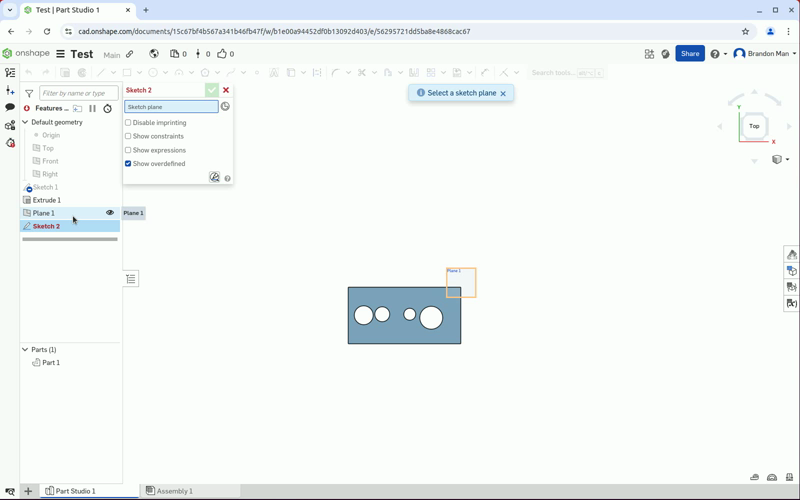
click(73, 215)
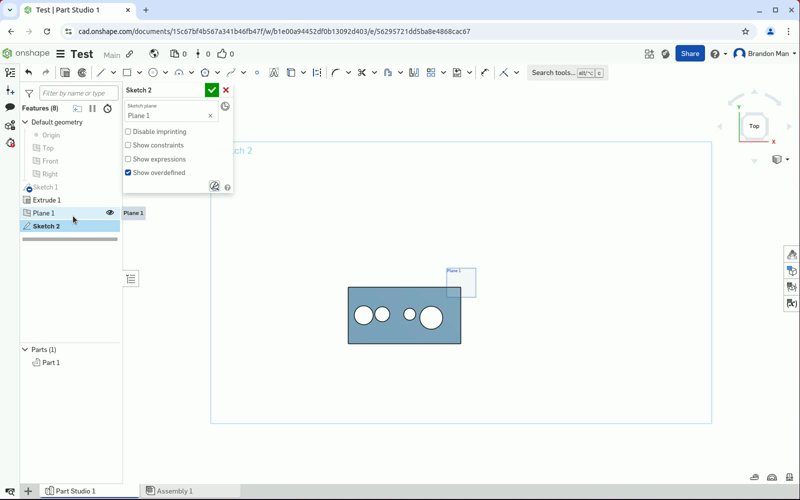
mouse_move(73, 352)
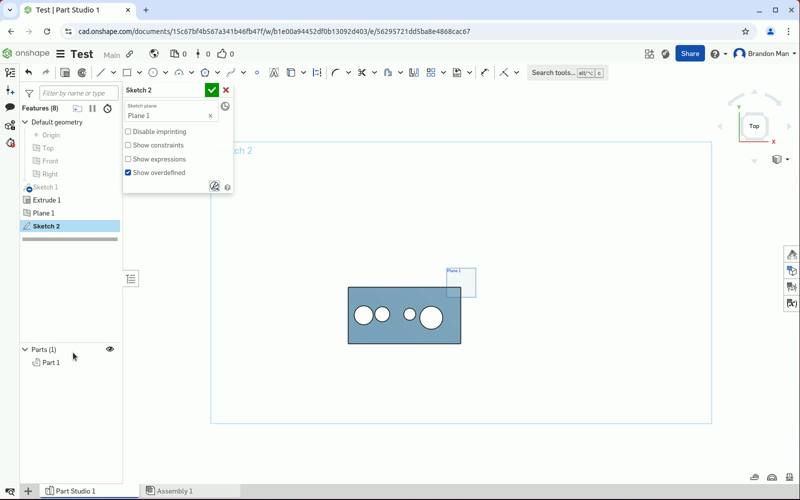
key(y)
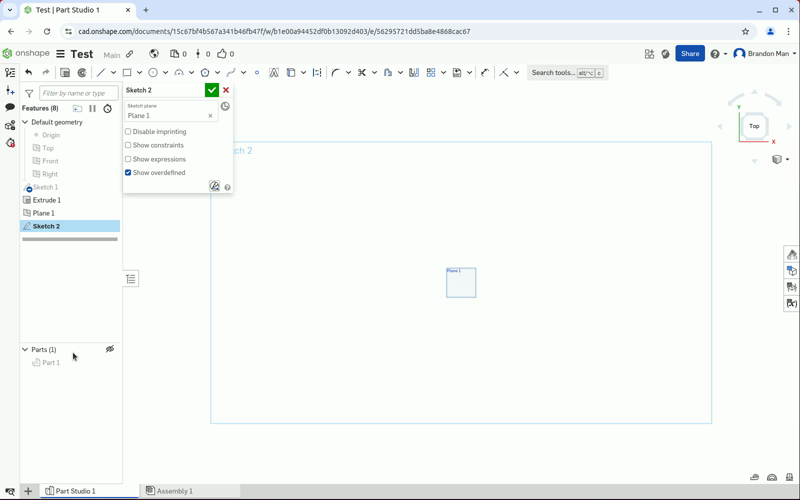
key(c)
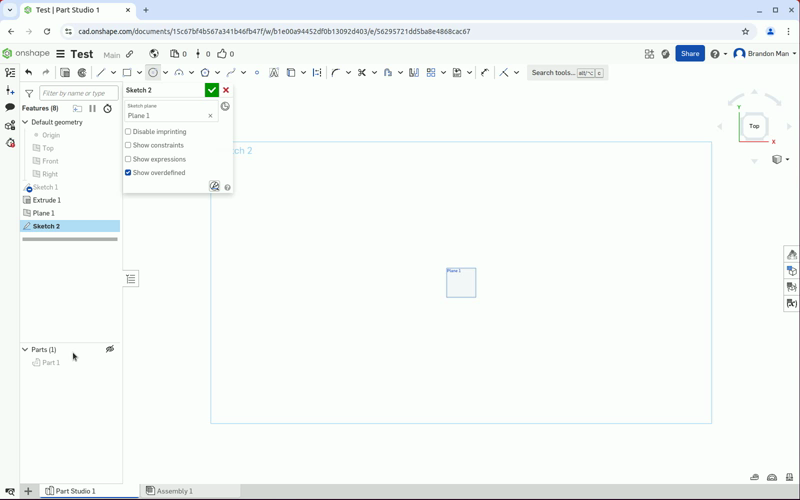
key_down(shift)
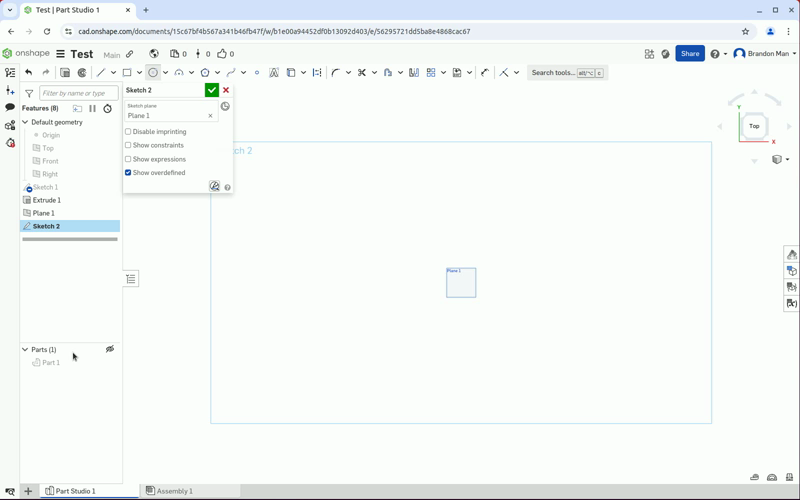
mouse_move(410, 314)
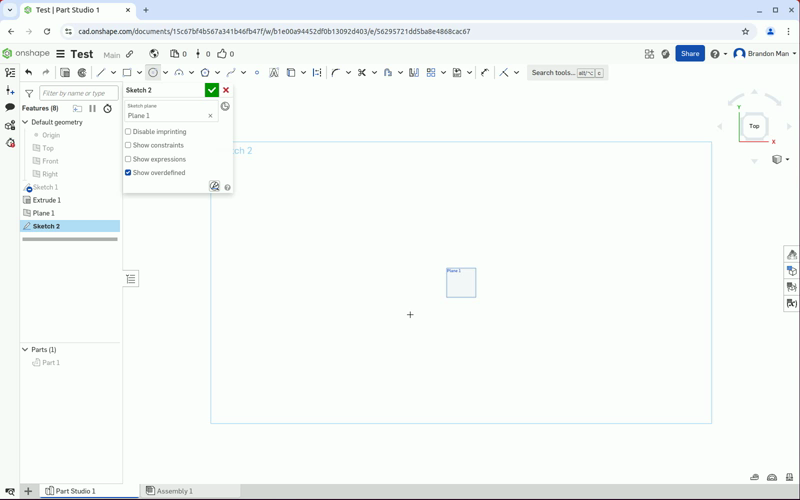
click(410, 314)
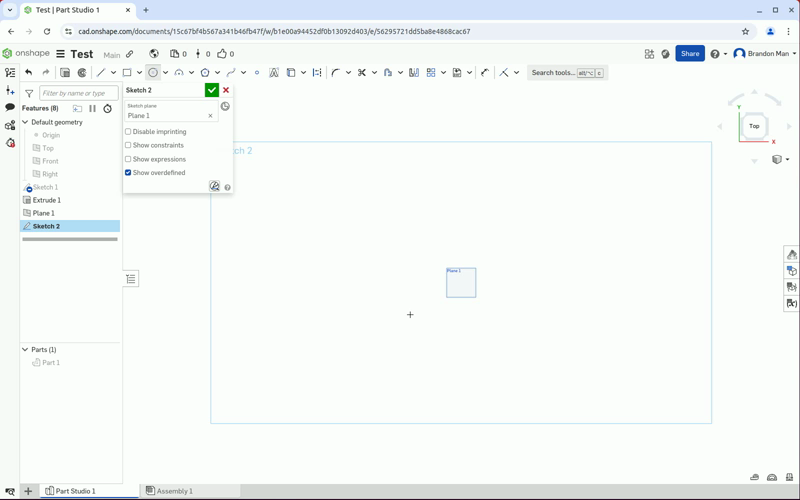
key_up(shift)
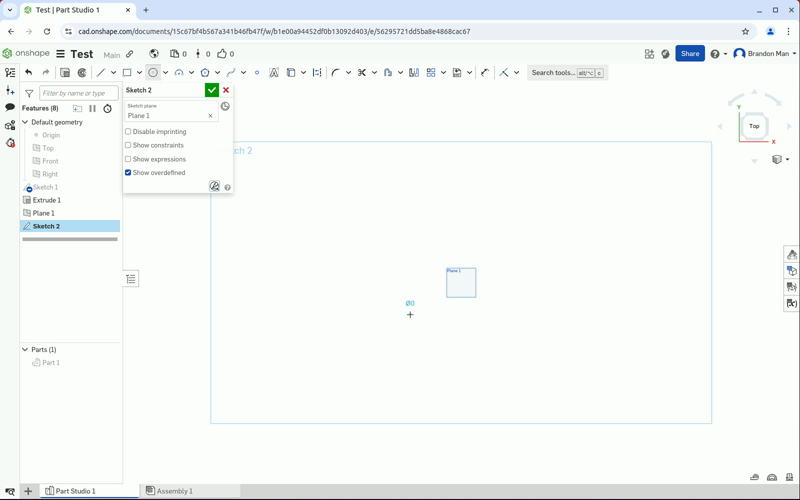
mouse_move(417, 314)
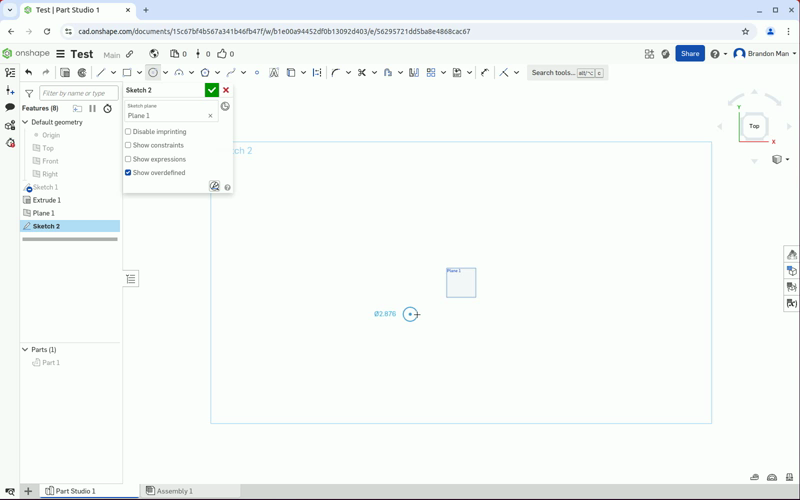
click(417, 314)
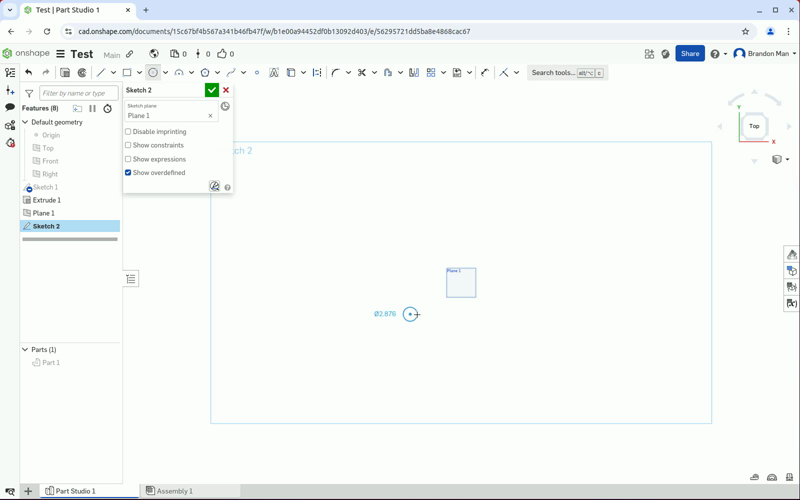
key(esc)
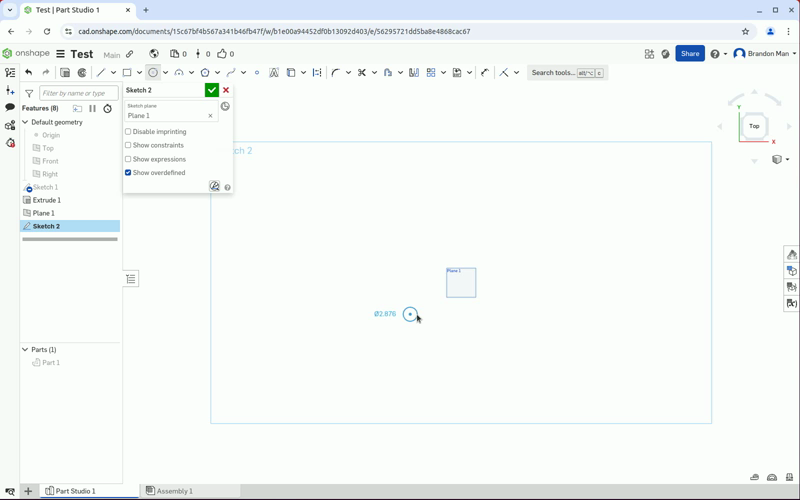
mouse_move(414, 311)
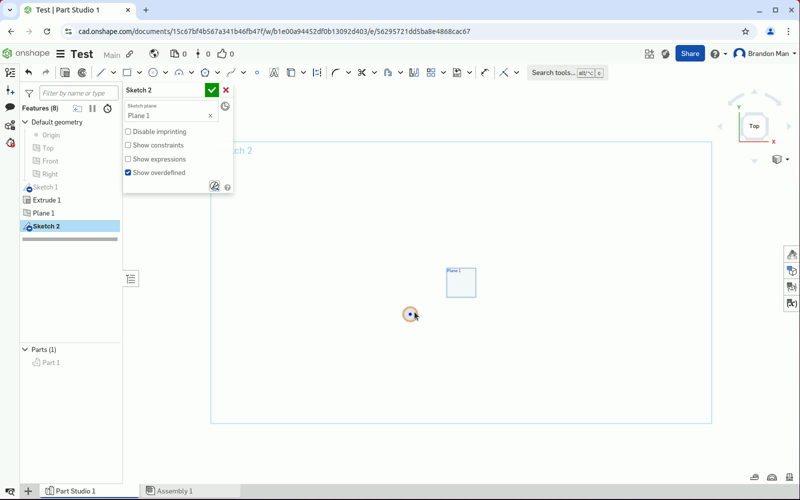
scroll(6)
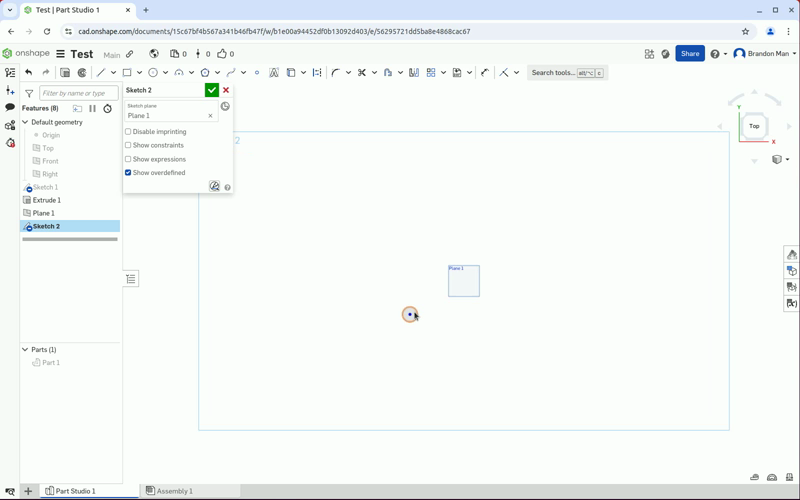
scroll(6)
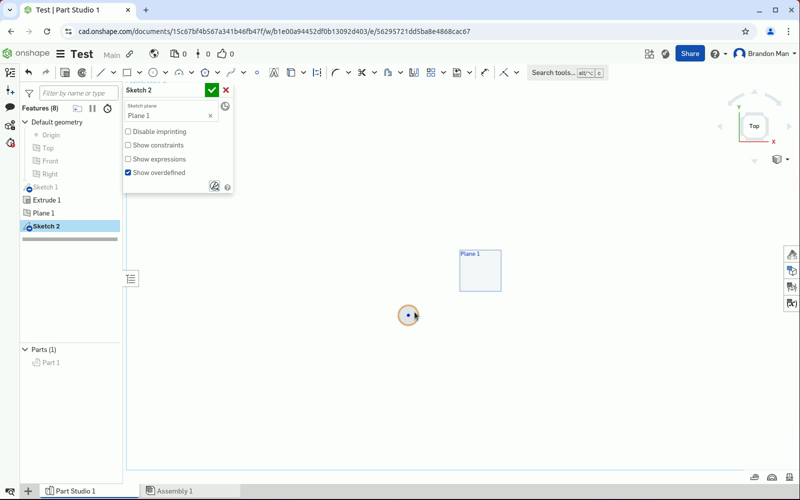
scroll(6)
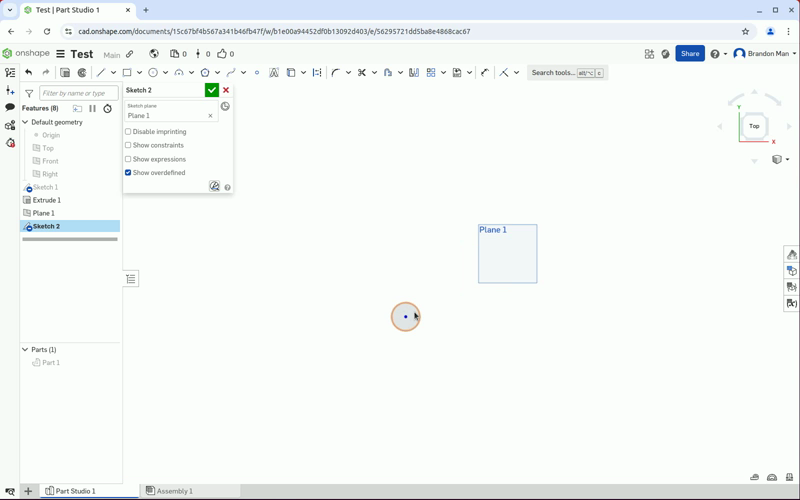
scroll(6)
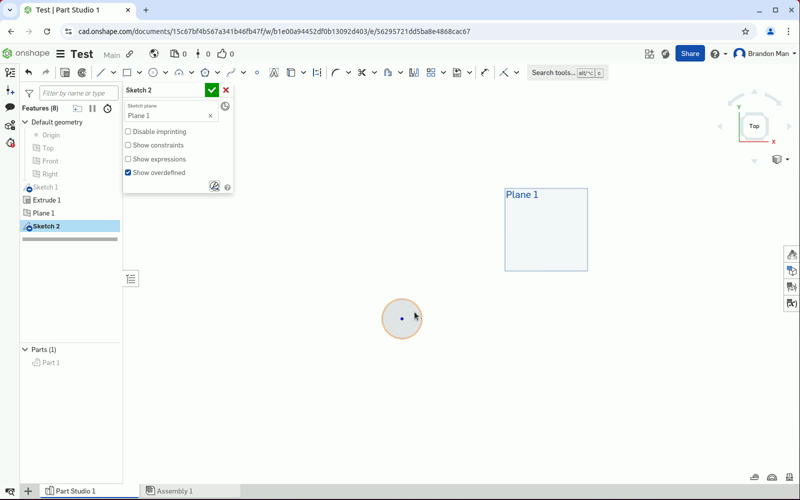
scroll(6)
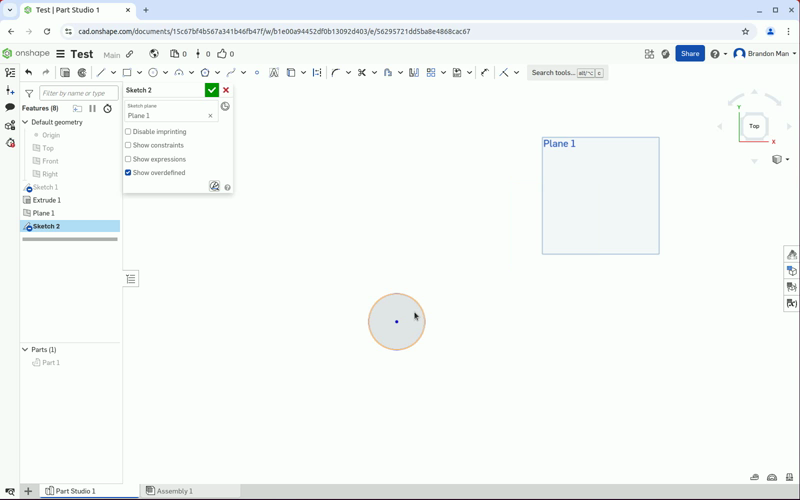
scroll(6)
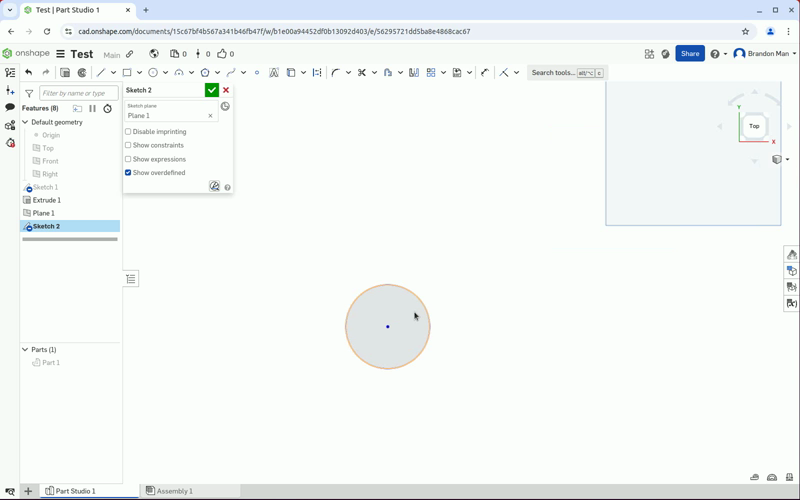
scroll(6)
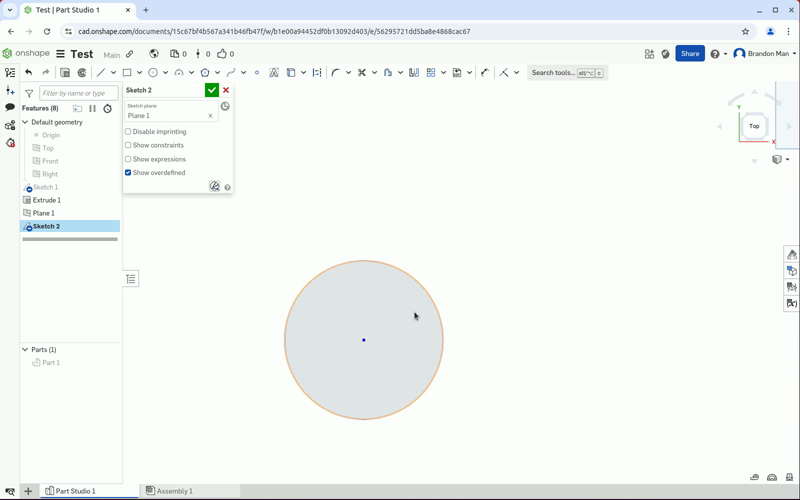
click(414, 311)
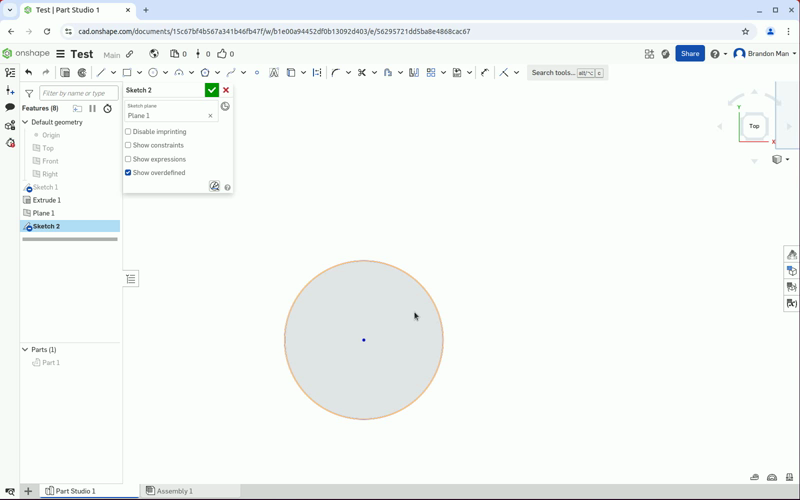
scroll(-6)
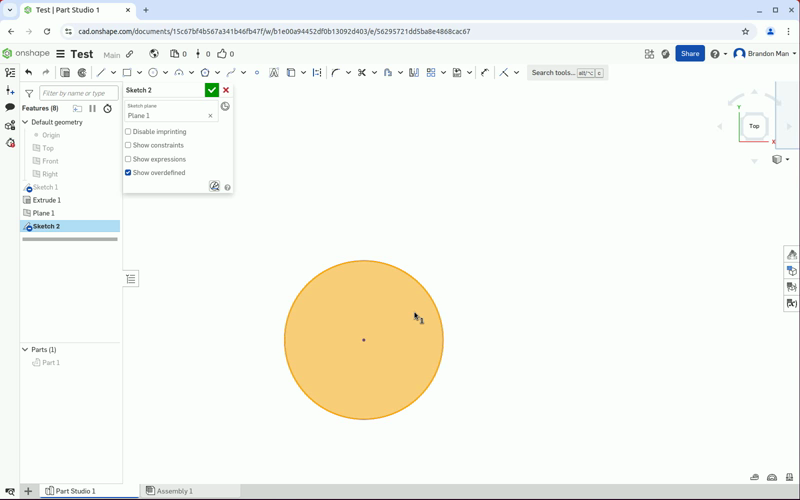
scroll(-6)
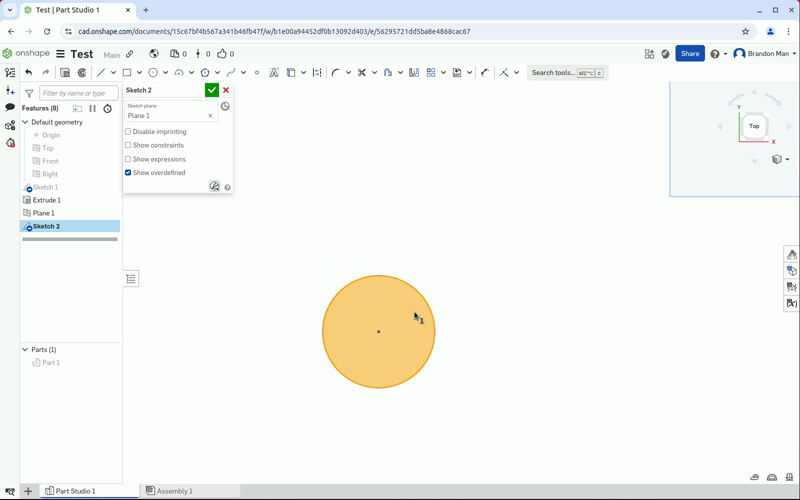
scroll(-6)
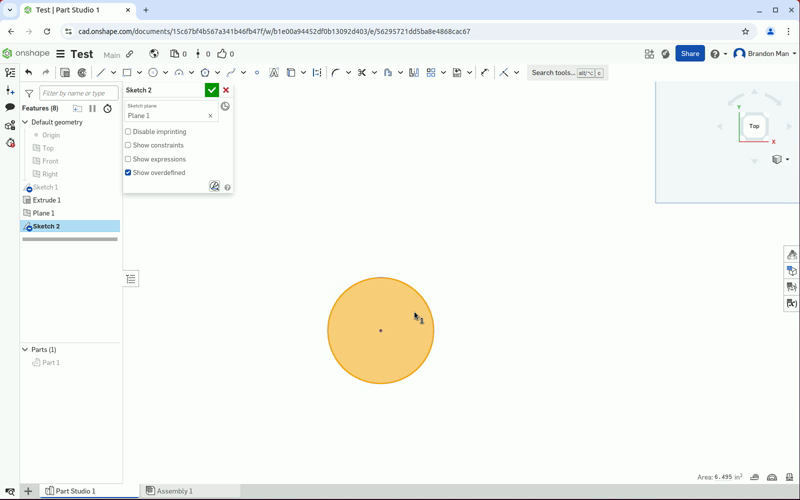
scroll(-6)
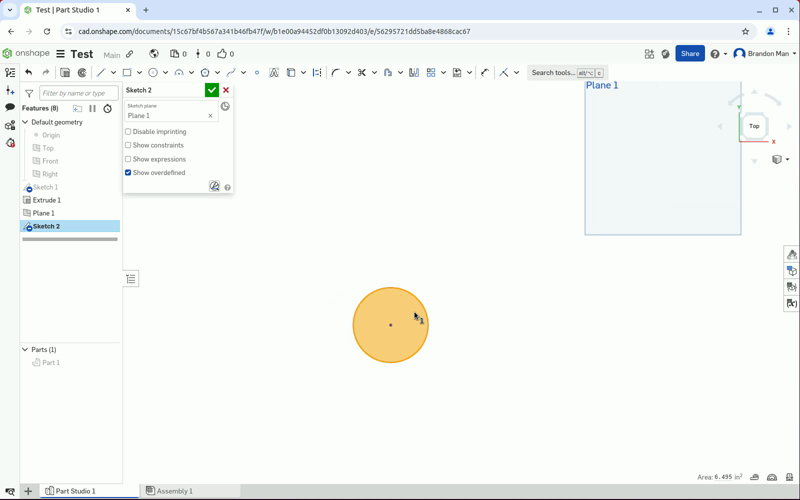
scroll(-6)
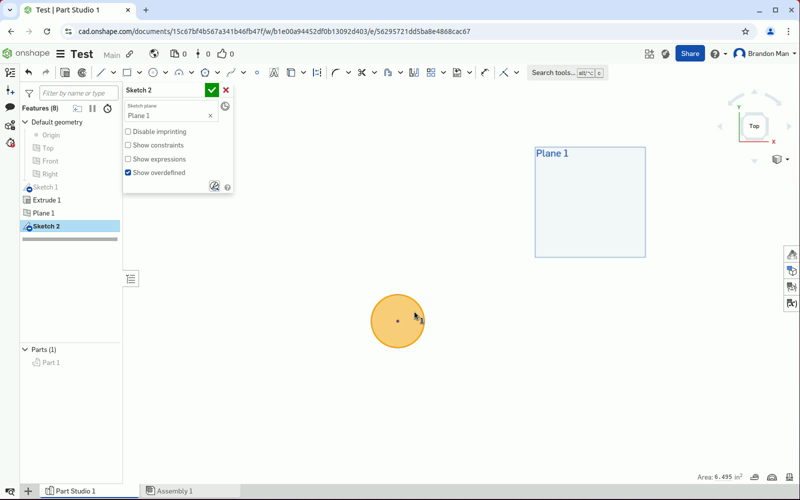
scroll(-6)
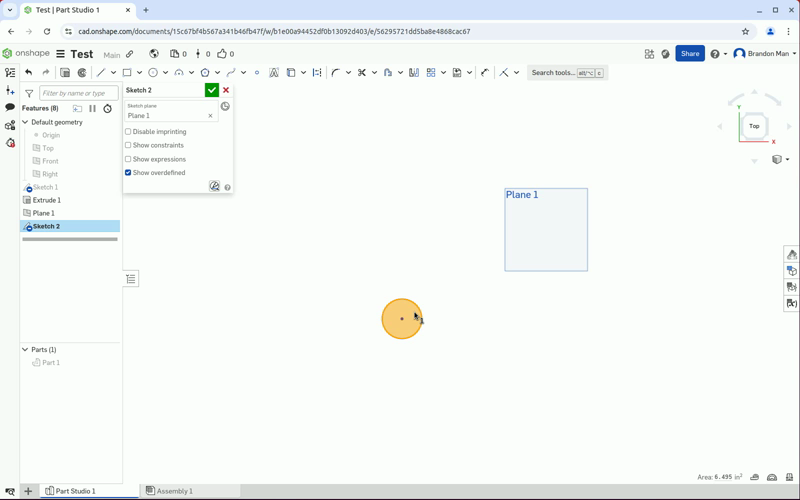
scroll(-6)
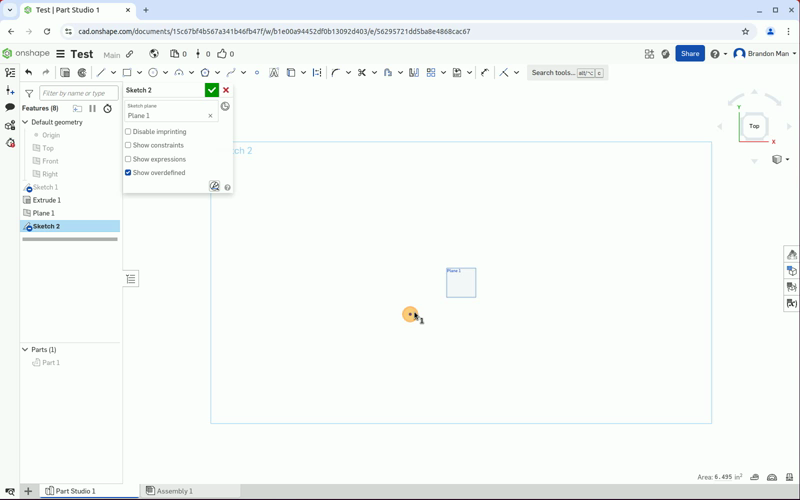
mouse_move(73, 352)
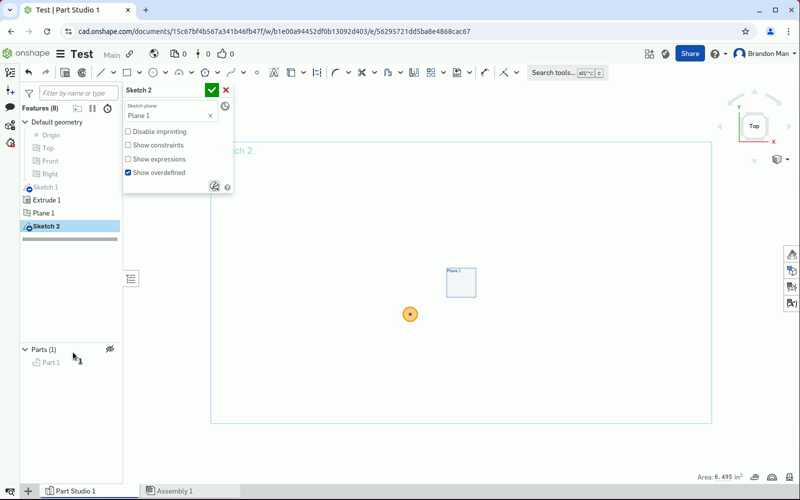
key(shift+y)
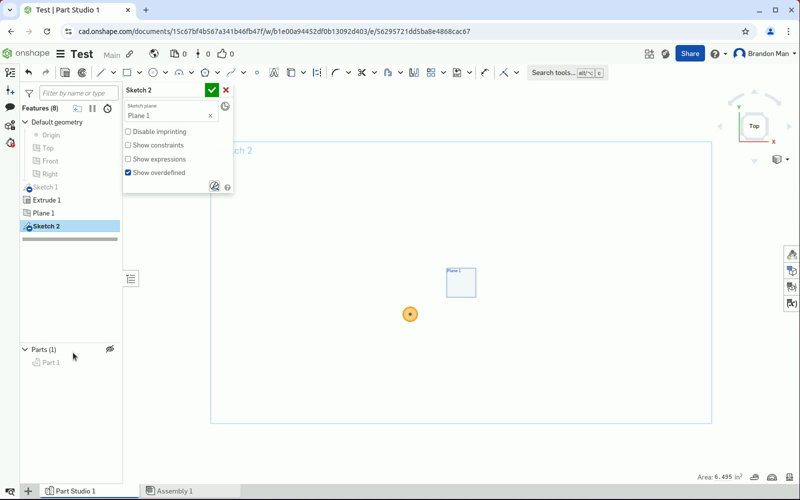
key(shift+e)
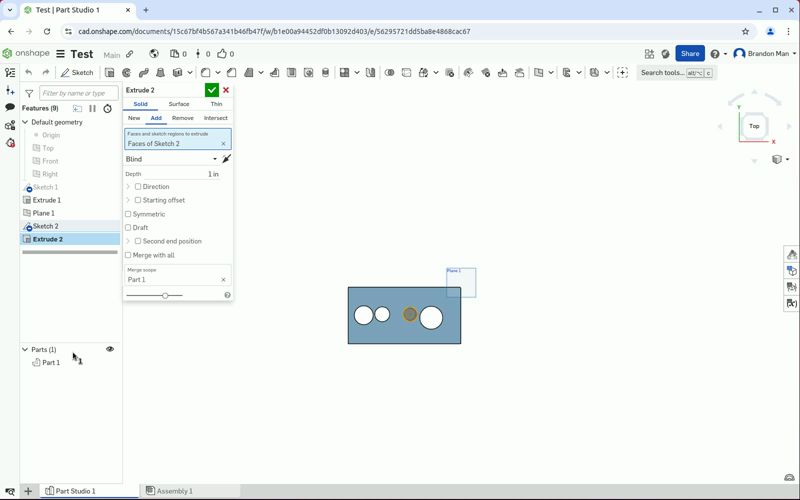
mouse_move(143, 106)
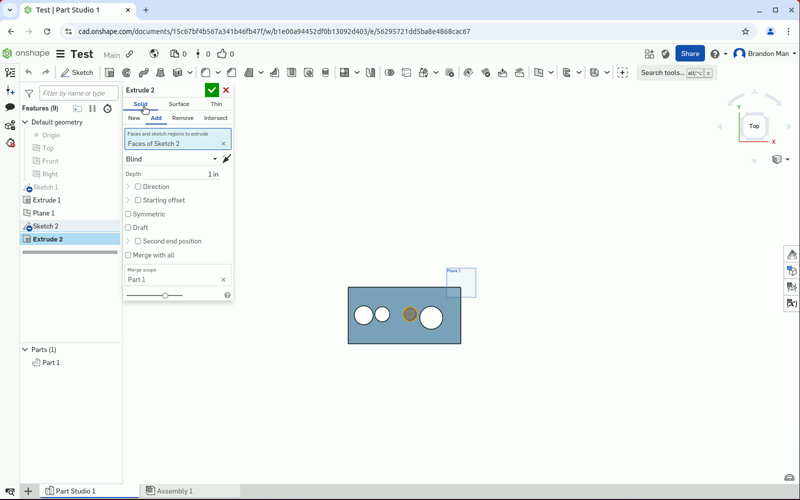
click(143, 106)
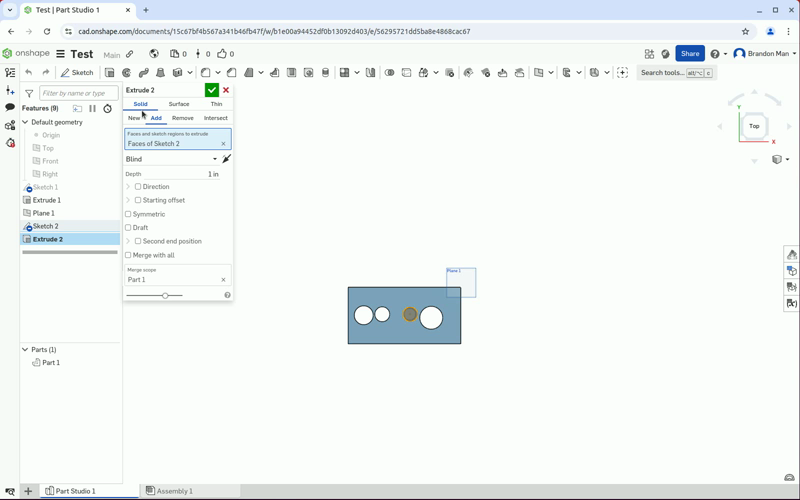
mouse_move(137, 120)
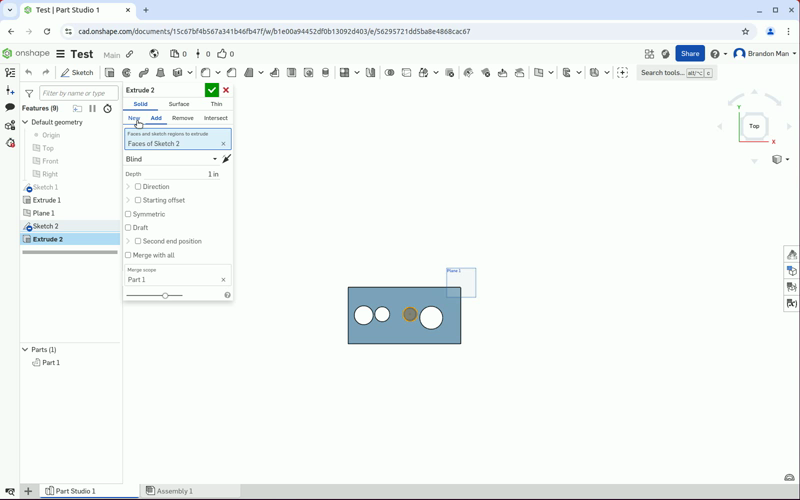
click(137, 120)
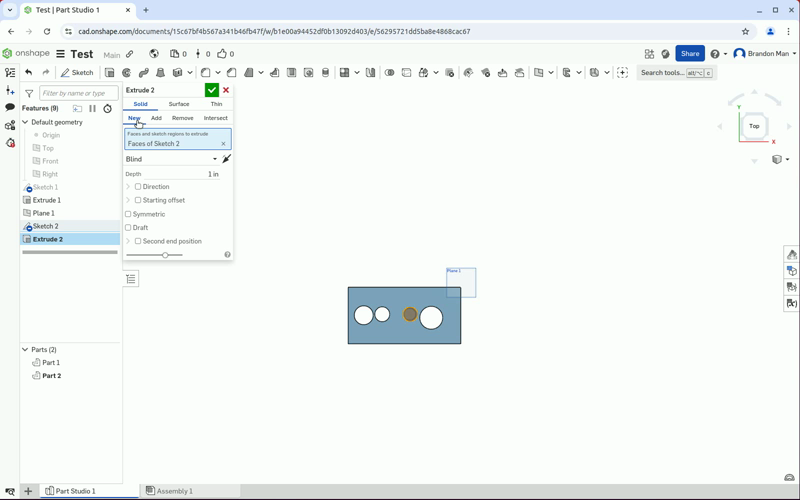
key(tab, 4)
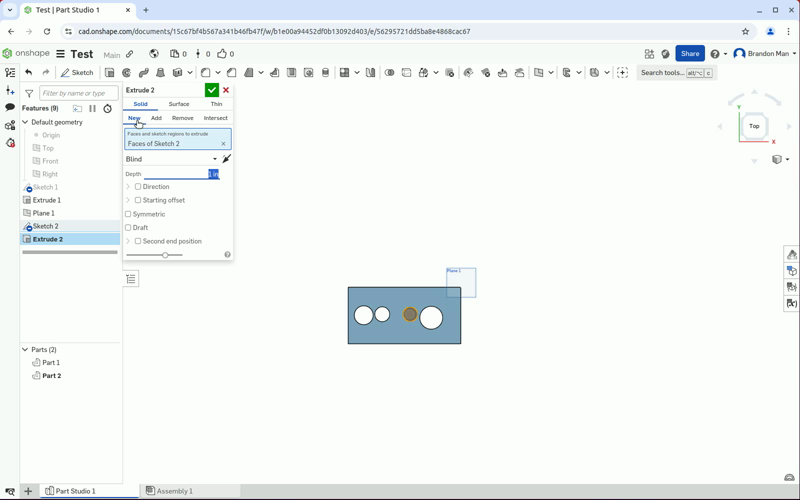
text(3.851)
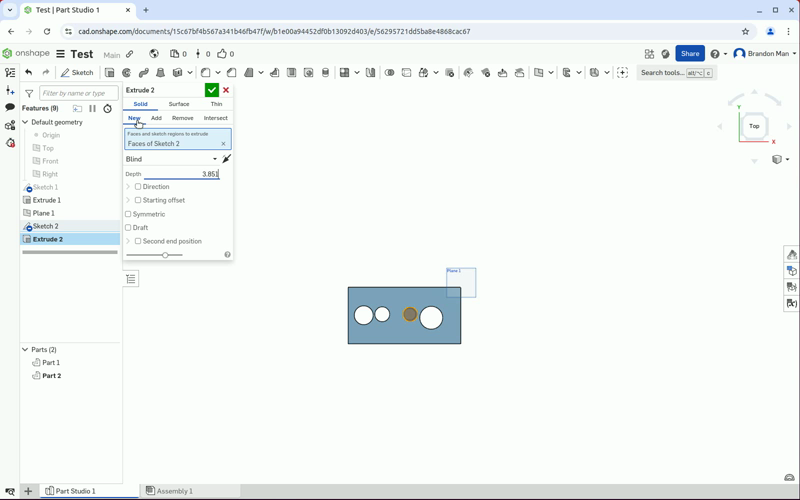
key(enter)
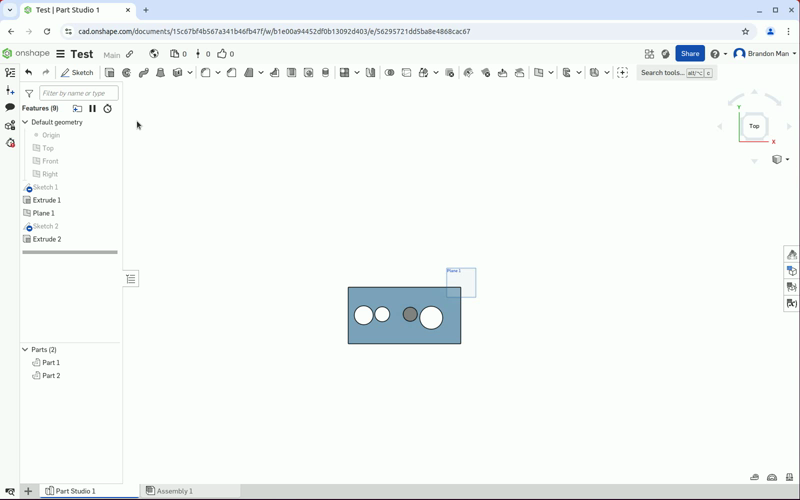
key(shift+h)
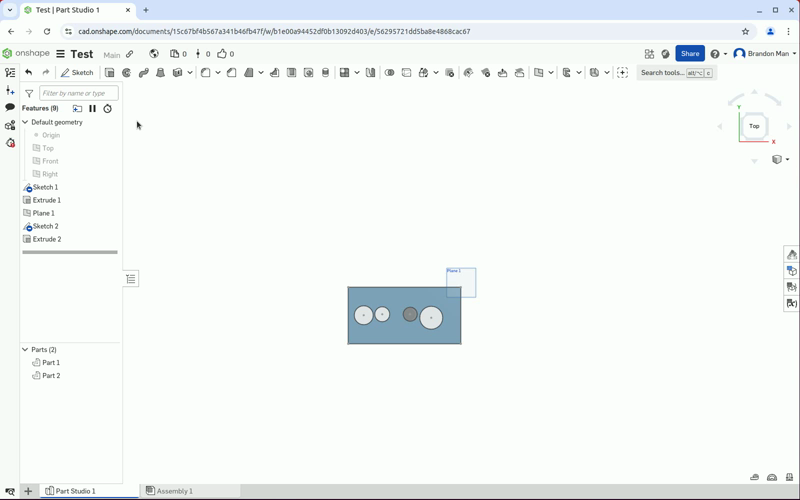
key(shift+h)
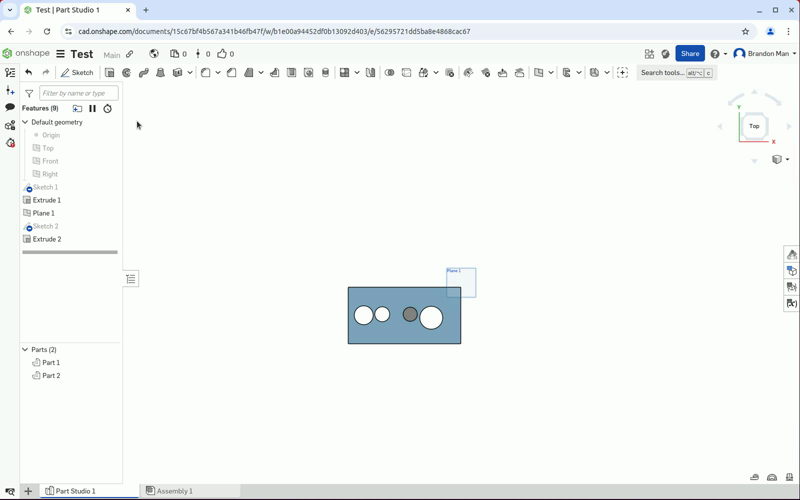
mouse_move(73, 189)
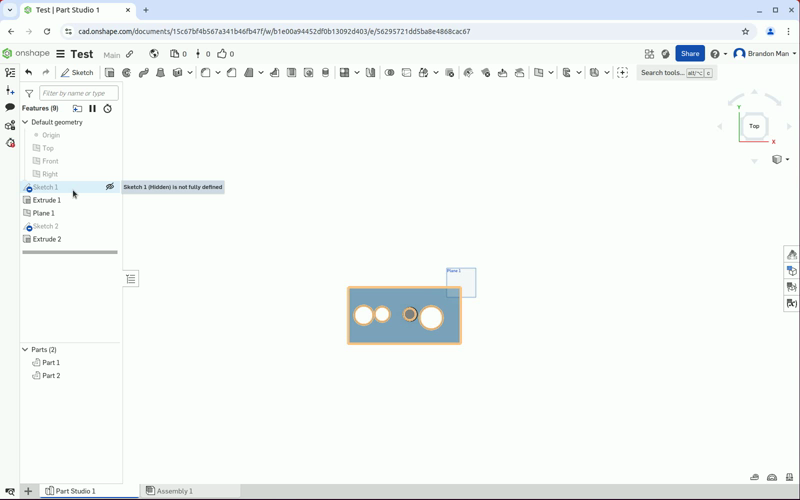
click(73, 189)
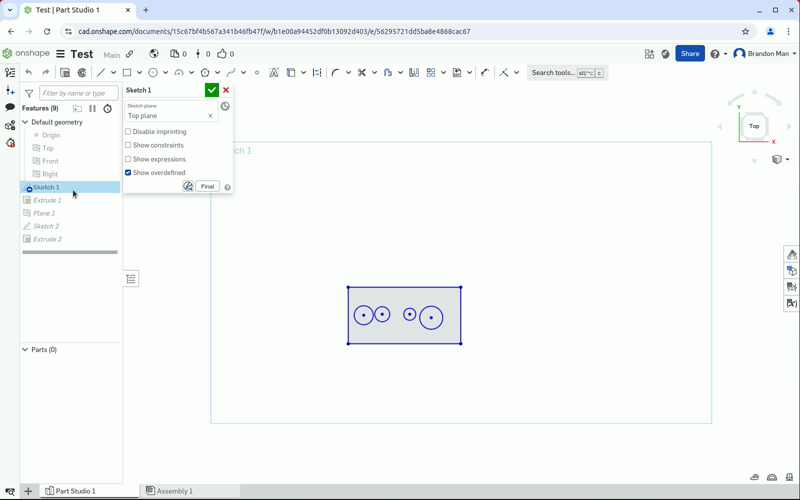
mouse_move(229, 92)
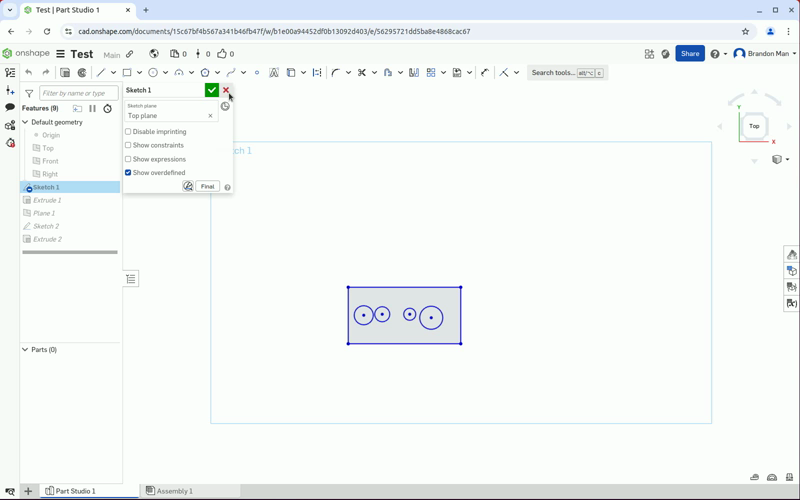
click(229, 92)
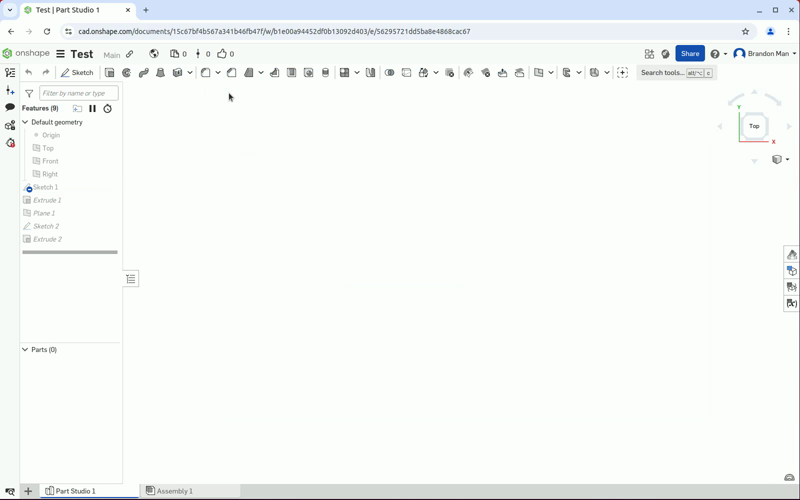
key(shift+s)
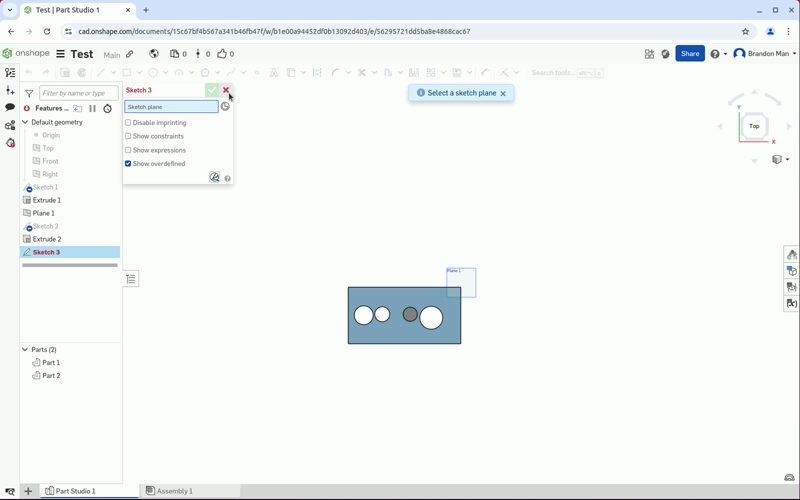
mouse_move(73, 215)
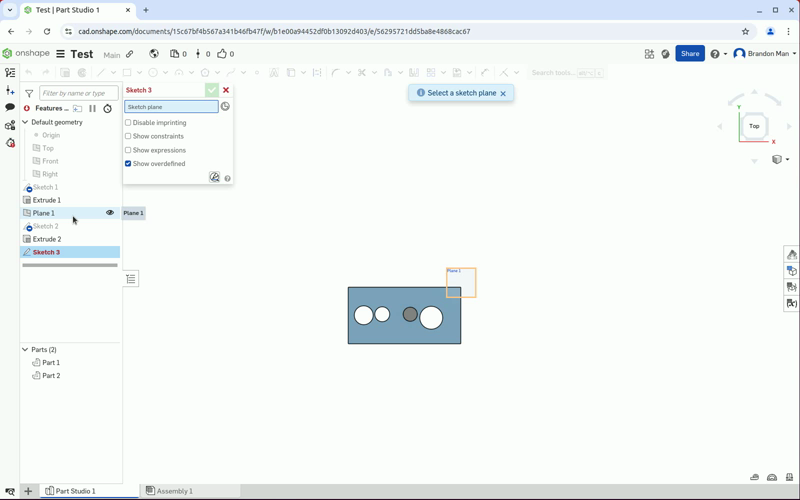
click(73, 215)
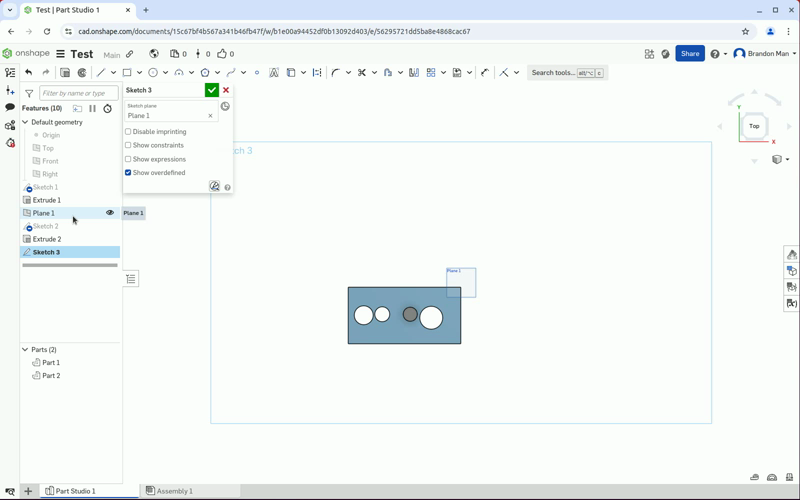
mouse_move(73, 352)
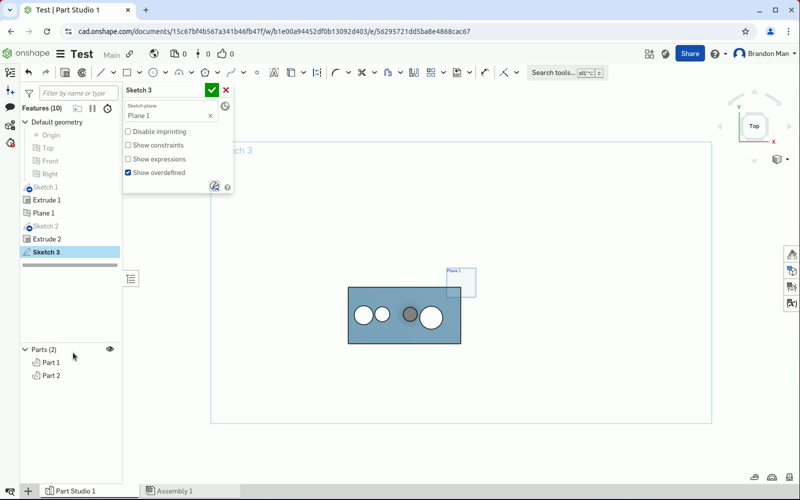
key(y)
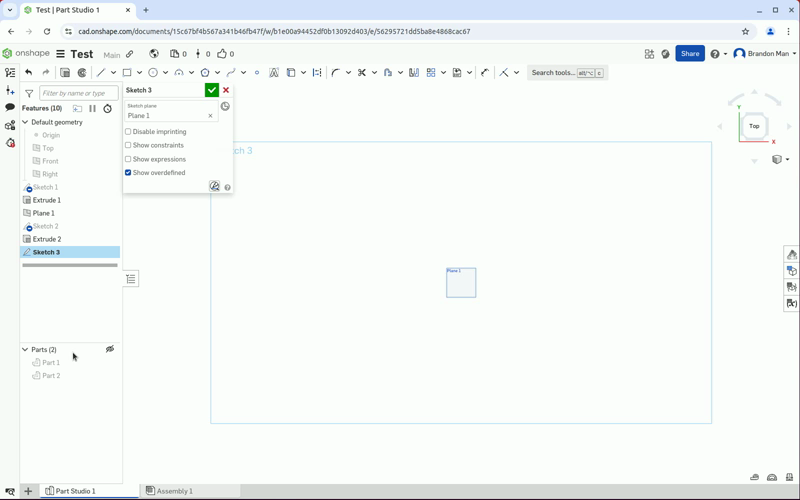
key(c)
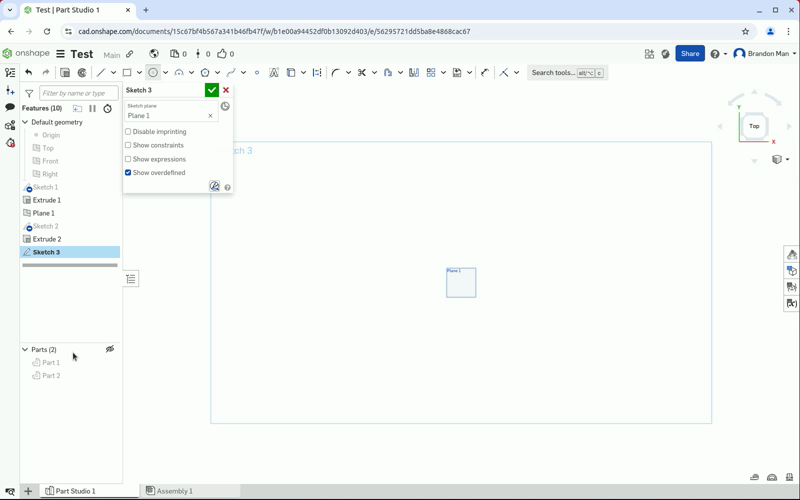
key_down(shift)
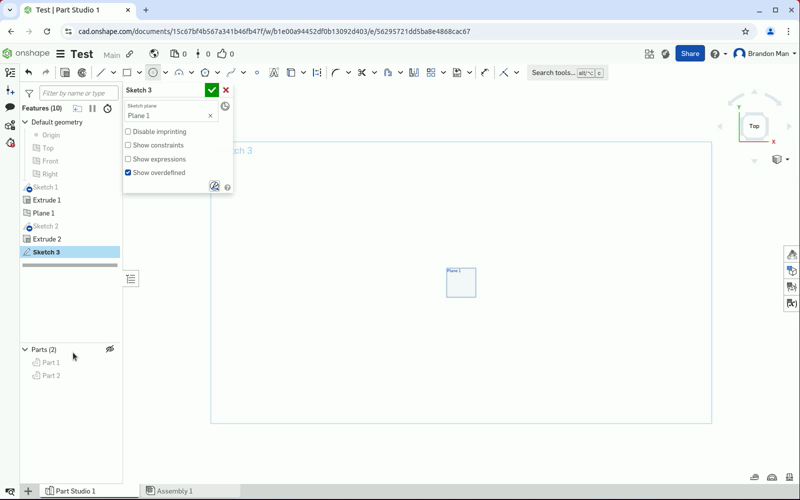
mouse_move(382, 314)
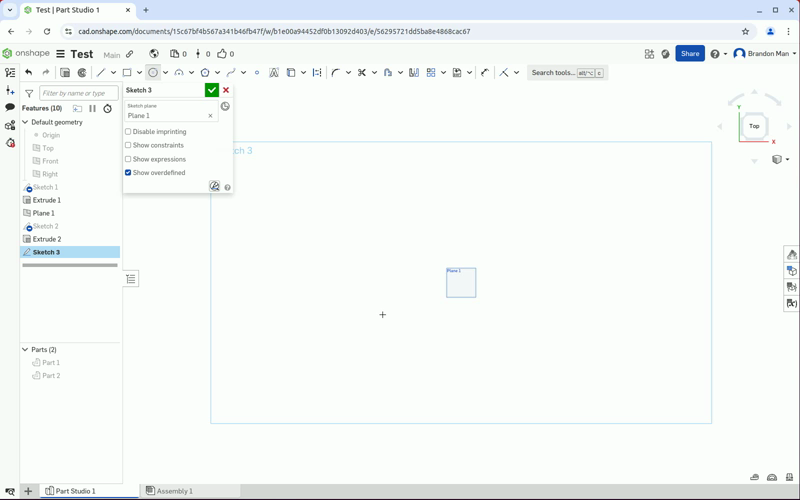
click(382, 314)
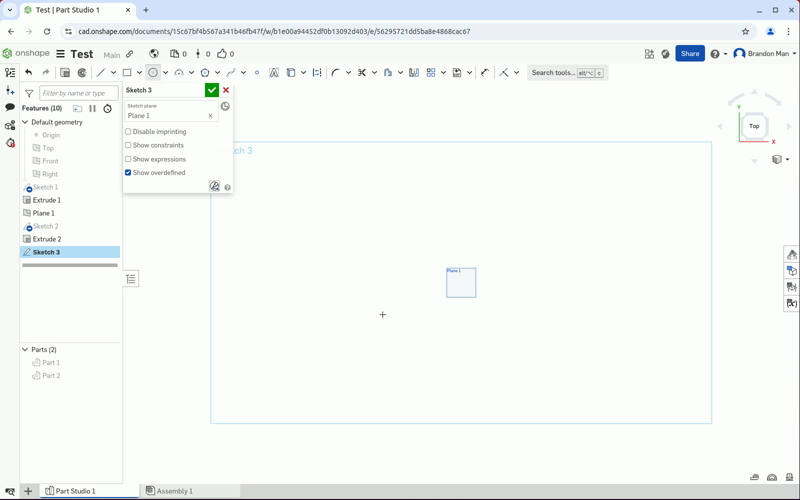
key_up(shift)
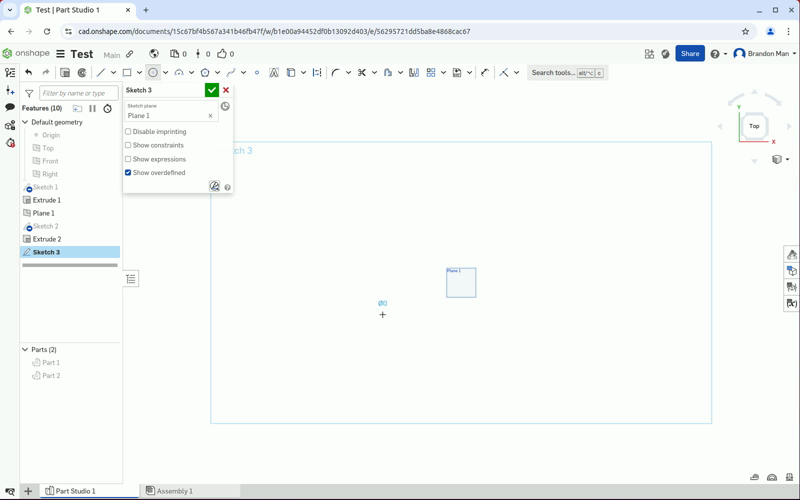
mouse_move(390, 314)
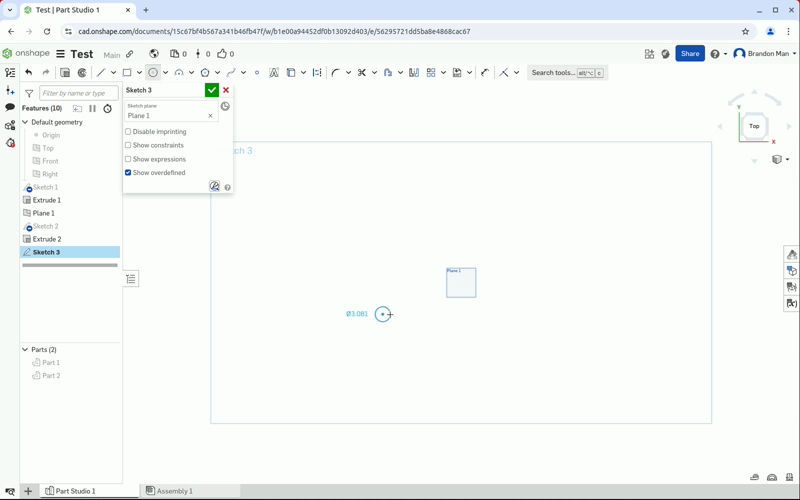
click(390, 314)
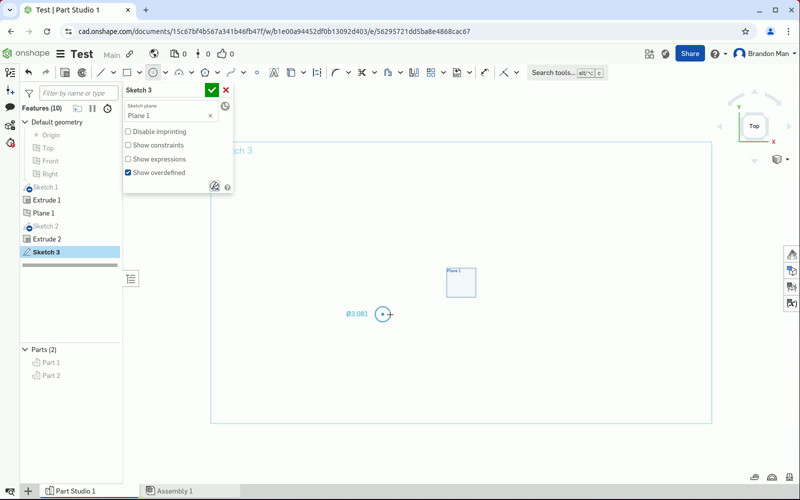
key(esc)
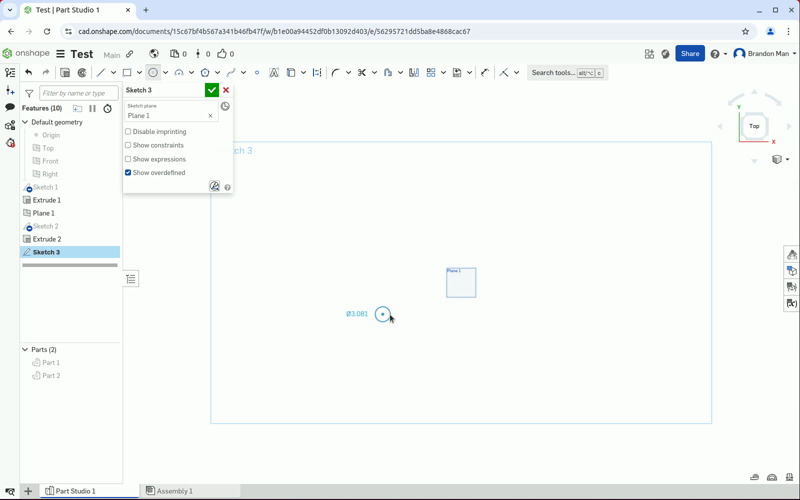
mouse_move(378, 318)
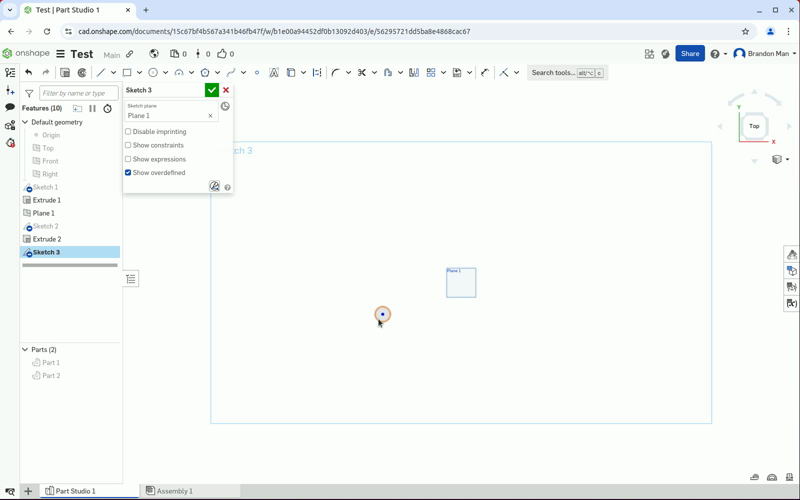
scroll(6)
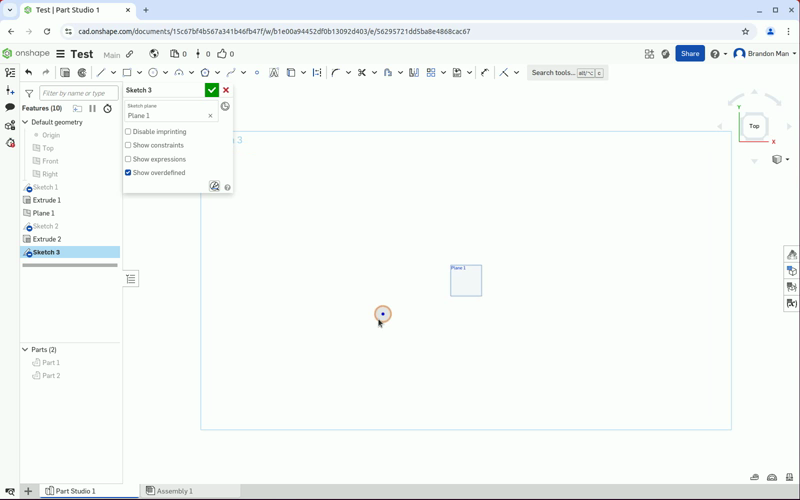
scroll(6)
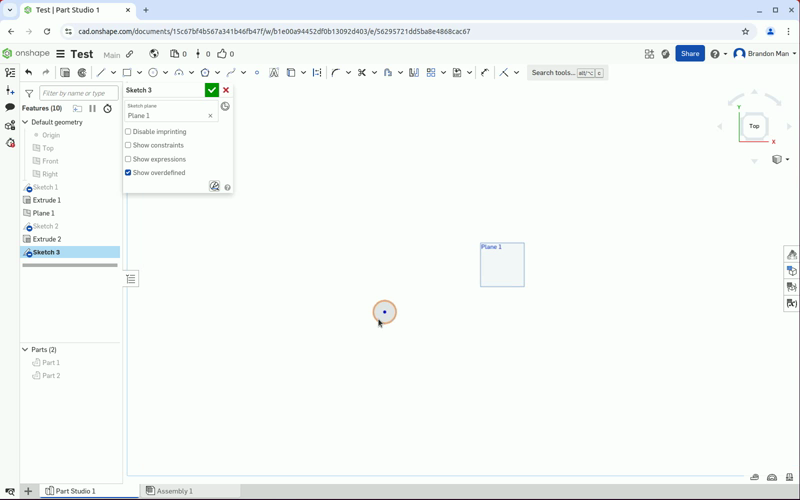
scroll(6)
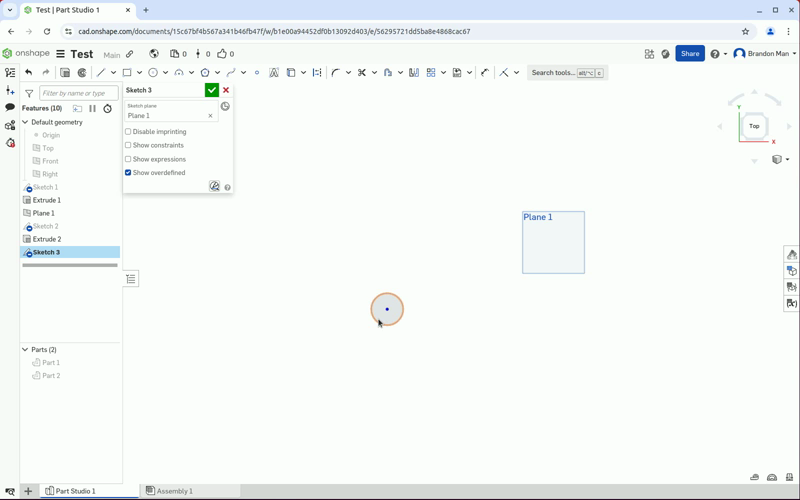
scroll(6)
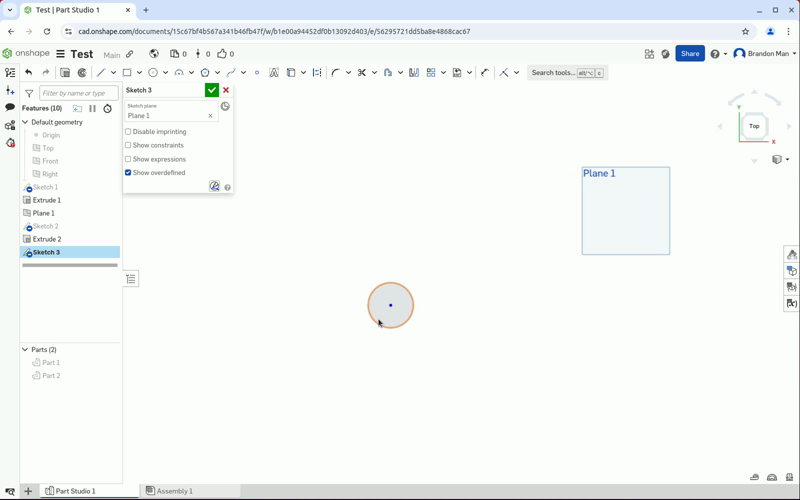
scroll(6)
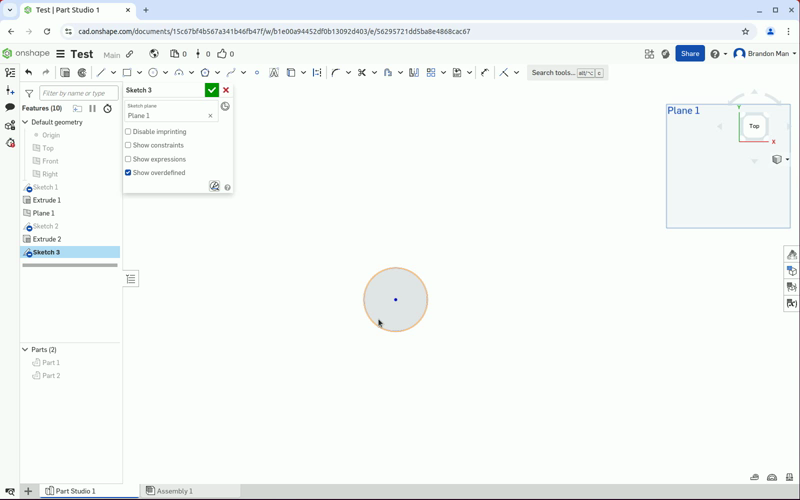
scroll(6)
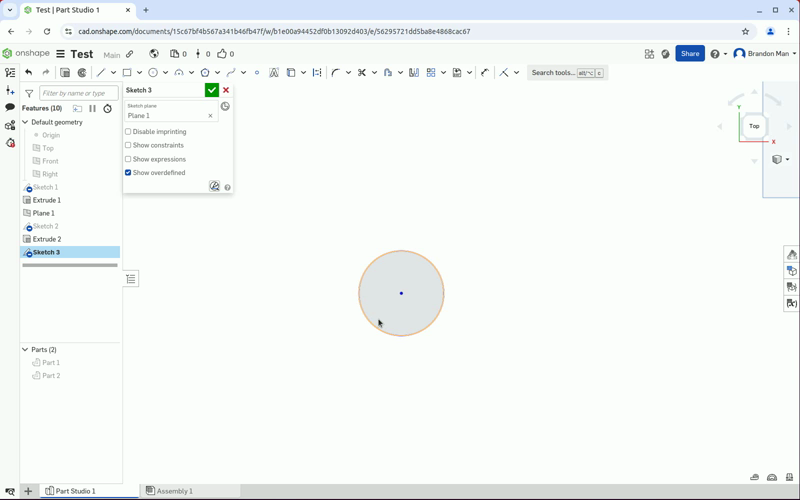
scroll(6)
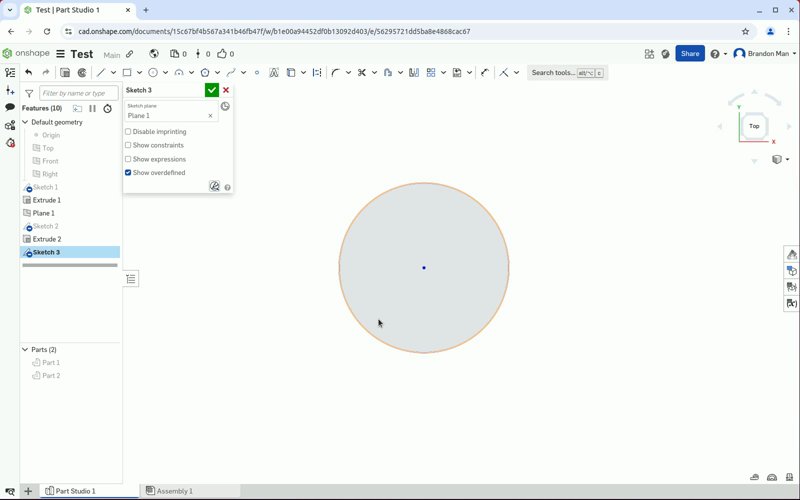
click(378, 318)
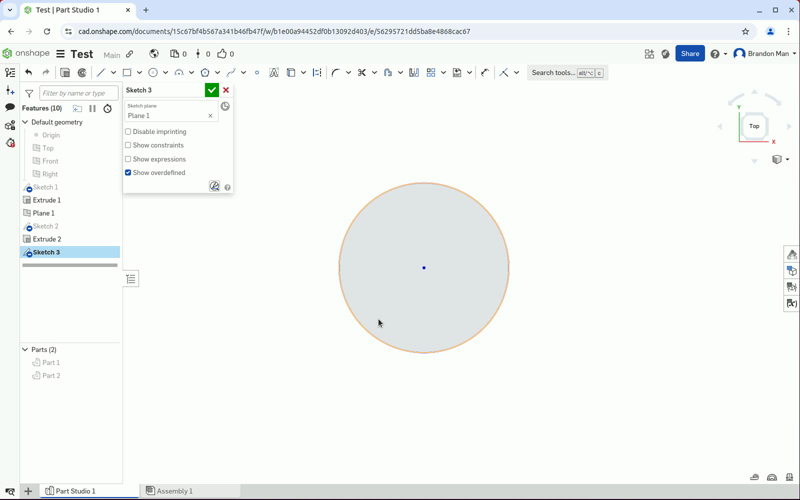
scroll(-6)
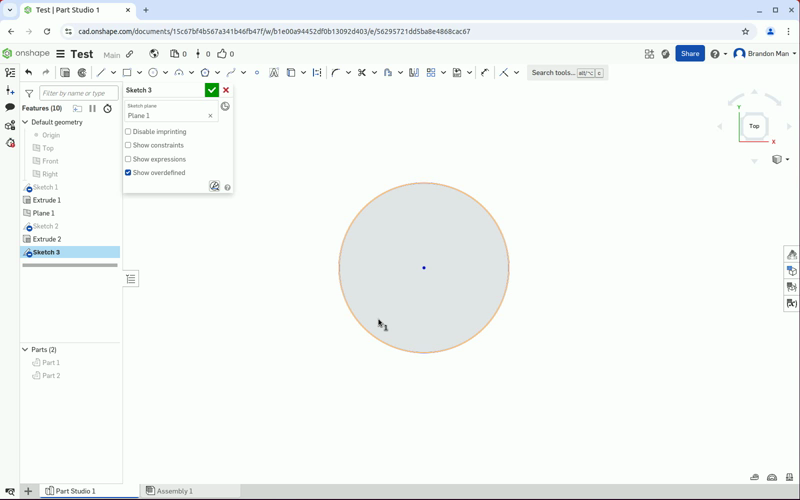
scroll(-6)
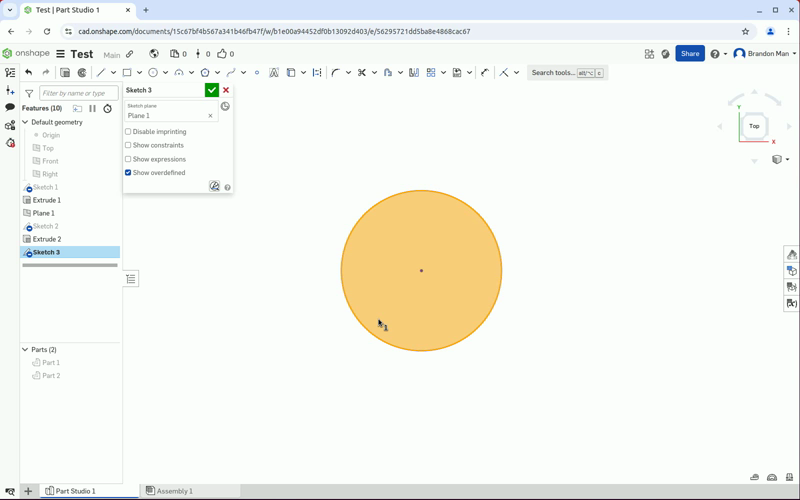
scroll(-6)
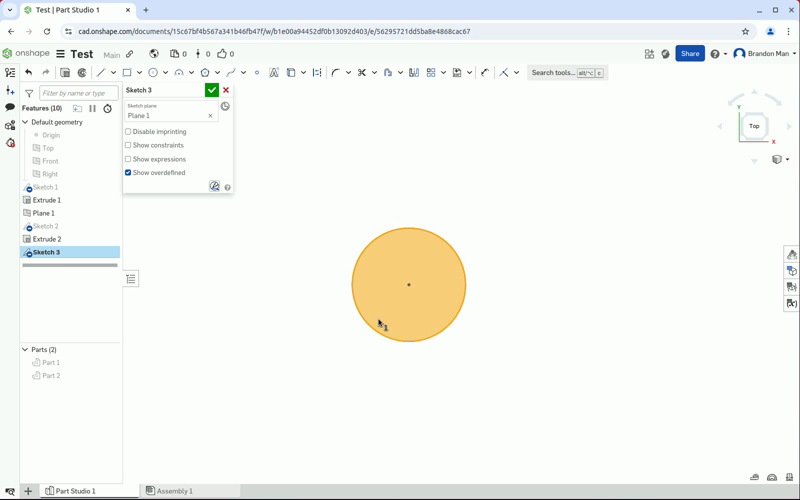
scroll(-6)
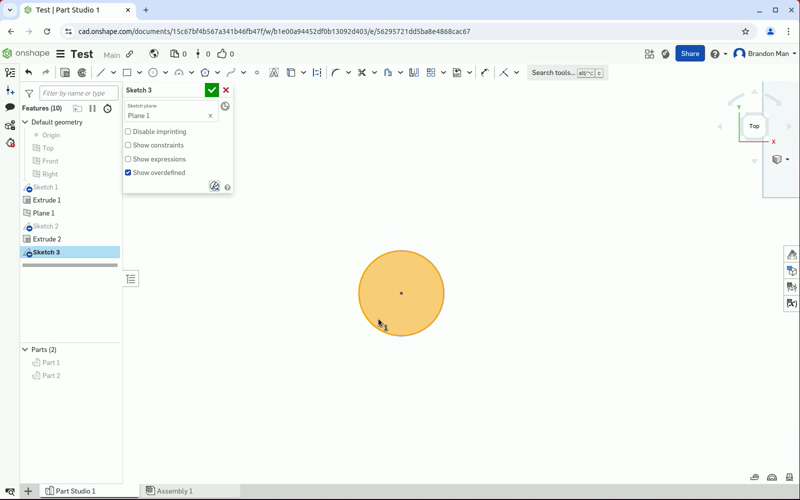
scroll(-6)
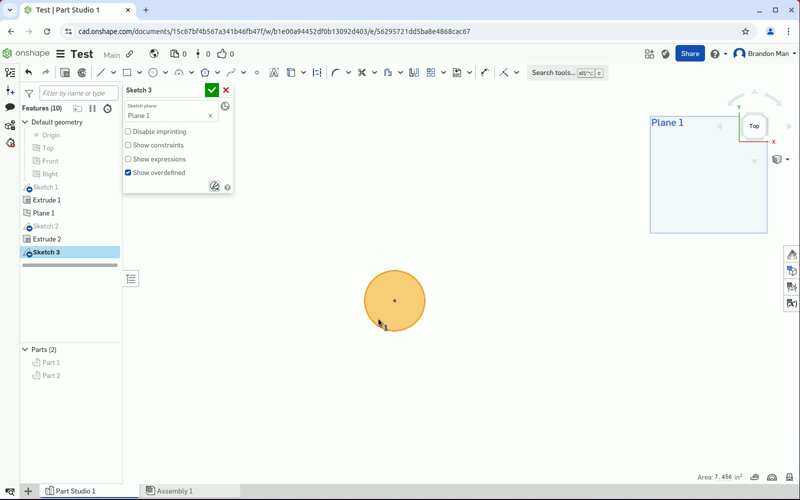
scroll(-6)
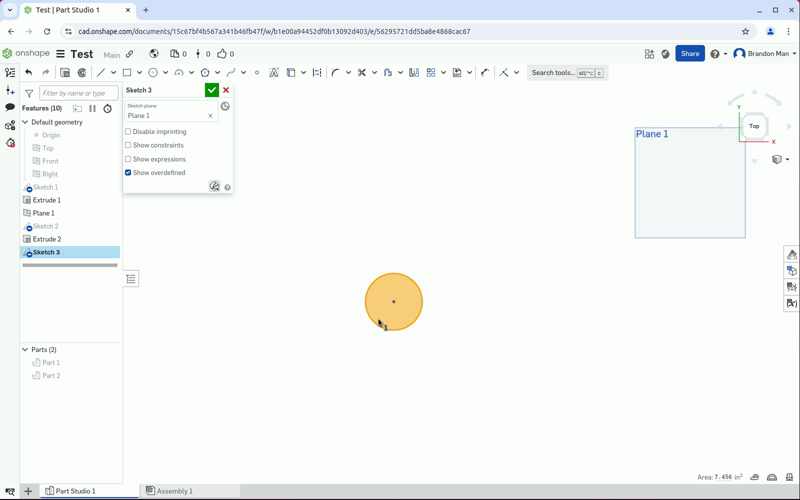
scroll(-6)
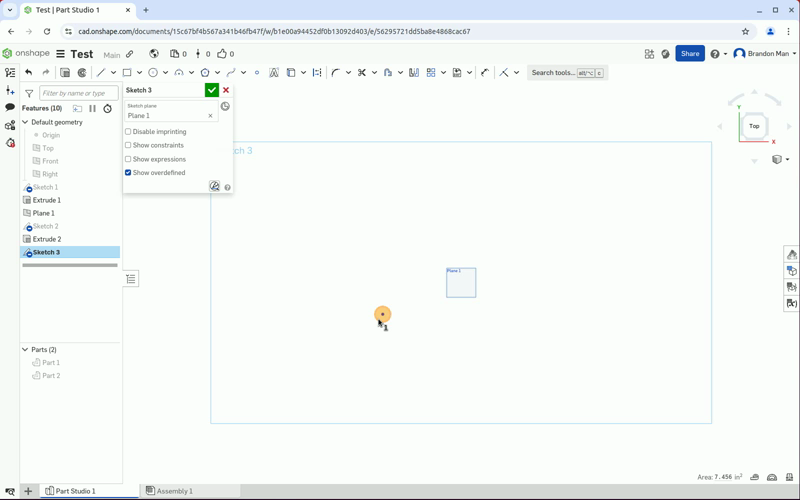
mouse_move(73, 352)
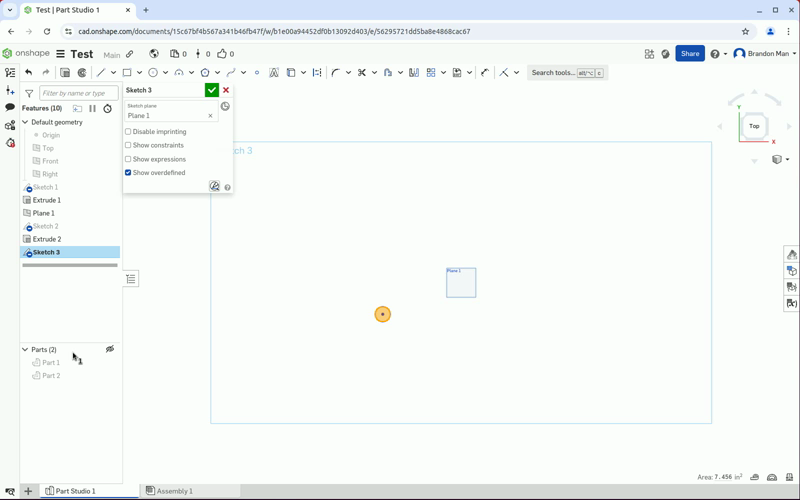
key(shift+y)
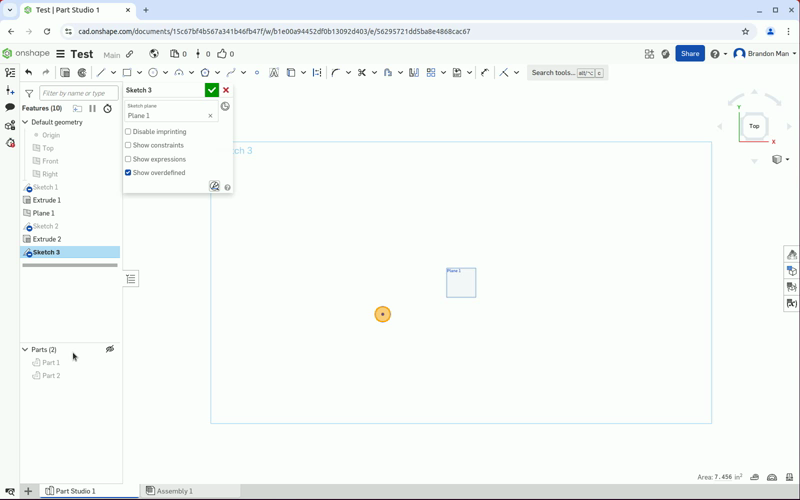
key(shift+e)
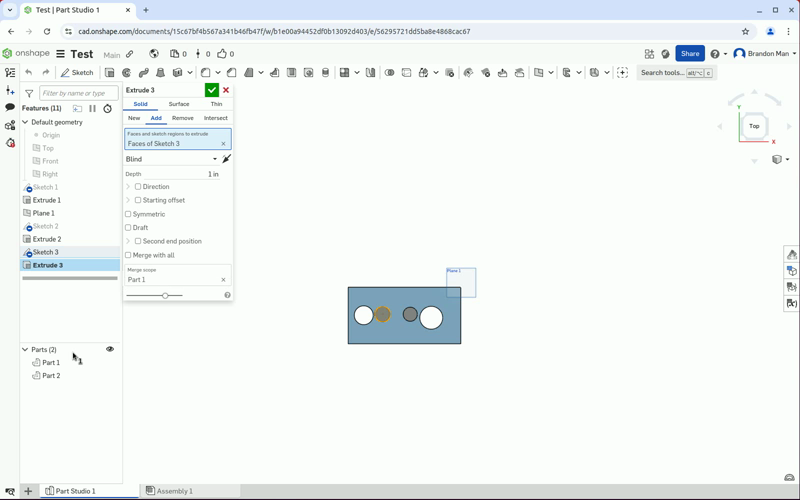
mouse_move(143, 106)
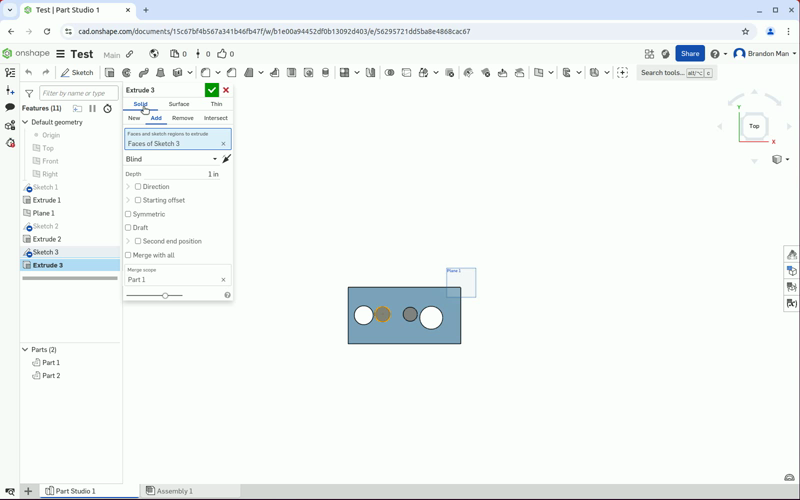
click(143, 106)
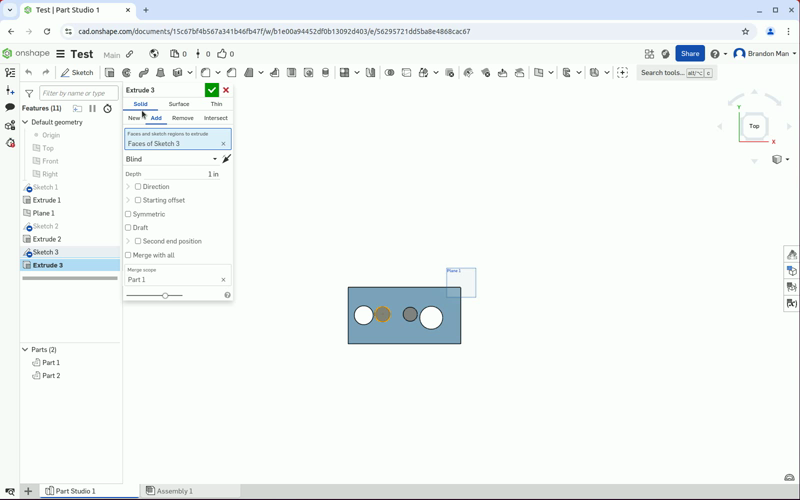
mouse_move(137, 120)
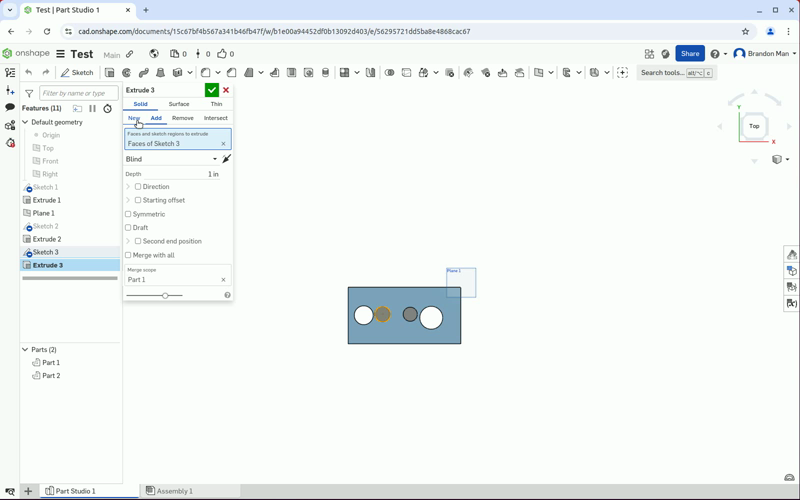
click(137, 120)
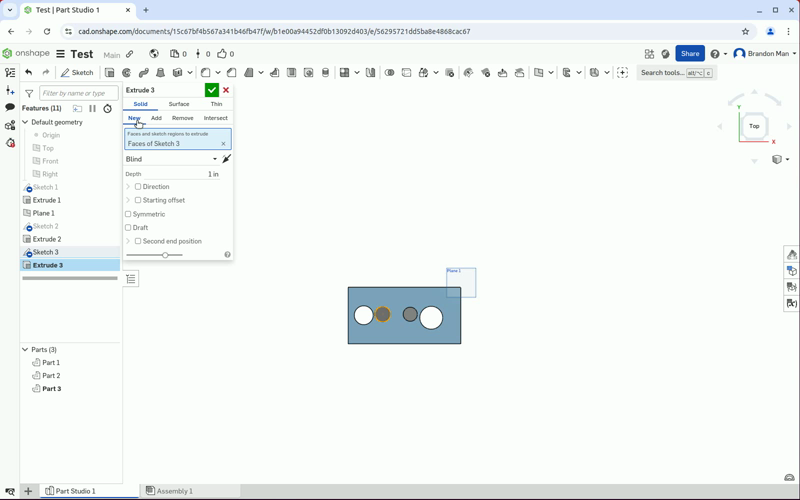
key(tab, 4)
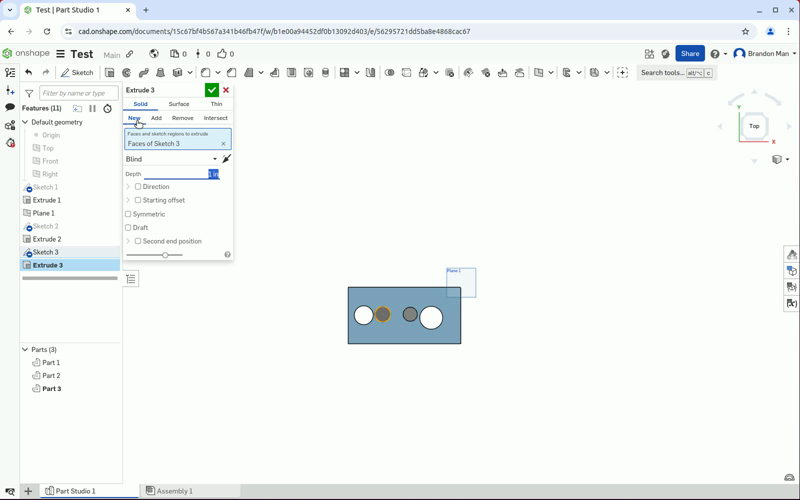
text(3.851)
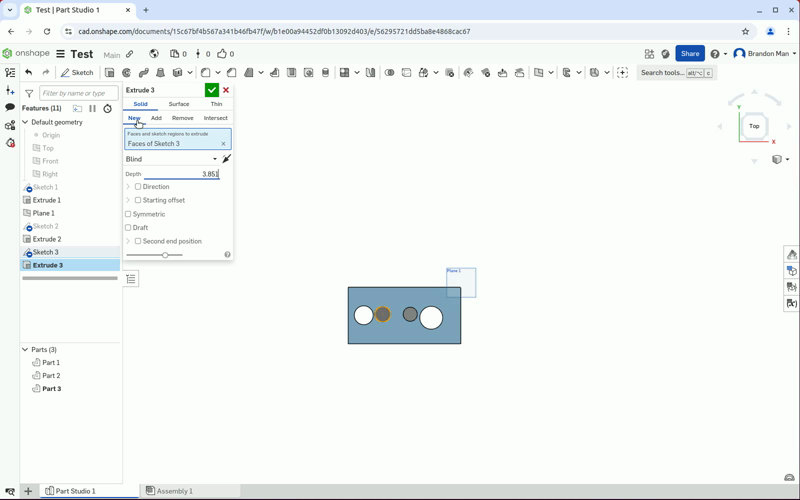
key(enter)
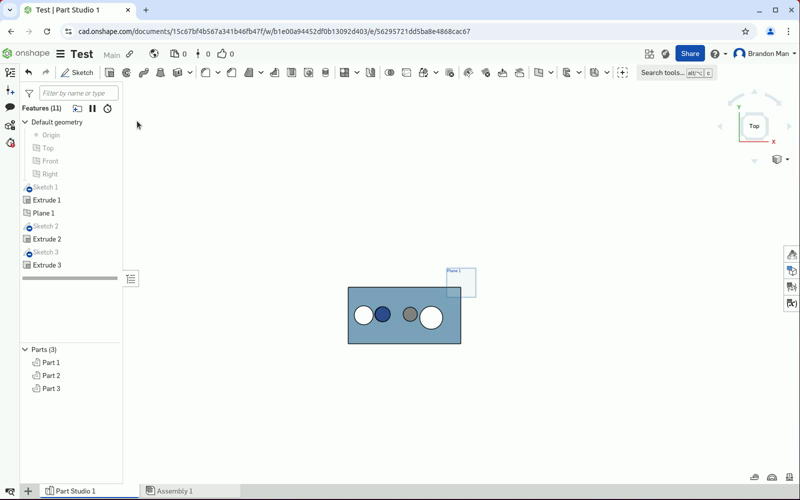
key(shift+h)
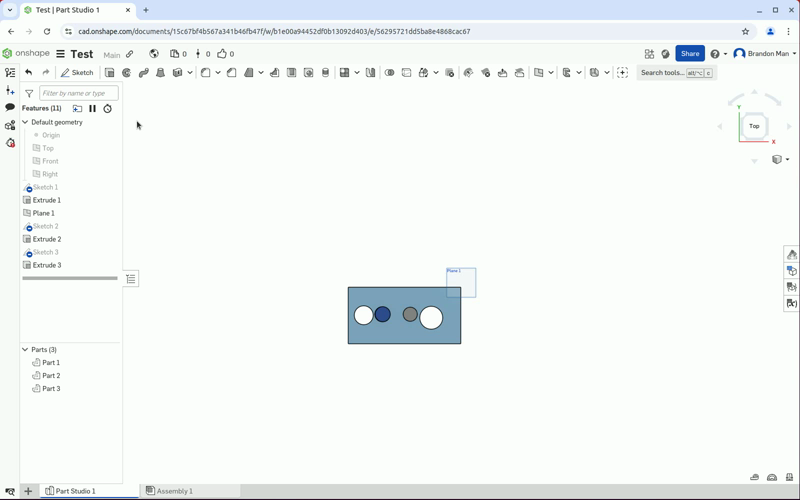
key(shift+h)
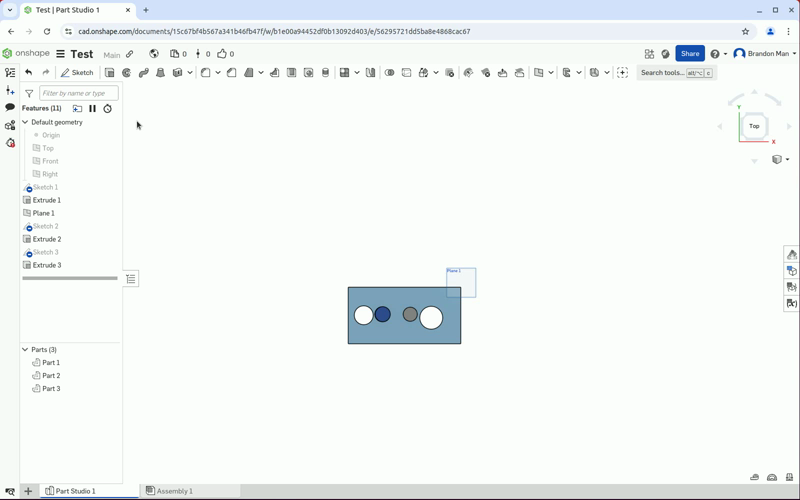
mouse_move(73, 189)
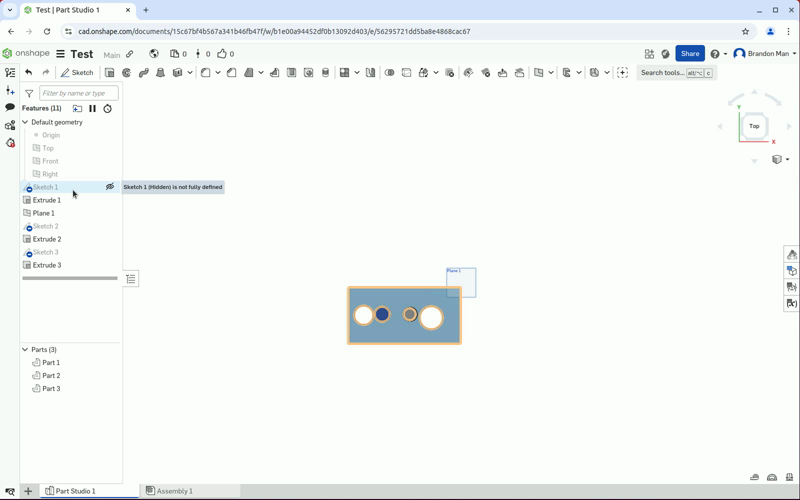
click(73, 189)
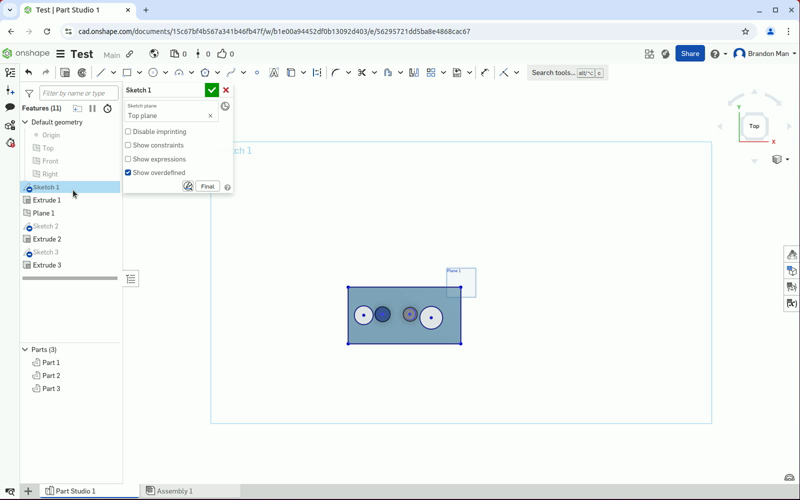
mouse_move(229, 92)
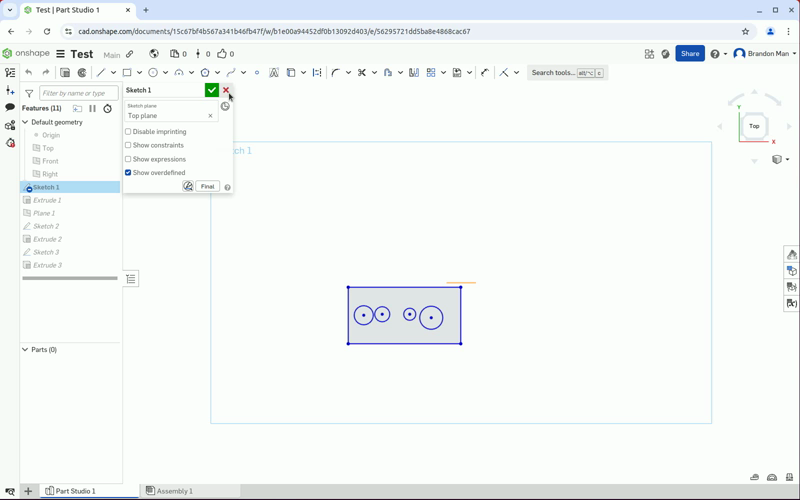
click(229, 92)
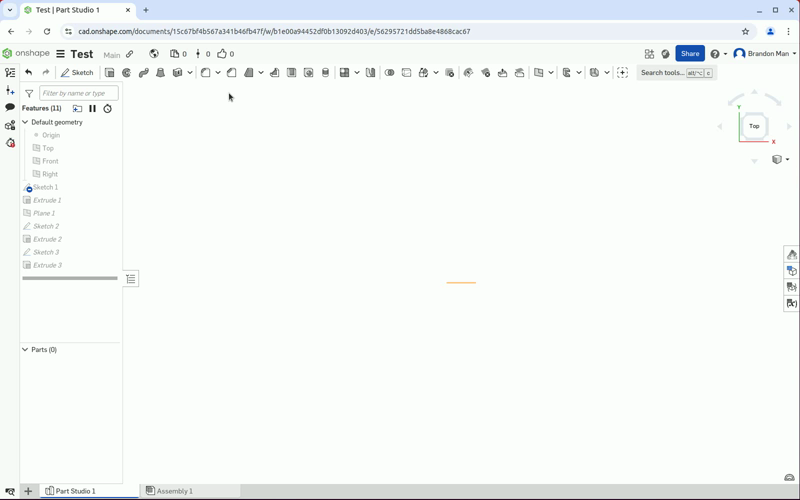
key(shift+s)
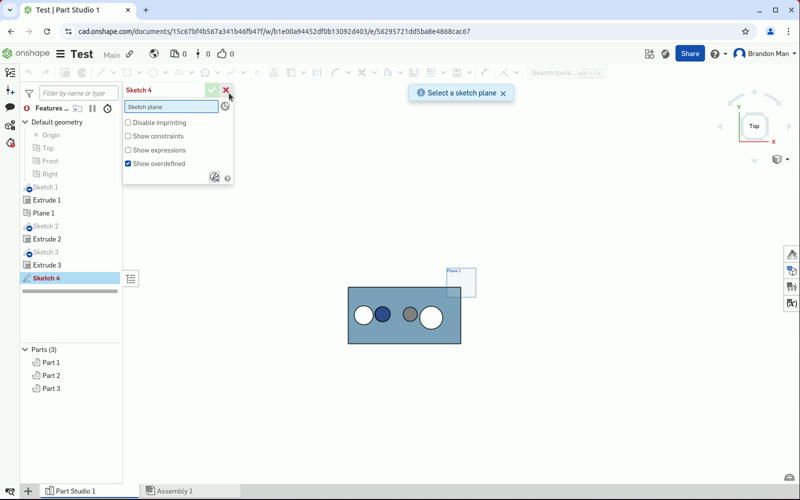
mouse_move(73, 215)
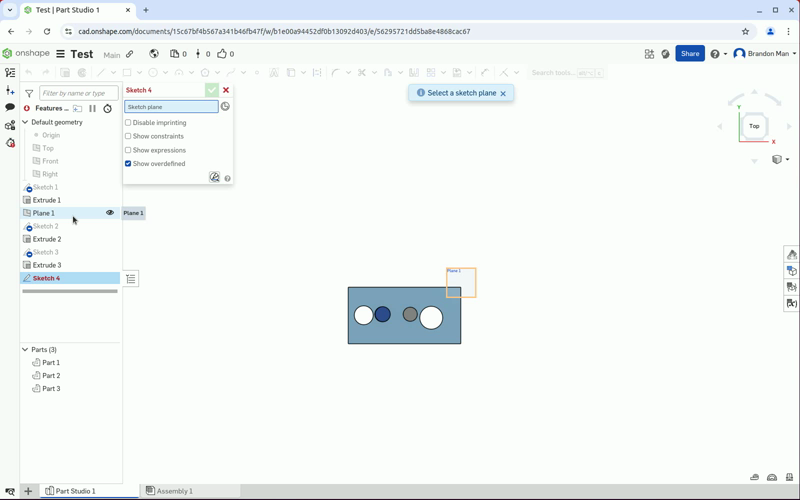
click(73, 215)
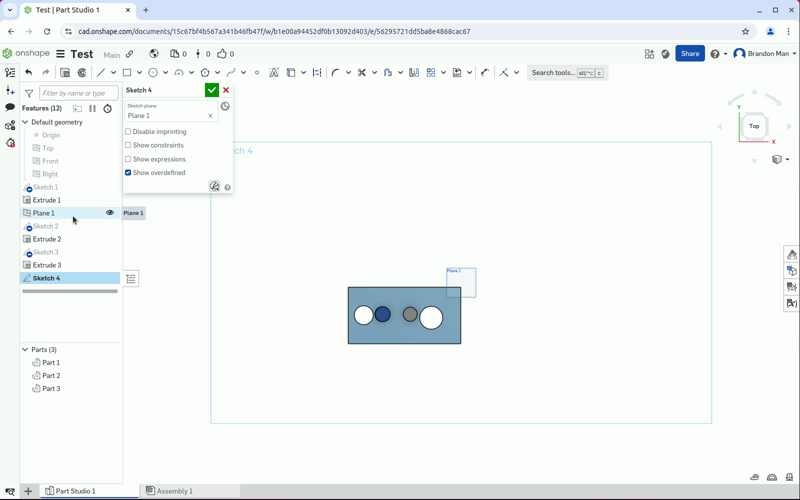
mouse_move(73, 352)
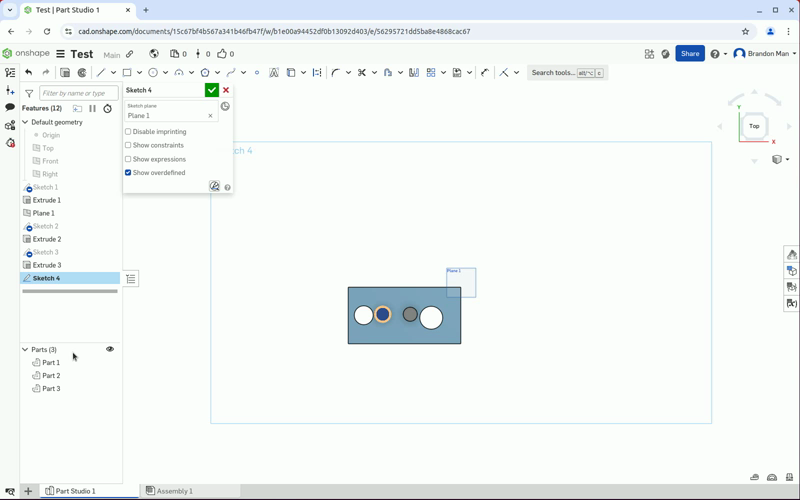
key(y)
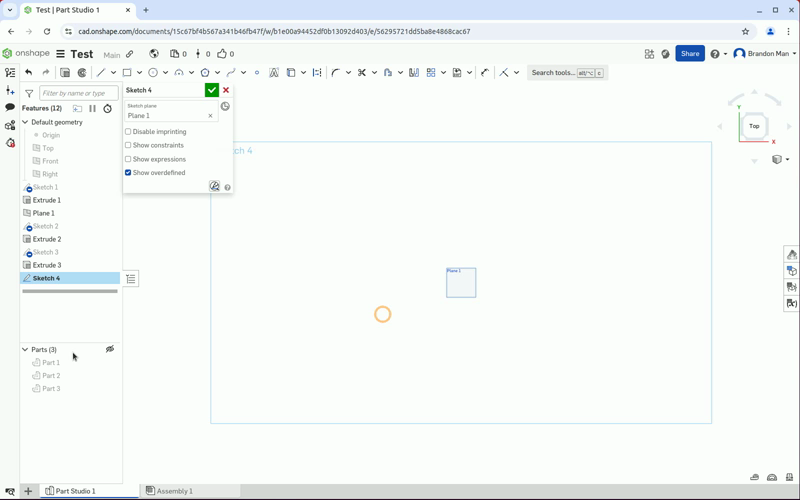
key(l)
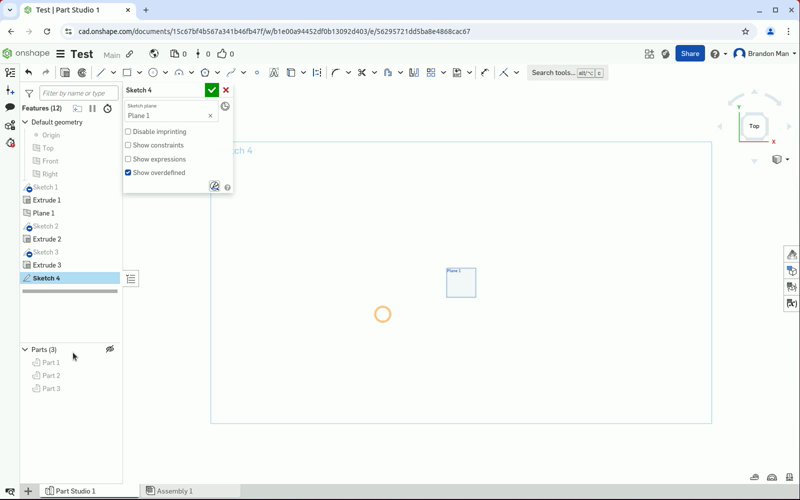
key_down(shift)
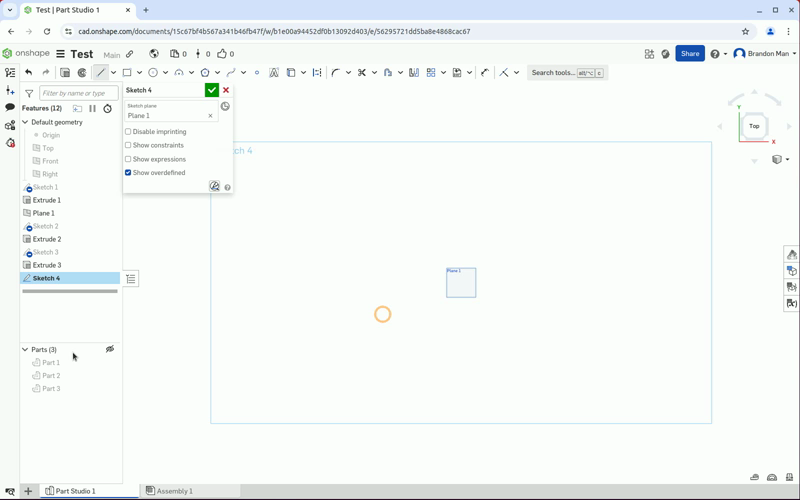
mouse_move(348, 325)
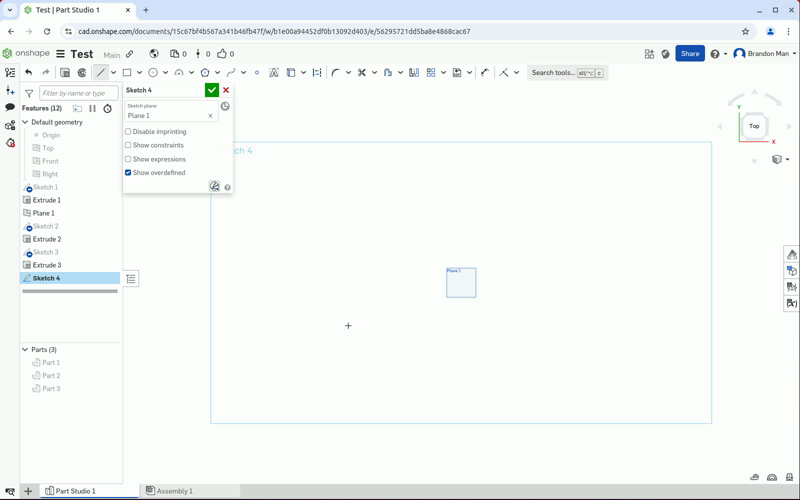
click(348, 325)
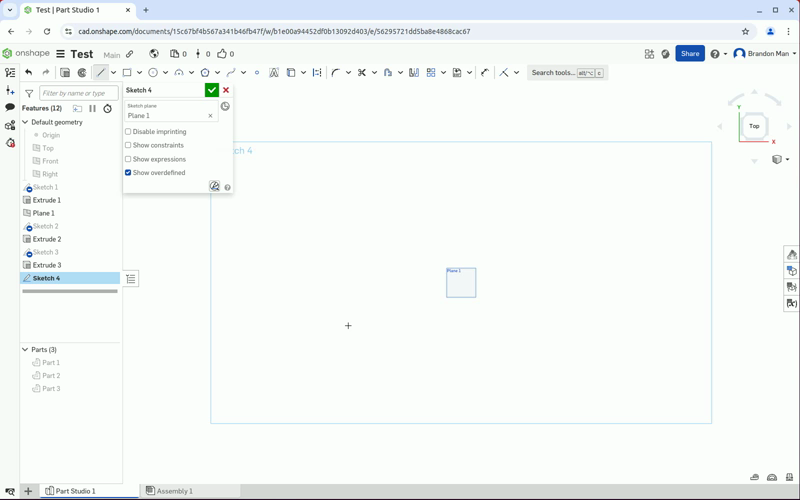
key_up(shift)
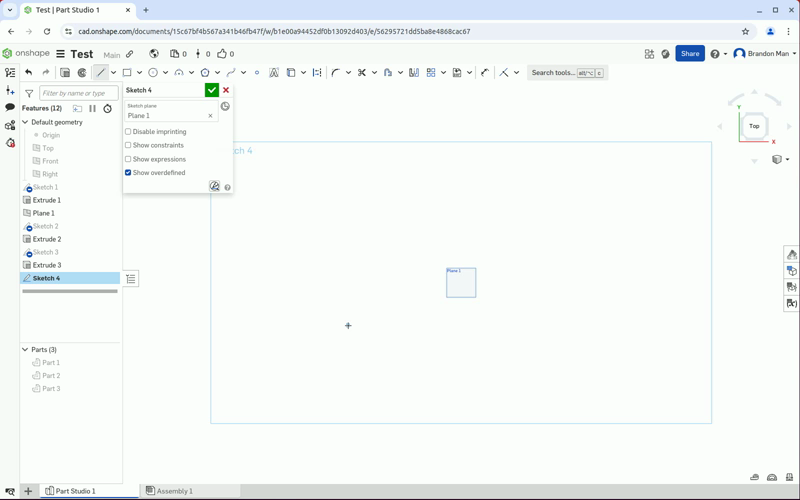
key_down(shift)
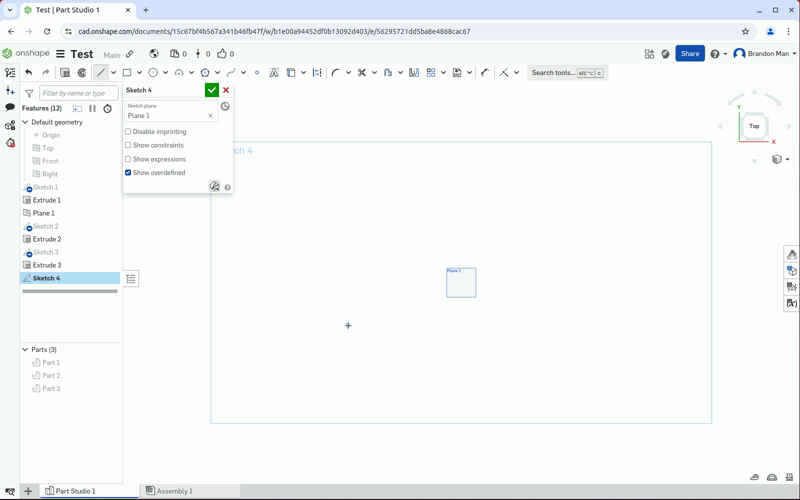
mouse_move(378, 325)
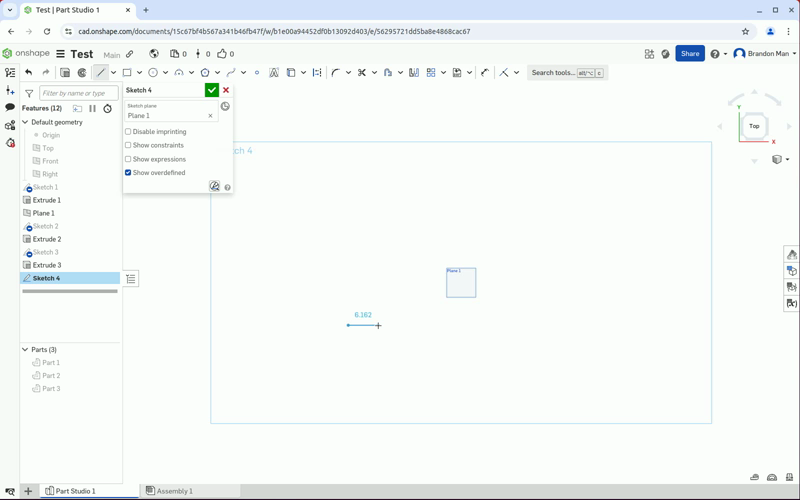
mouse_move(359, 325)
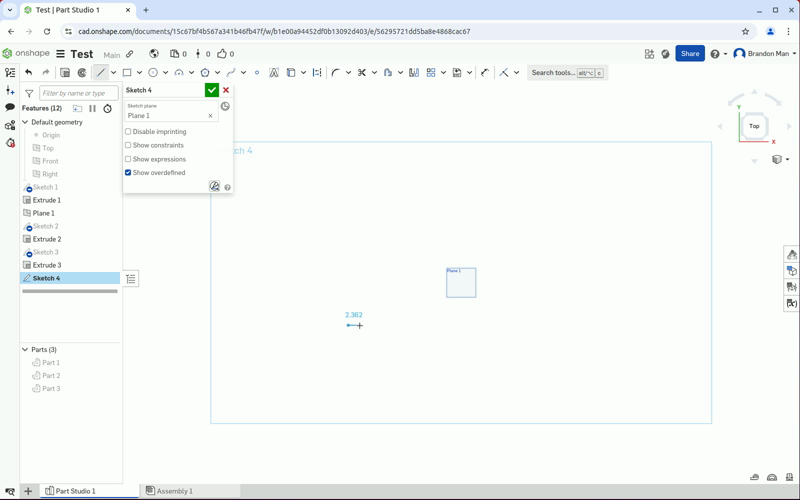
click(359, 325)
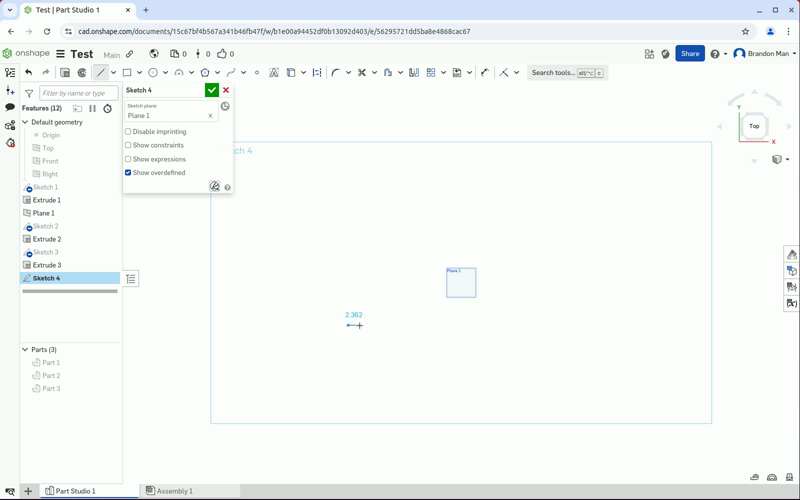
key_up(shift)
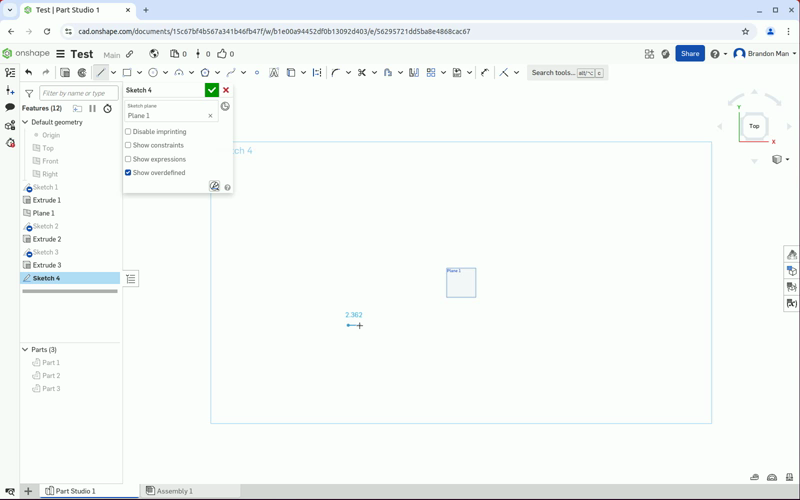
key(esc)
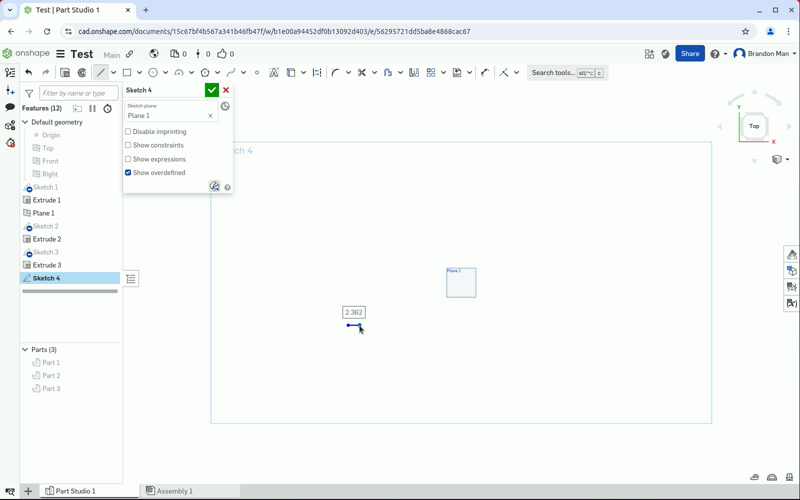
key(a)
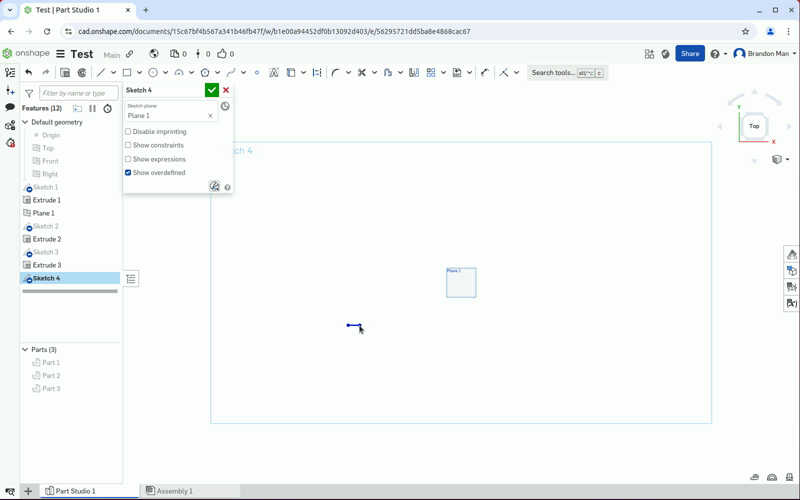
mouse_move(359, 325)
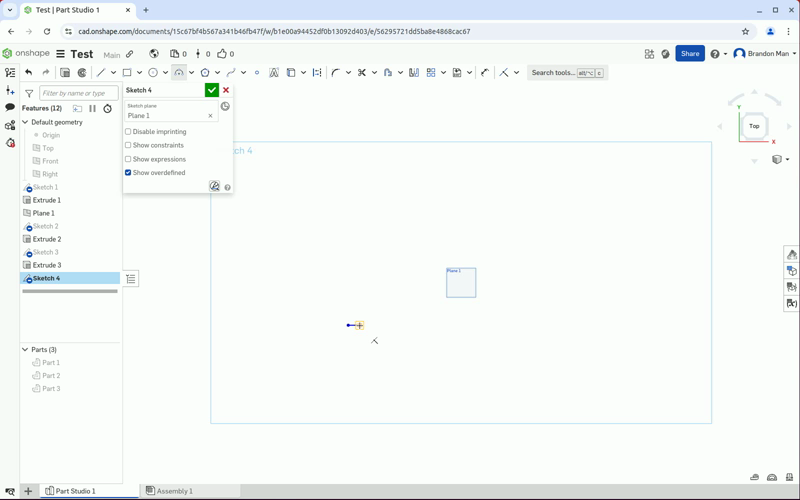
click(359, 325)
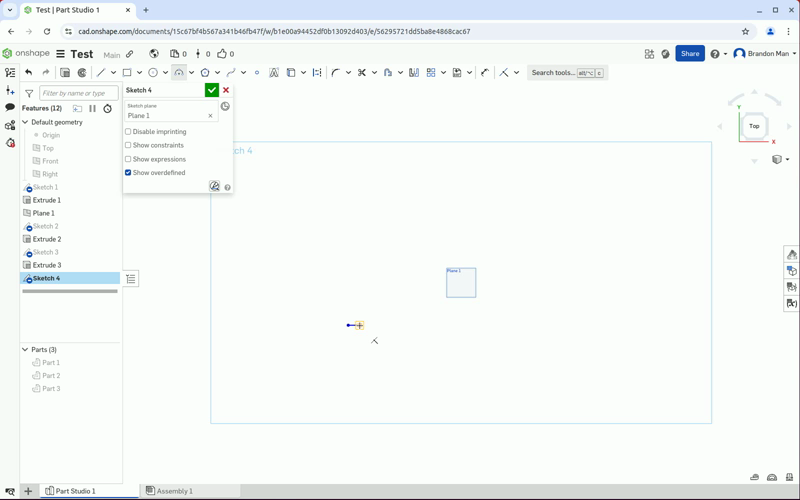
key_down(shift)
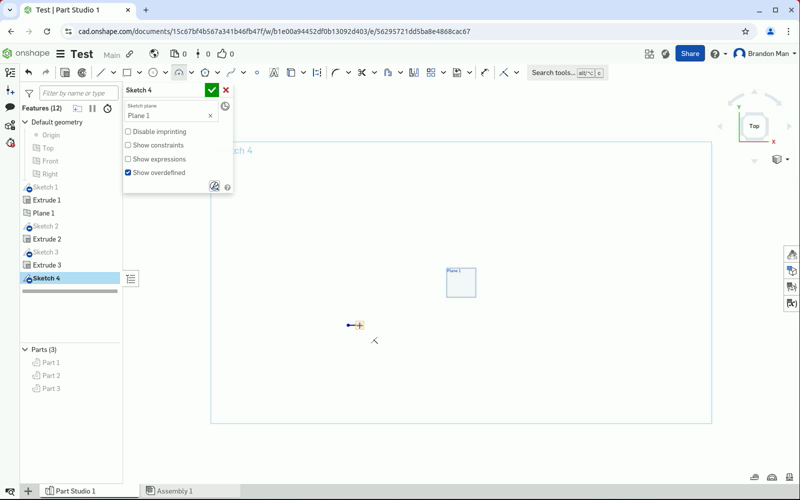
mouse_move(365, 325)
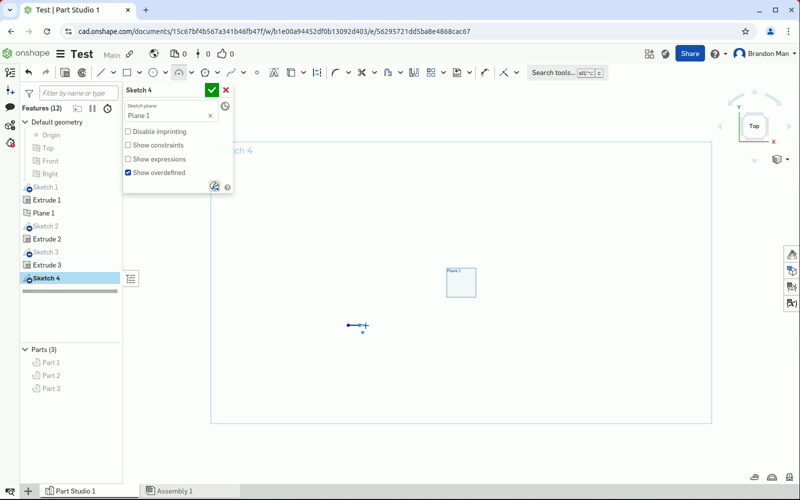
scroll(6)
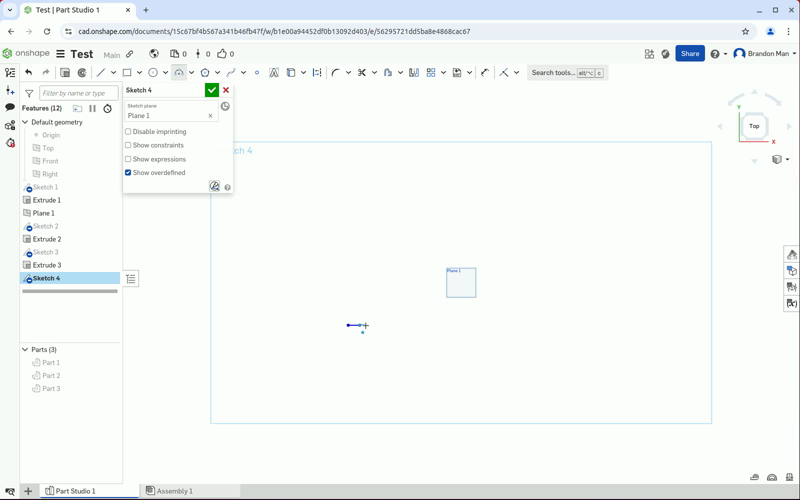
scroll(6)
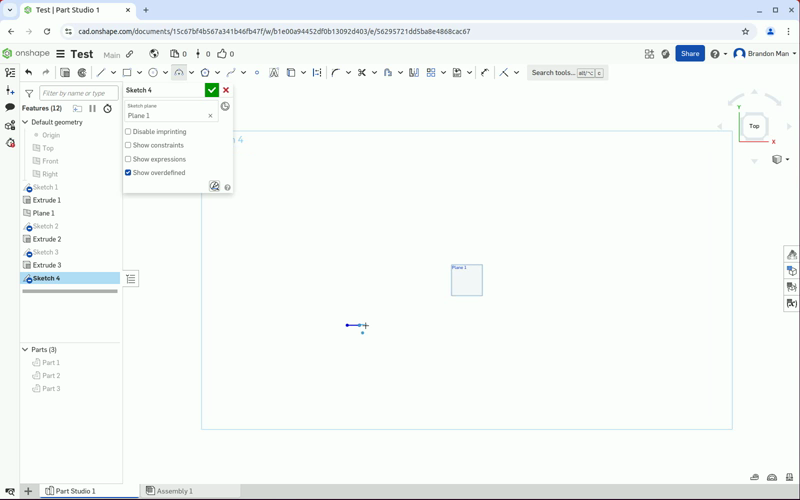
scroll(6)
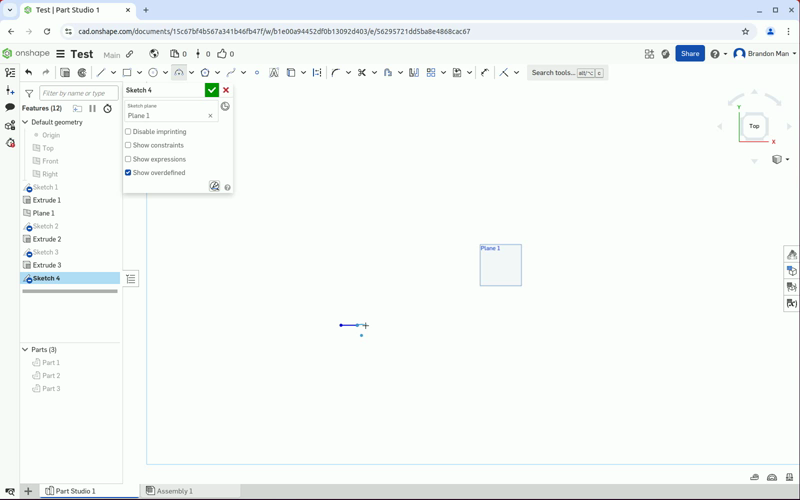
scroll(6)
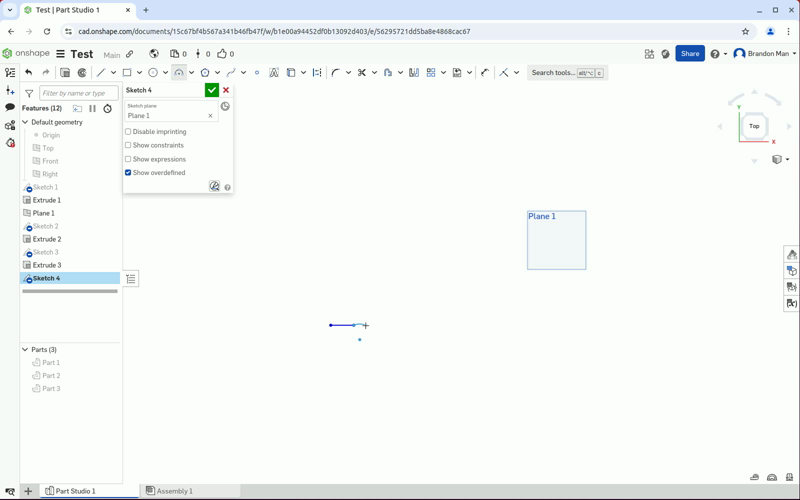
scroll(6)
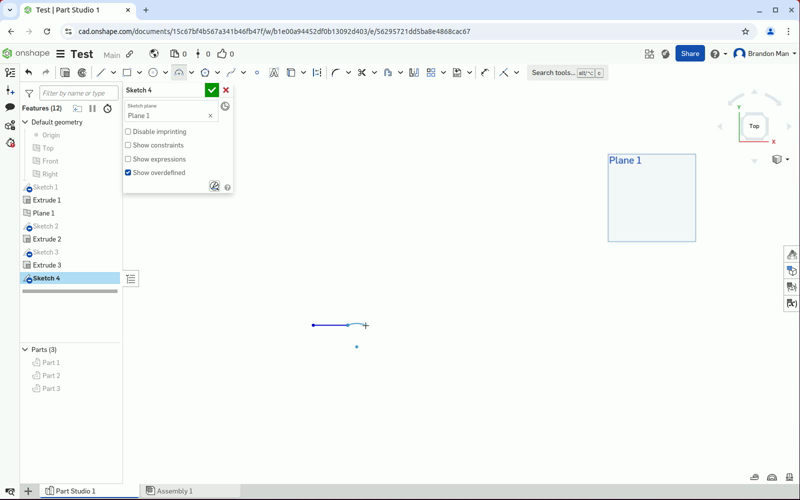
scroll(6)
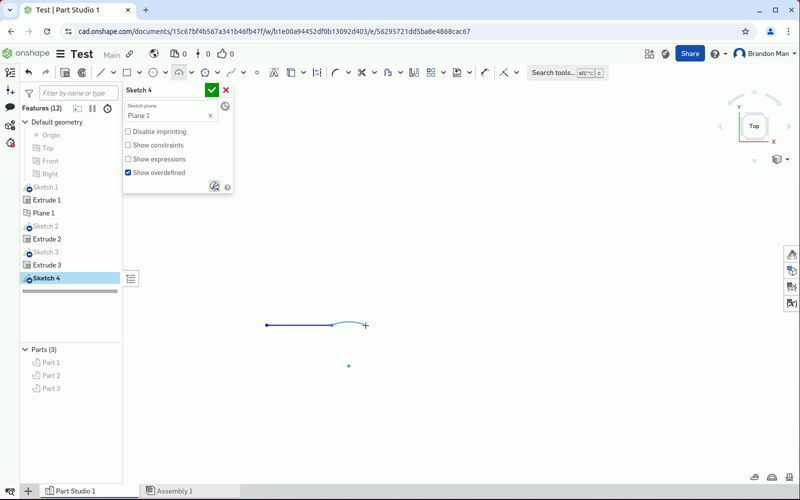
scroll(6)
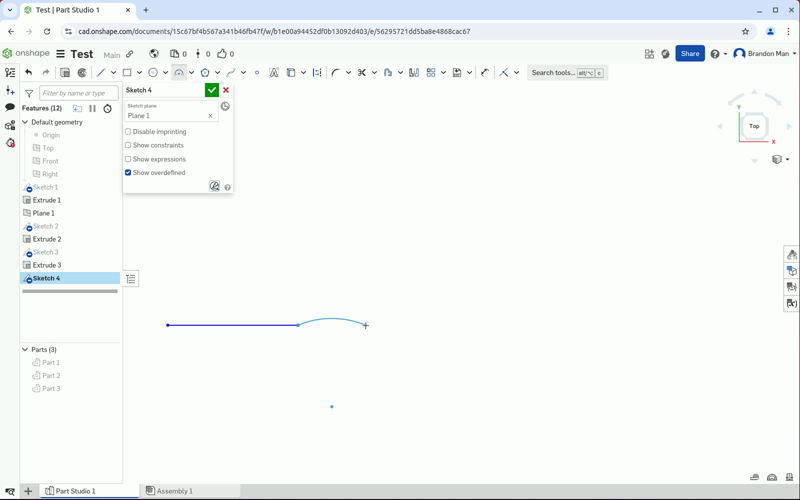
click(365, 325)
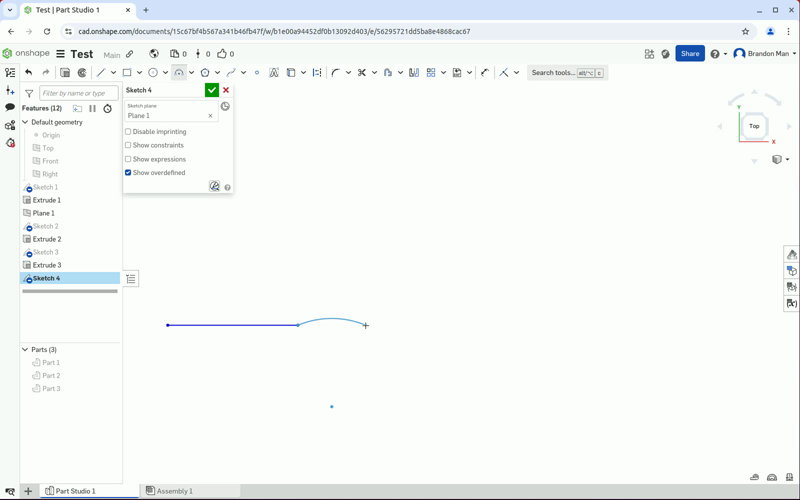
scroll(-6)
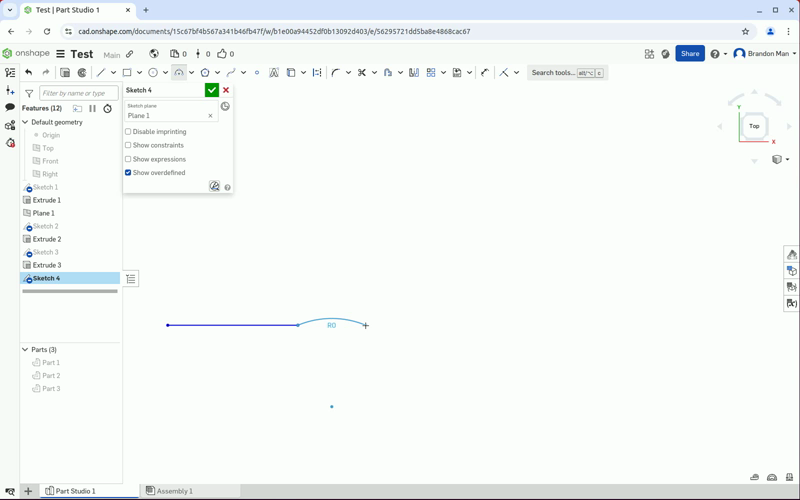
scroll(-6)
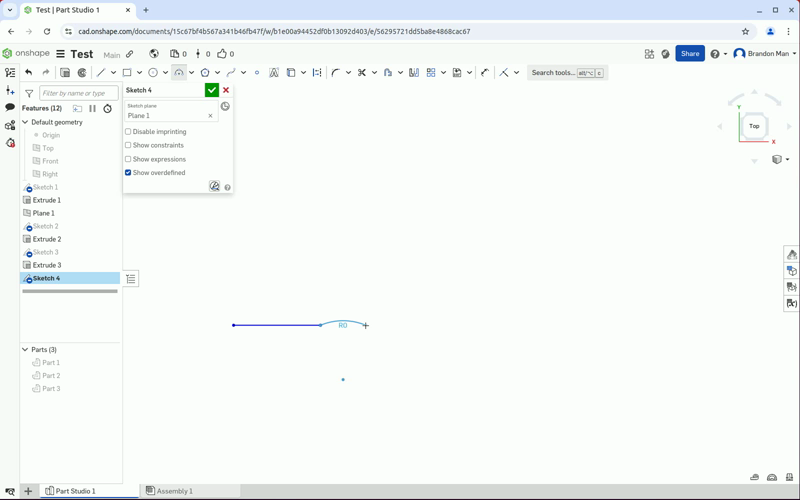
scroll(-6)
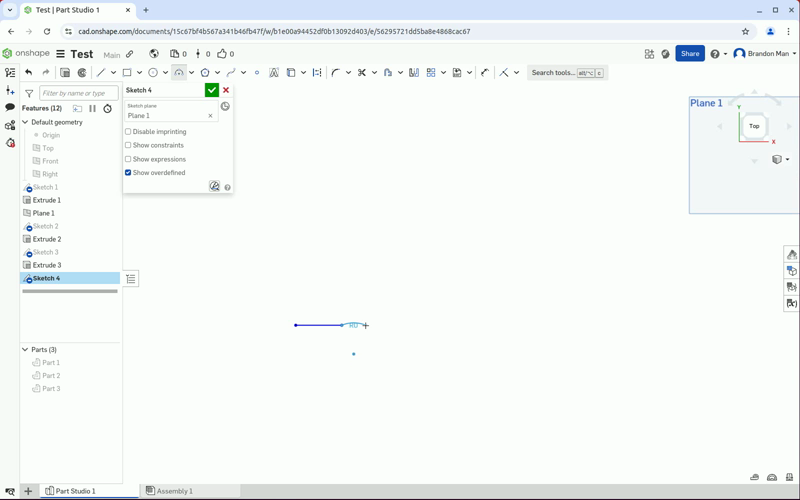
scroll(-6)
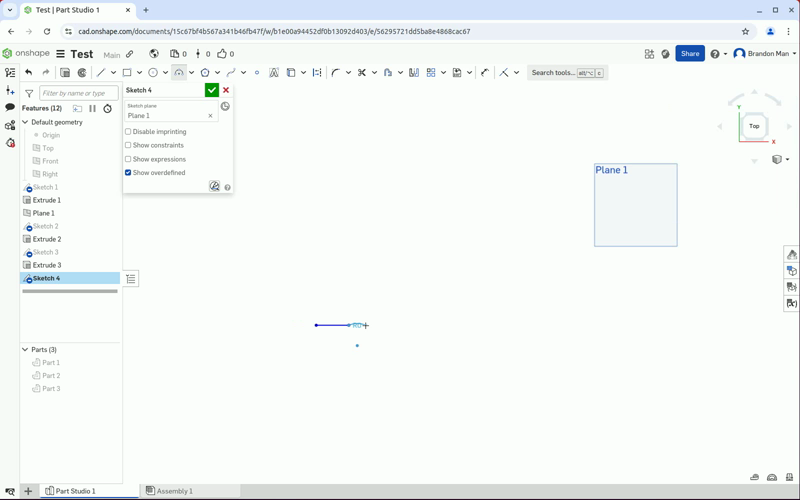
scroll(-6)
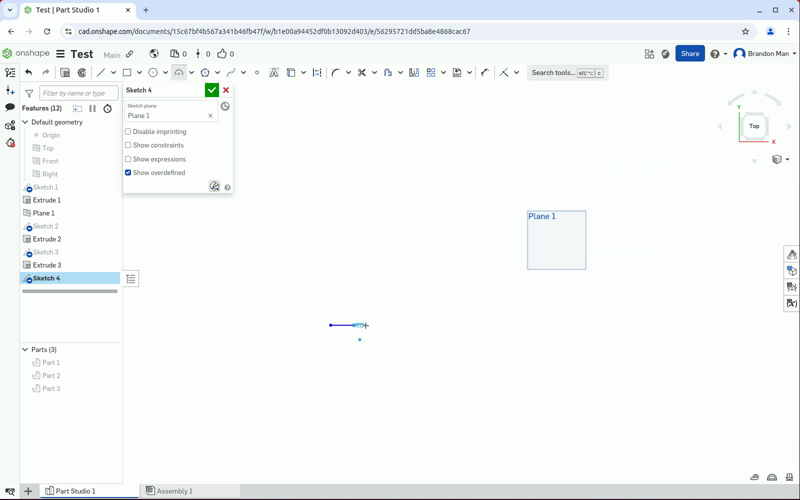
scroll(-6)
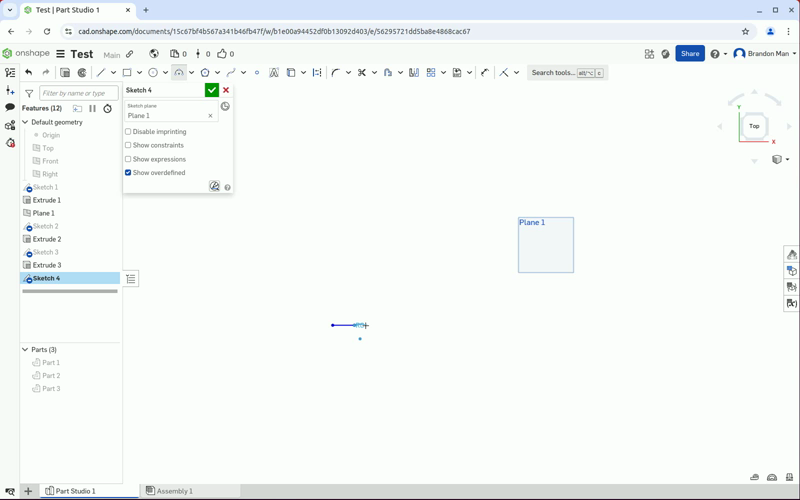
scroll(-6)
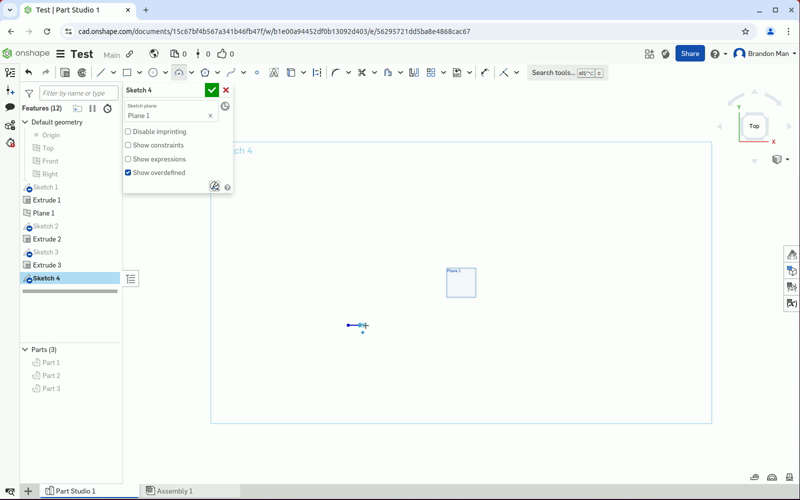
mouse_move(362, 305)
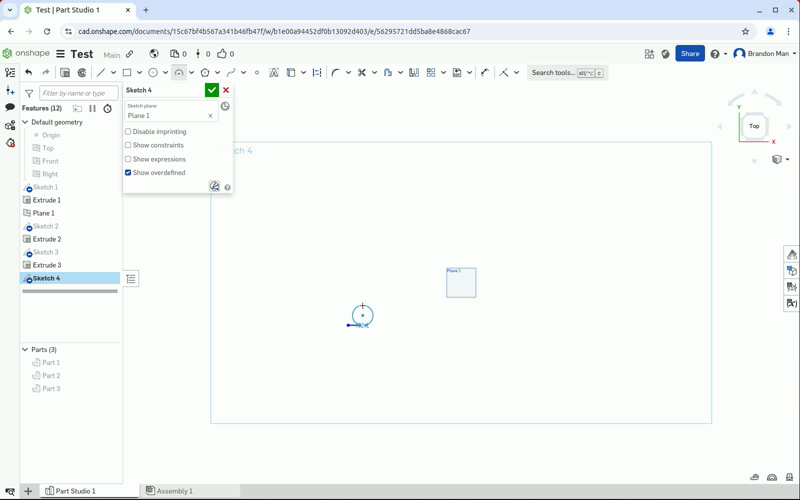
scroll(6)
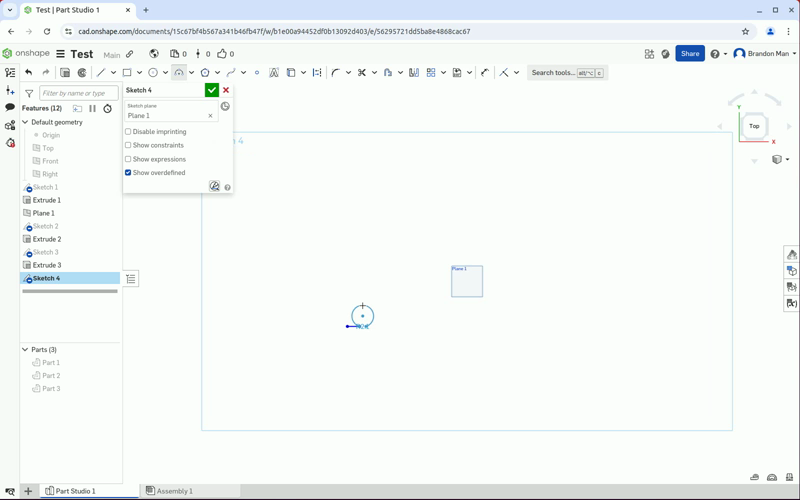
scroll(6)
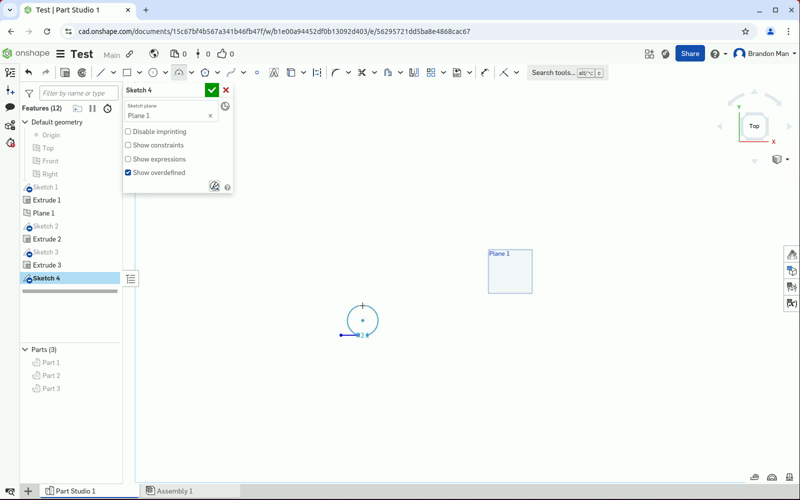
scroll(6)
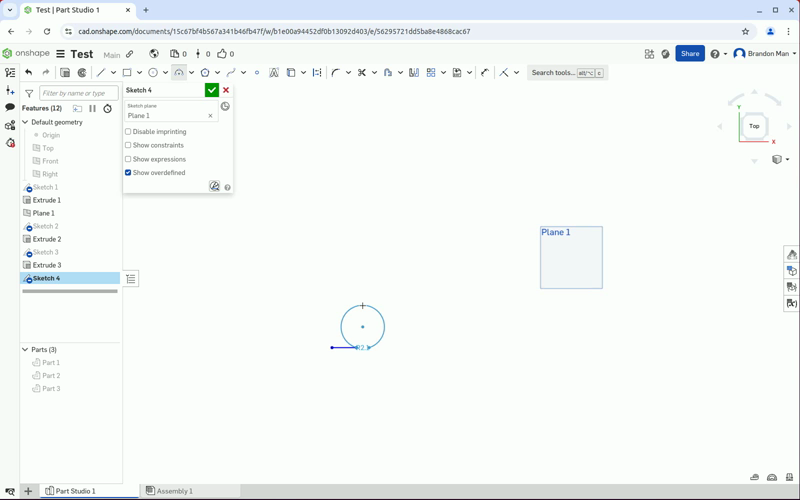
scroll(6)
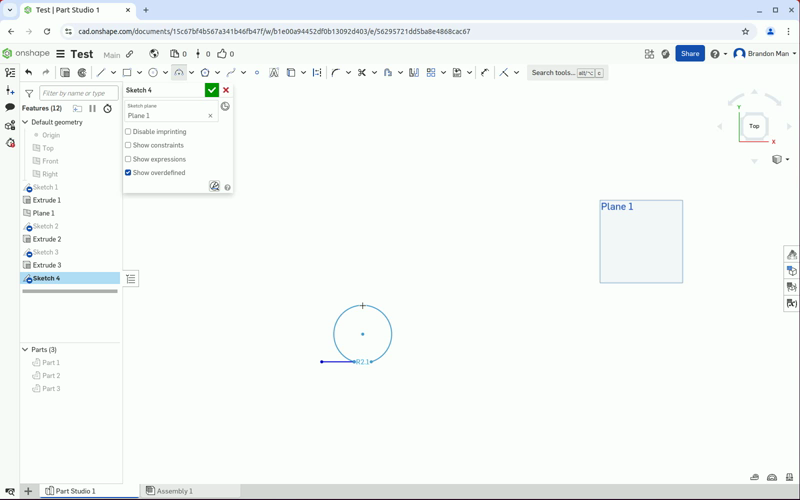
scroll(6)
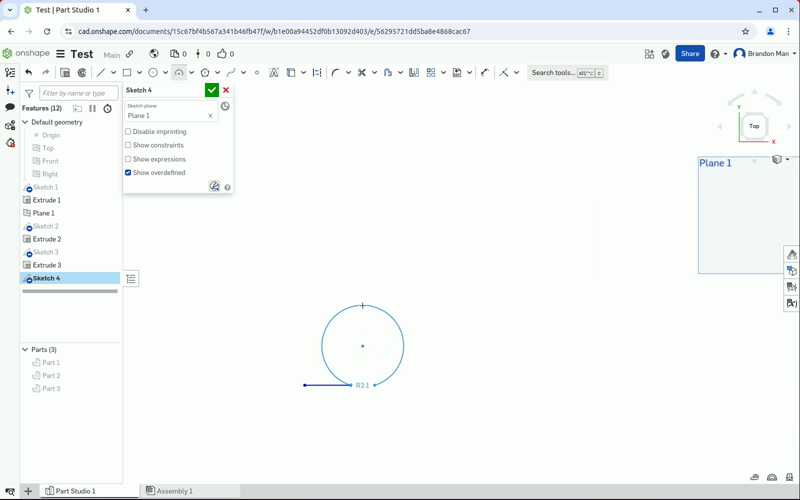
scroll(6)
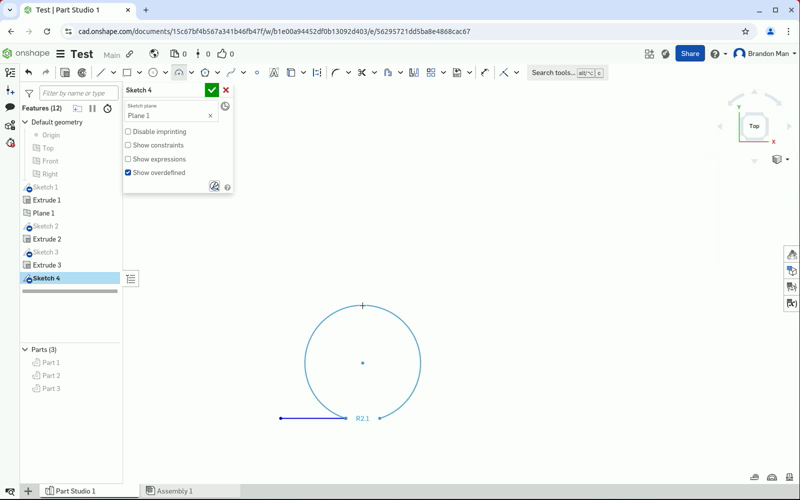
scroll(6)
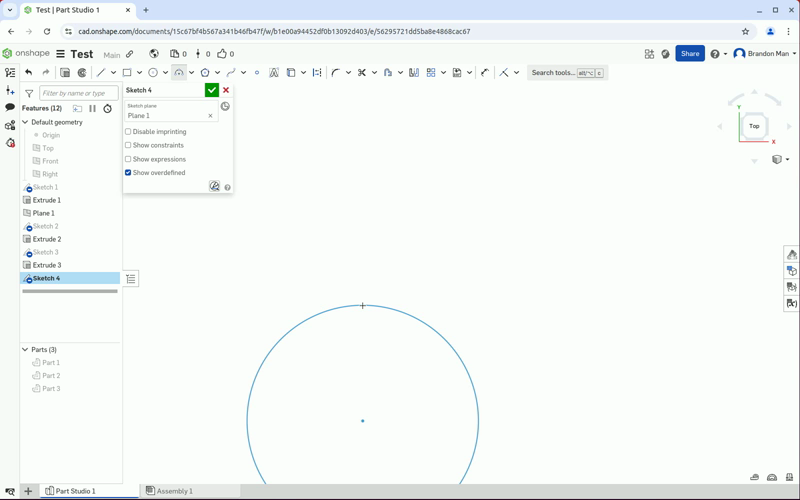
click(362, 305)
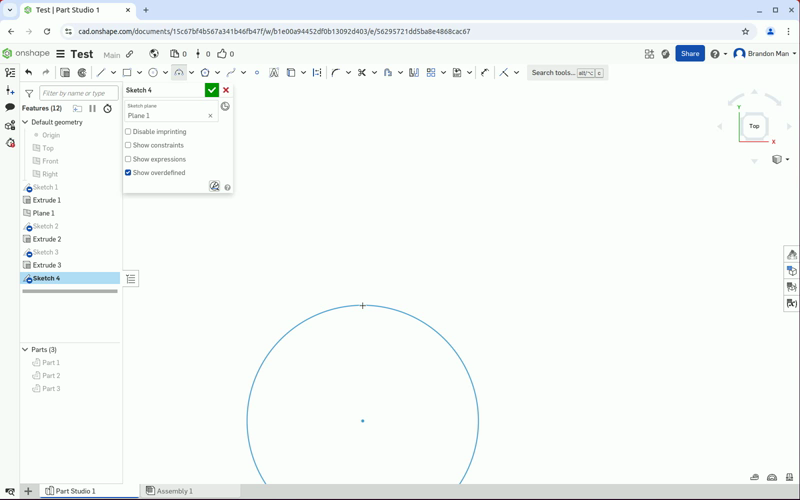
scroll(-6)
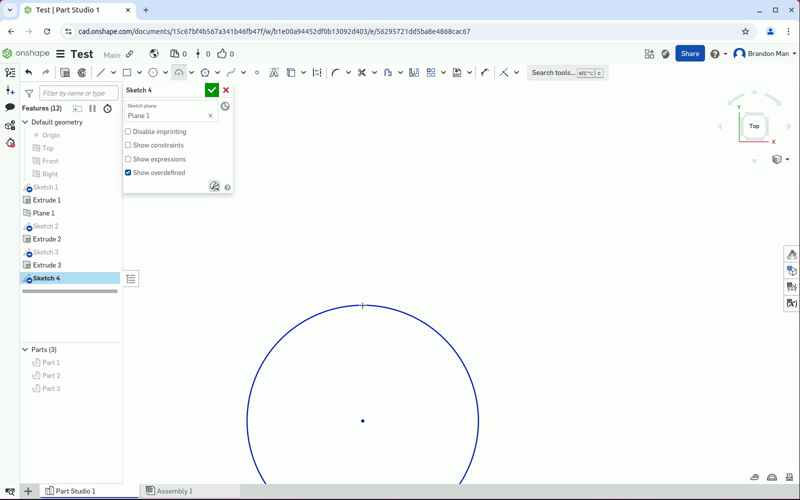
scroll(-6)
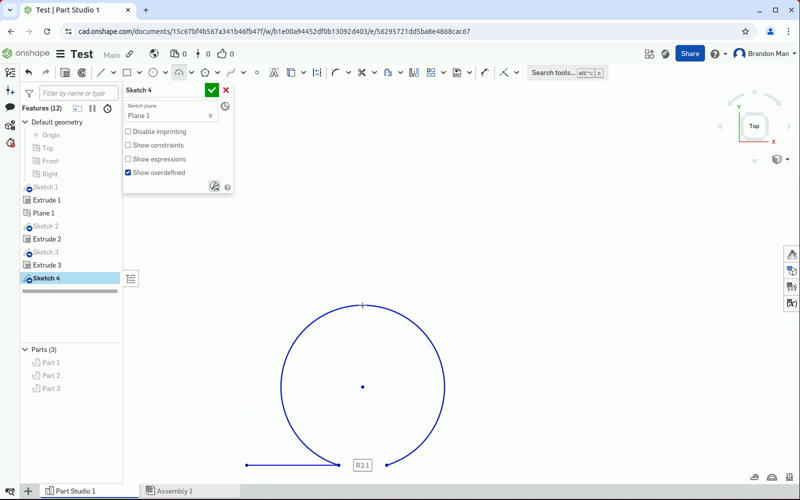
scroll(-6)
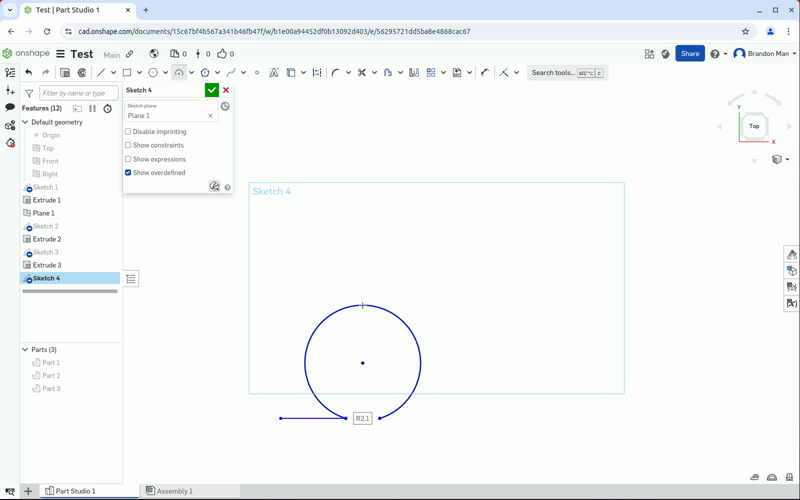
scroll(-6)
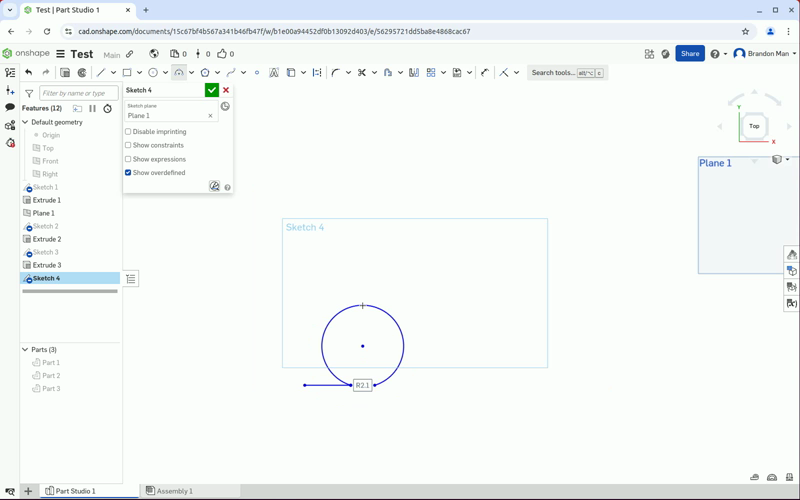
scroll(-6)
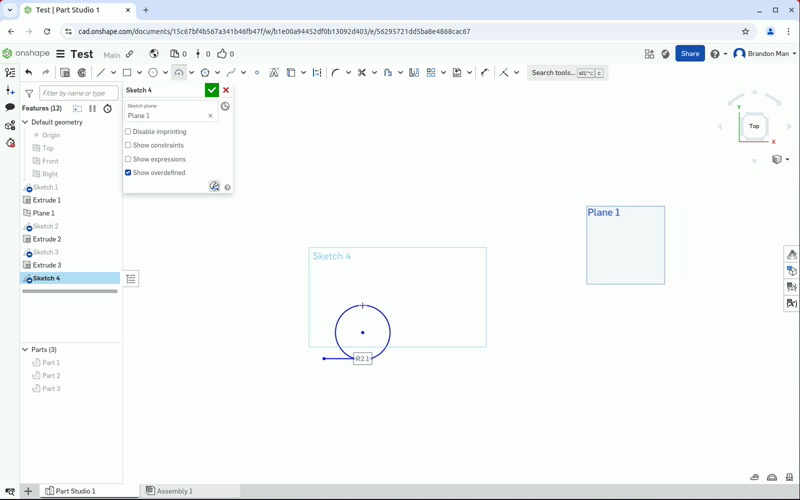
scroll(-6)
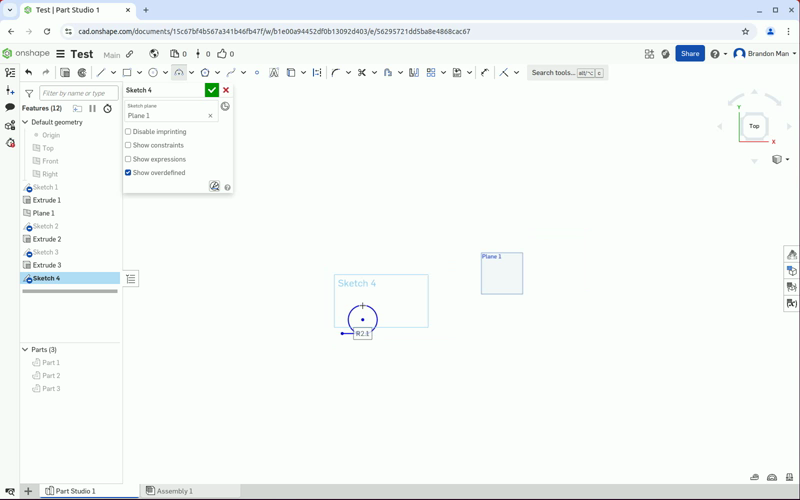
scroll(-6)
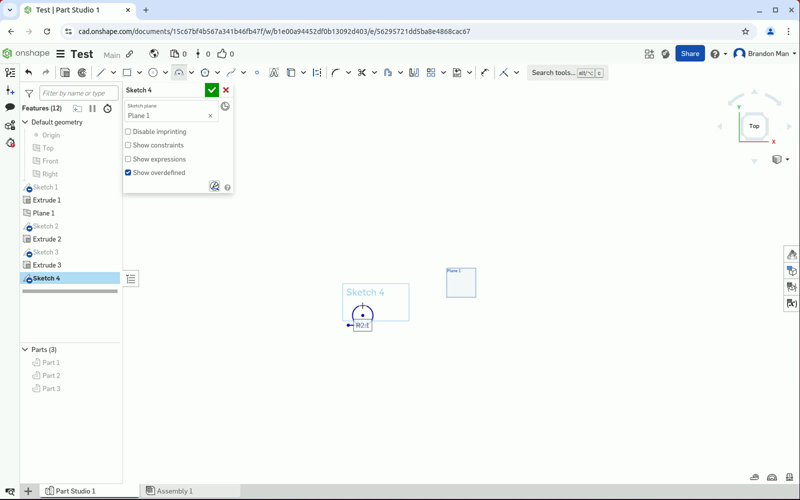
key_up(shift)
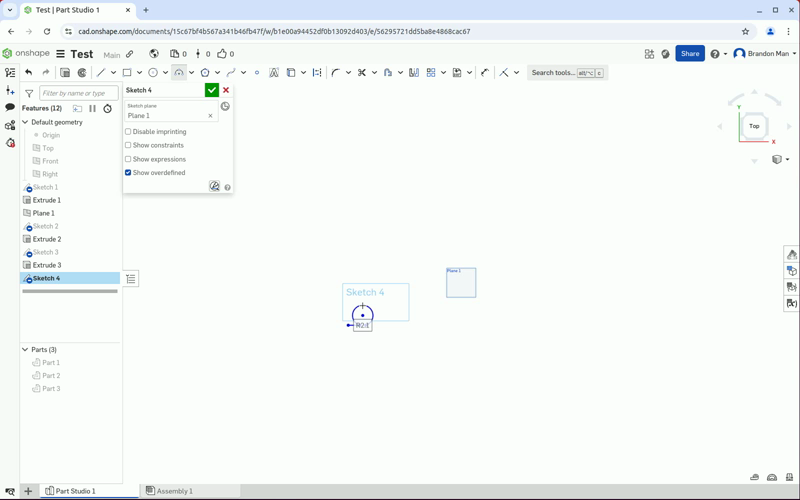
key(esc)
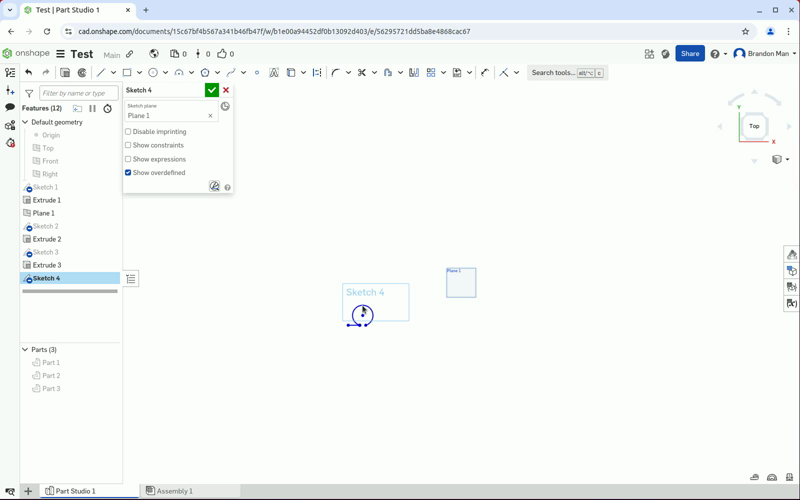
key(l)
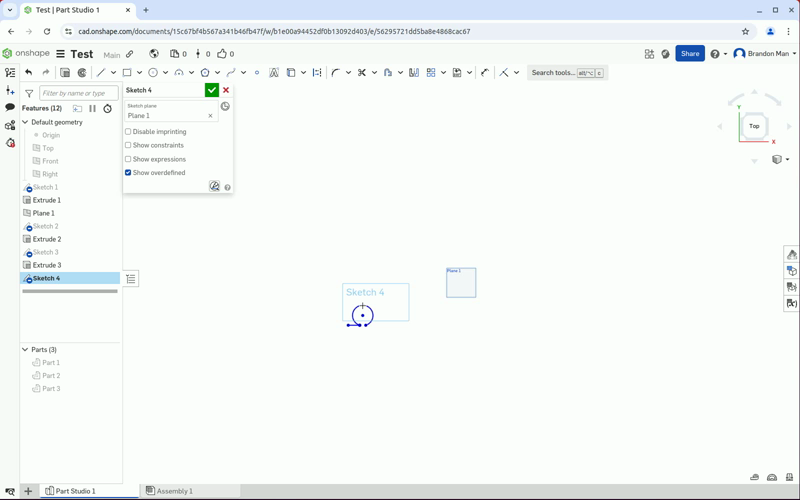
mouse_move(365, 325)
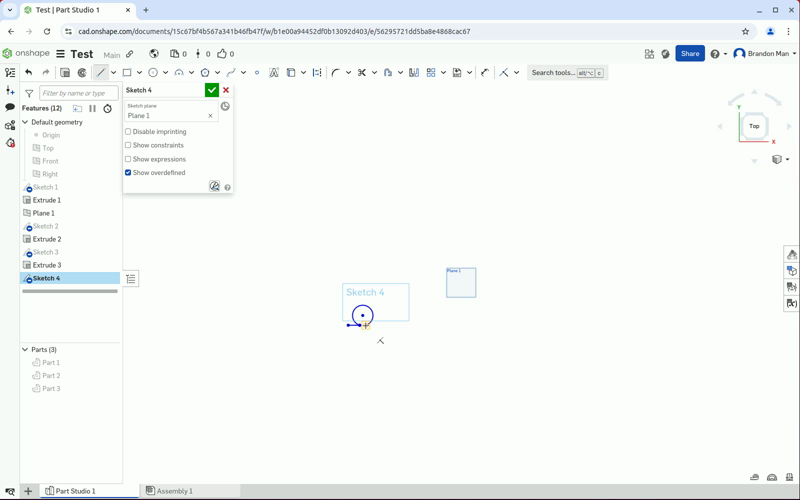
click(365, 325)
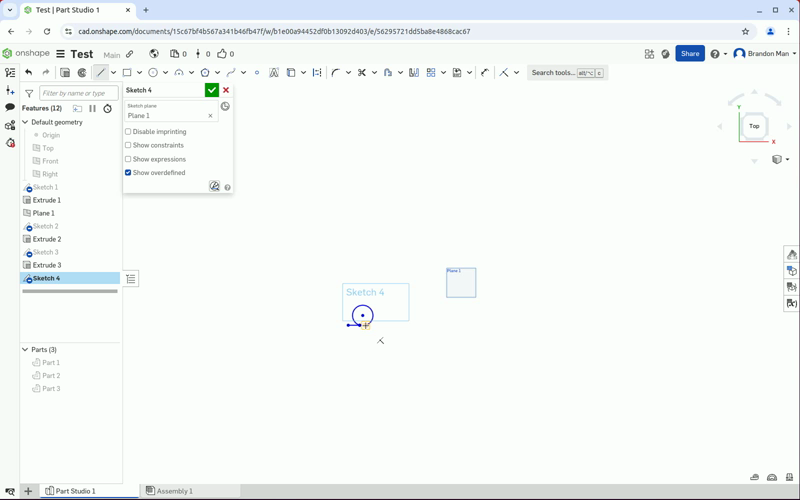
key_down(shift)
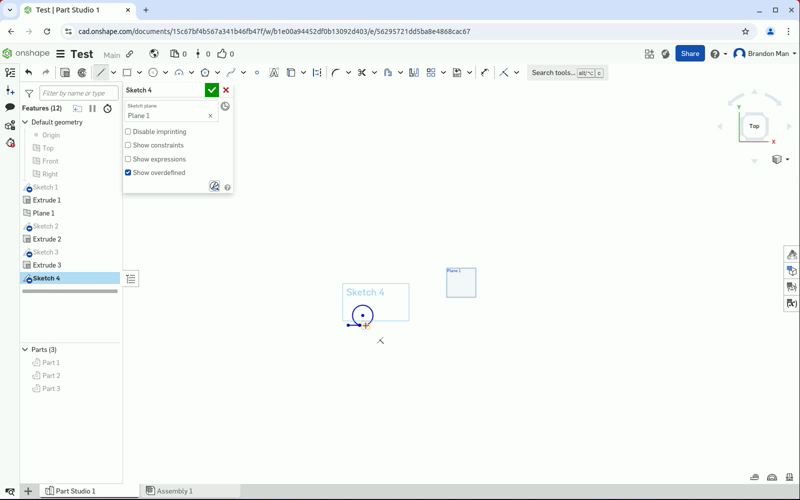
mouse_move(395, 325)
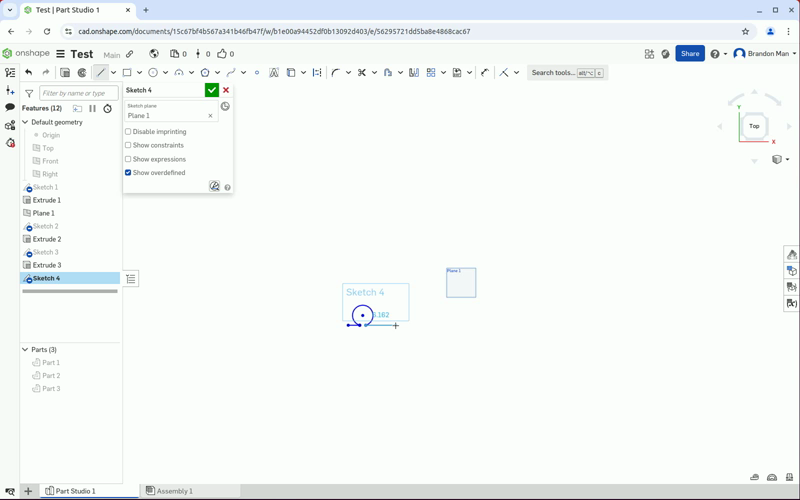
mouse_move(421, 325)
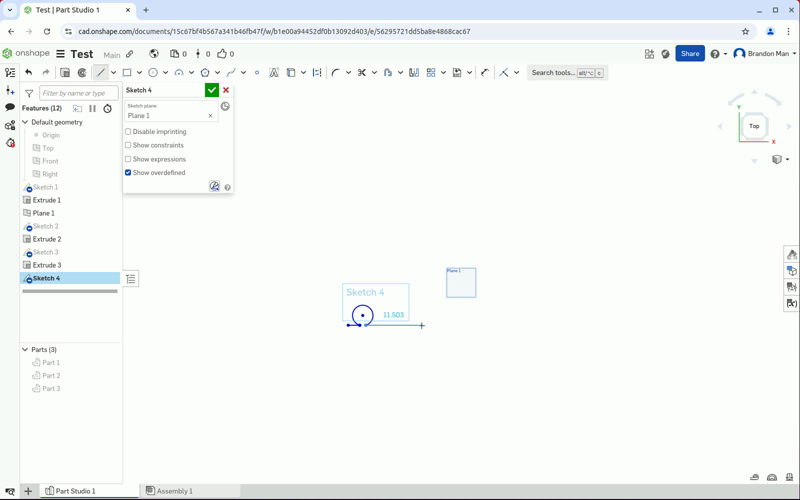
click(421, 325)
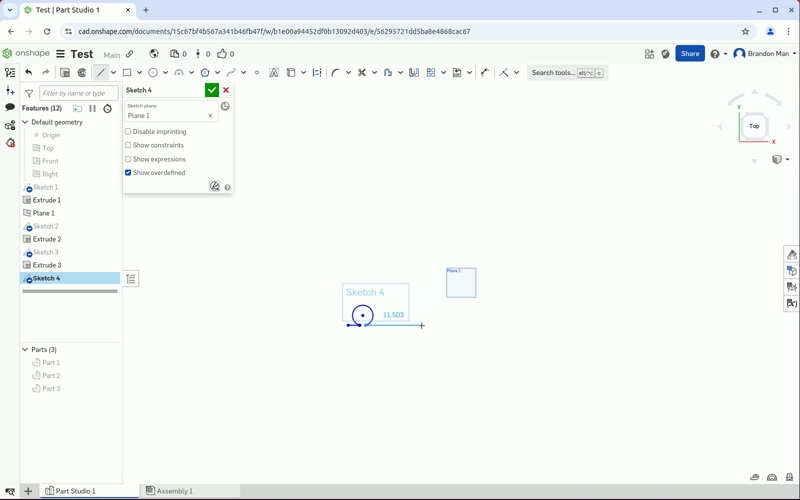
key_up(shift)
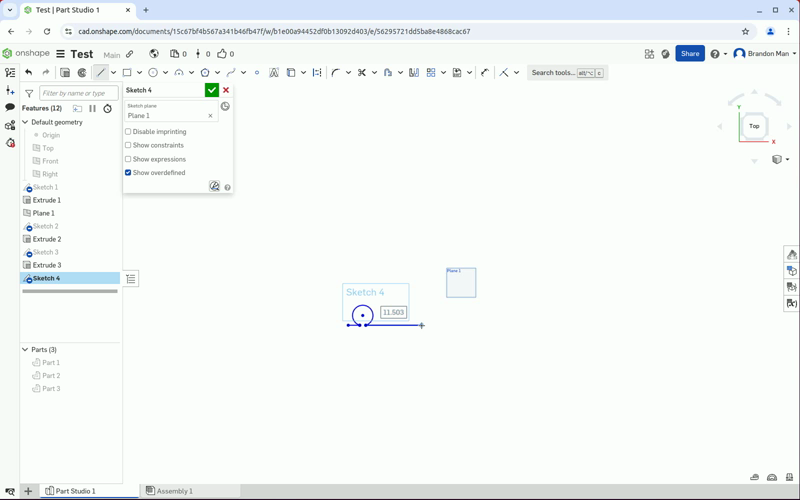
key(esc)
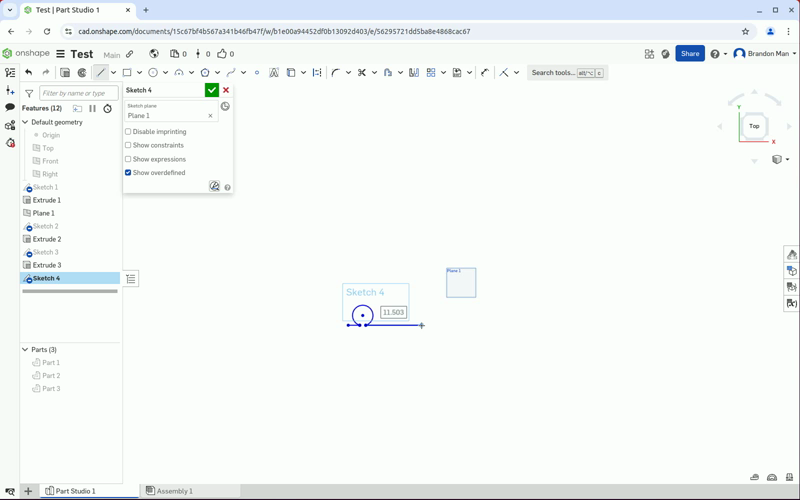
key(a)
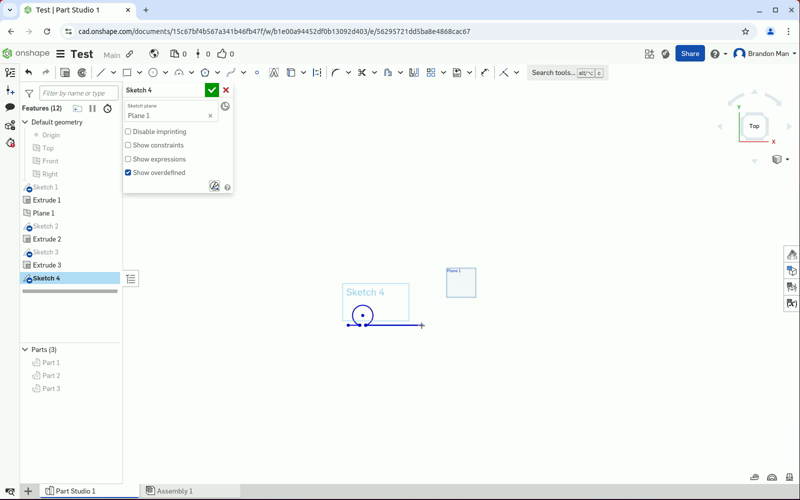
mouse_move(421, 325)
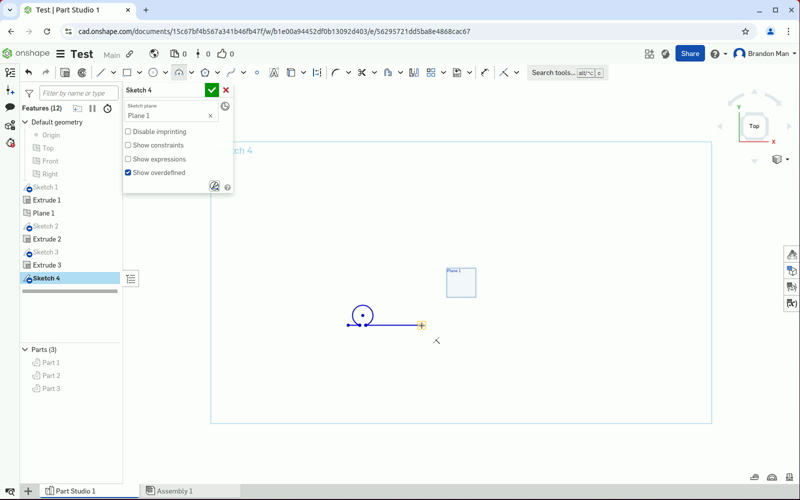
click(421, 325)
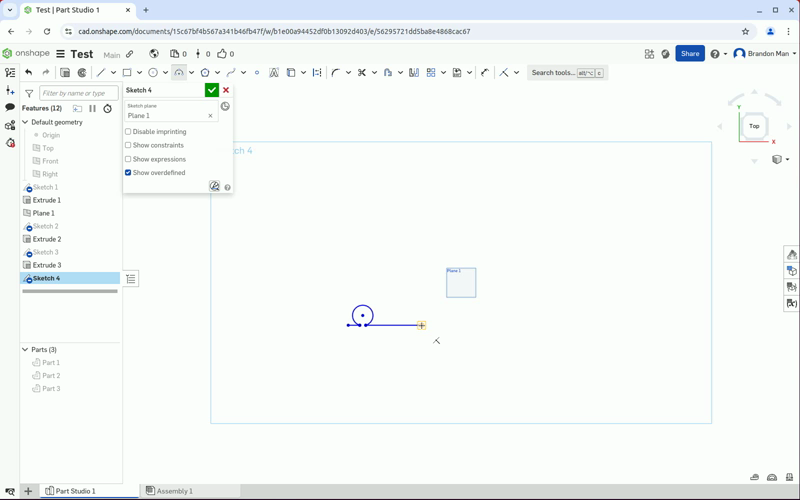
key_down(shift)
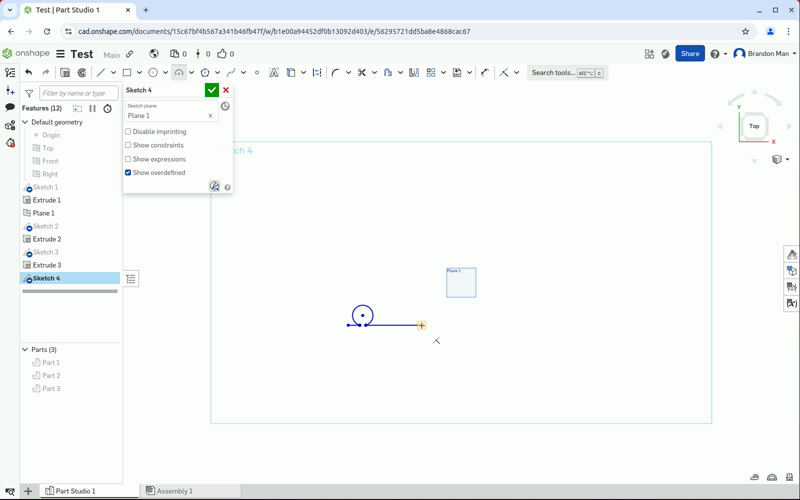
mouse_move(439, 325)
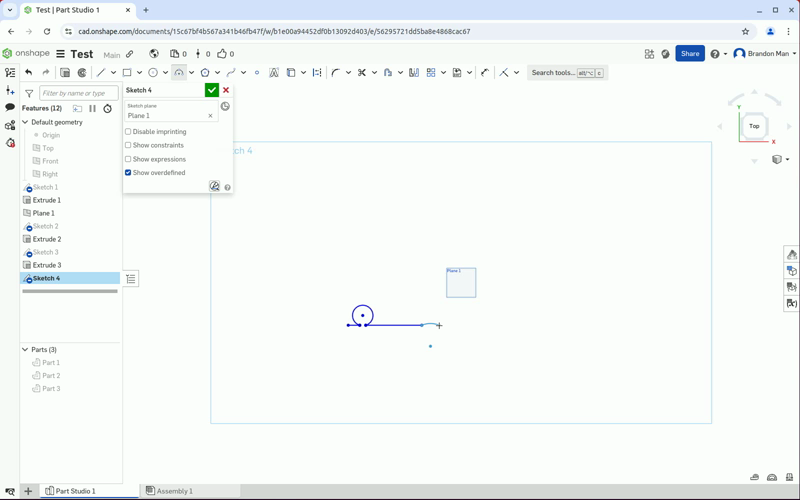
click(439, 325)
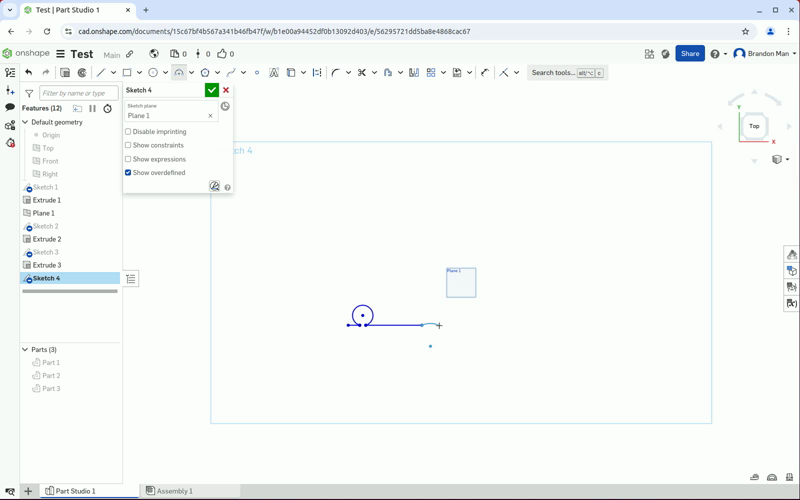
mouse_move(430, 305)
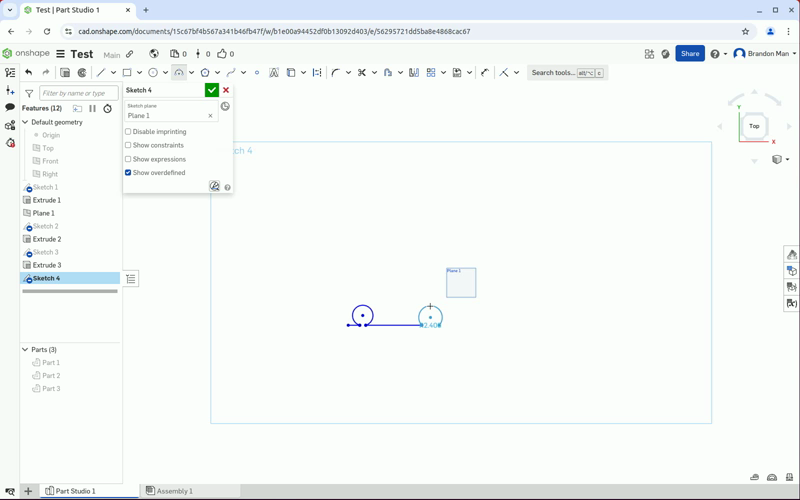
click(430, 305)
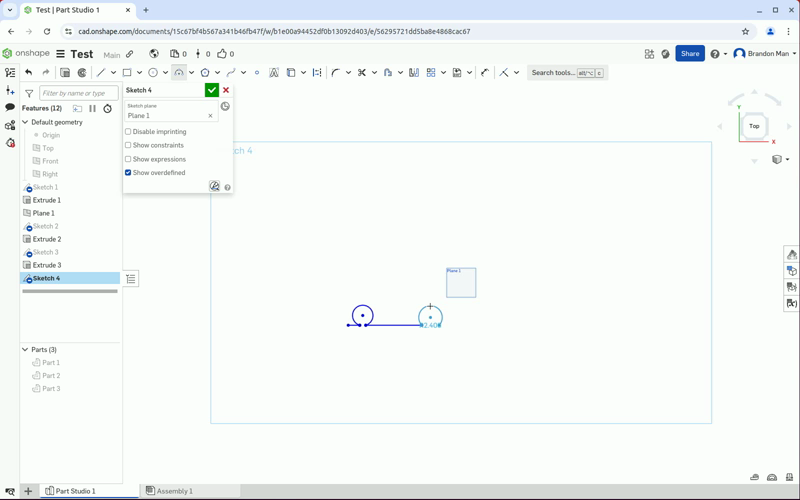
key_up(shift)
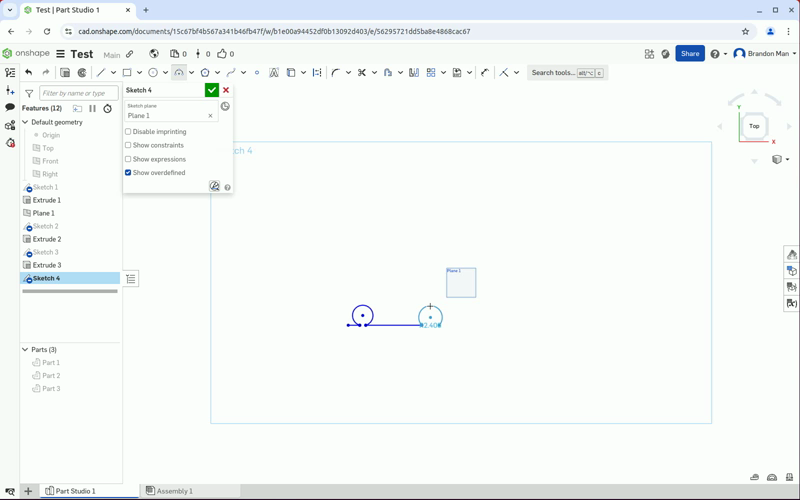
key(esc)
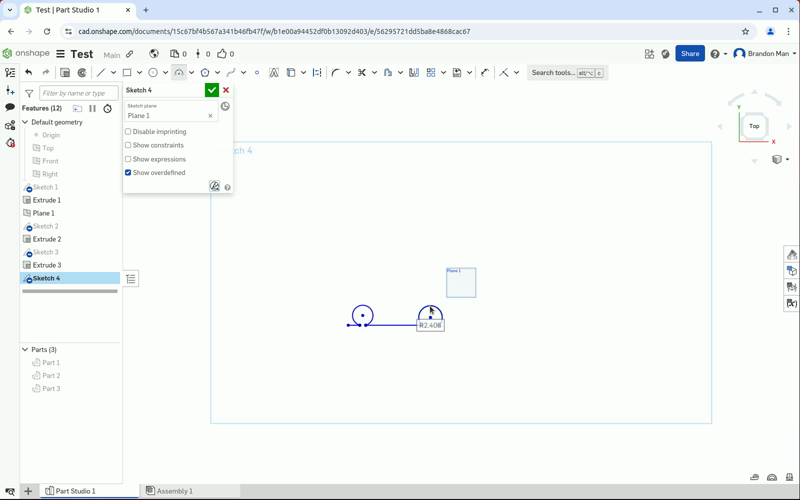
key(l)
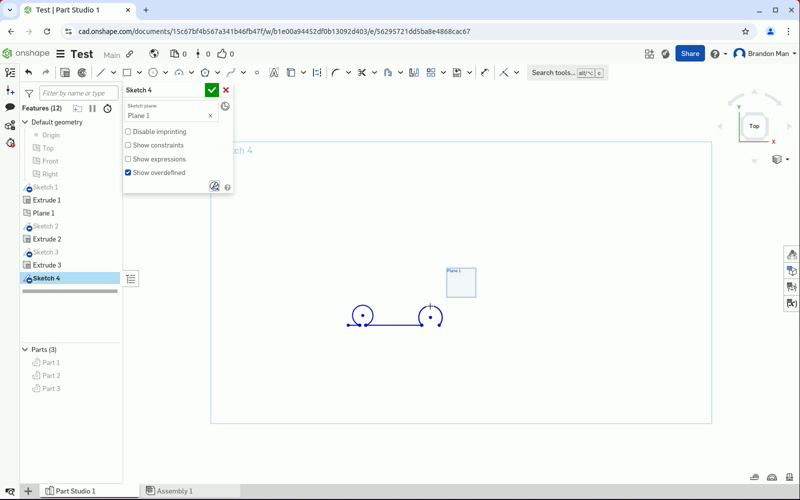
mouse_move(439, 325)
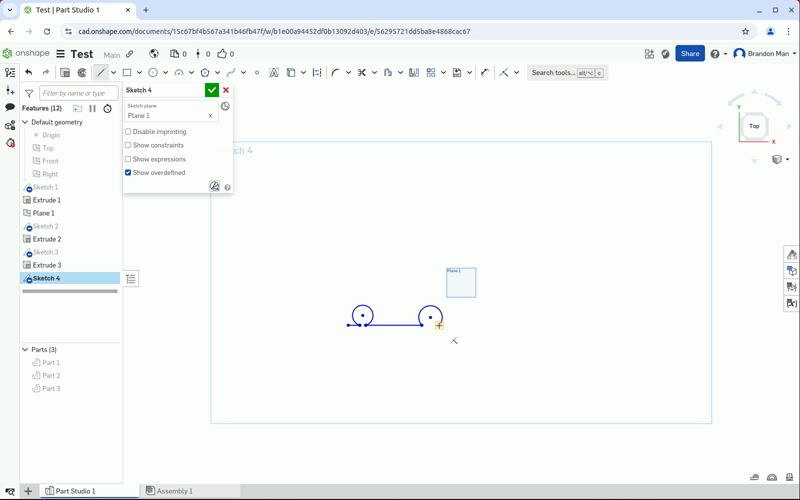
click(439, 325)
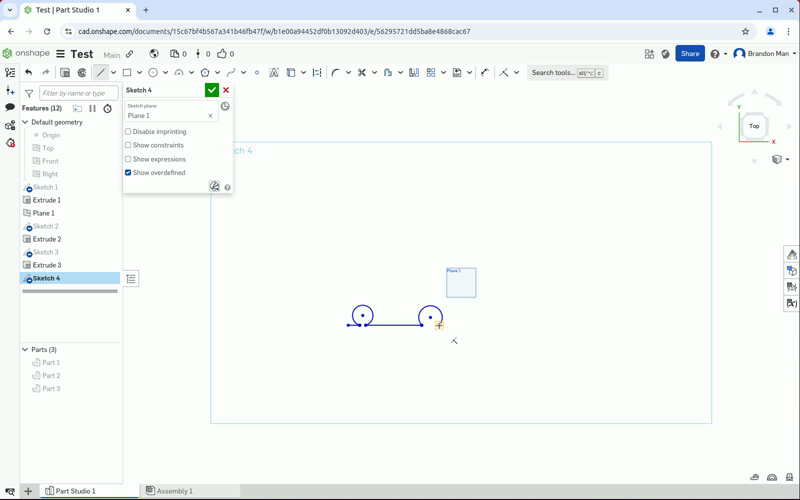
key_down(shift)
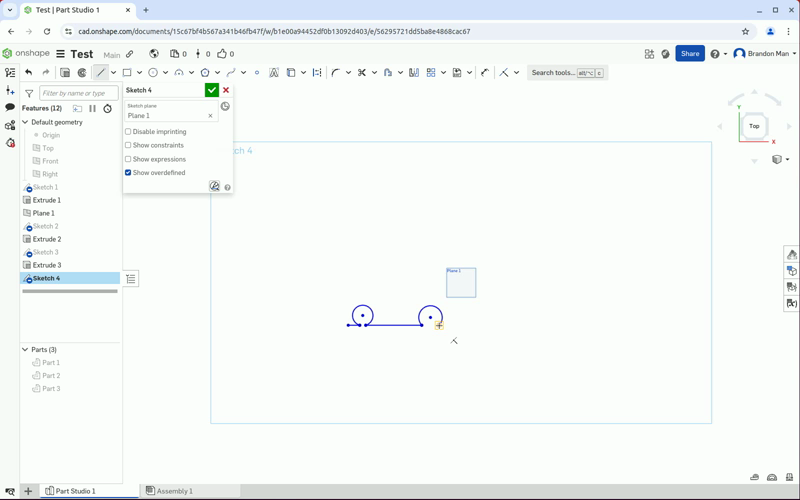
mouse_move(469, 325)
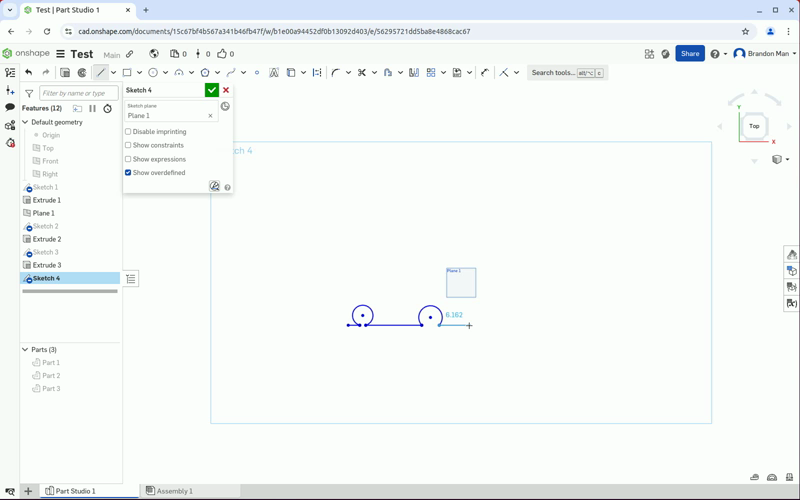
mouse_move(460, 325)
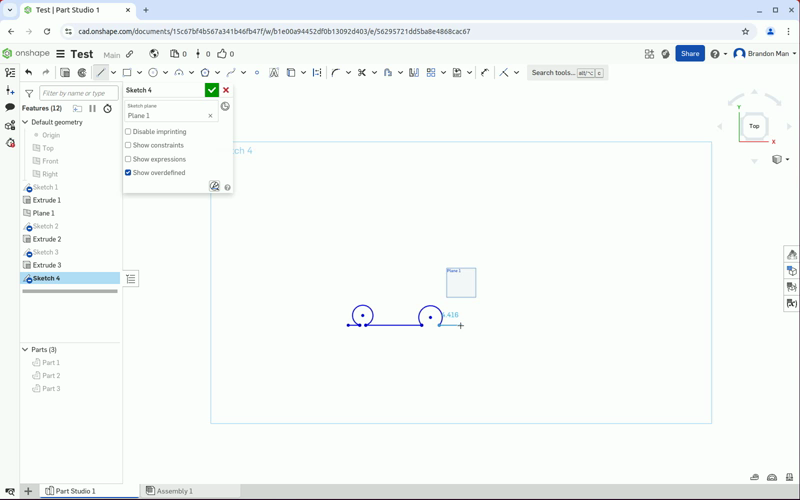
click(460, 325)
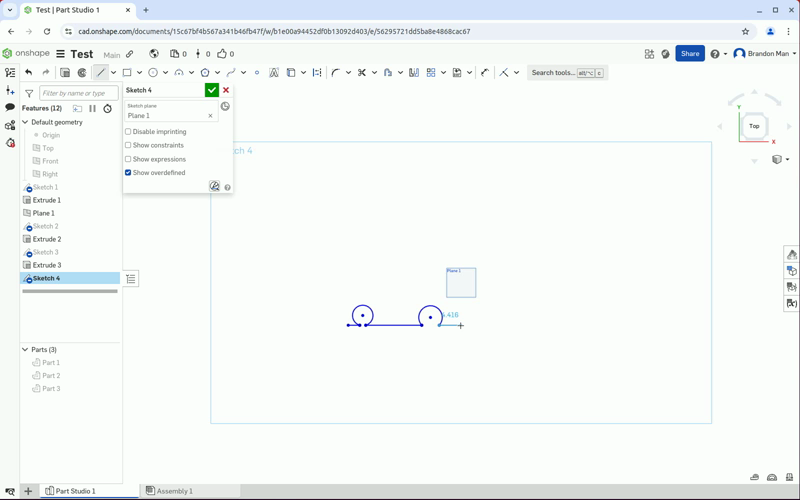
key_up(shift)
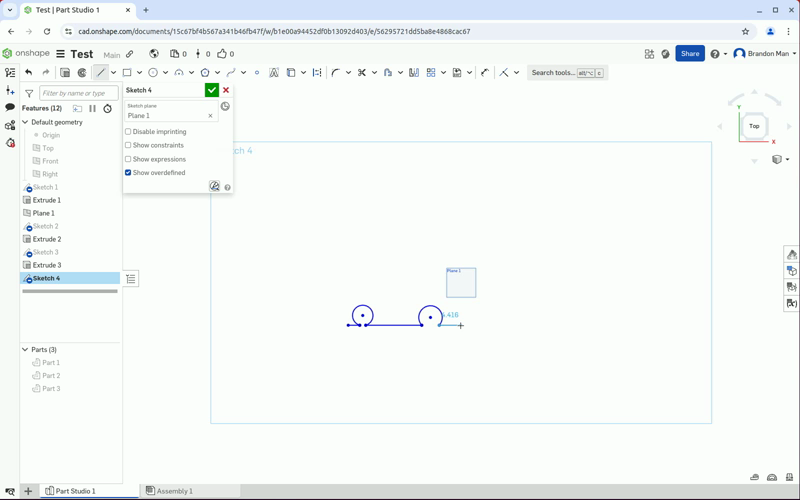
key_down(shift)
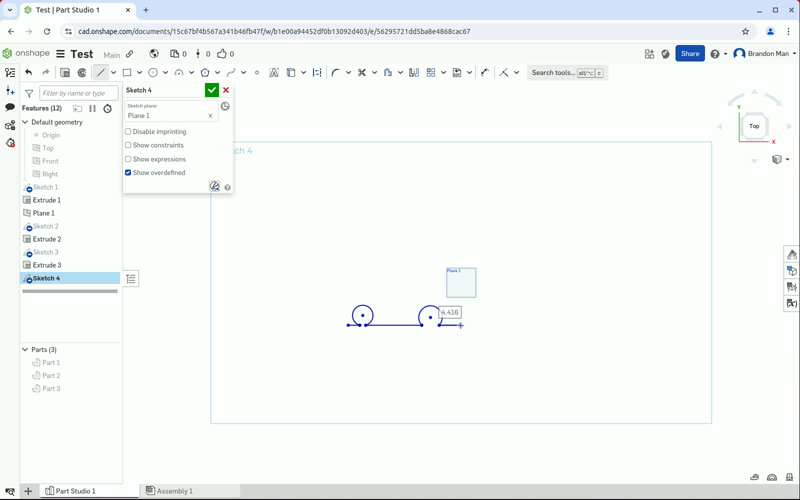
mouse_move(490, 325)
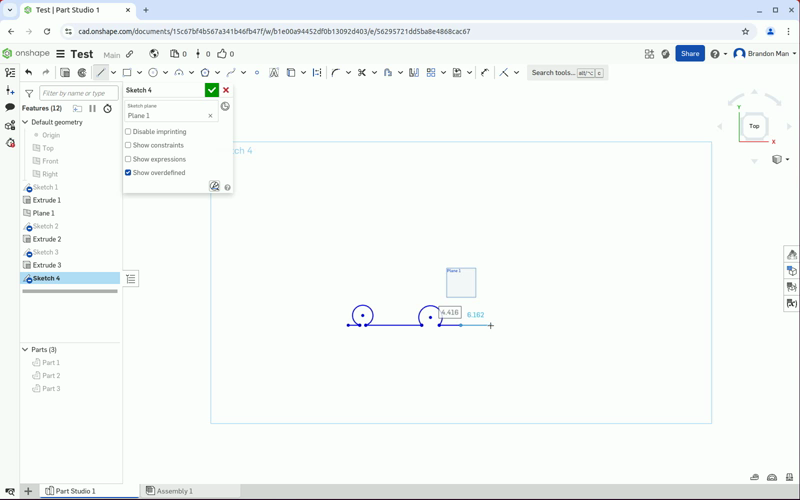
mouse_move(460, 287)
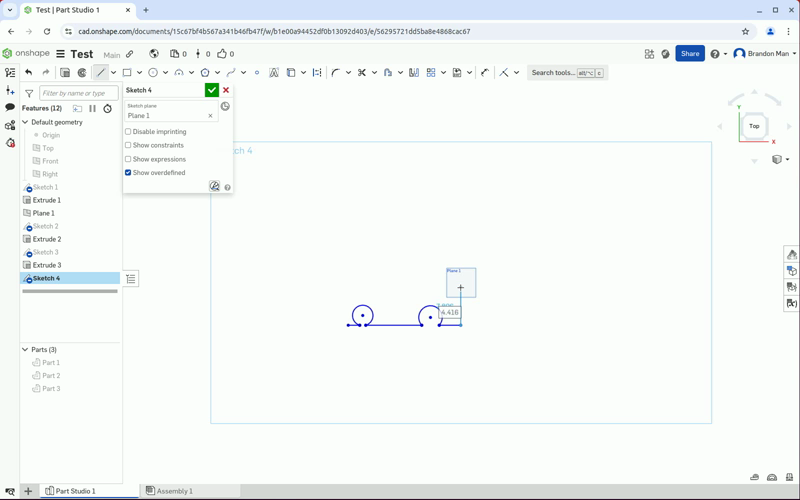
click(460, 287)
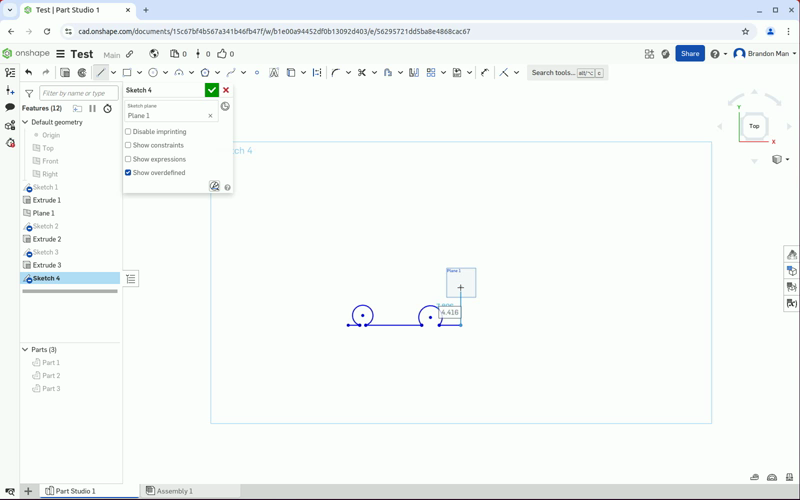
key_up(shift)
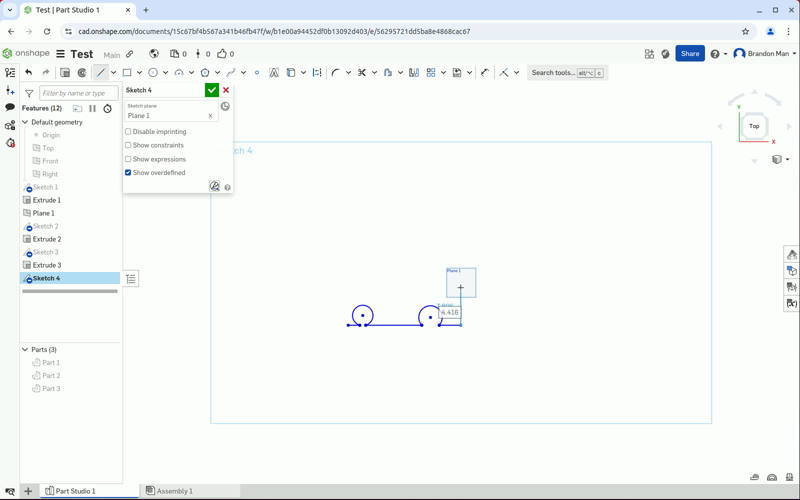
key_down(shift)
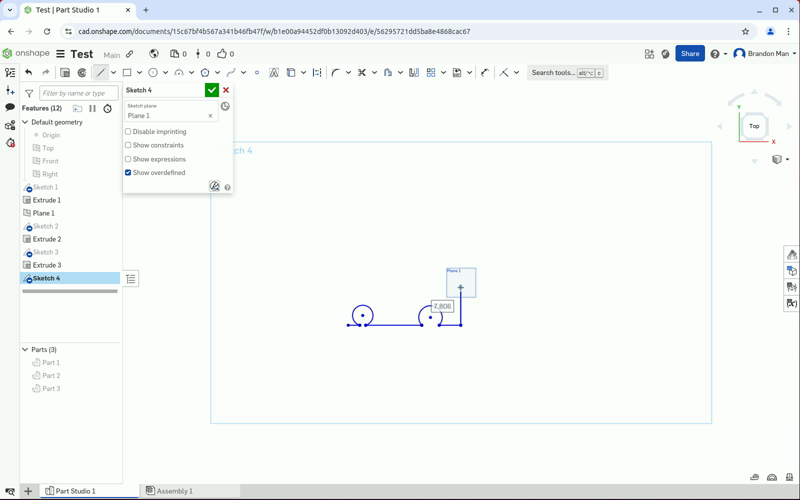
mouse_move(348, 287)
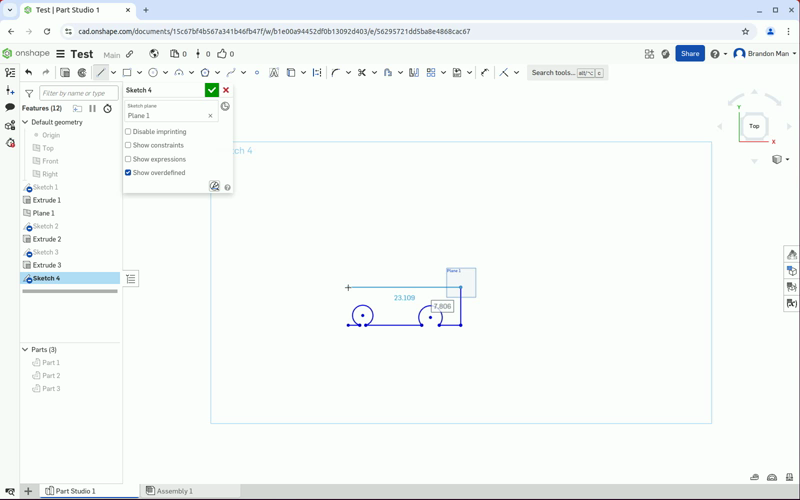
click(348, 287)
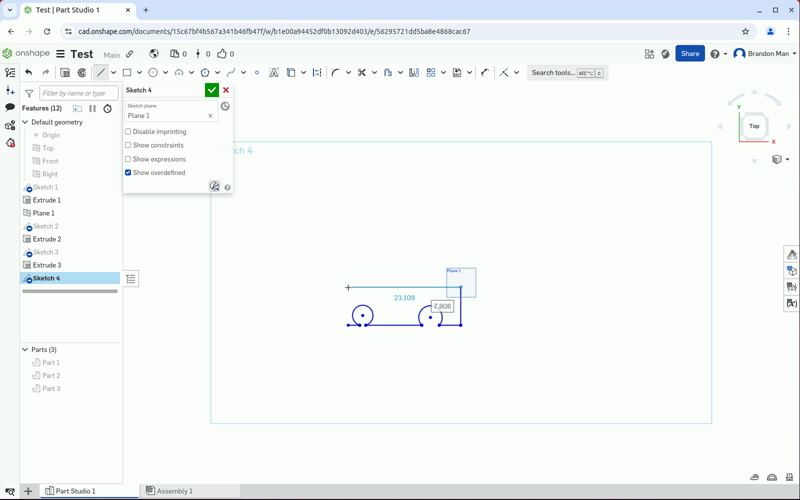
key_up(shift)
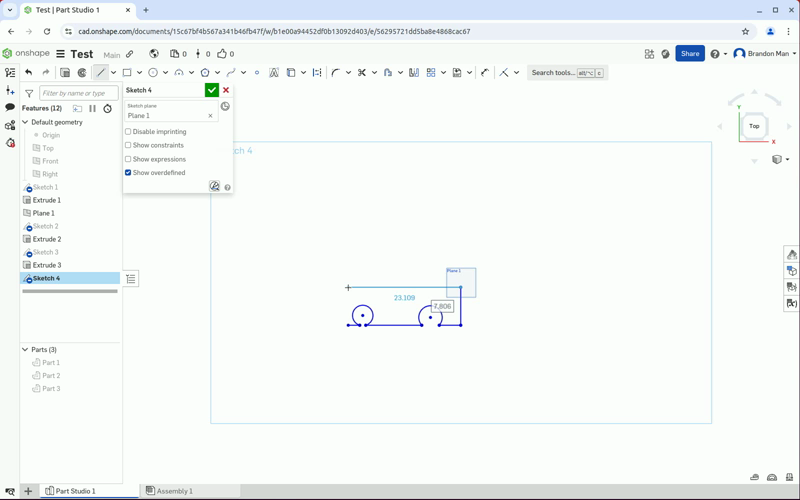
mouse_move(378, 287)
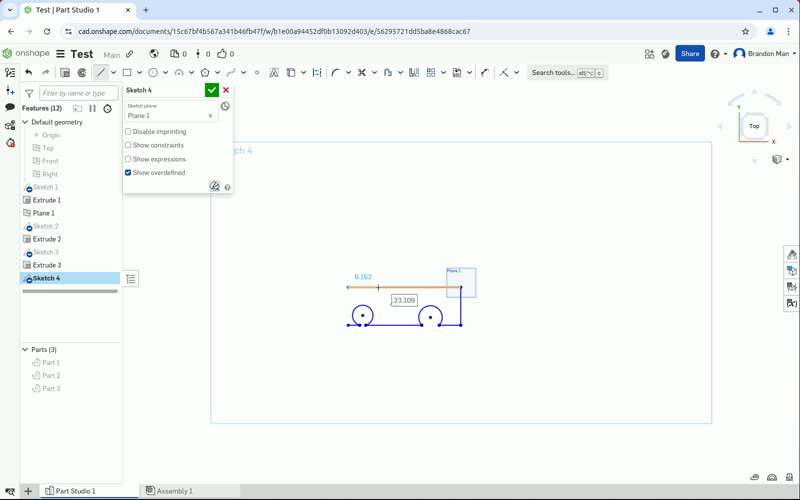
key_down(shift)
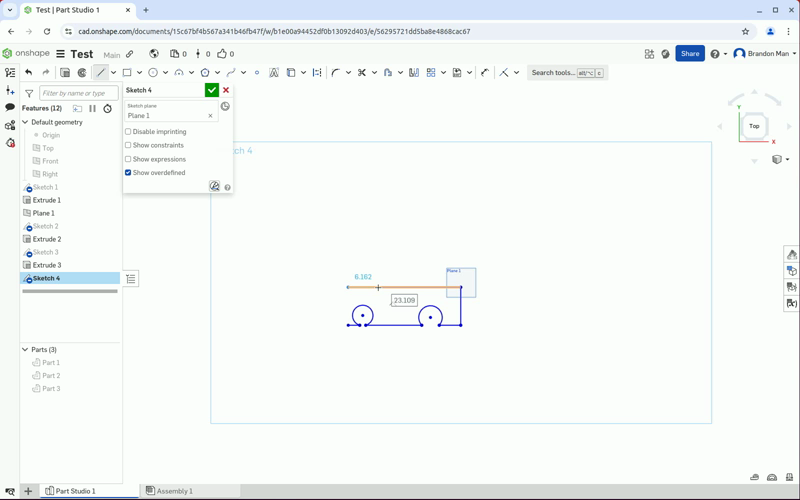
mouse_move(348, 325)
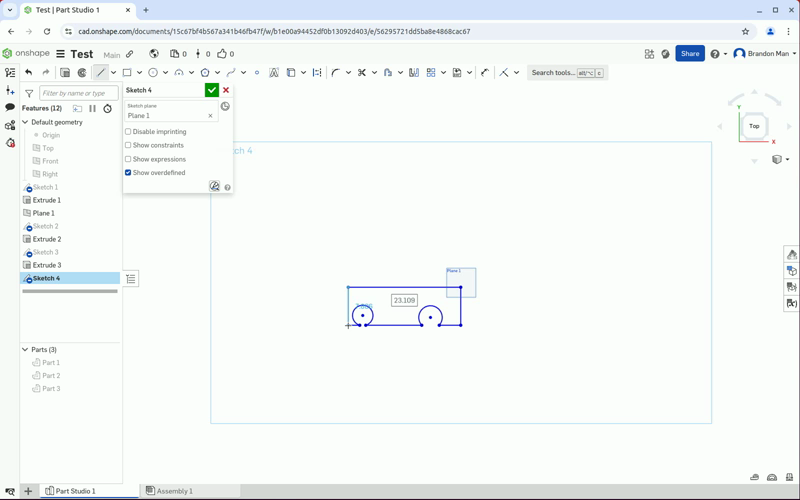
key_up(shift)
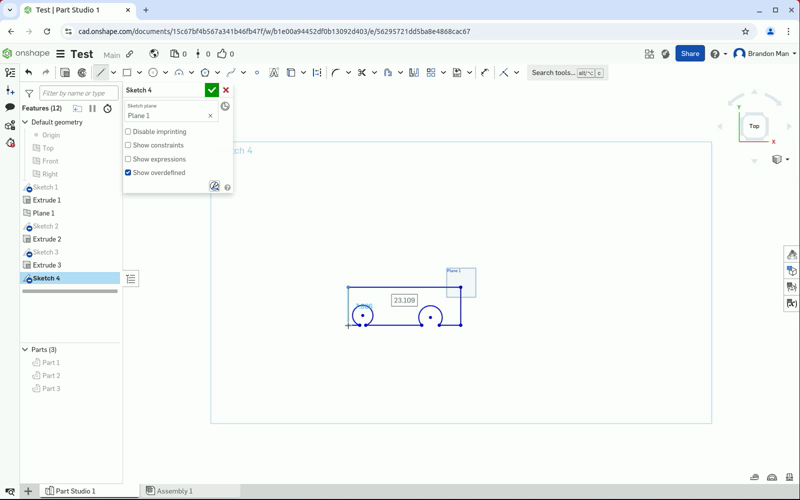
click(348, 325)
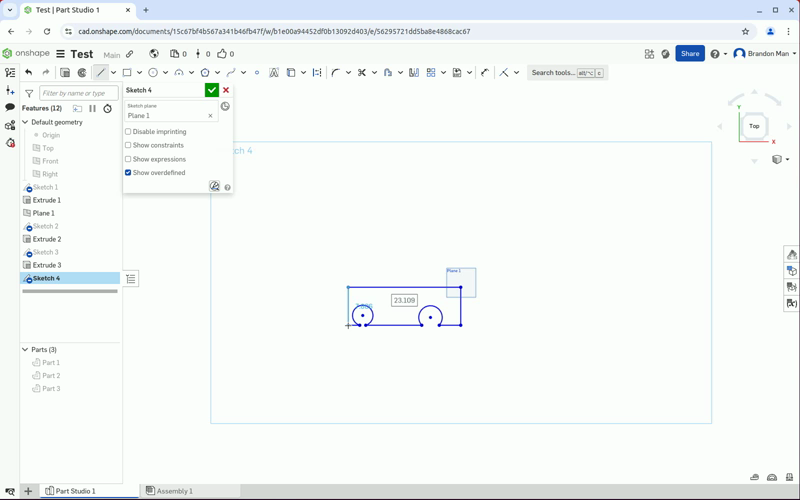
key(esc)
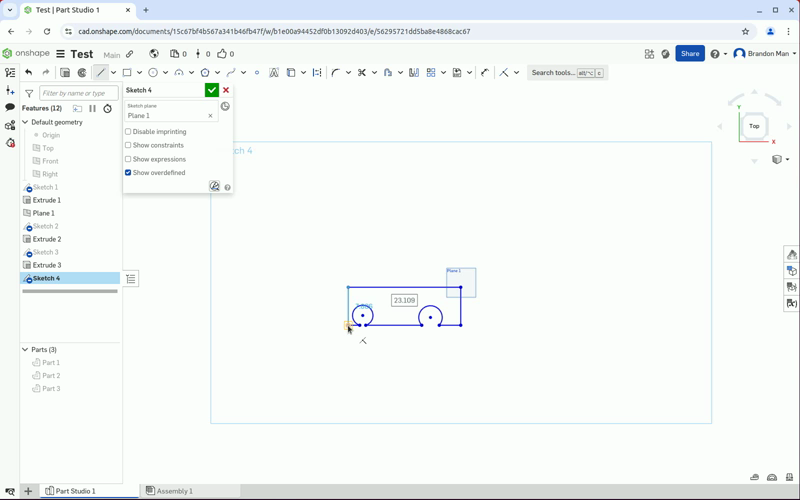
key(c)
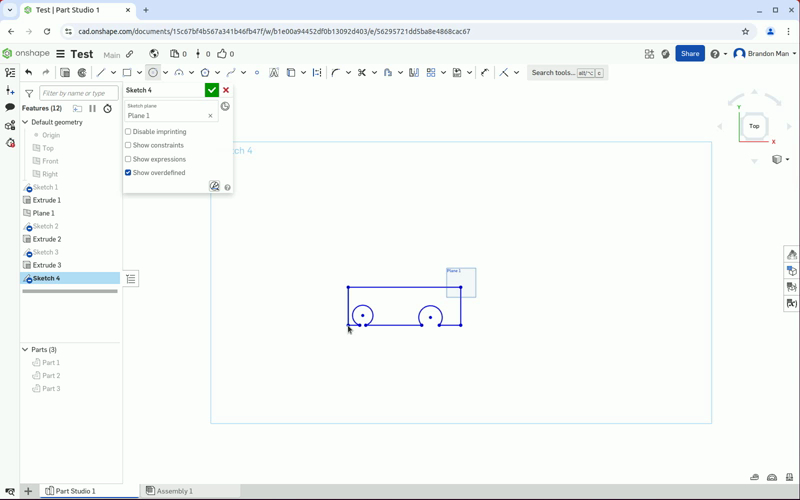
key_down(shift)
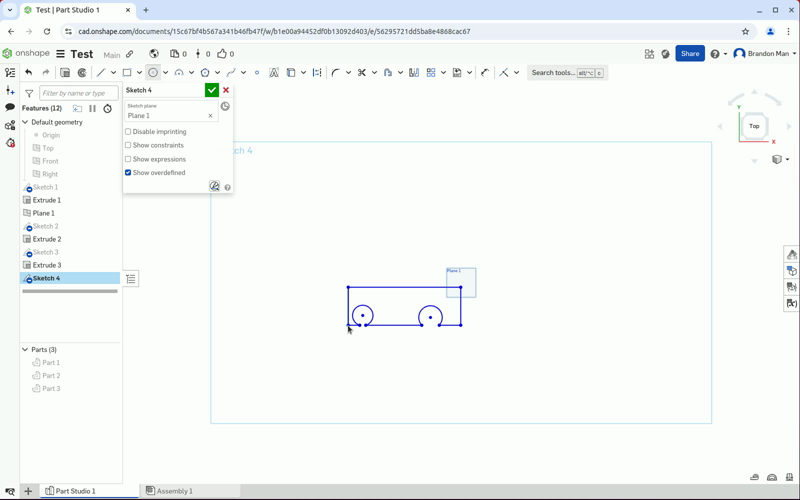
mouse_move(382, 314)
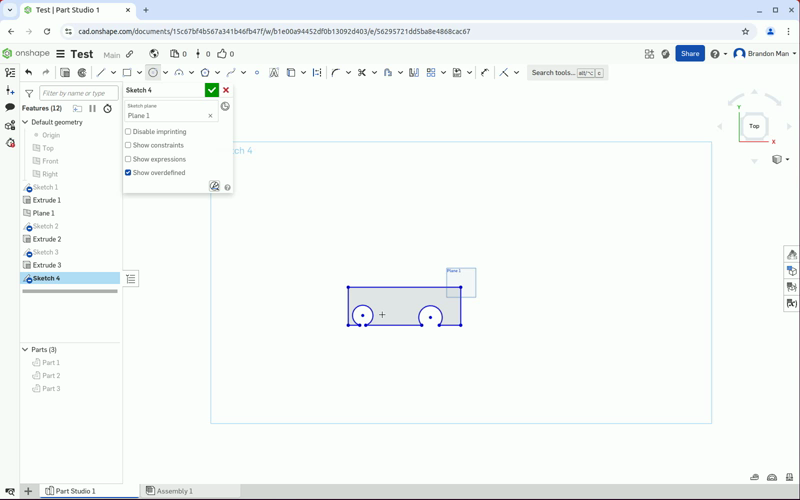
click(382, 314)
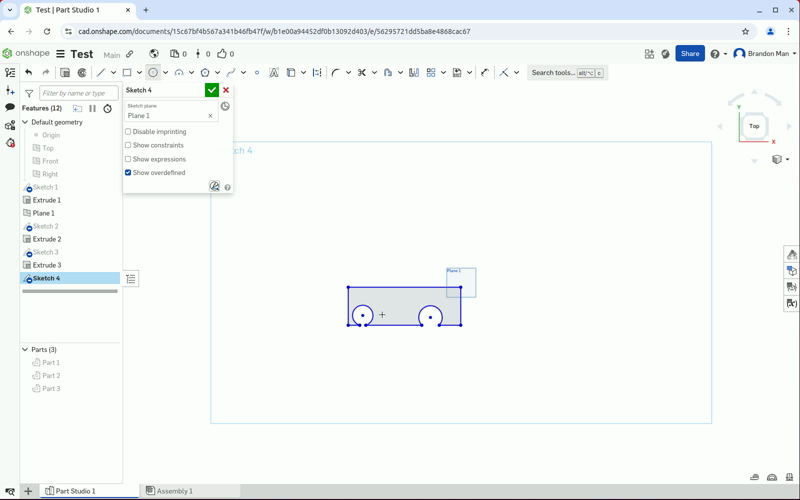
key_up(shift)
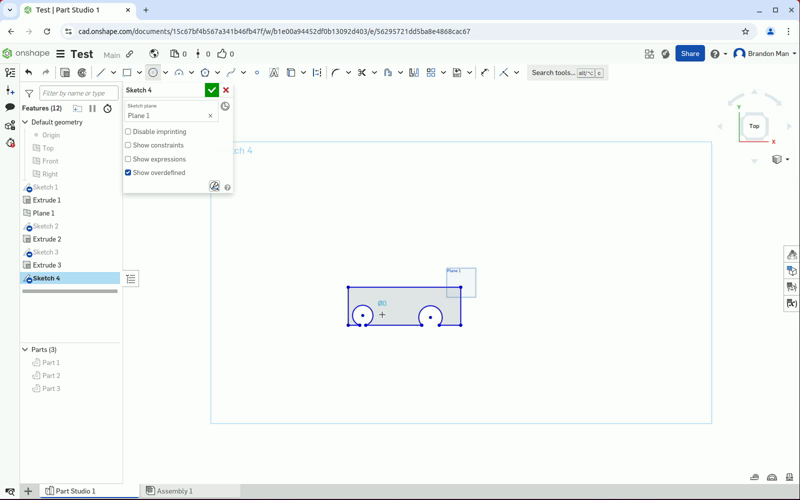
mouse_move(389, 314)
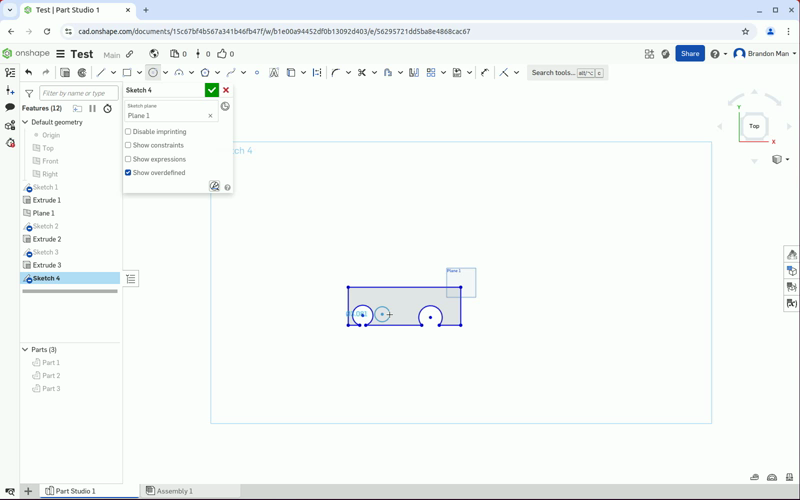
click(389, 314)
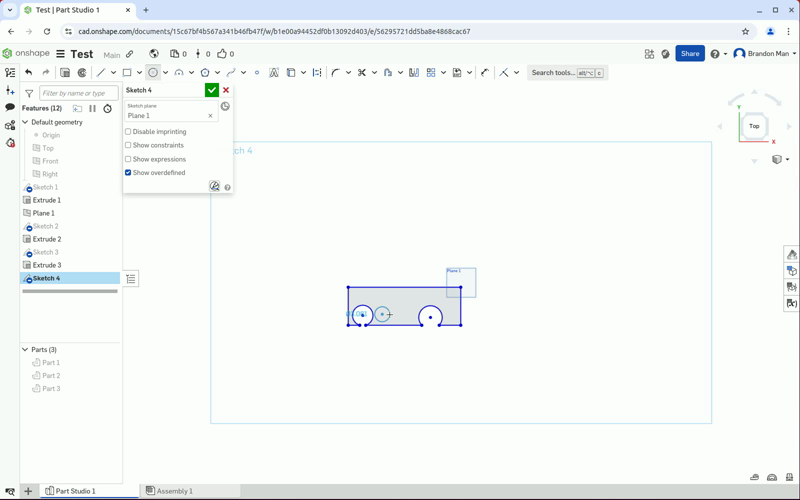
key(esc)
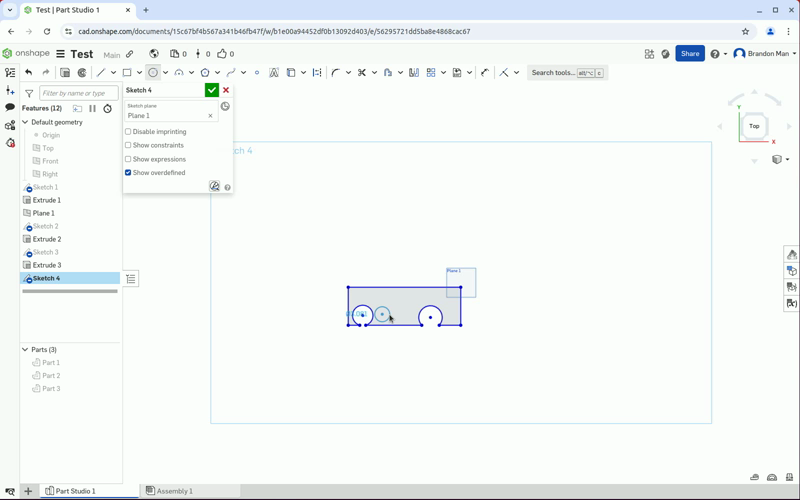
key(c)
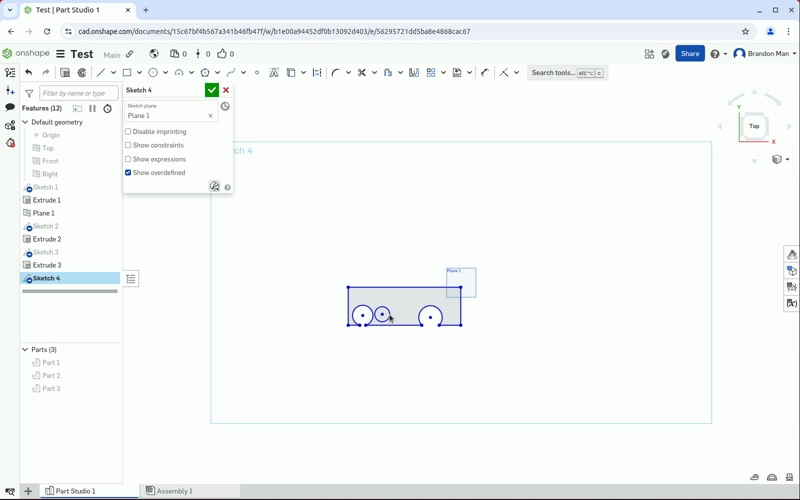
key_down(shift)
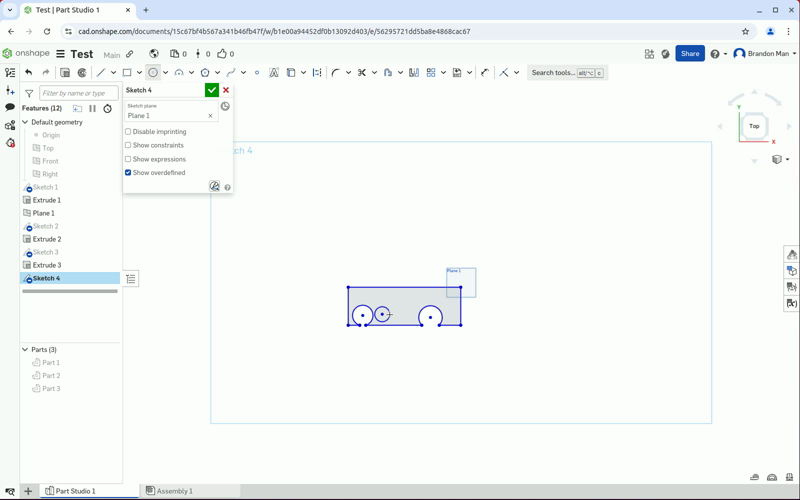
mouse_move(409, 314)
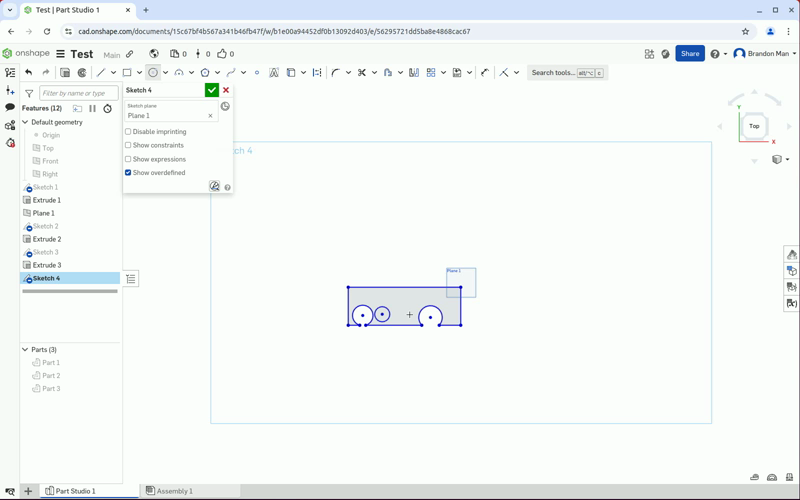
click(409, 314)
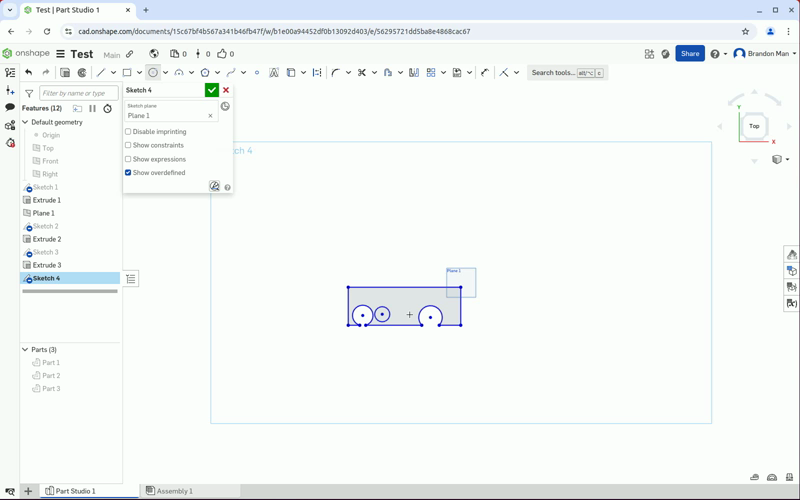
key_up(shift)
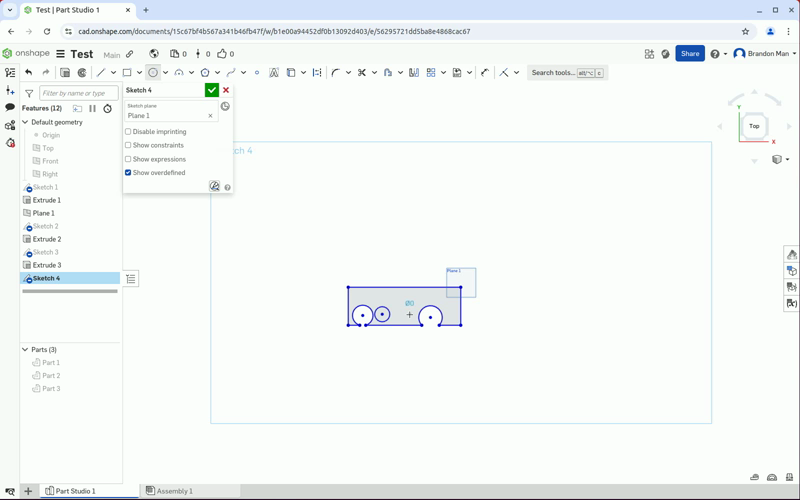
mouse_move(415, 314)
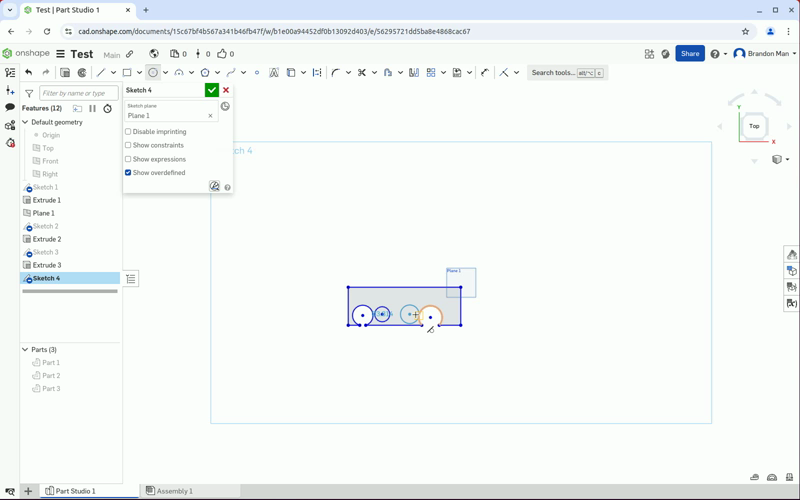
click(415, 314)
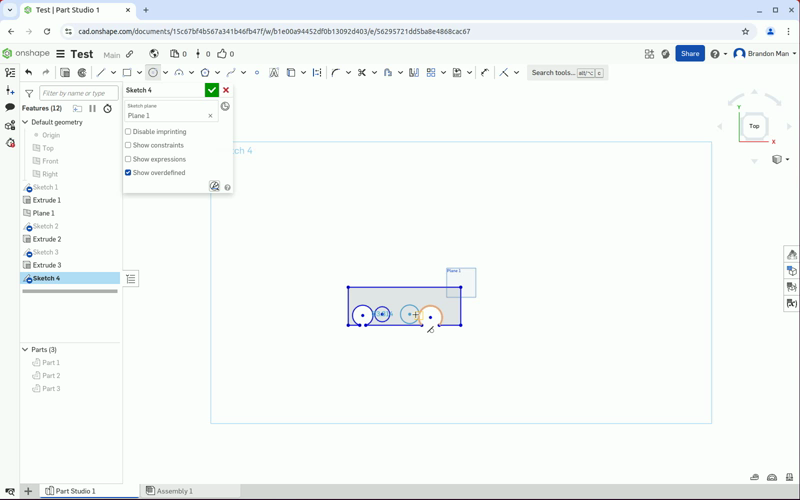
key(esc)
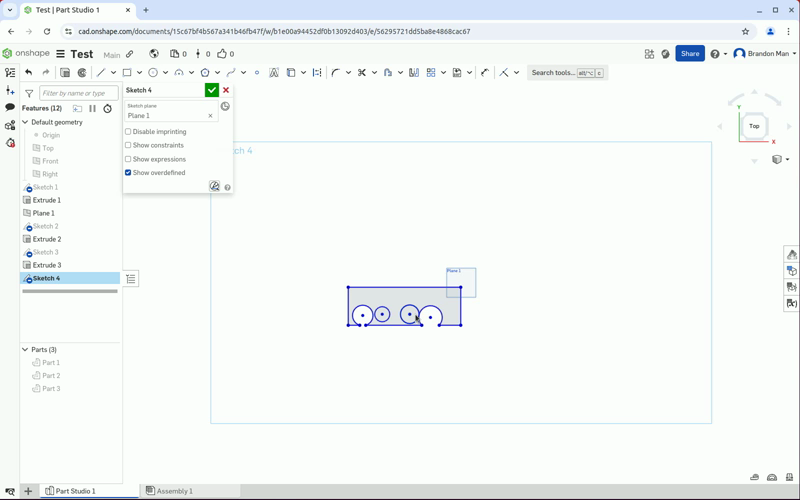
mouse_move(370, 292)
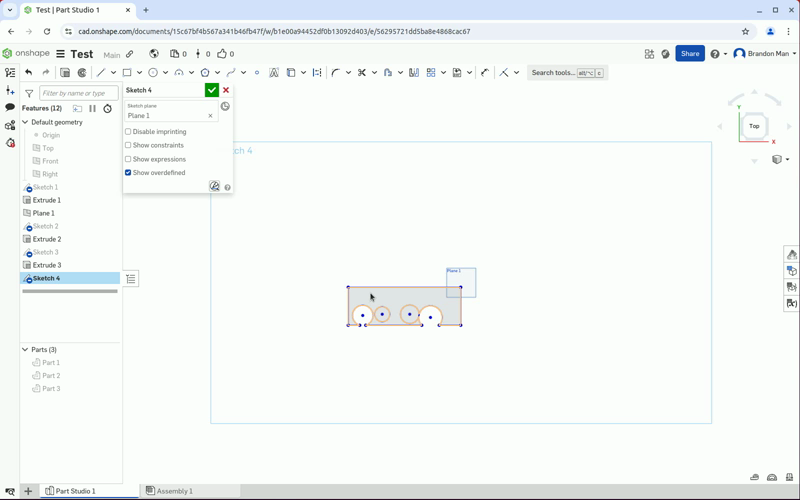
click(370, 292)
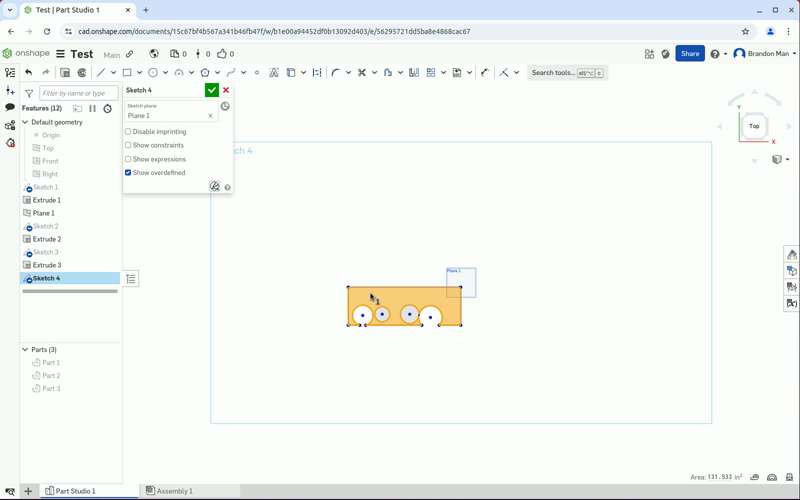
mouse_move(73, 352)
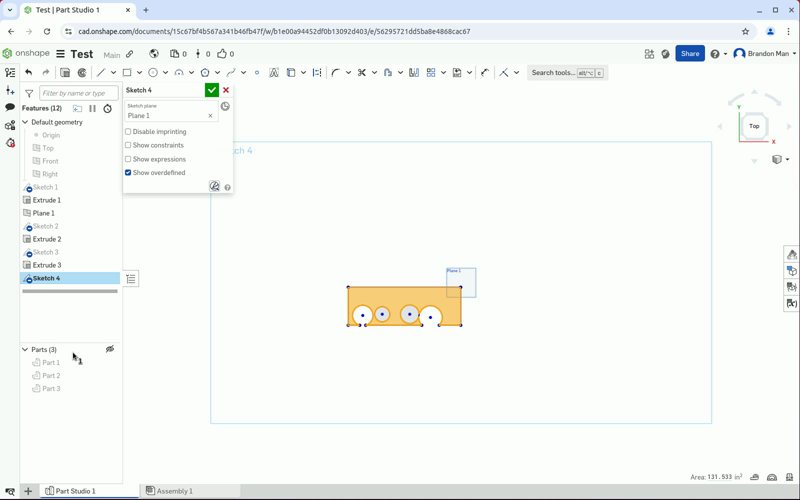
key(shift+y)
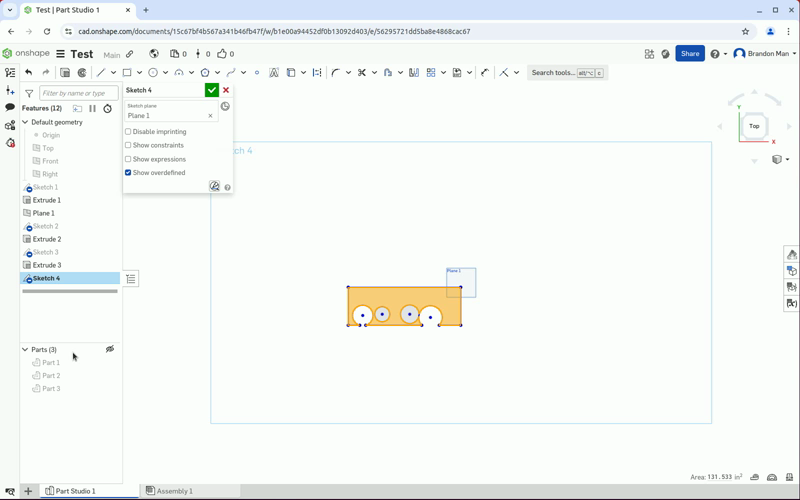
key(shift+e)
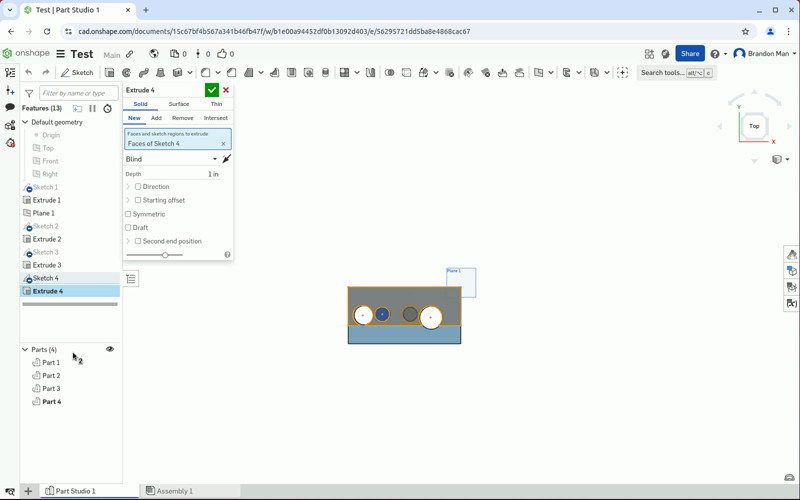
mouse_move(143, 106)
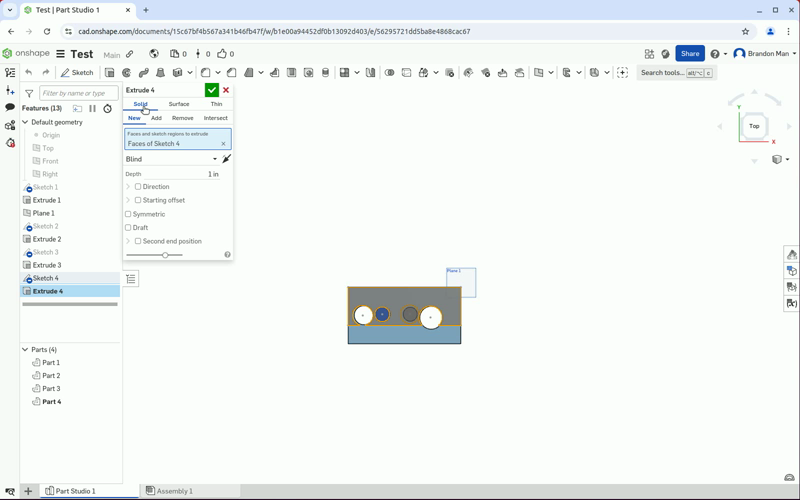
click(143, 106)
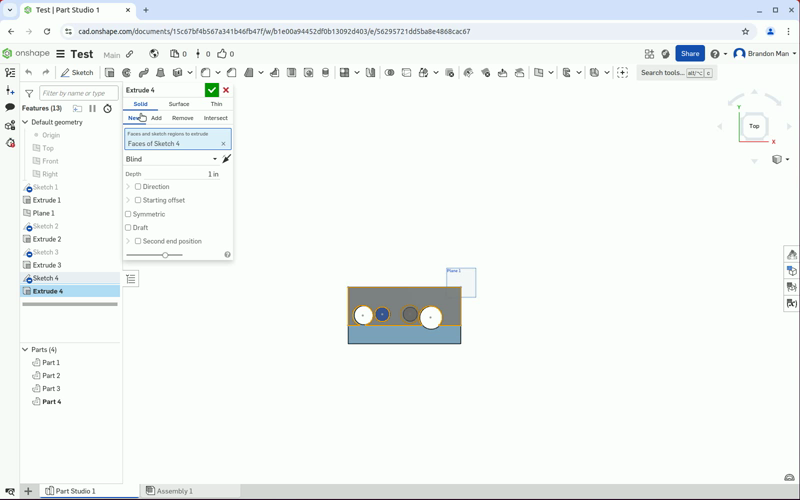
mouse_move(137, 120)
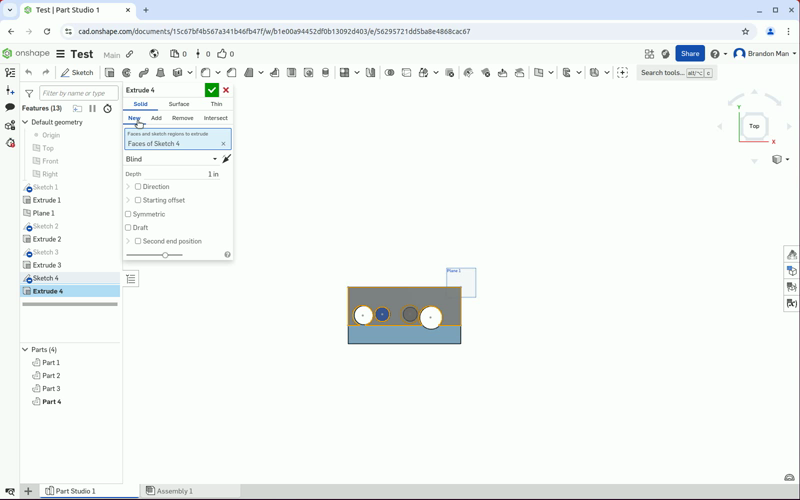
click(137, 120)
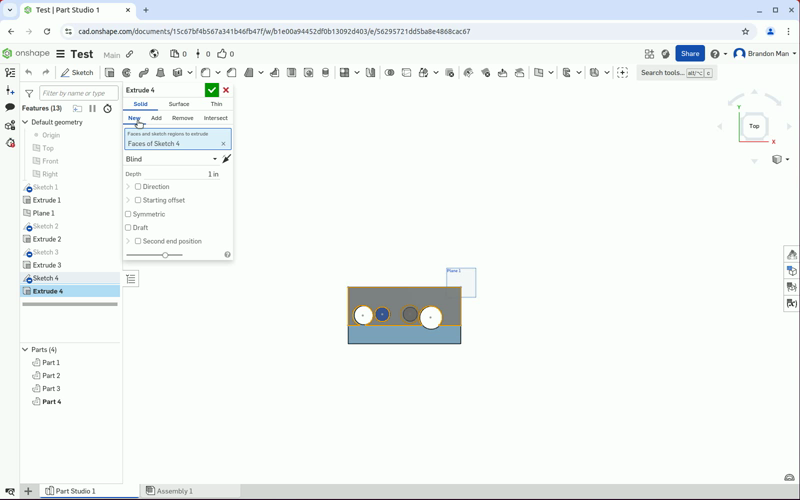
key(tab, 4)
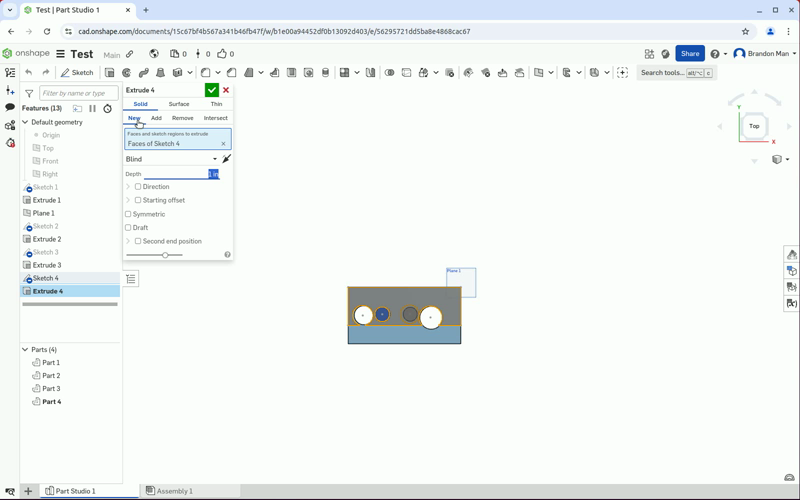
text(3.851)
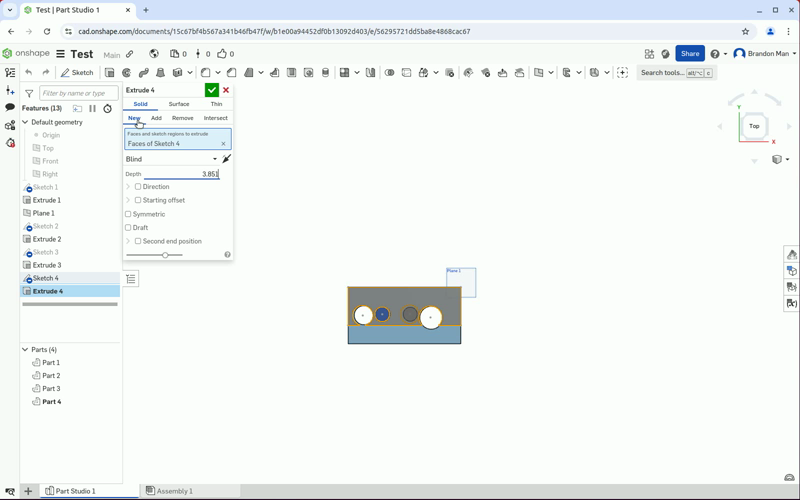
key(enter)
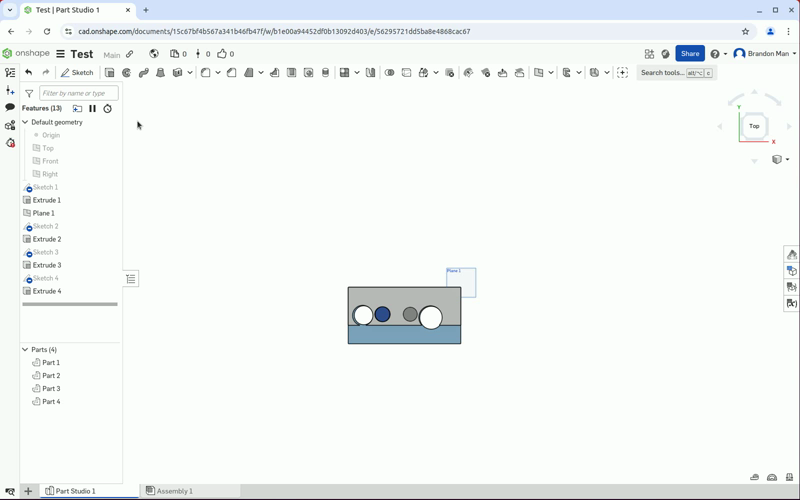
key(shift+h)
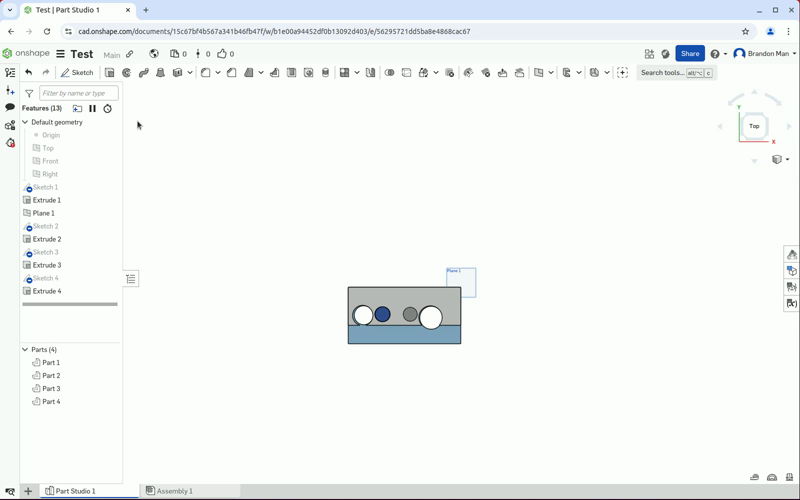
key(shift+h)
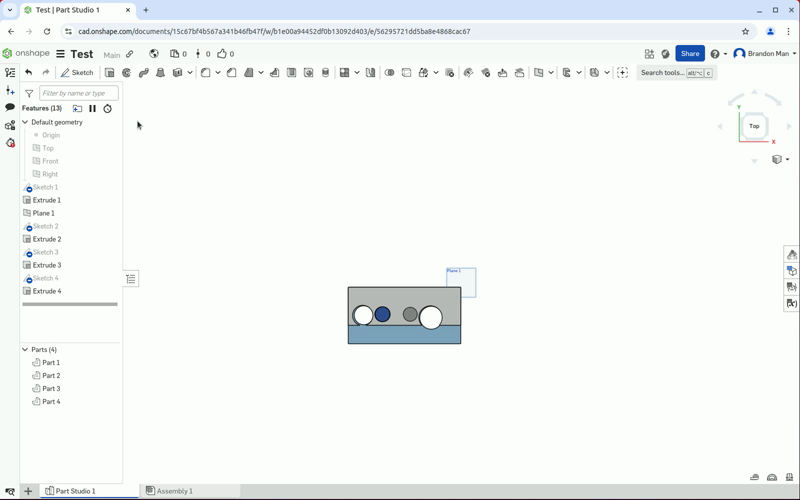
mouse_move(73, 189)
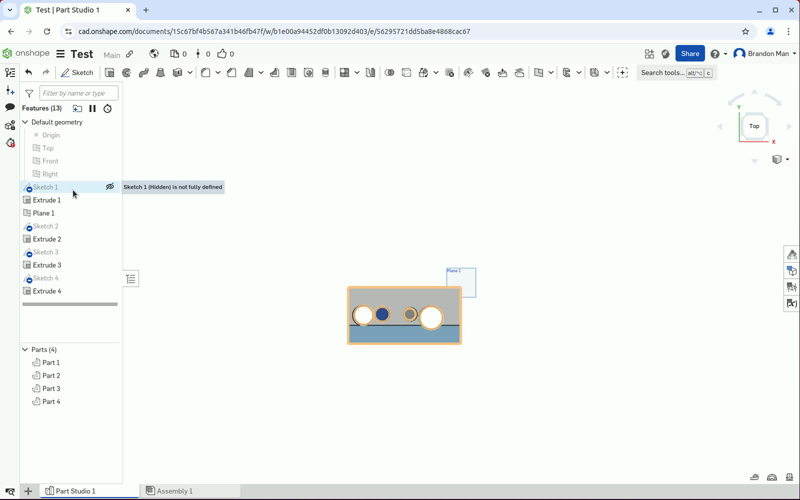
click(73, 189)
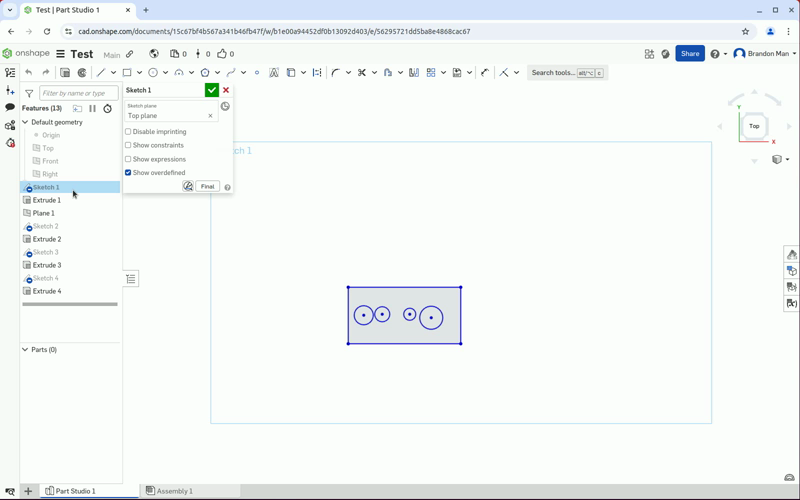
mouse_move(229, 92)
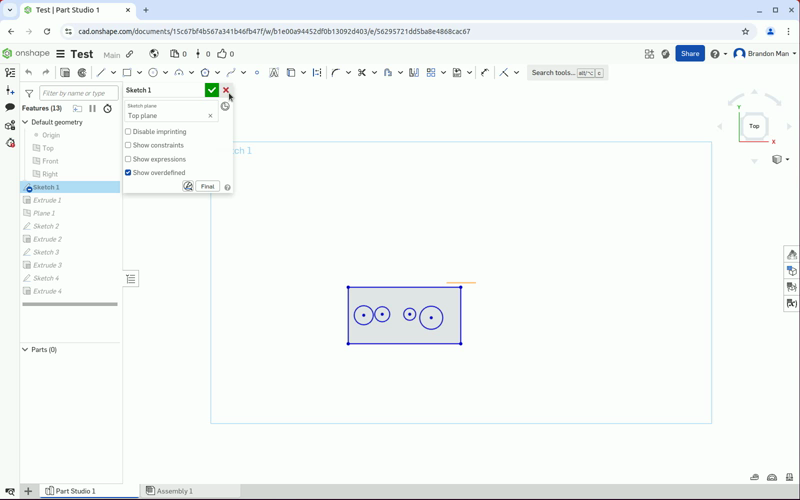
click(229, 92)
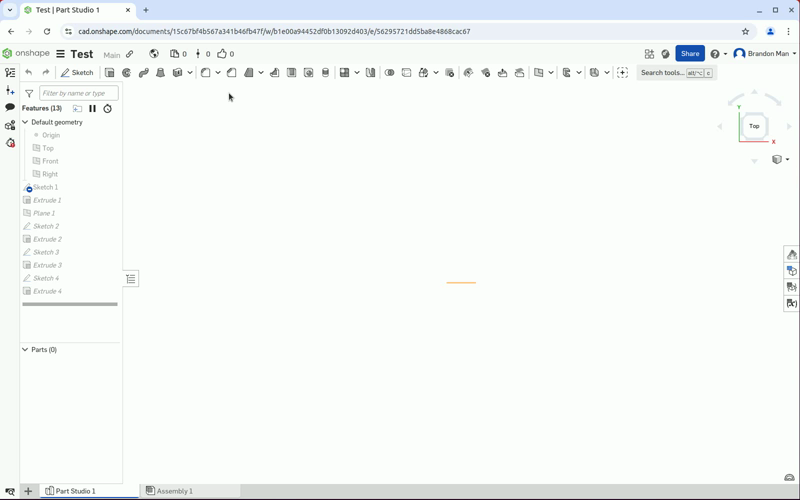
key(shift+s)
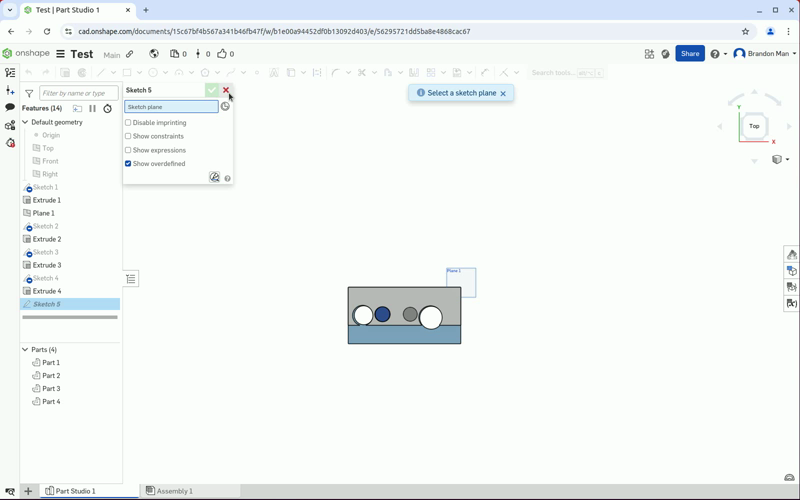
mouse_move(73, 215)
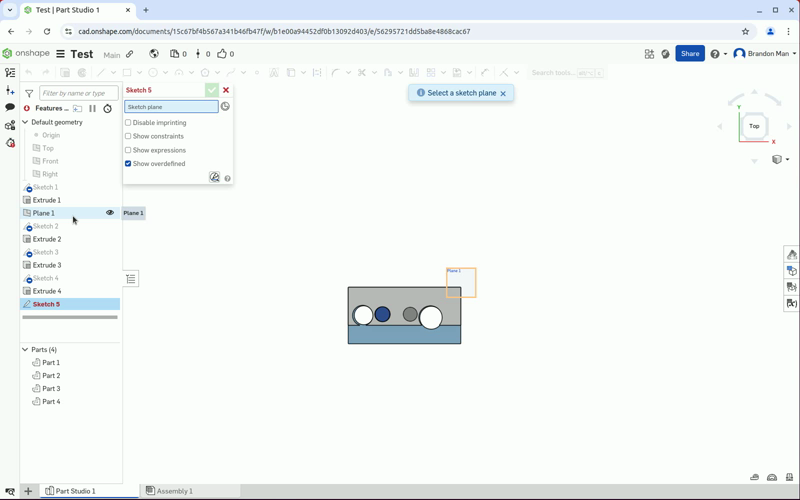
click(73, 215)
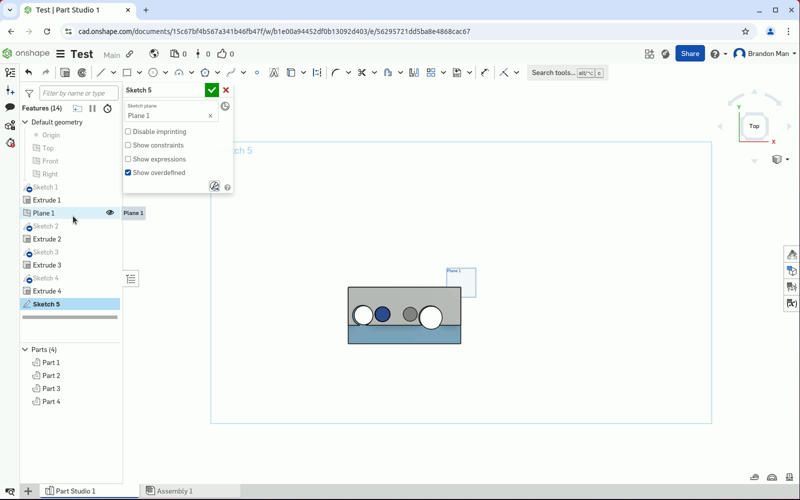
mouse_move(73, 352)
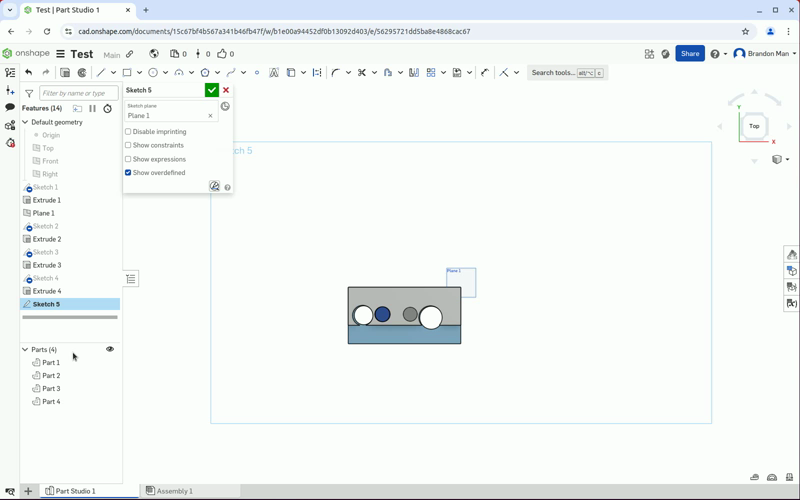
key(y)
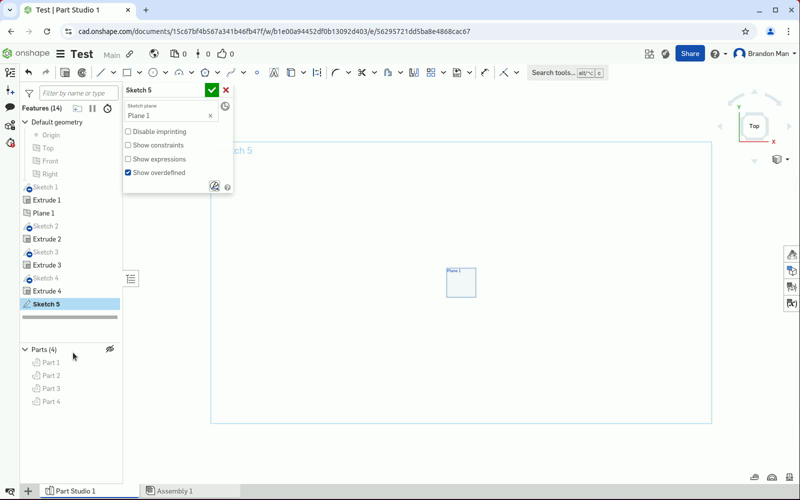
key(l)
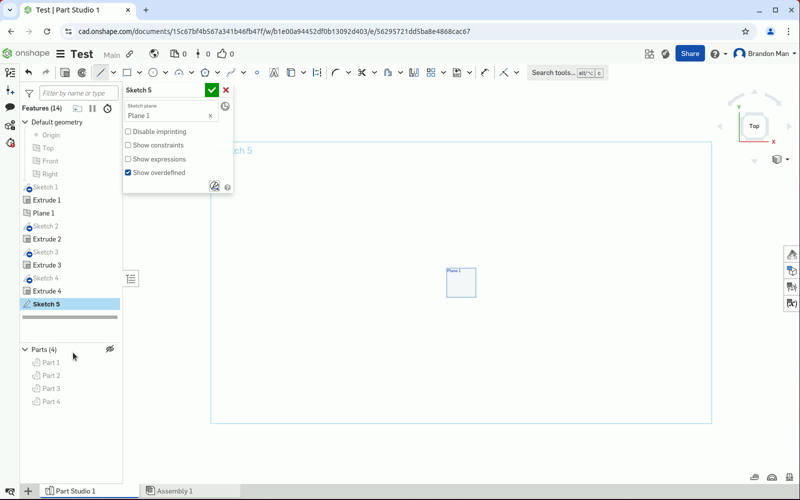
key_down(shift)
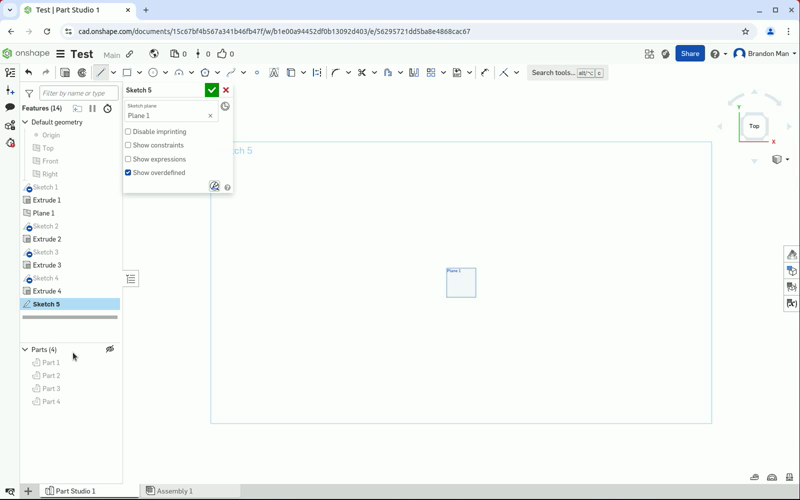
mouse_move(359, 325)
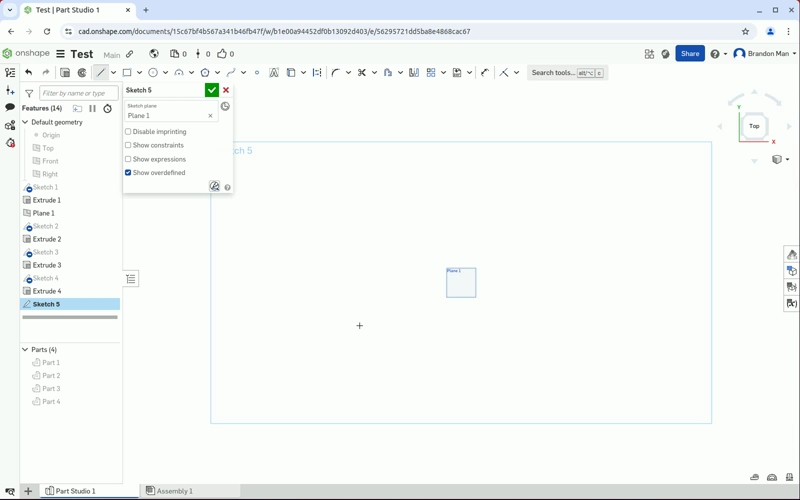
click(359, 325)
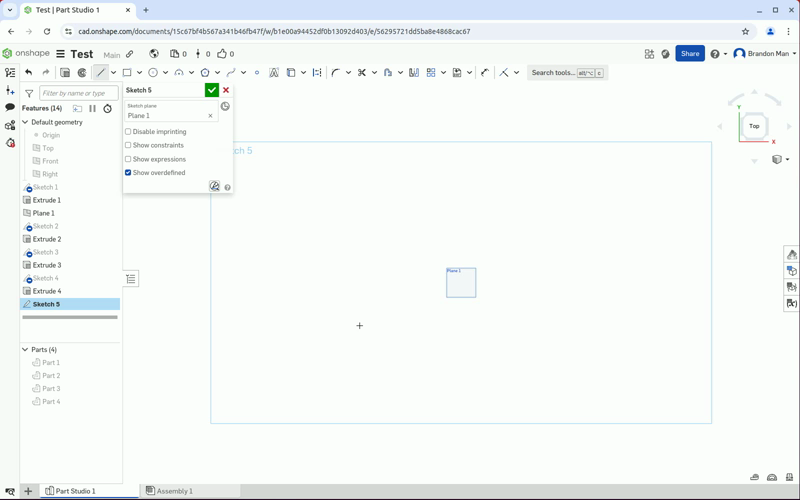
key_up(shift)
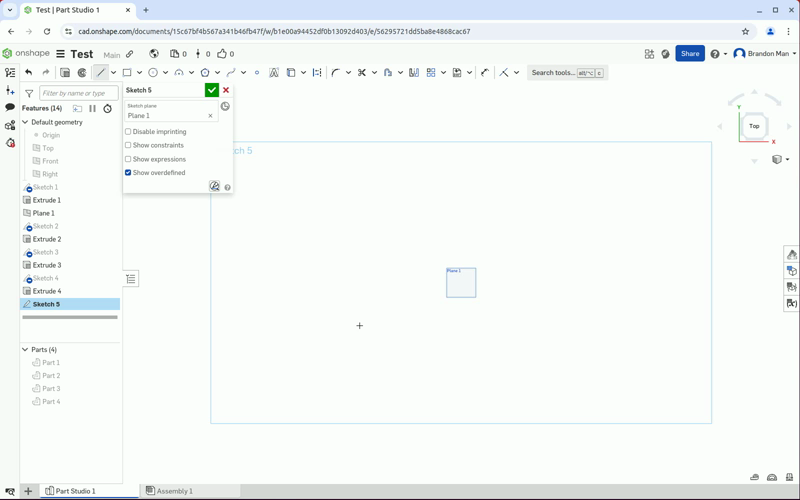
key_down(shift)
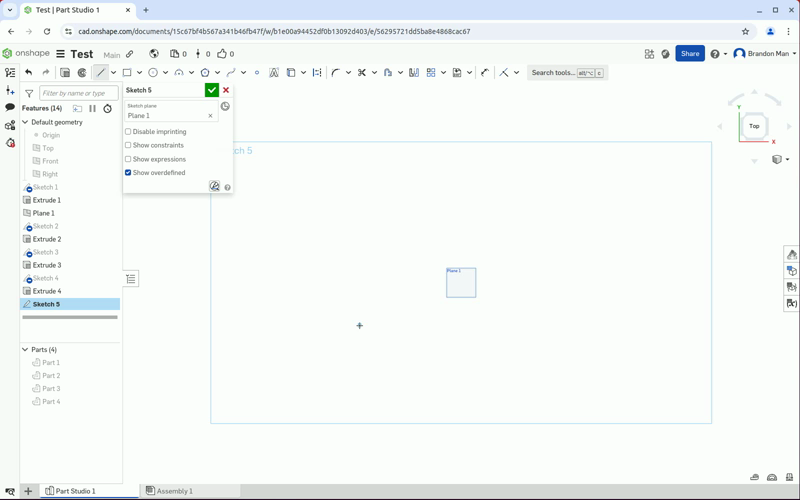
mouse_move(389, 325)
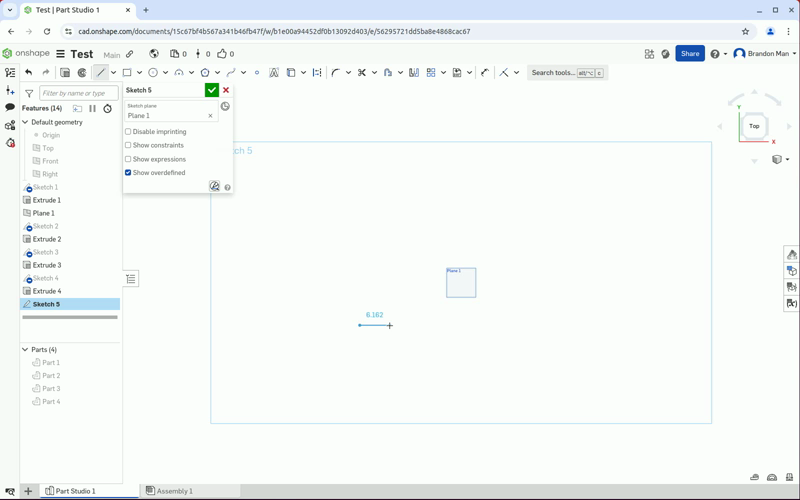
mouse_move(365, 325)
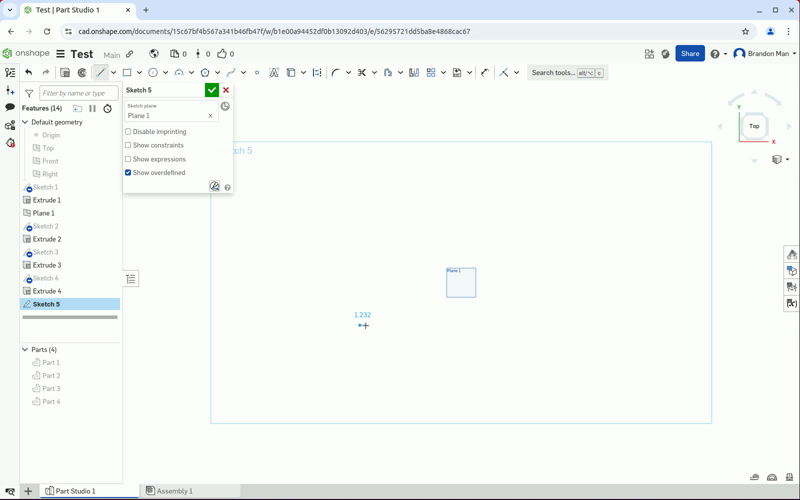
scroll(6)
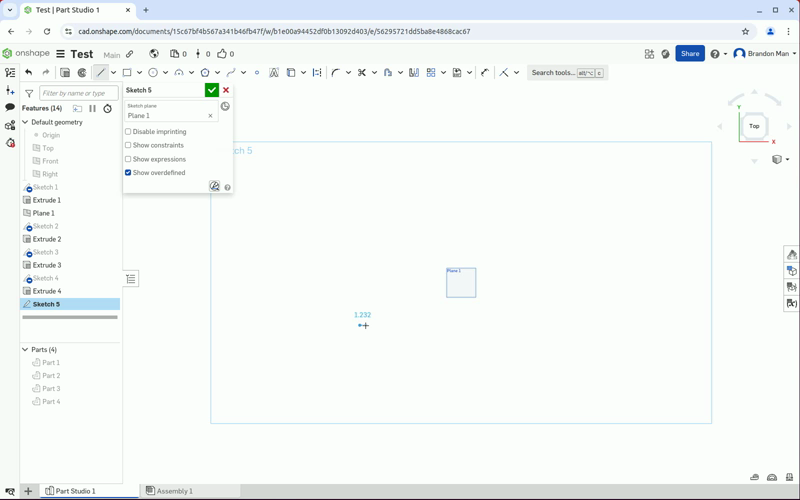
scroll(6)
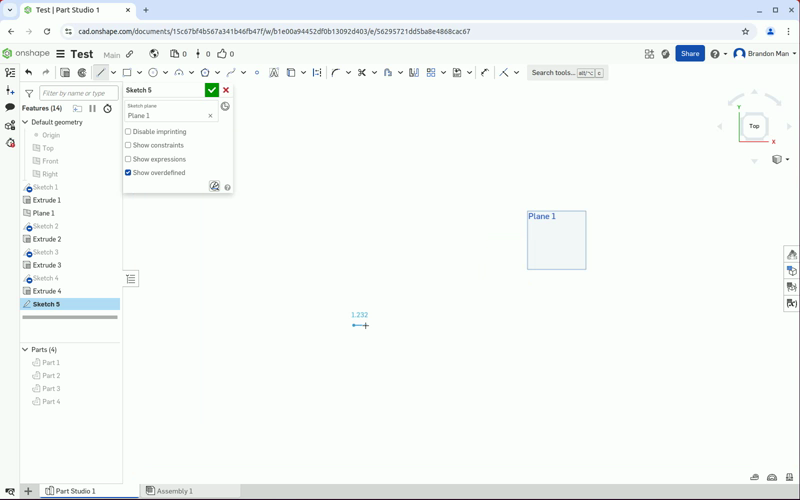
scroll(6)
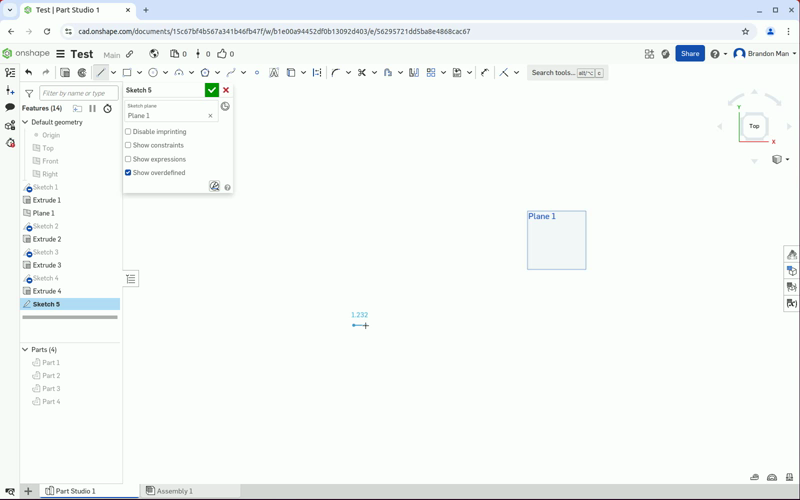
scroll(6)
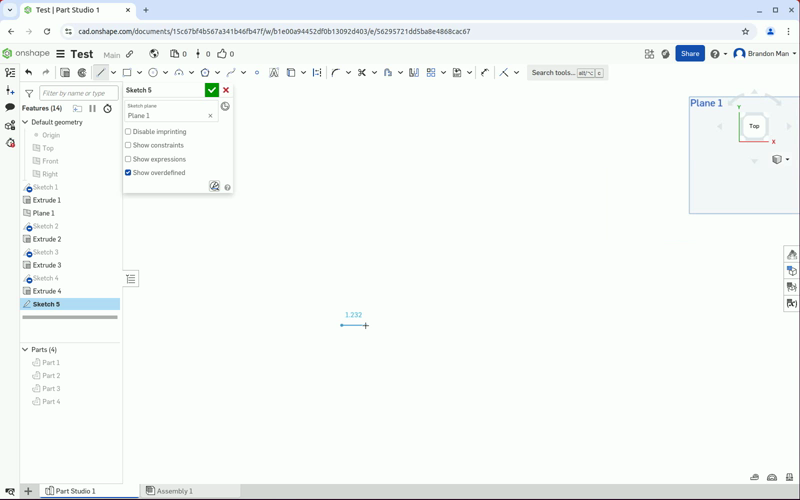
scroll(6)
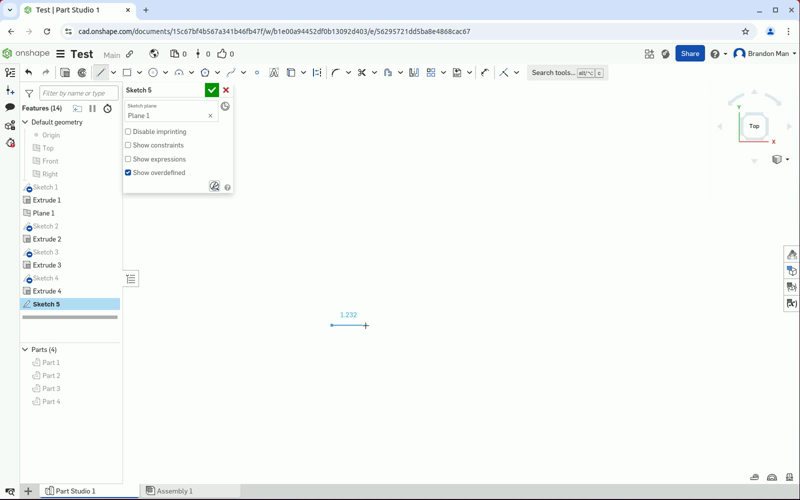
scroll(6)
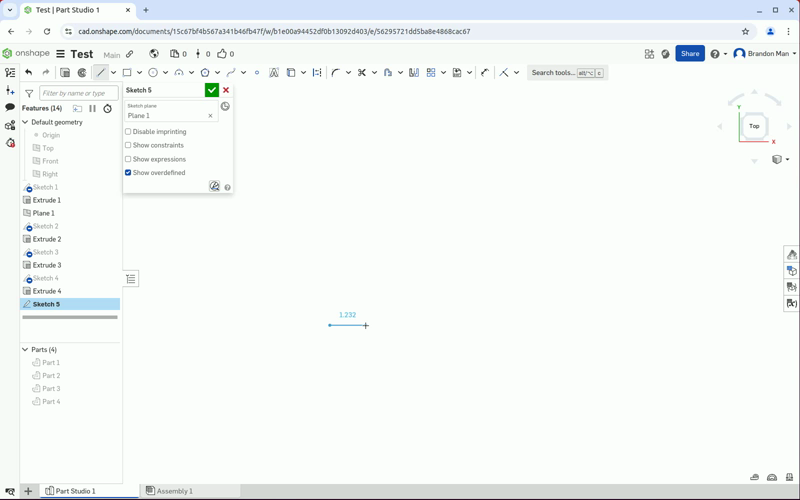
scroll(6)
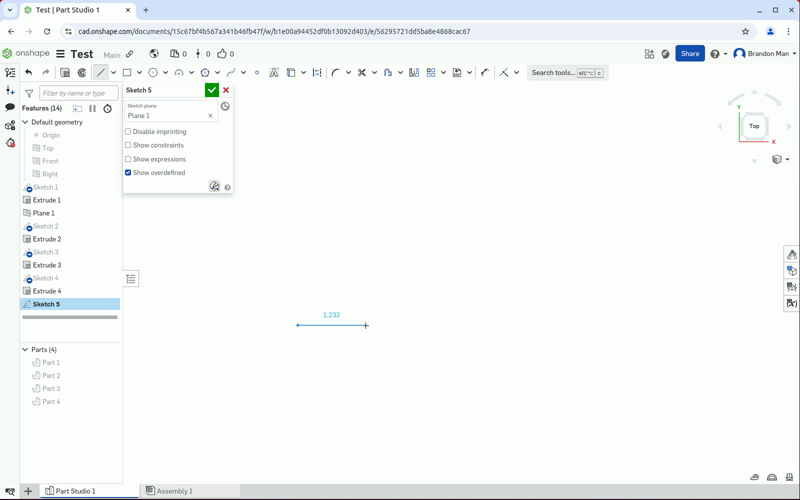
click(365, 325)
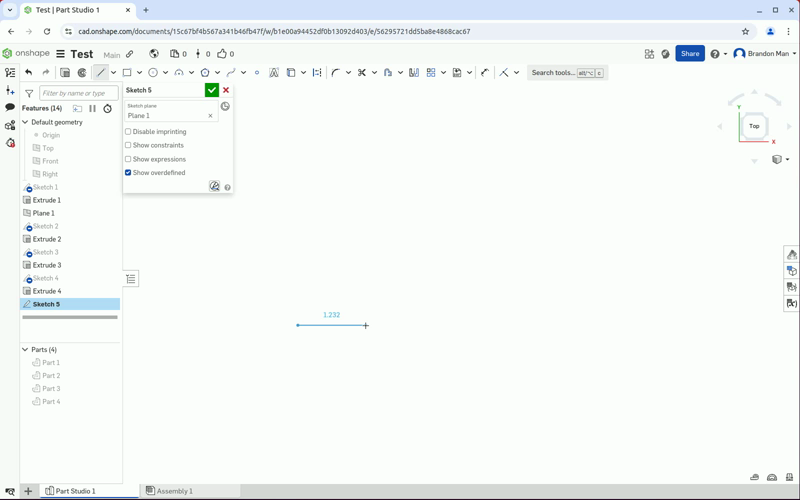
scroll(-6)
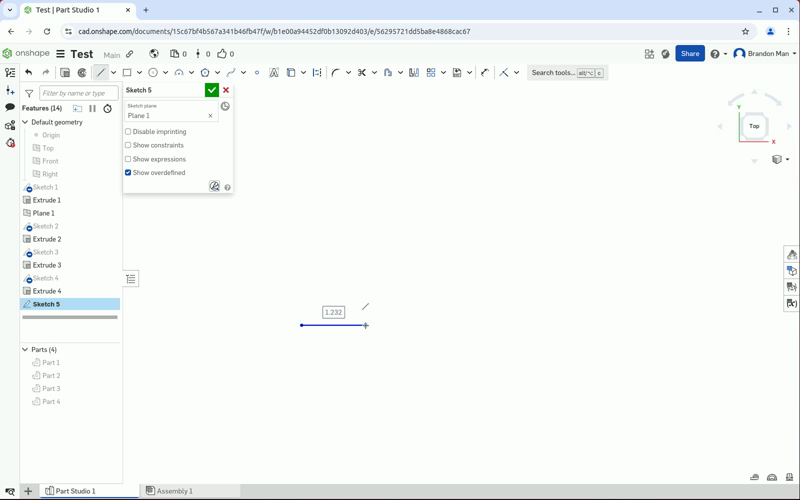
scroll(-6)
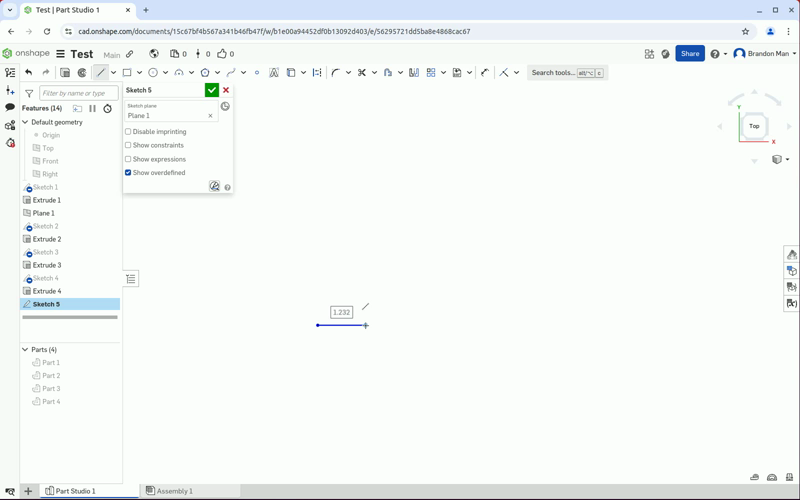
scroll(-6)
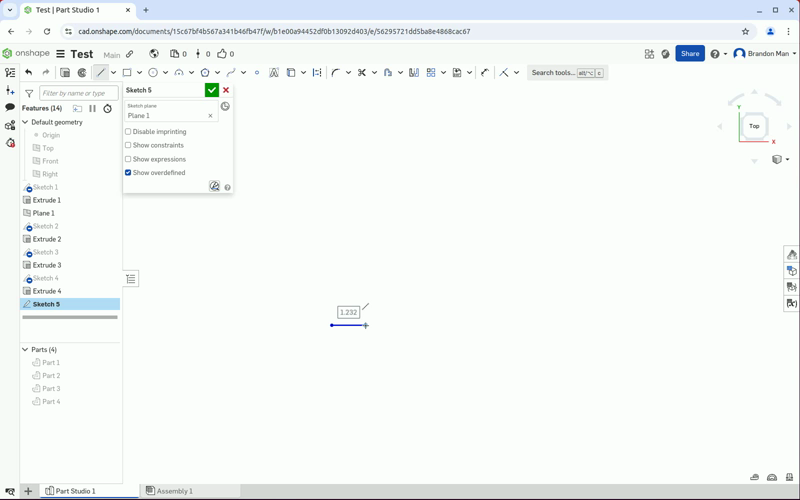
scroll(-6)
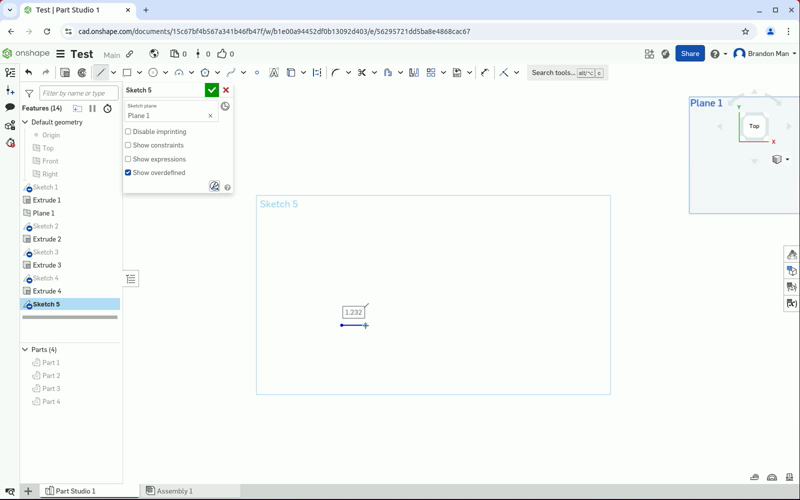
scroll(-6)
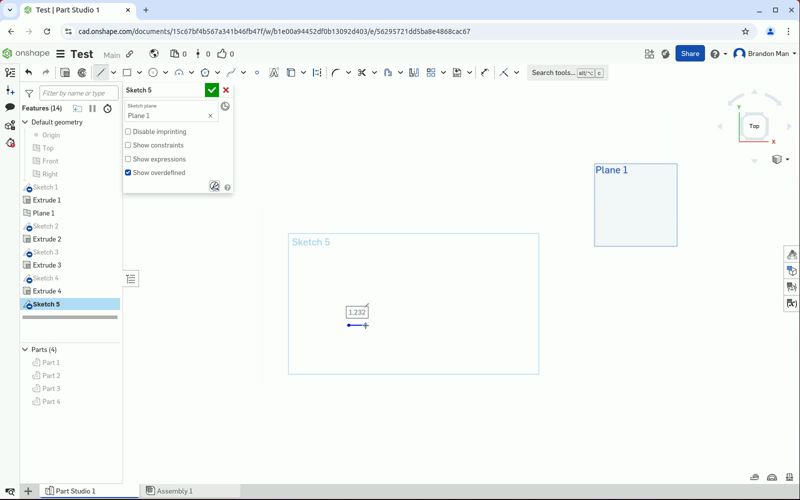
scroll(-6)
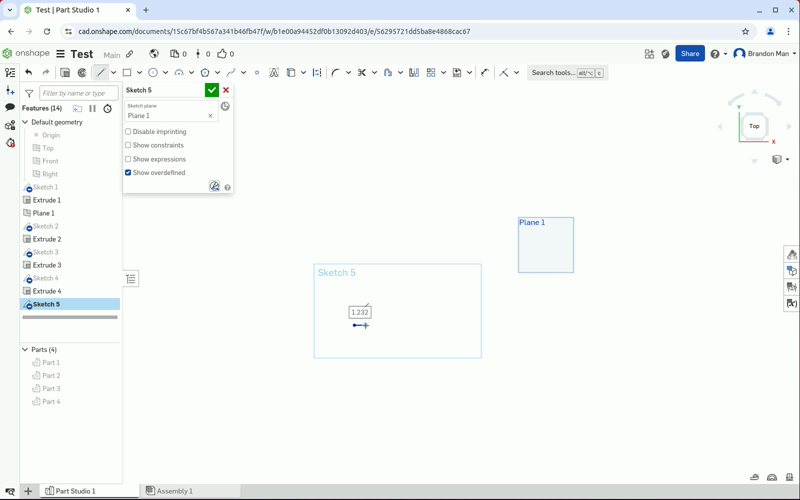
scroll(-6)
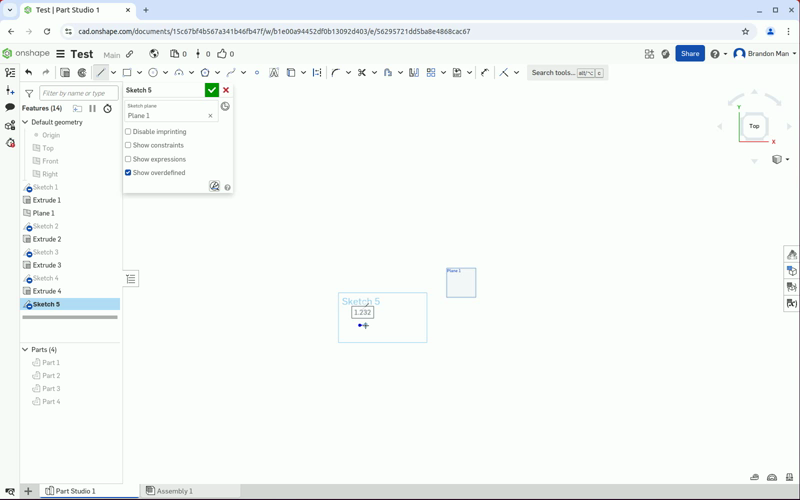
key_up(shift)
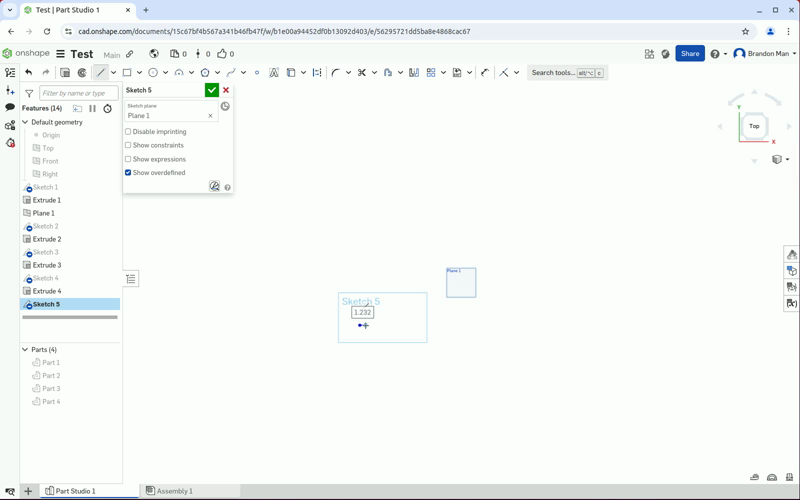
key(esc)
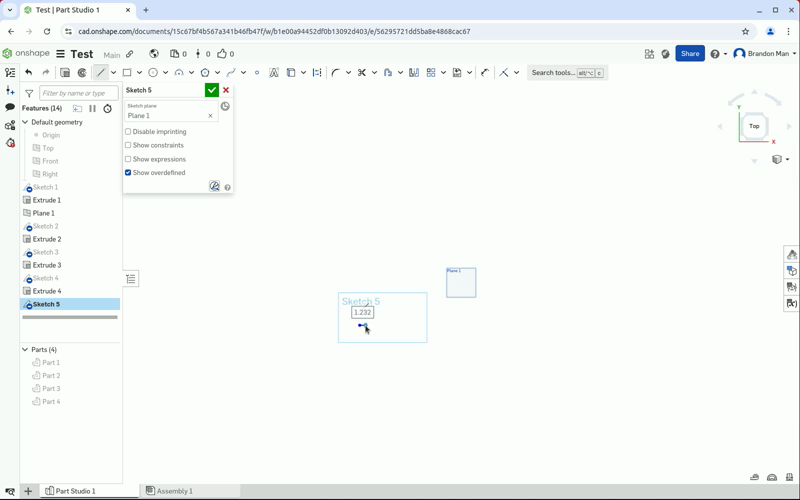
key(a)
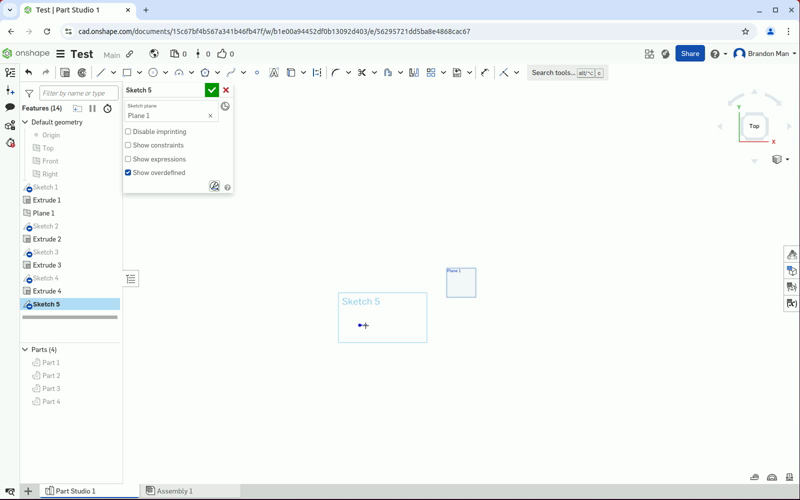
mouse_move(365, 325)
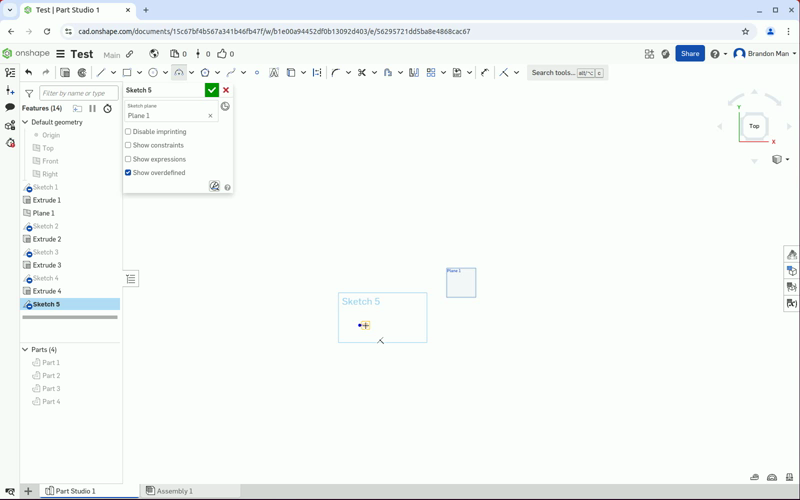
click(365, 325)
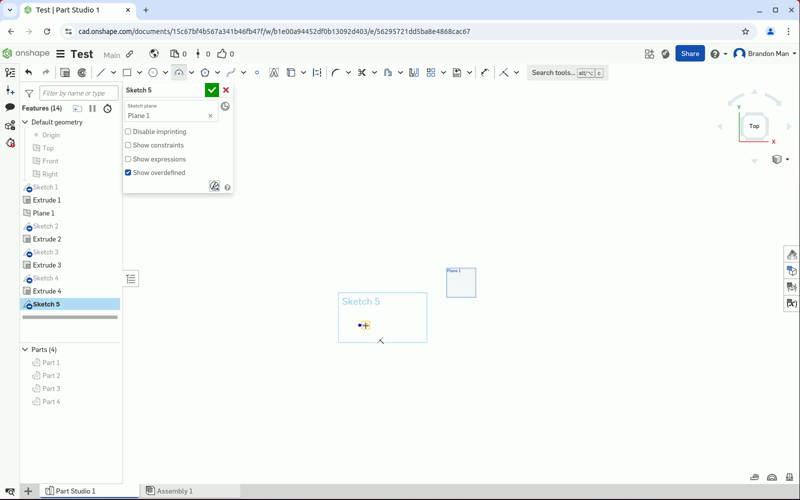
mouse_move(359, 325)
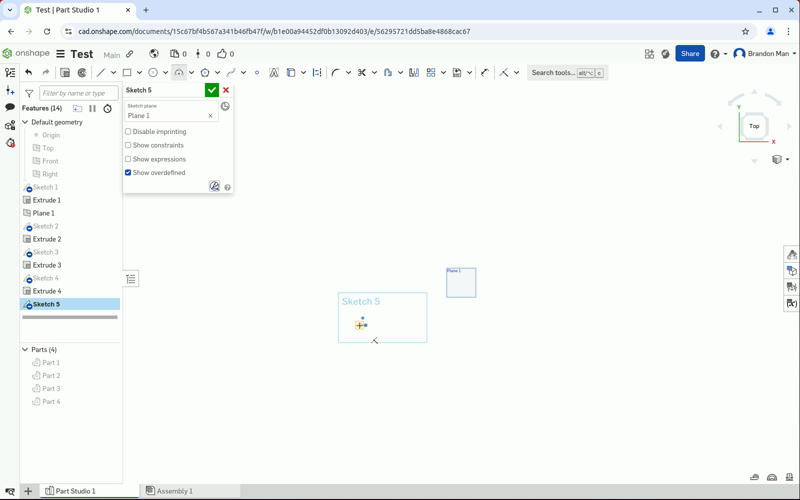
scroll(6)
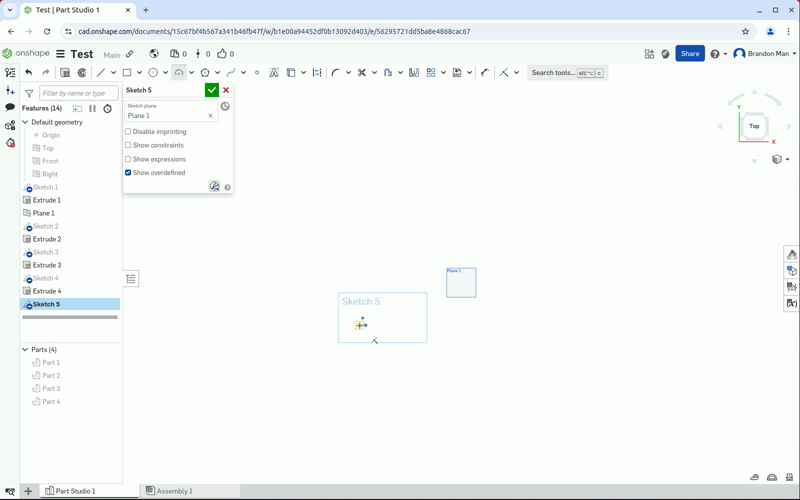
scroll(6)
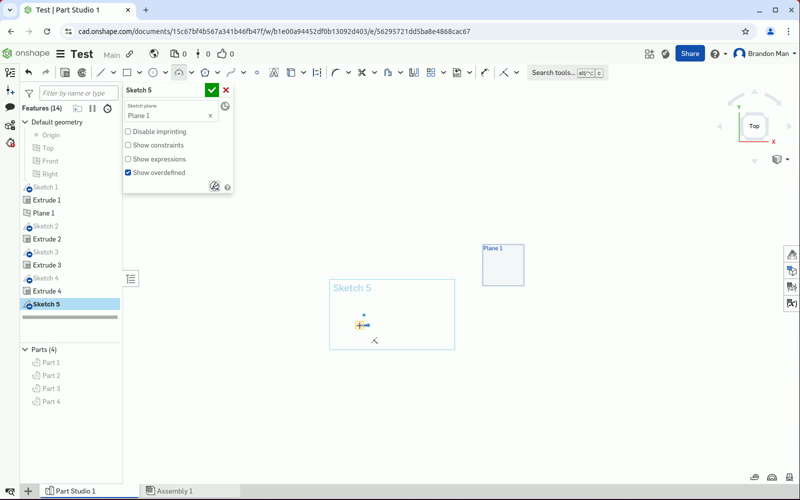
scroll(6)
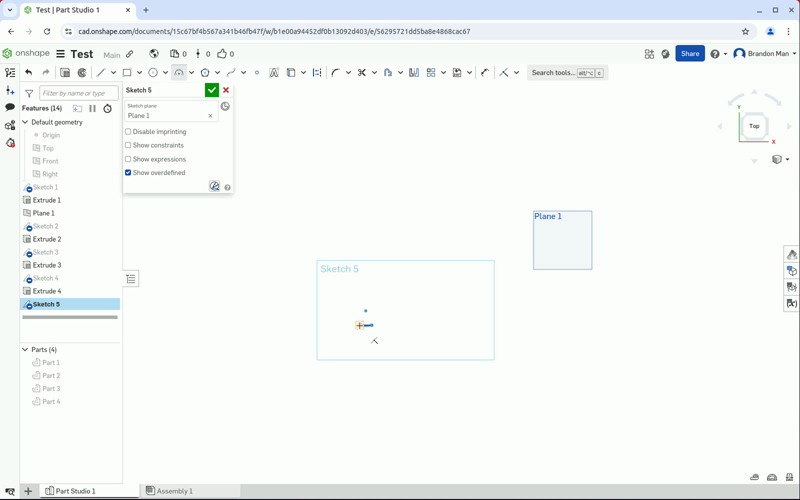
scroll(6)
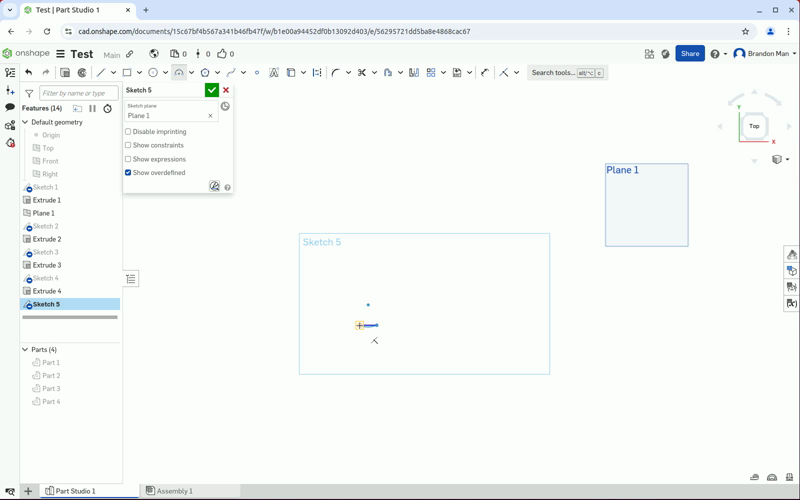
scroll(6)
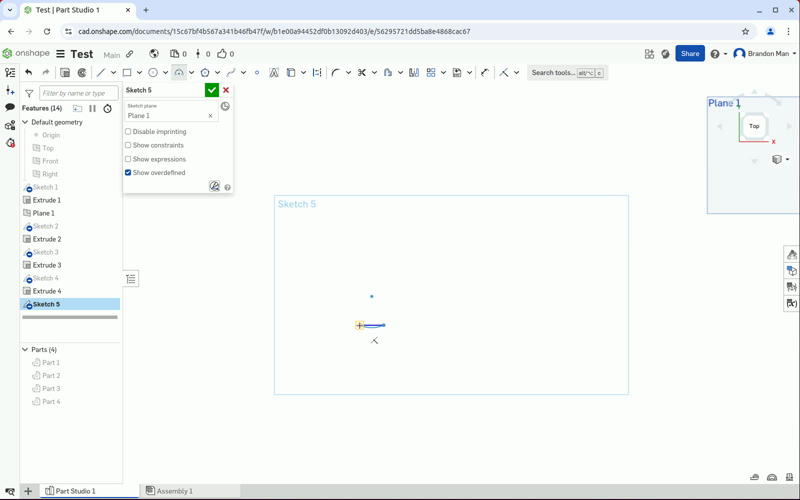
scroll(6)
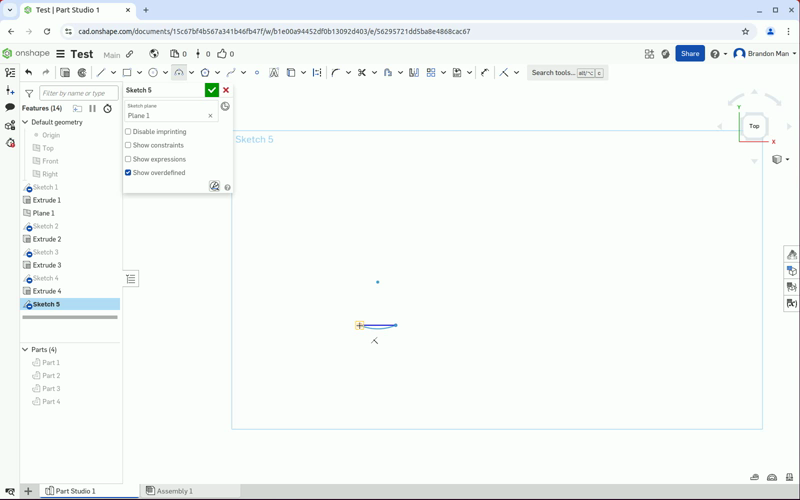
scroll(6)
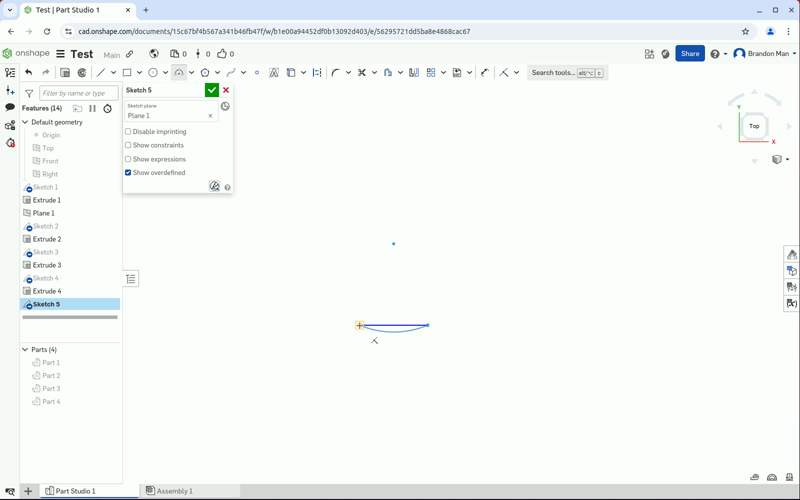
click(359, 325)
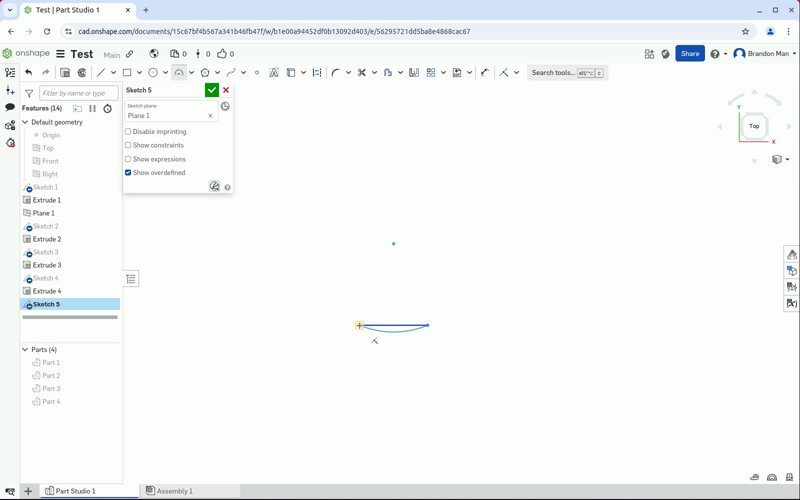
scroll(-6)
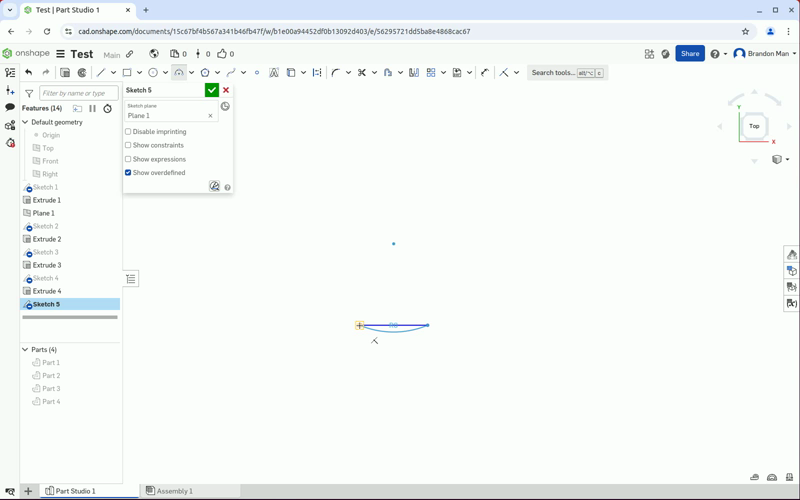
scroll(-6)
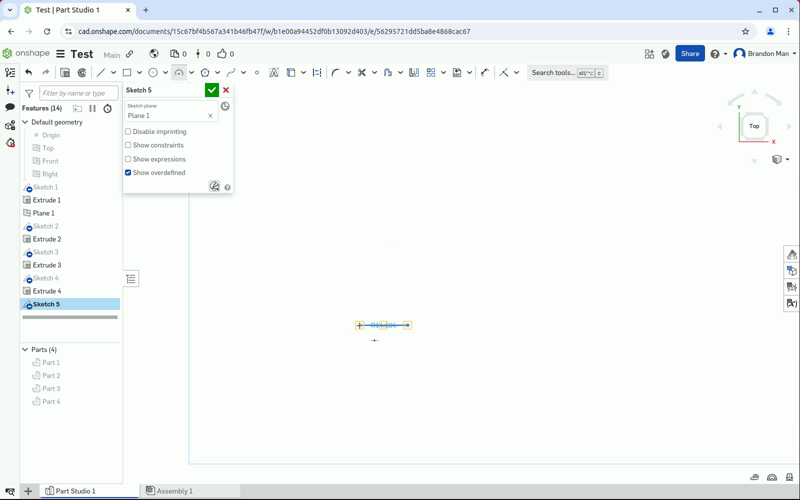
scroll(-6)
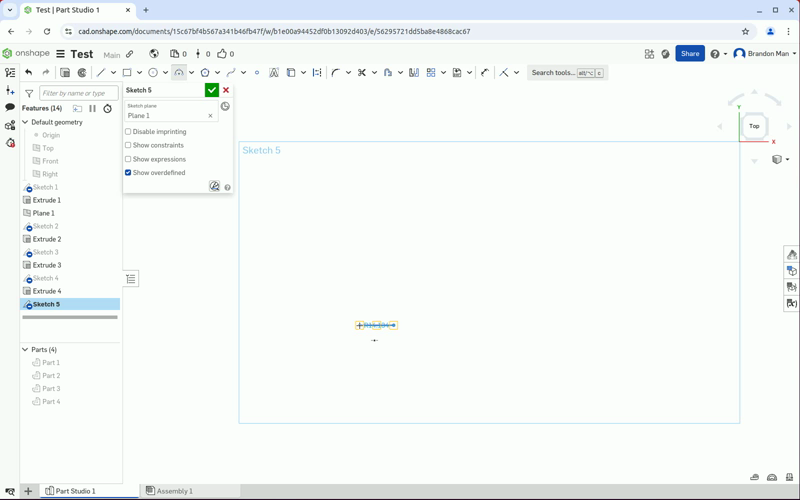
scroll(-6)
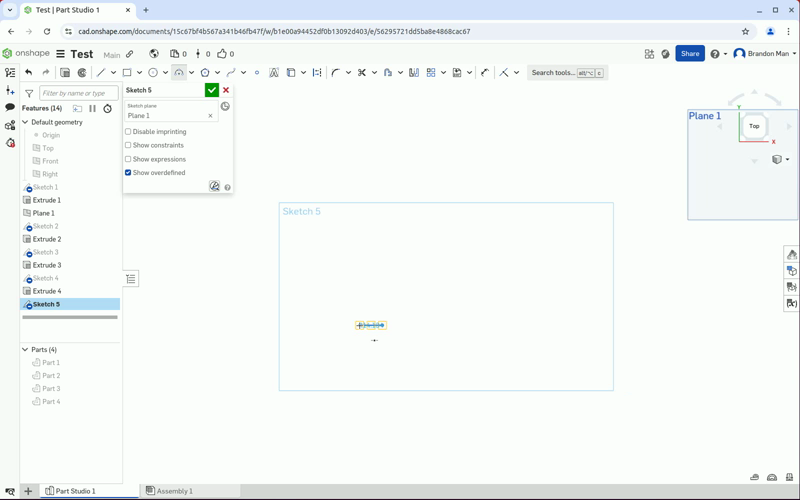
scroll(-6)
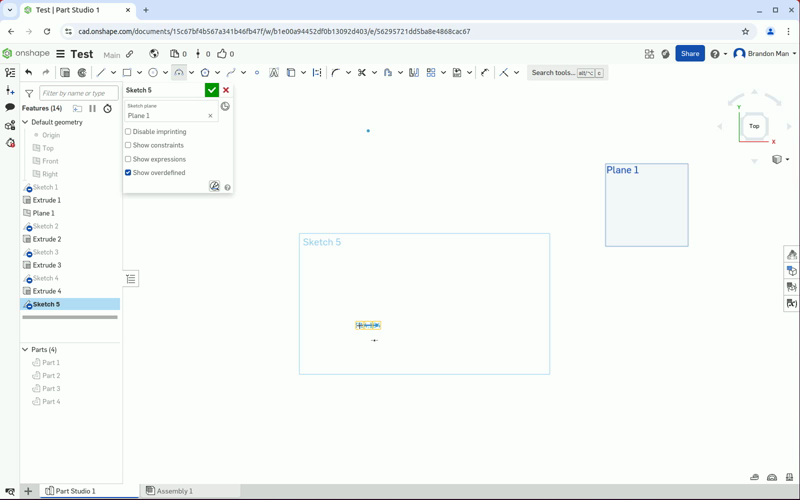
scroll(-6)
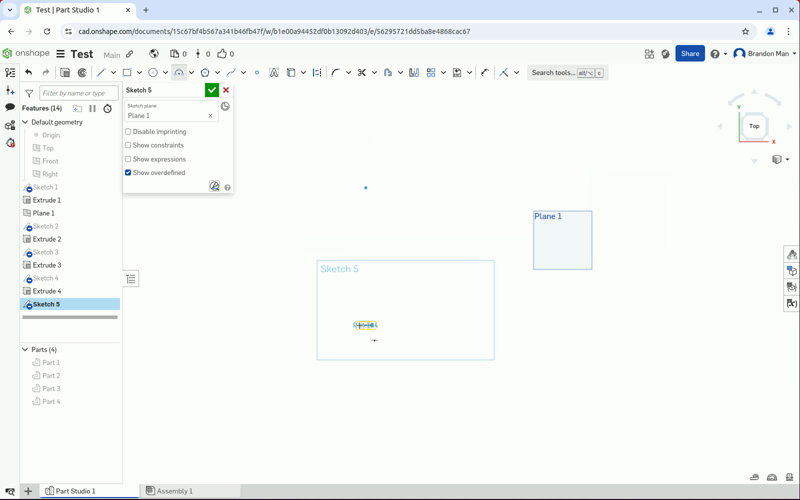
scroll(-6)
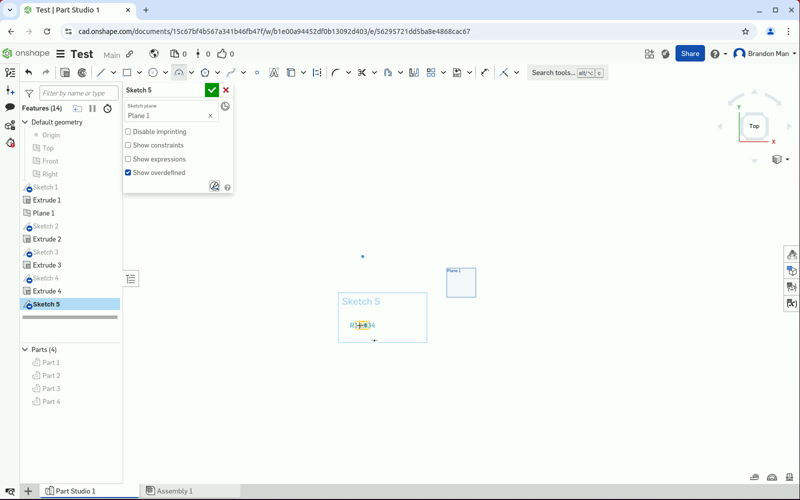
key_down(shift)
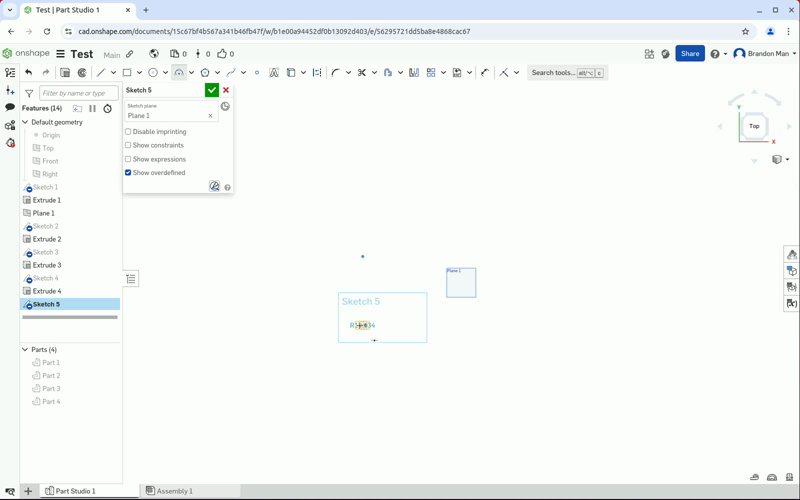
mouse_move(362, 305)
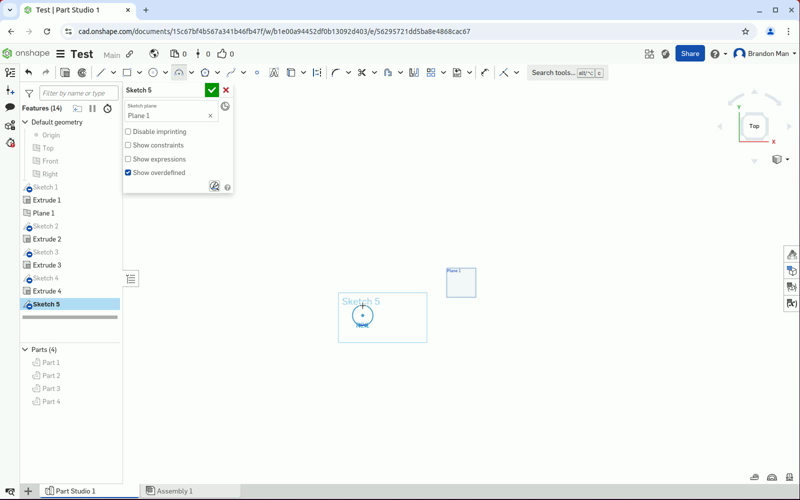
scroll(6)
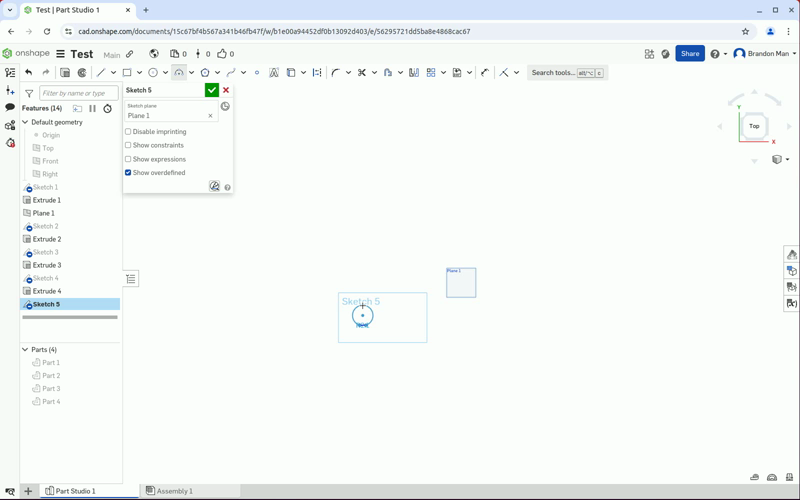
scroll(6)
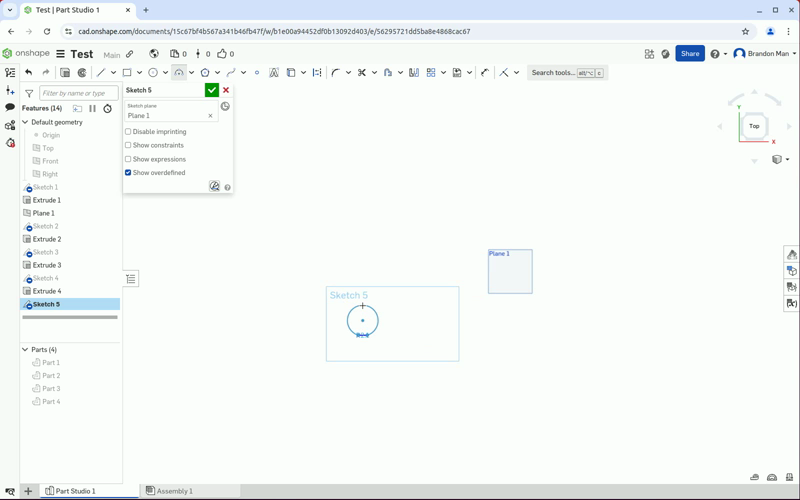
scroll(6)
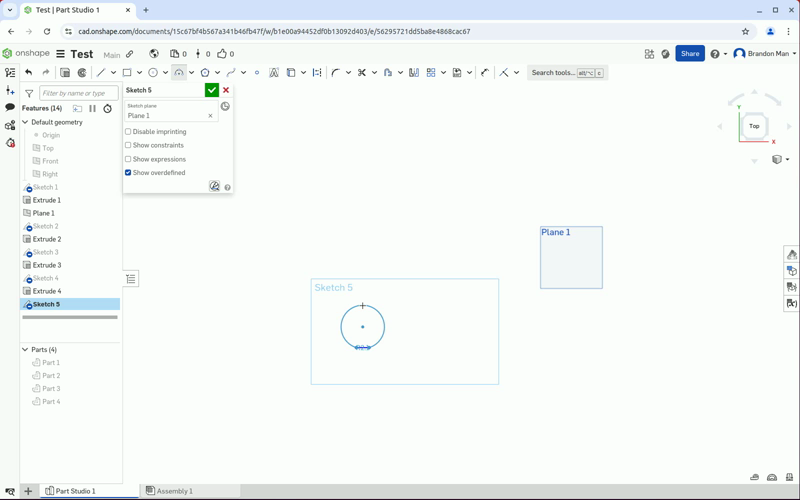
scroll(6)
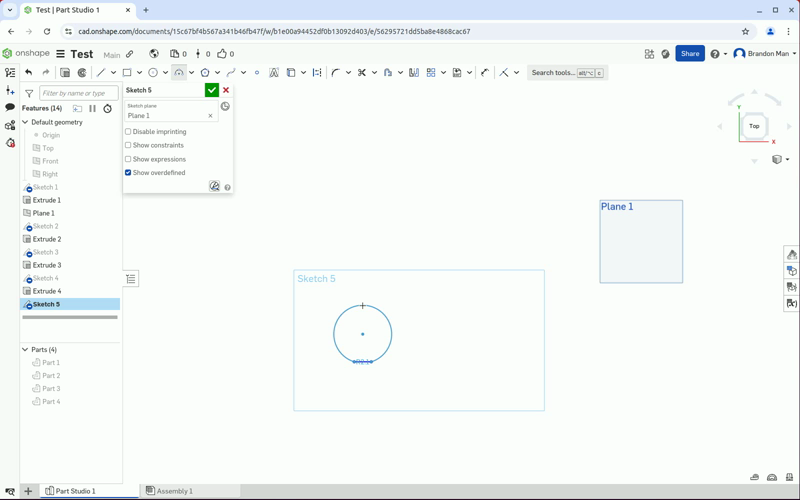
scroll(6)
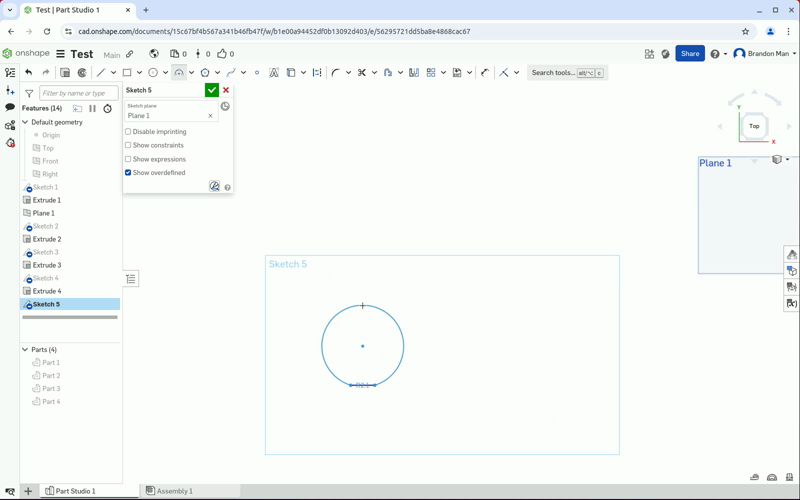
scroll(6)
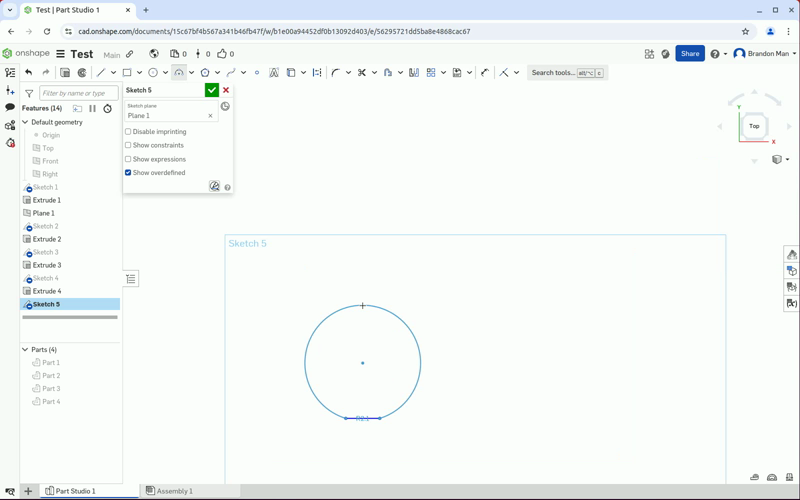
scroll(6)
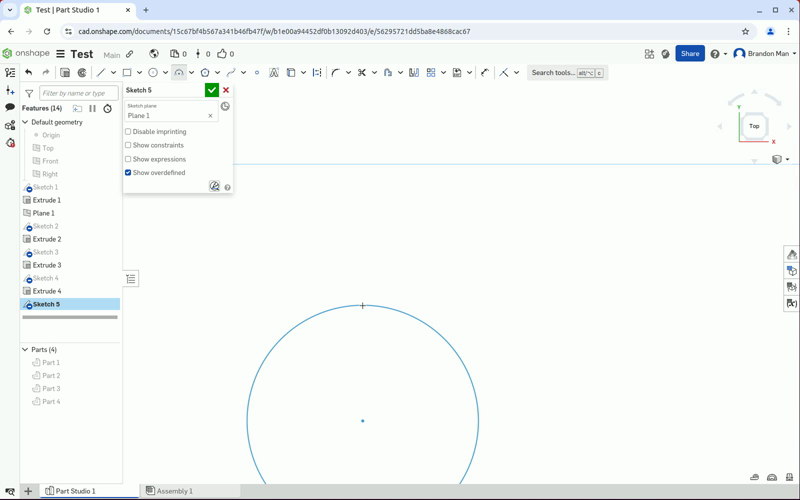
click(362, 305)
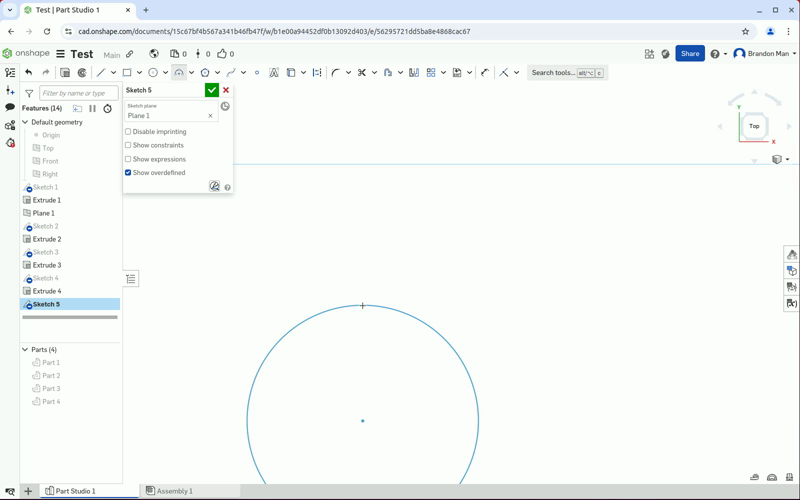
scroll(-6)
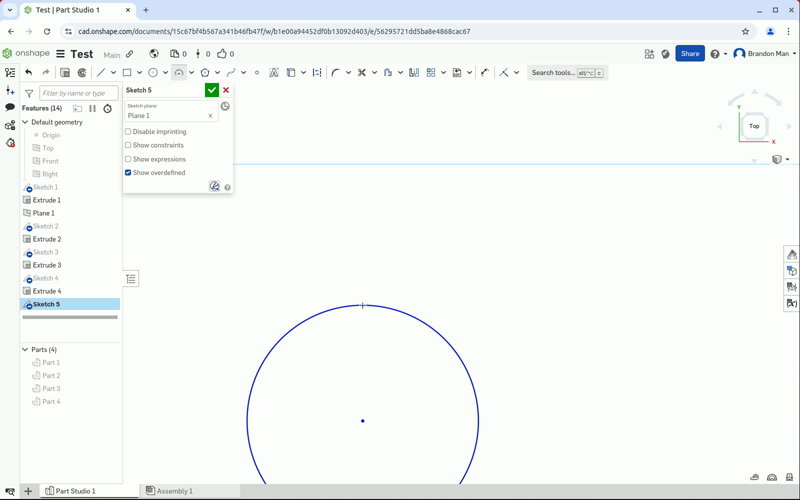
scroll(-6)
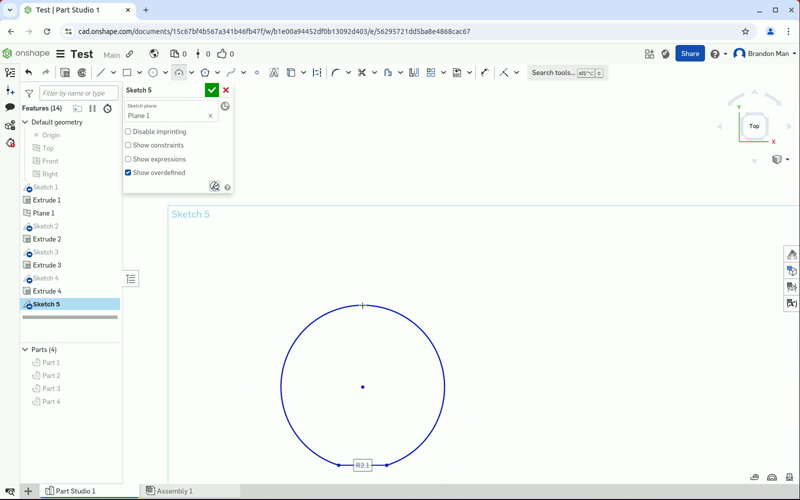
scroll(-6)
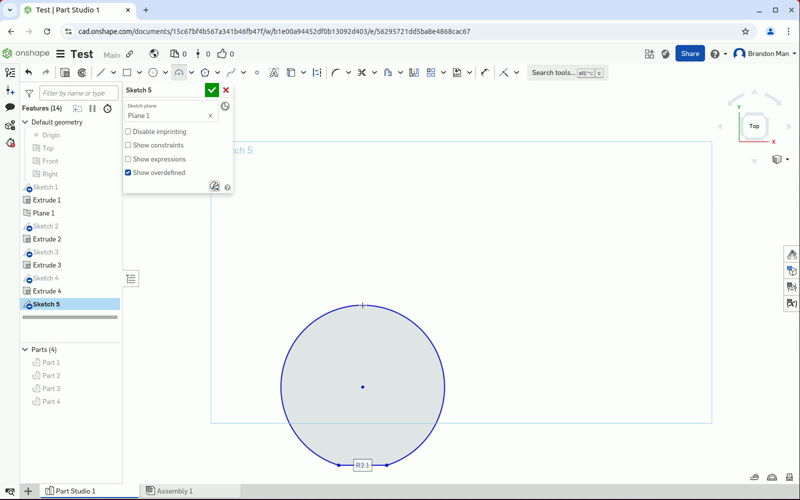
scroll(-6)
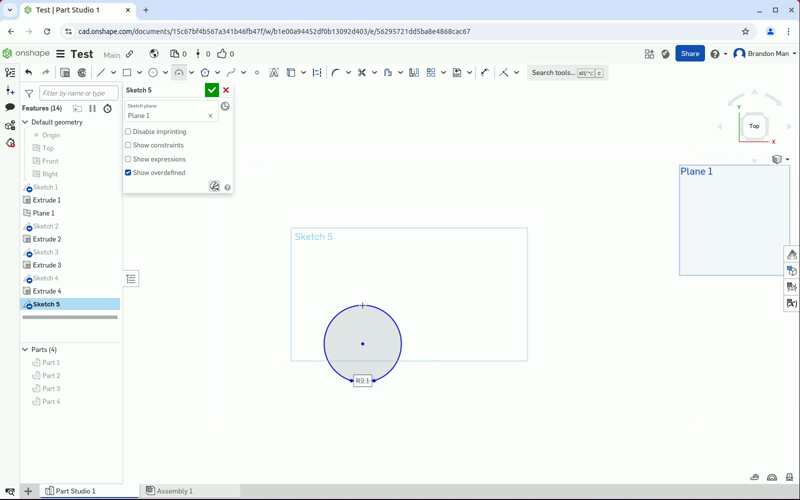
scroll(-6)
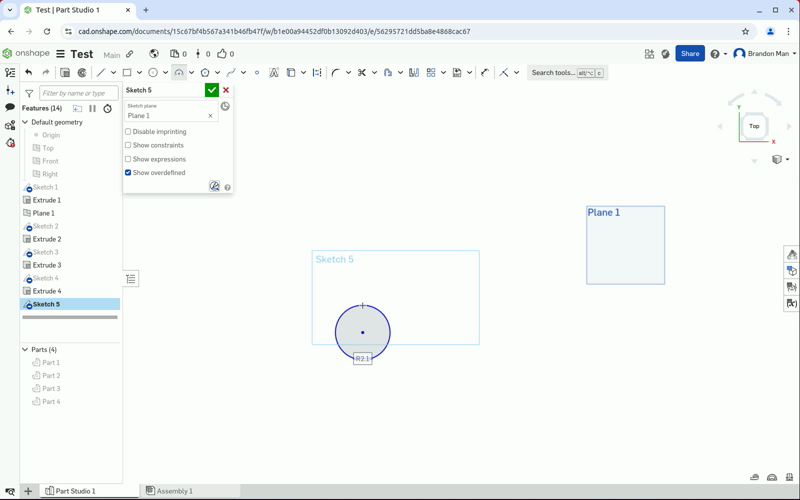
scroll(-6)
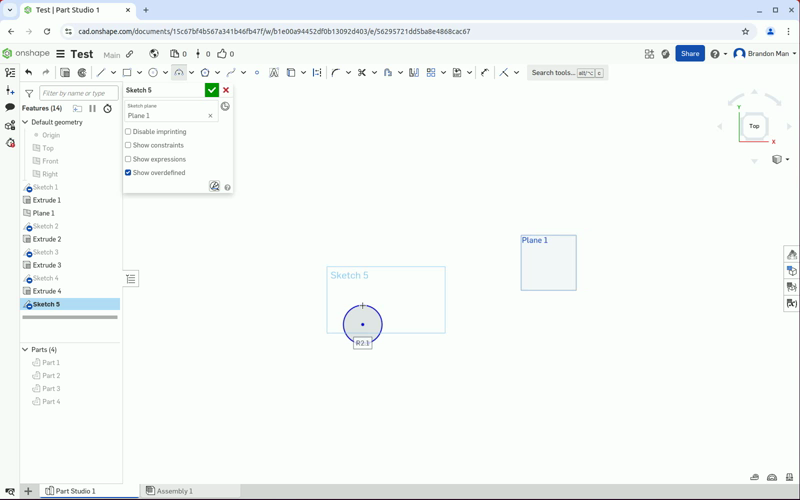
scroll(-6)
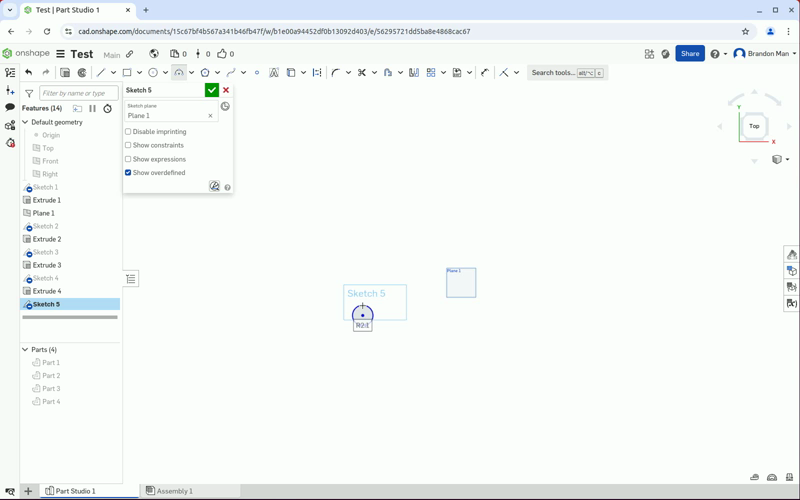
key_up(shift)
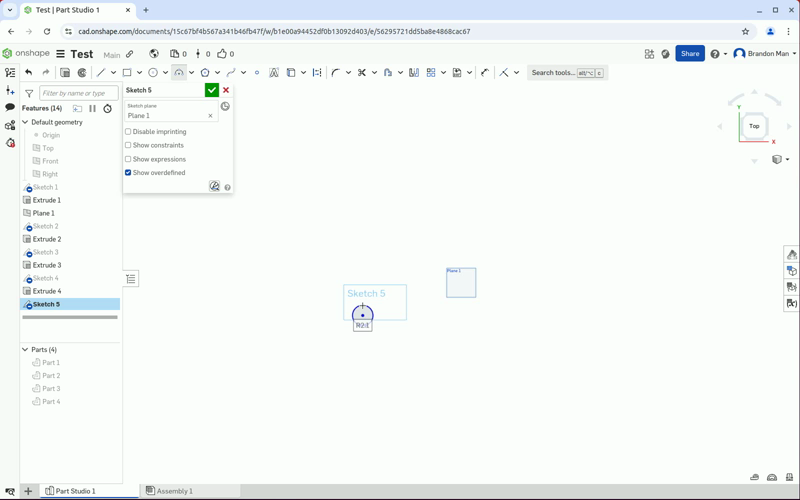
key(esc)
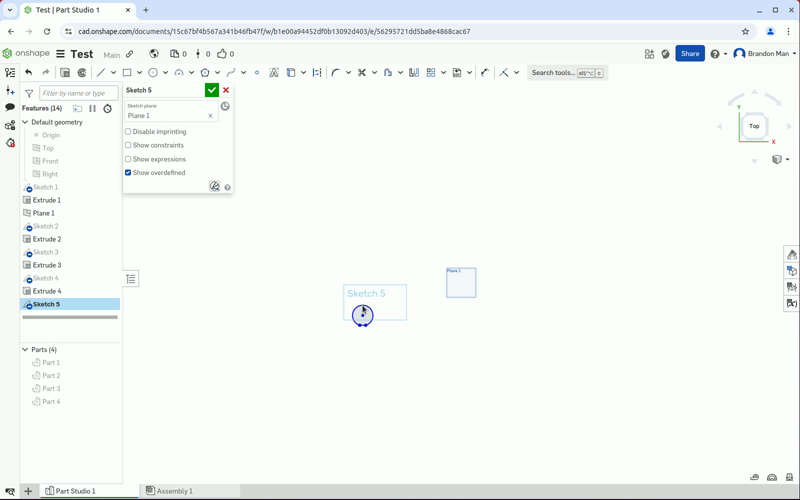
mouse_move(359, 321)
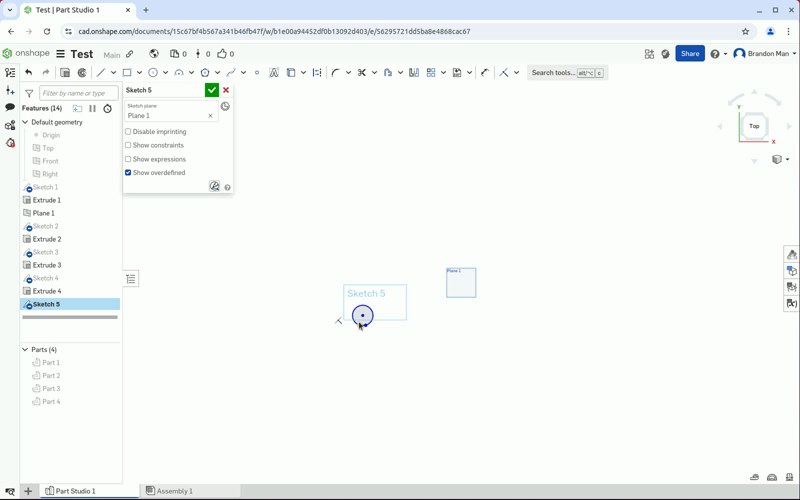
scroll(6)
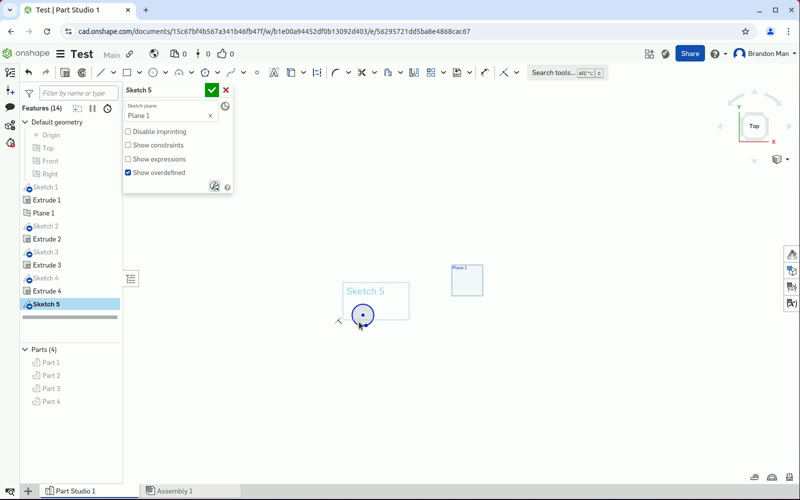
scroll(6)
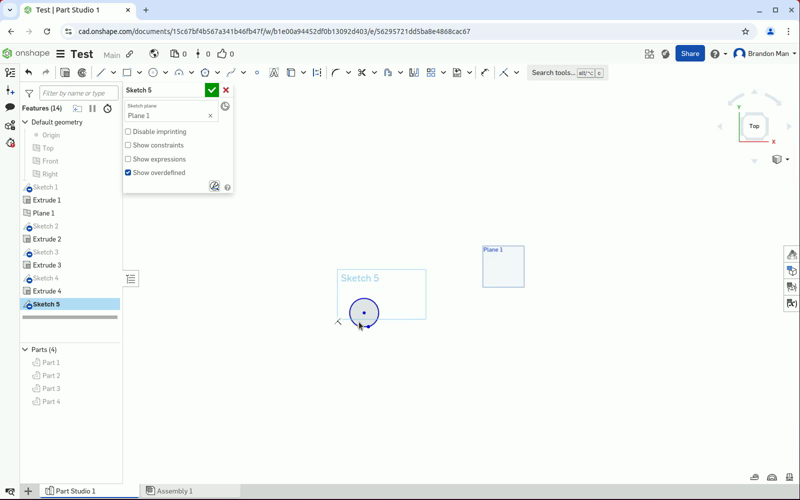
scroll(6)
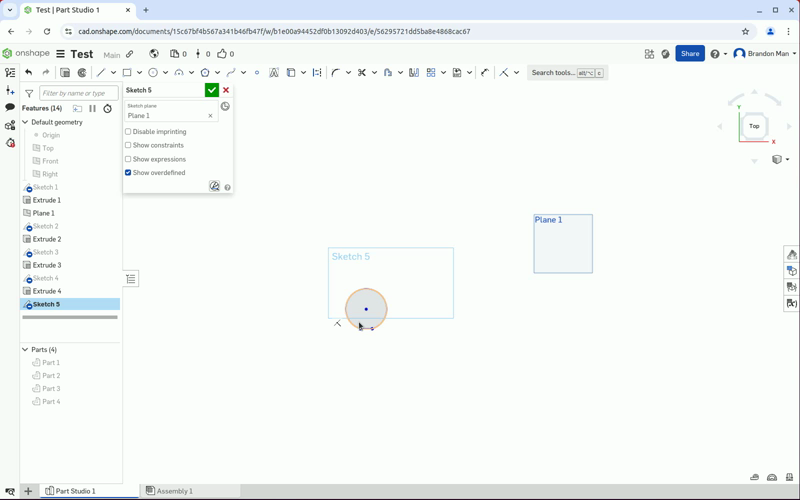
scroll(6)
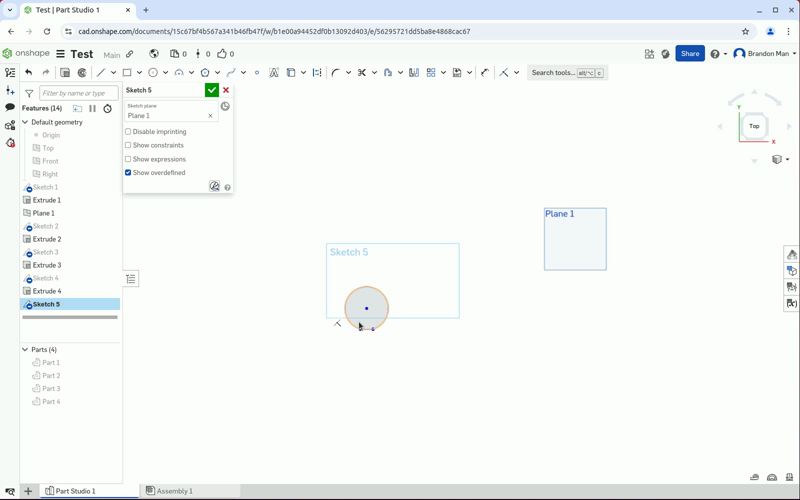
scroll(6)
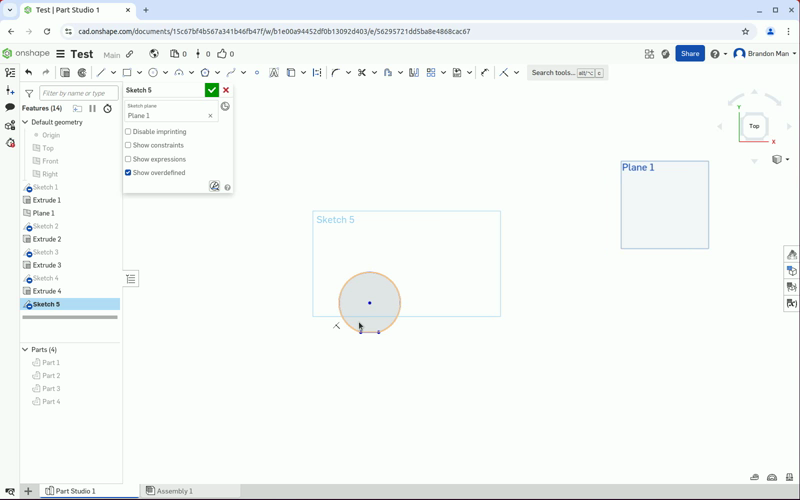
scroll(6)
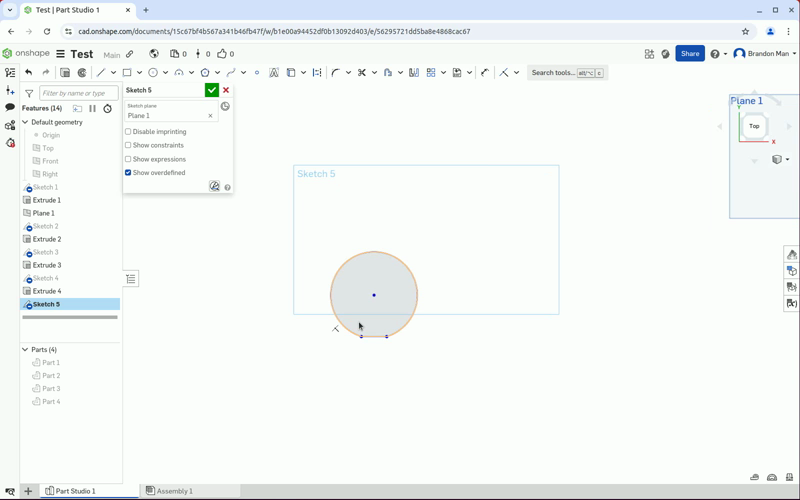
scroll(6)
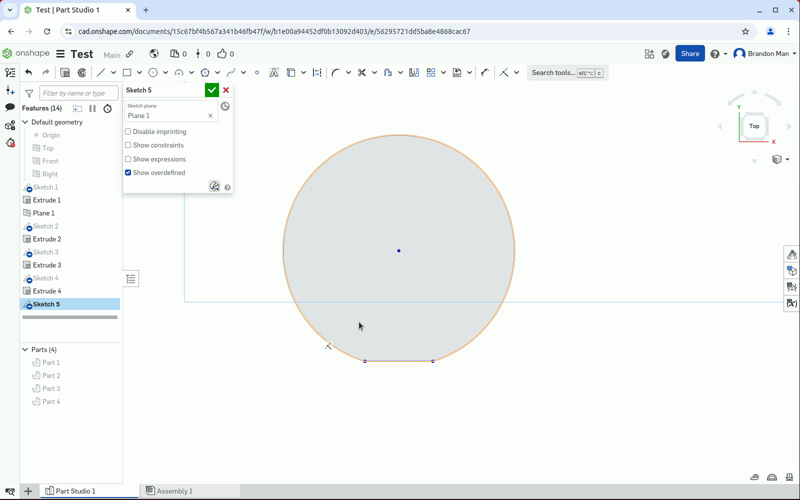
click(359, 321)
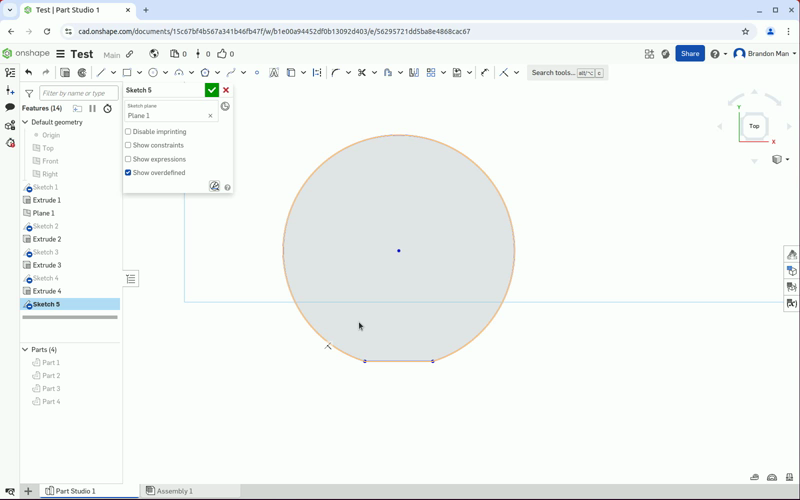
scroll(-6)
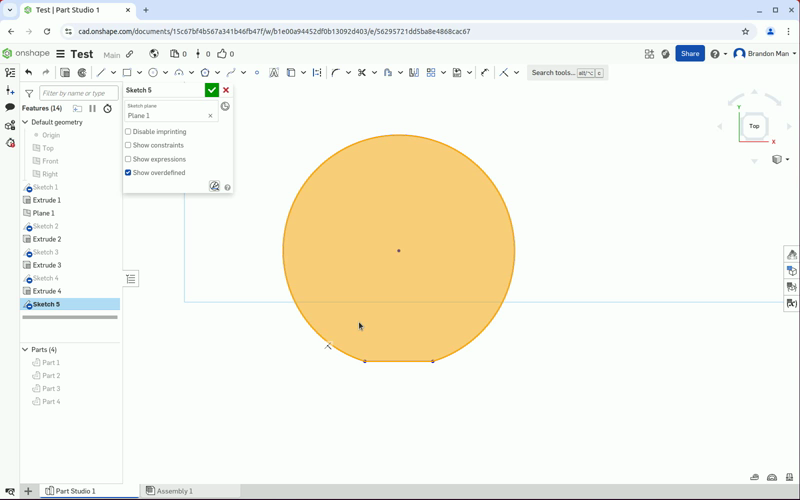
scroll(-6)
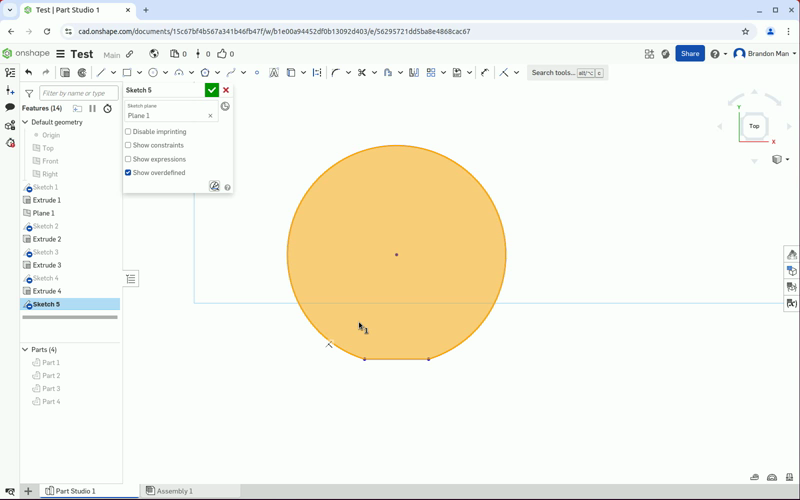
scroll(-6)
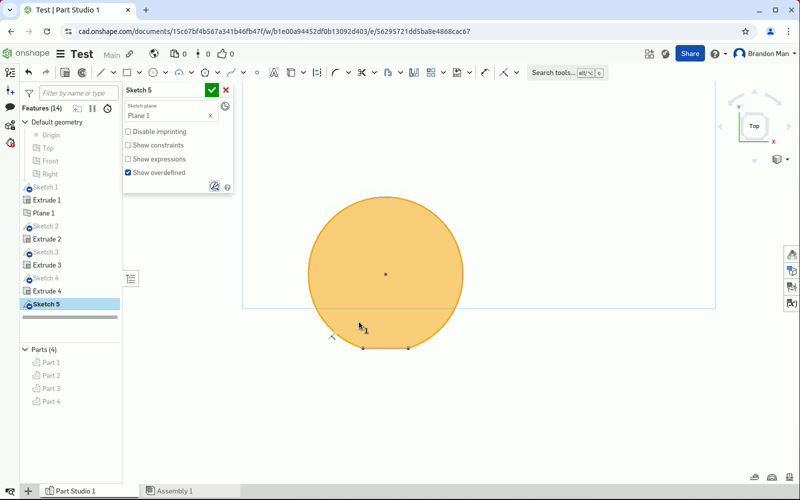
scroll(-6)
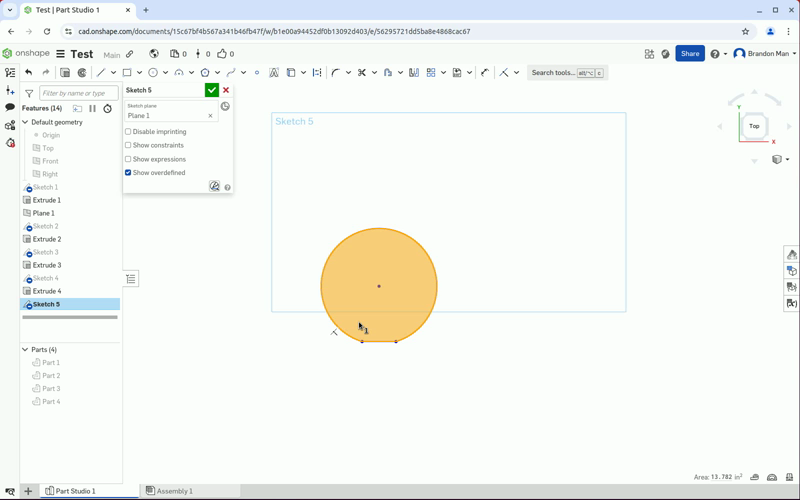
scroll(-6)
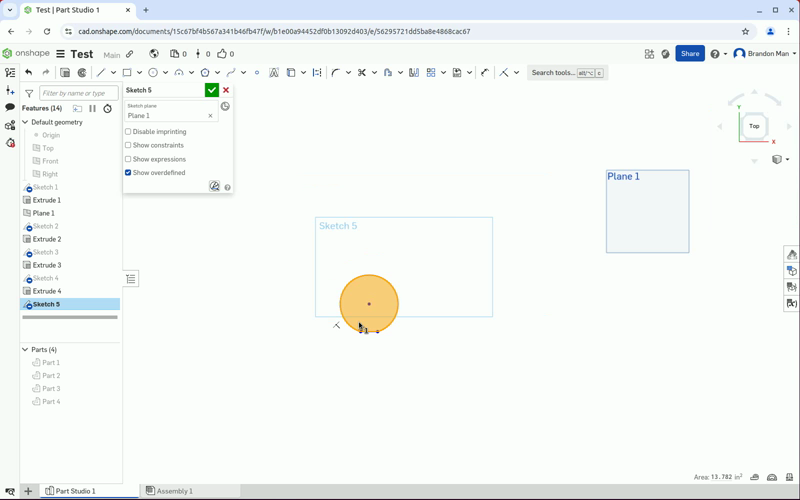
scroll(-6)
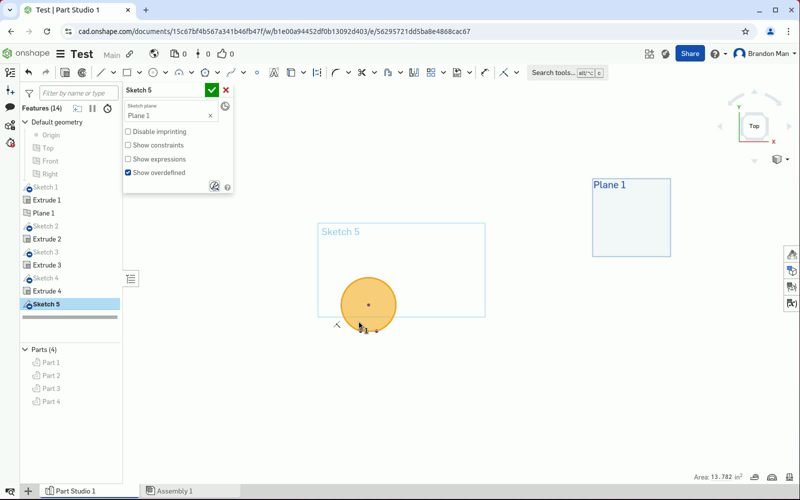
scroll(-6)
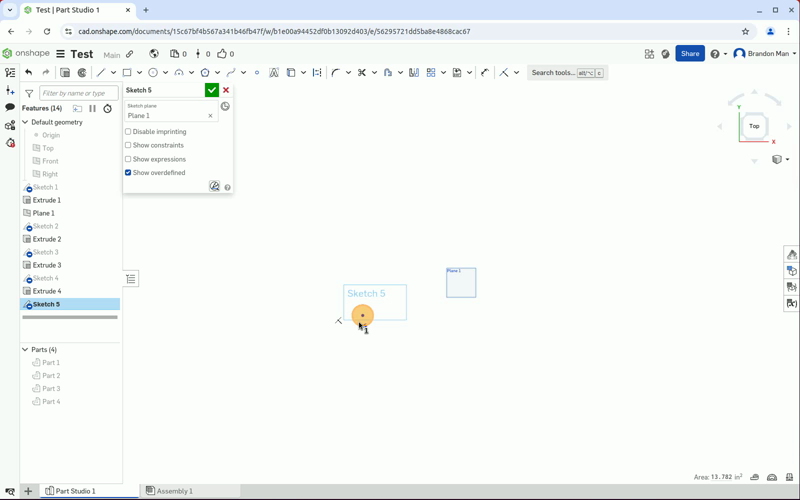
mouse_move(73, 352)
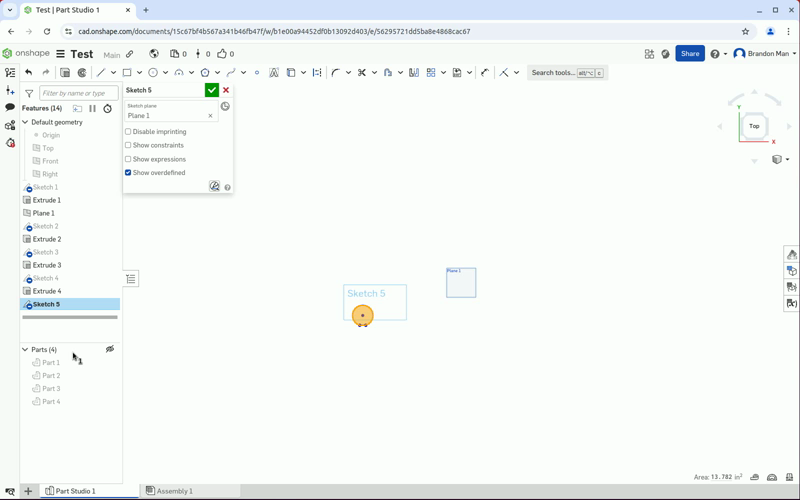
key(shift+y)
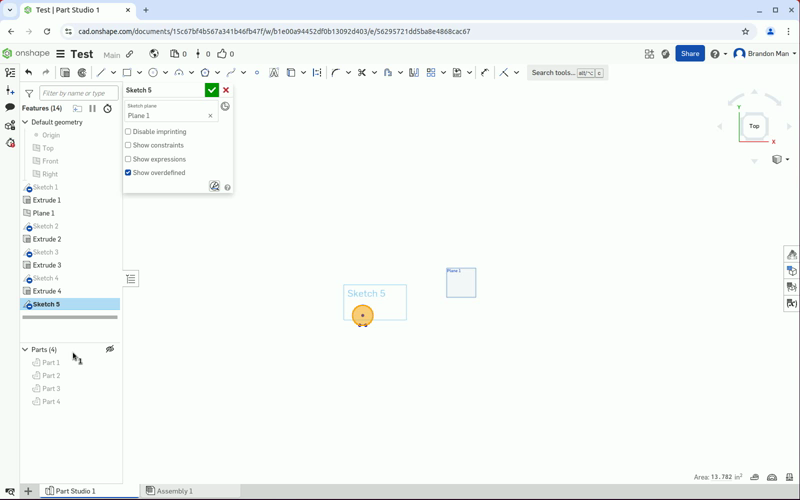
key(shift+e)
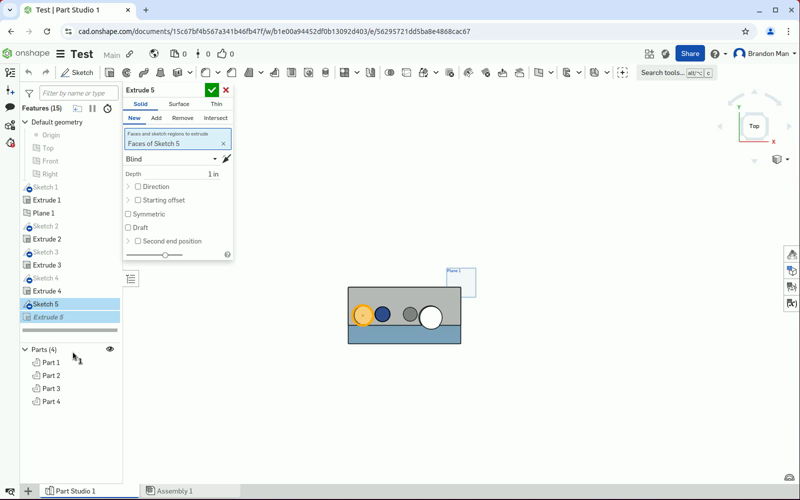
mouse_move(143, 106)
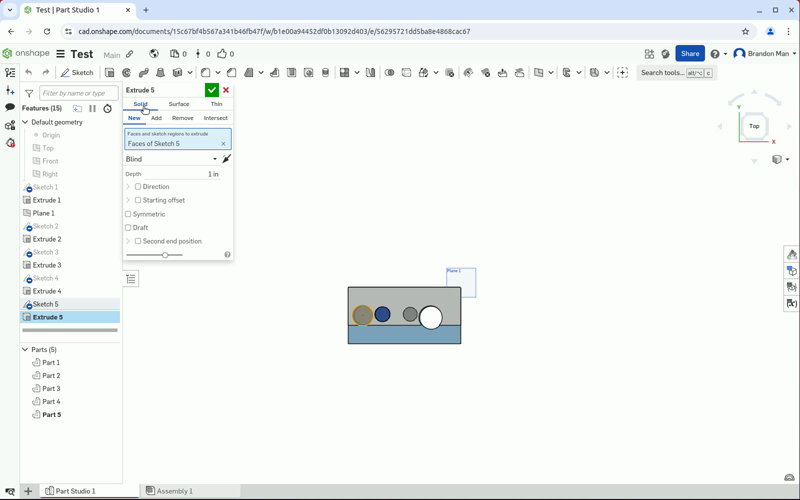
click(143, 106)
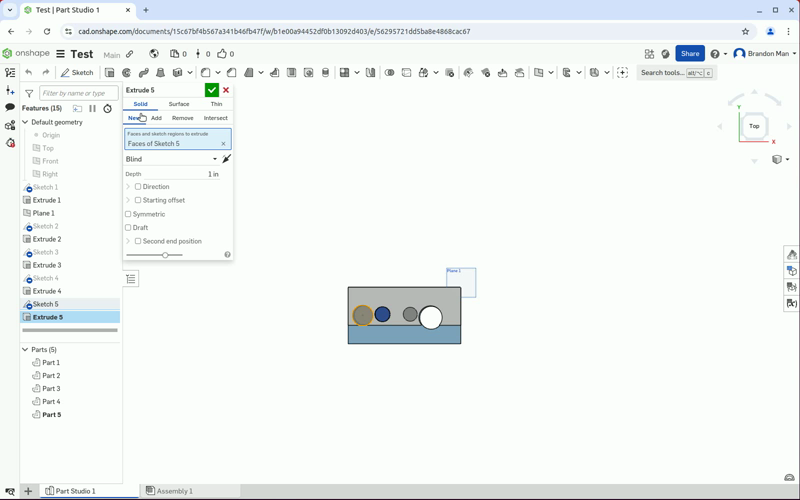
mouse_move(137, 120)
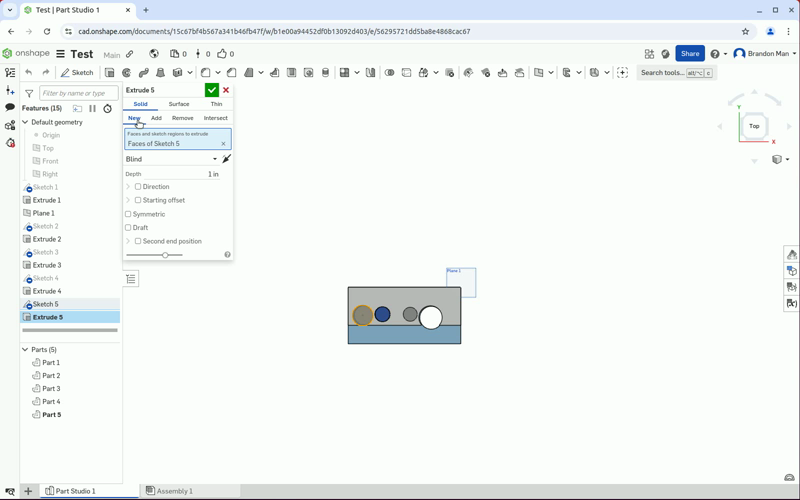
click(137, 120)
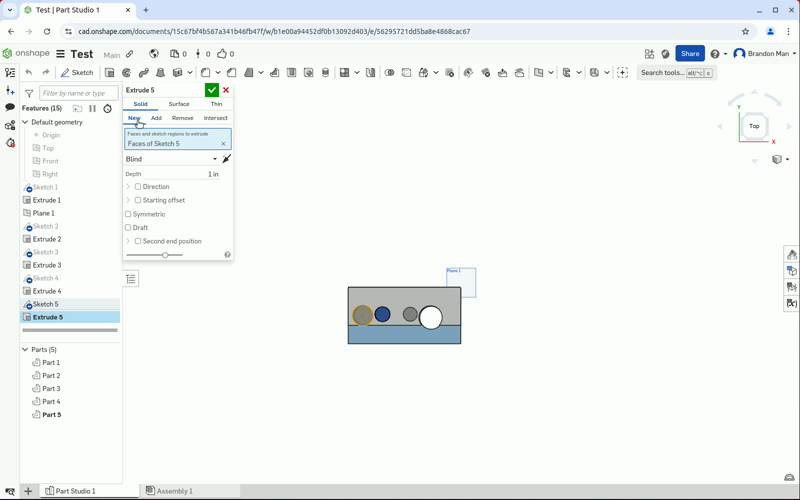
key(tab, 4)
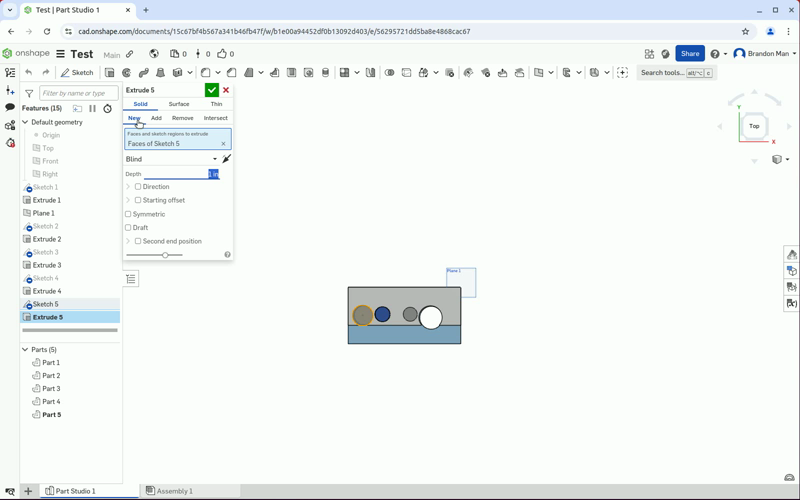
text(3.851)
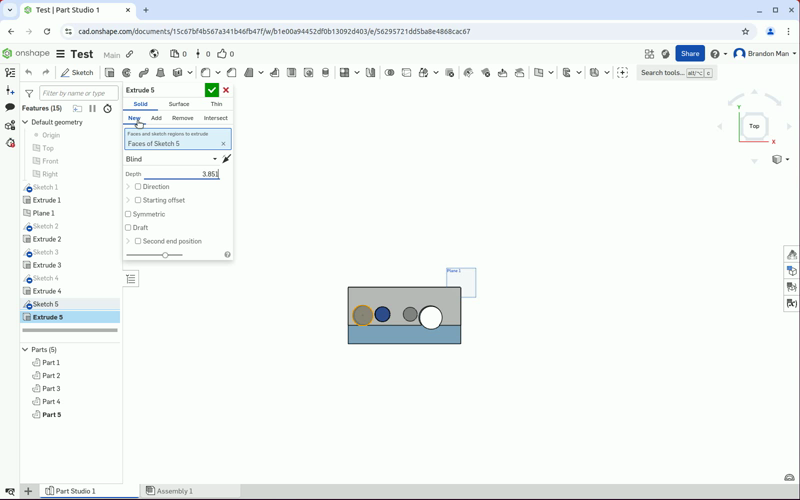
key(enter)
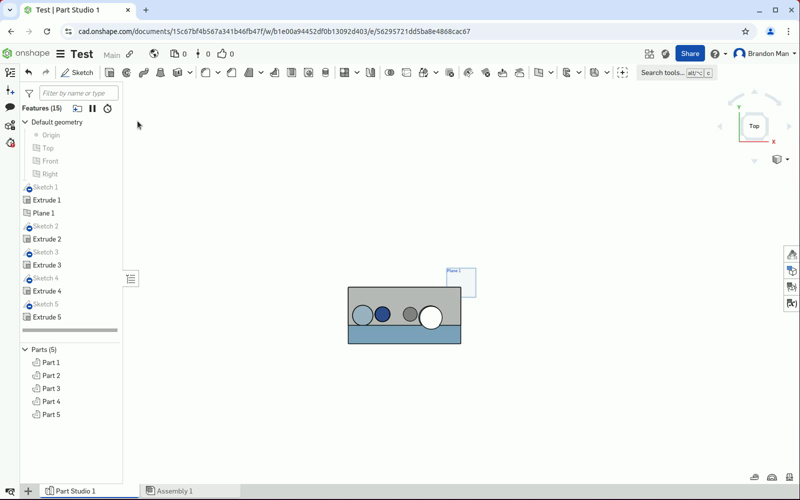
key(shift+h)
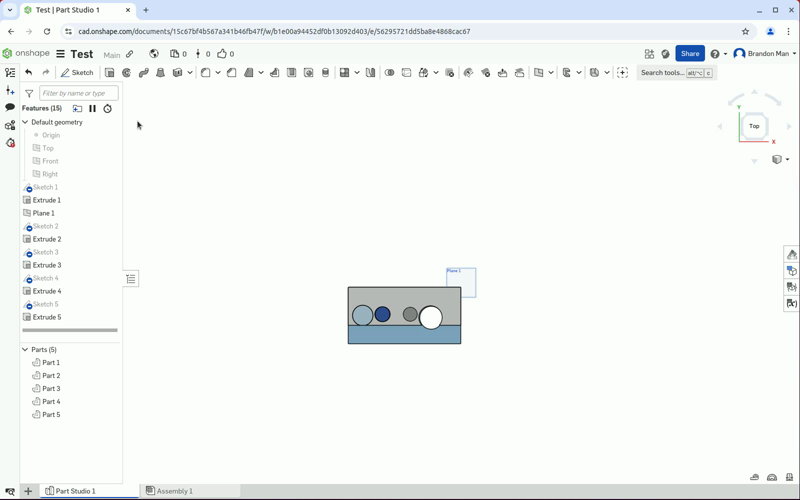
key(shift+h)
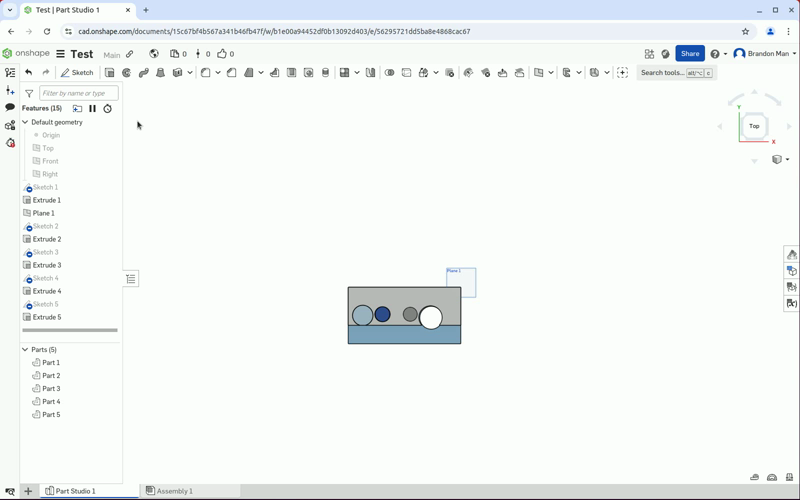
mouse_move(73, 189)
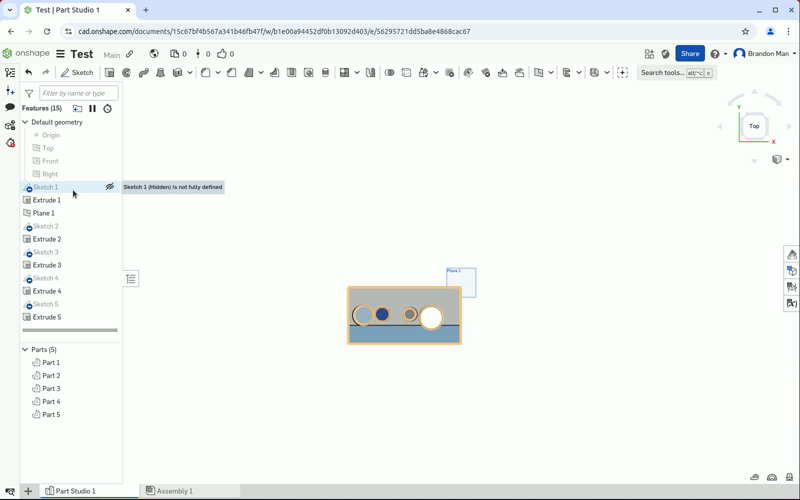
click(73, 189)
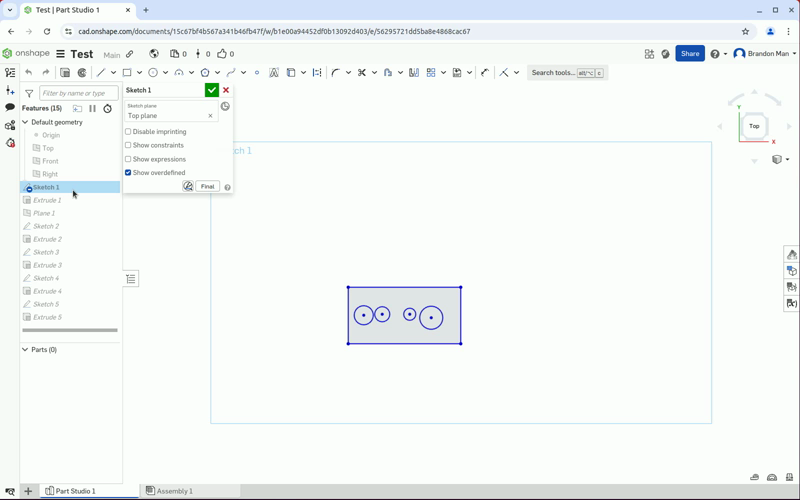
mouse_move(229, 92)
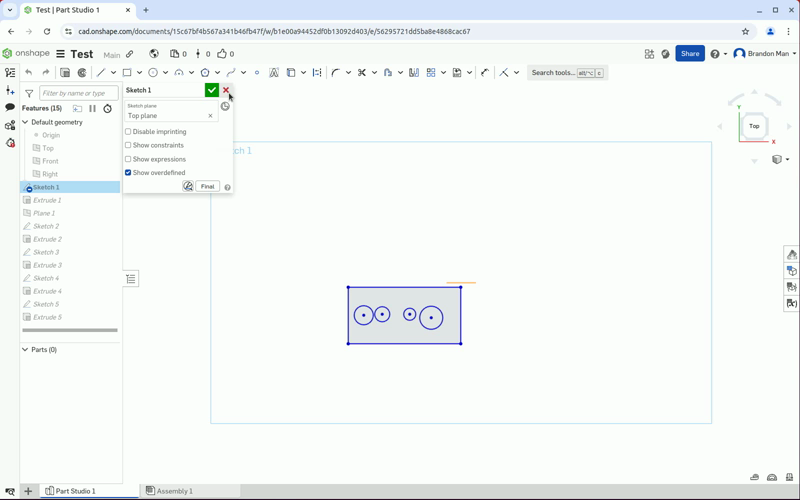
click(229, 92)
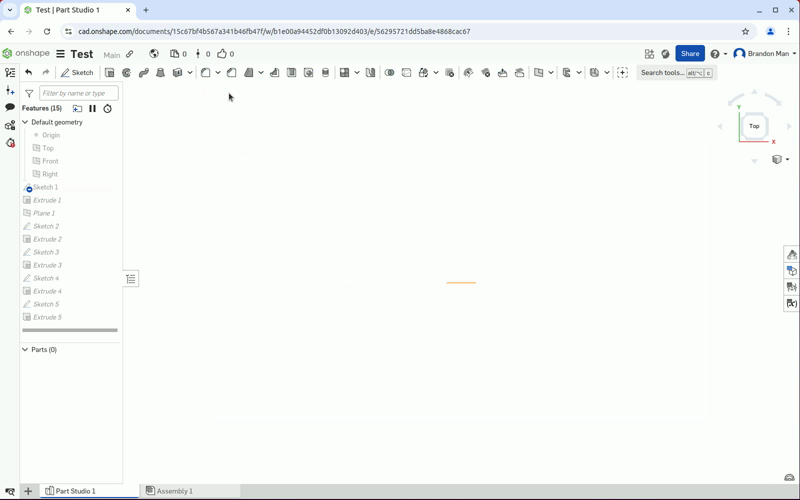
key(shift+s)
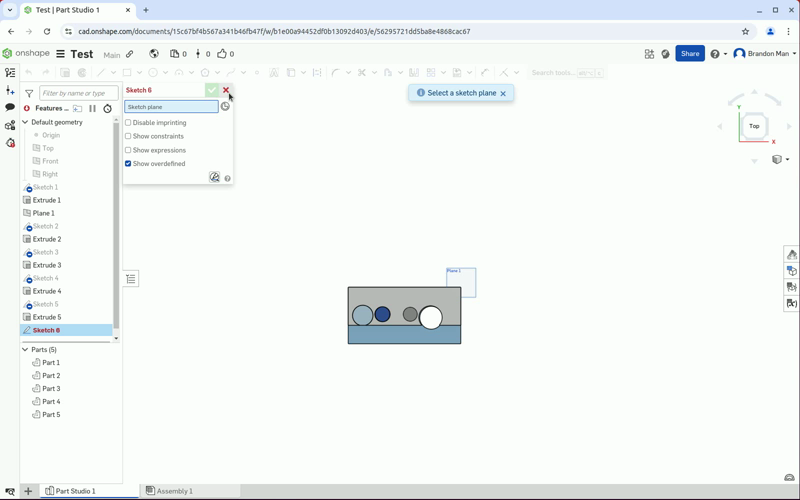
mouse_move(69, 215)
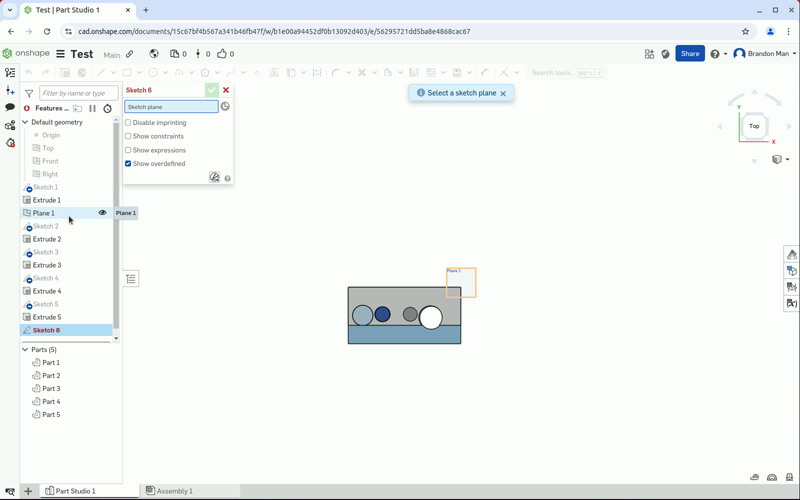
click(69, 215)
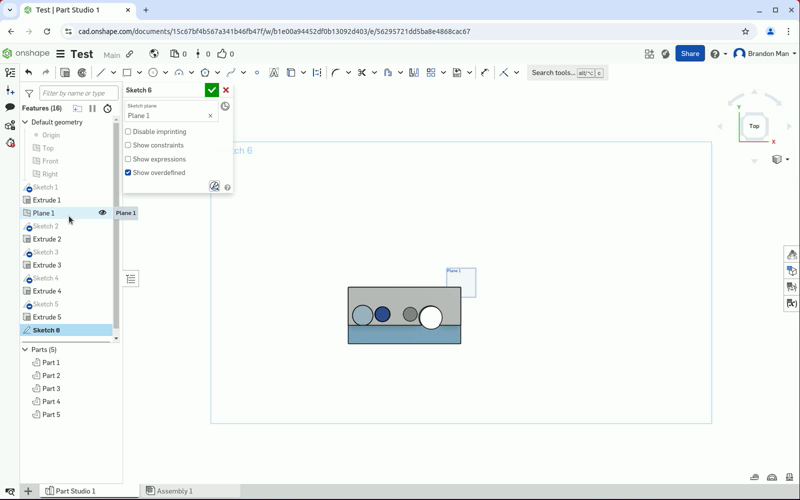
mouse_move(73, 352)
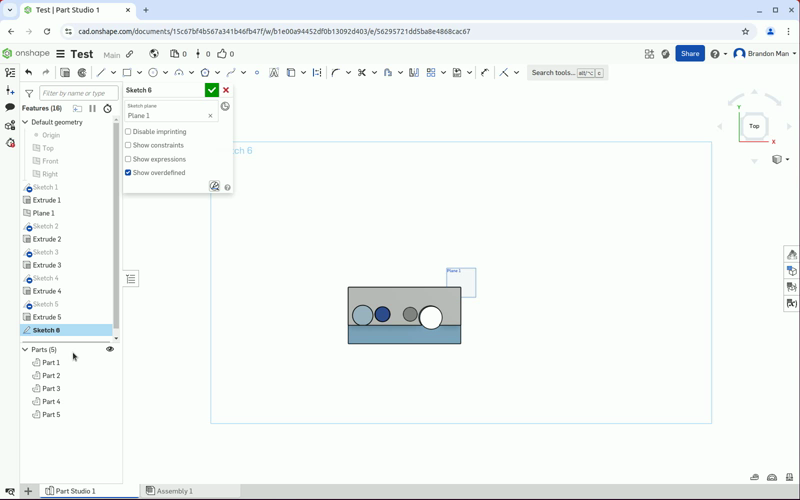
key(y)
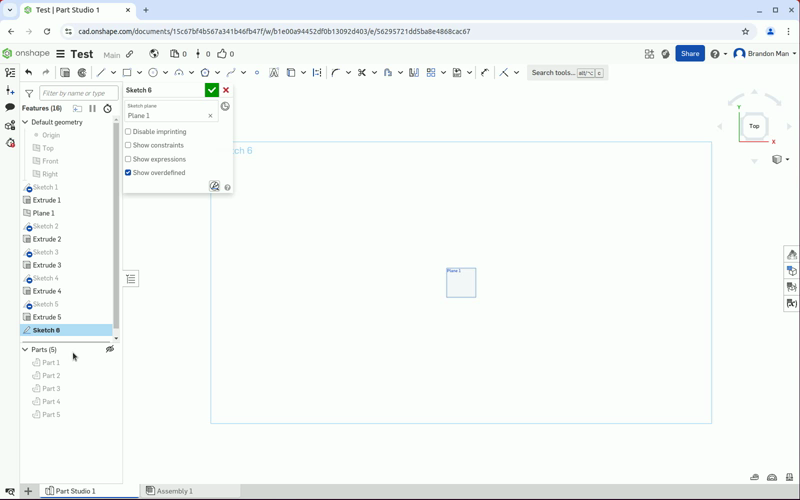
key(l)
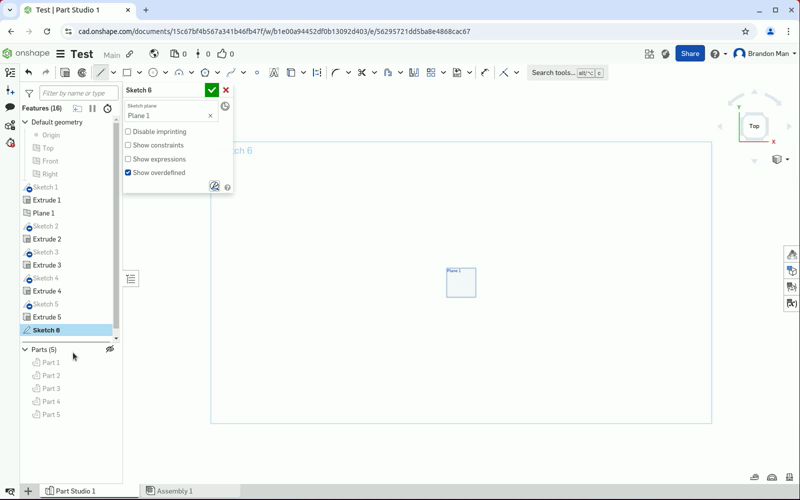
key_down(shift)
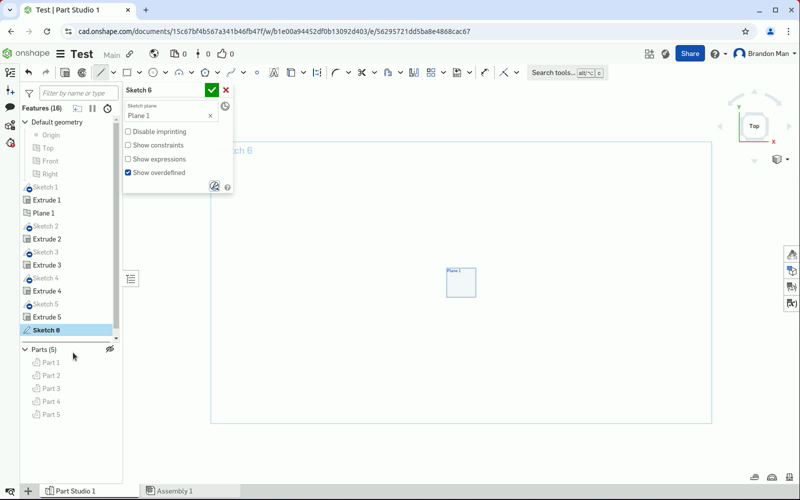
mouse_move(422, 325)
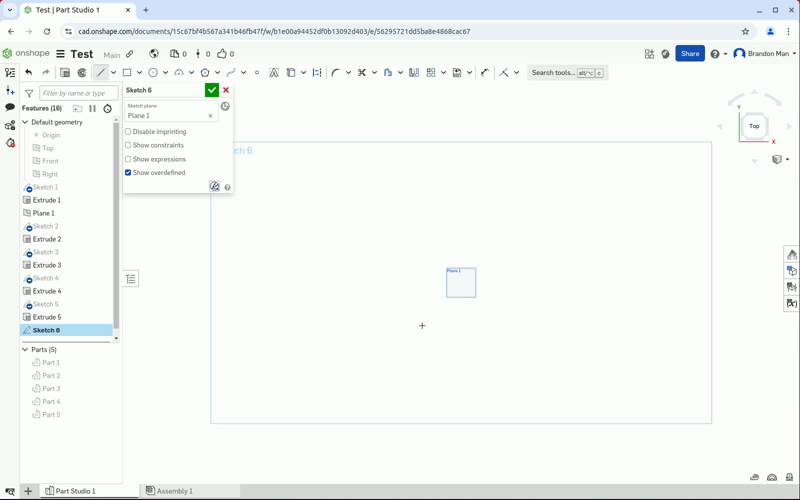
click(422, 325)
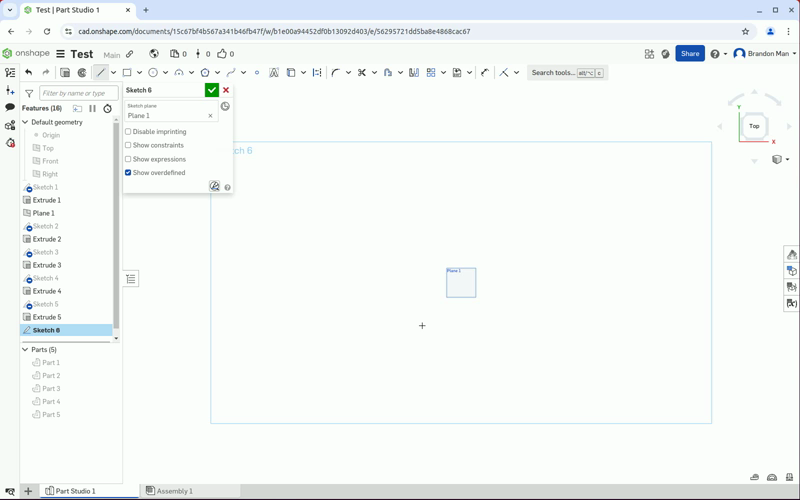
key_up(shift)
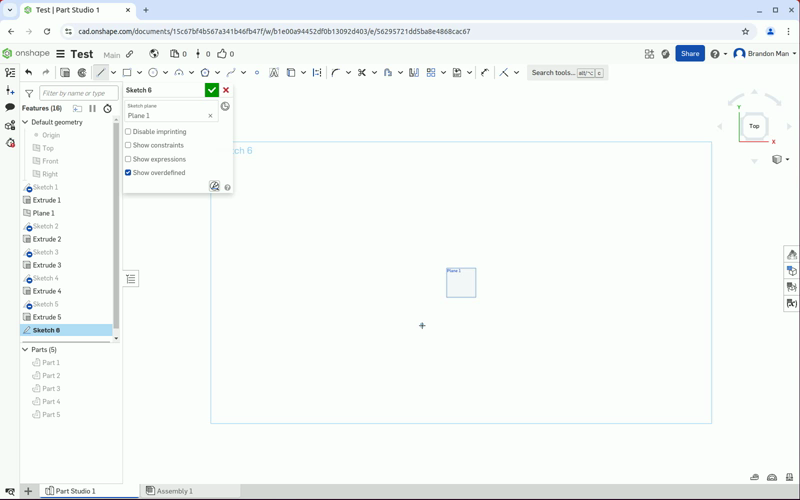
key_down(shift)
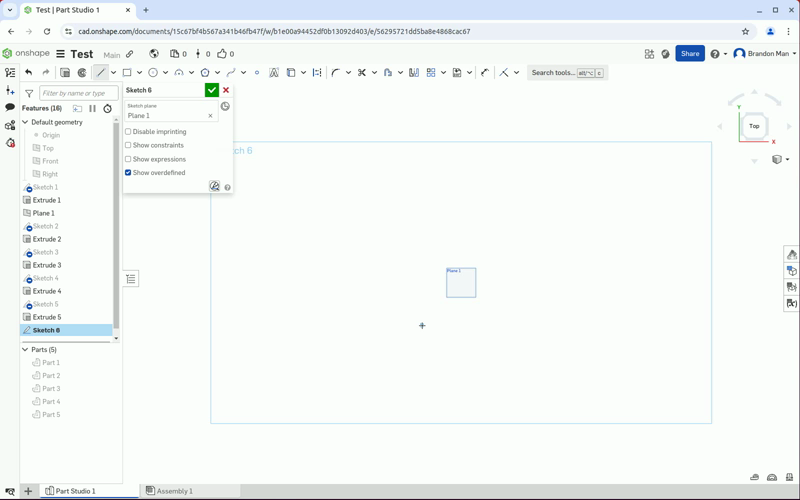
mouse_move(452, 325)
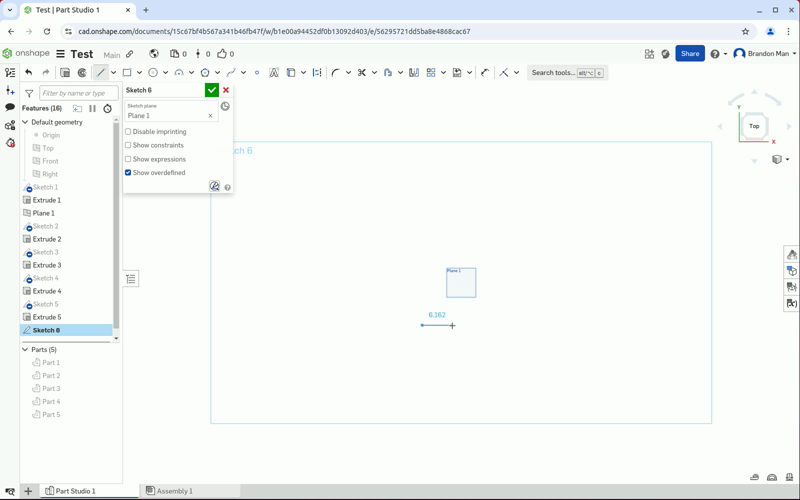
mouse_move(440, 325)
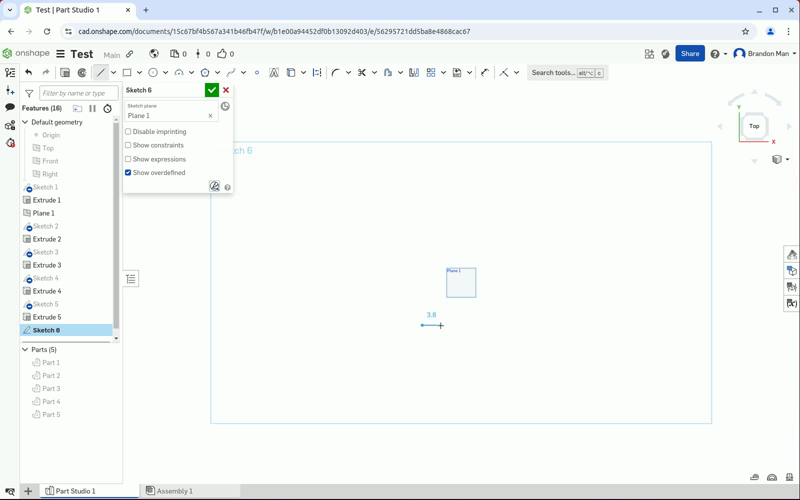
click(440, 325)
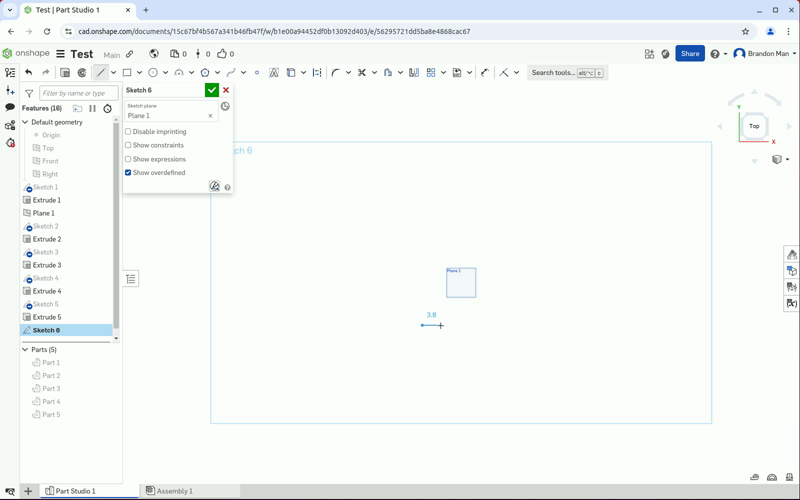
key_up(shift)
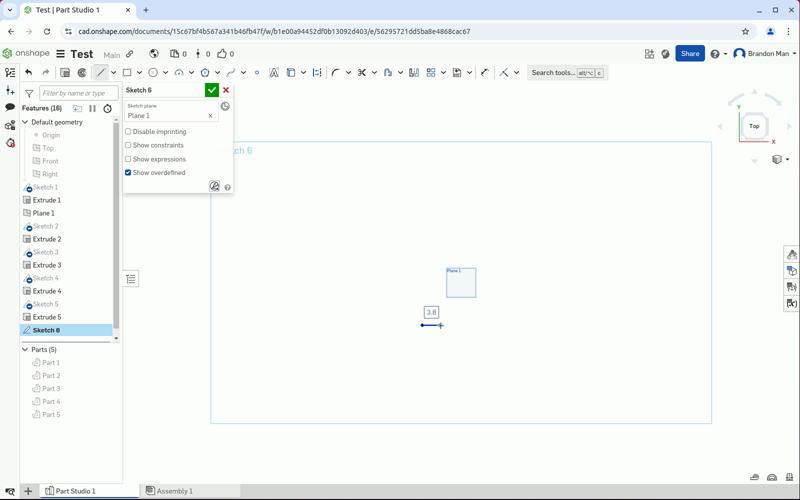
key(esc)
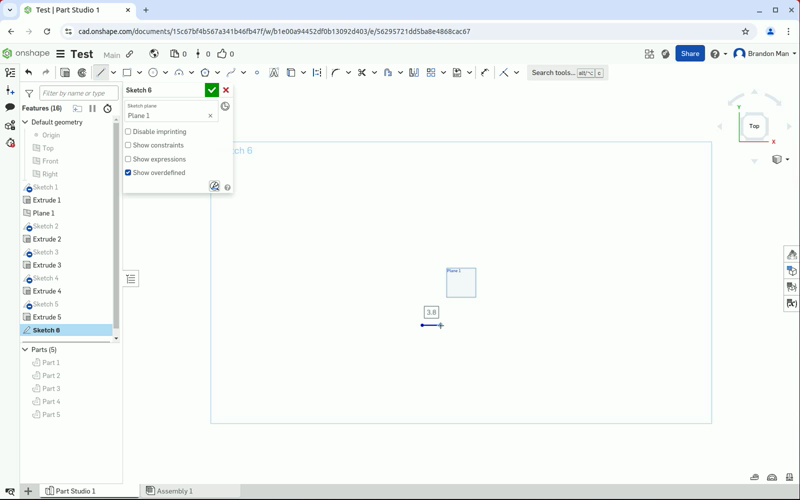
key(a)
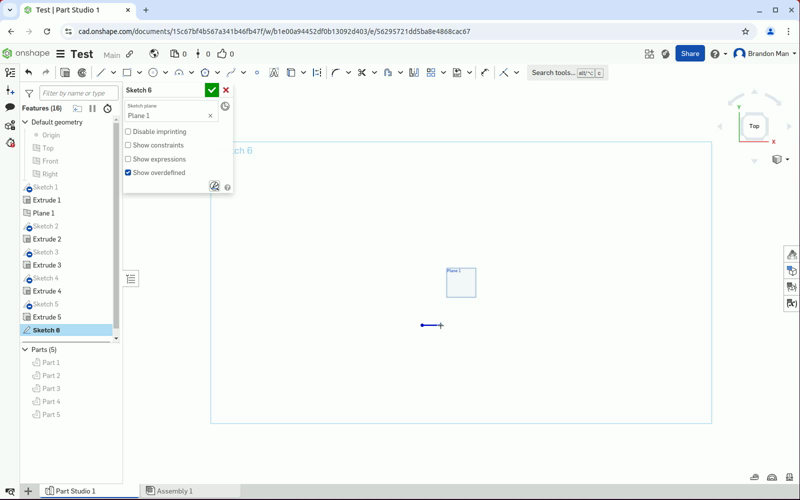
mouse_move(440, 325)
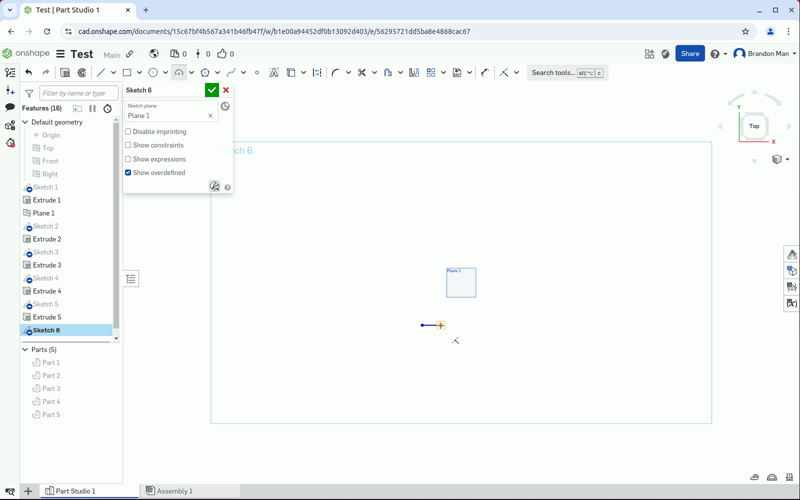
click(440, 325)
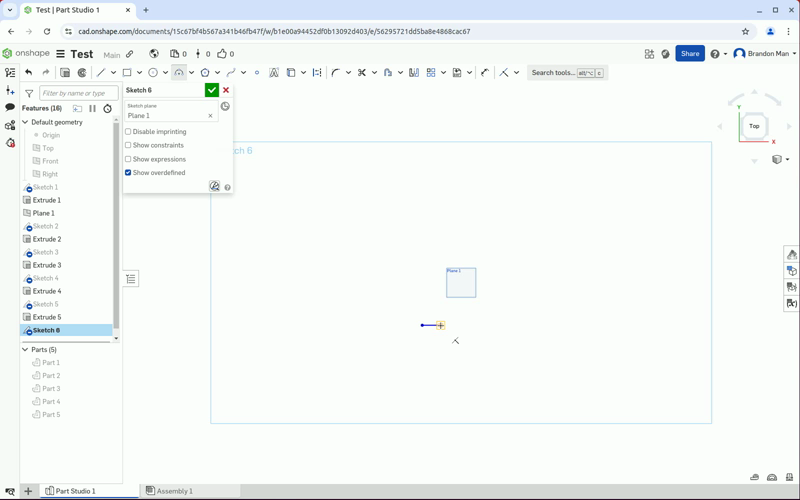
mouse_move(422, 325)
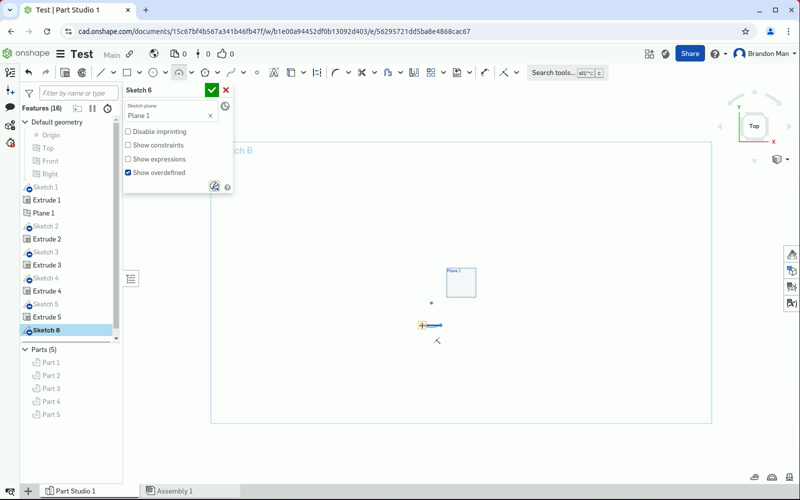
click(422, 325)
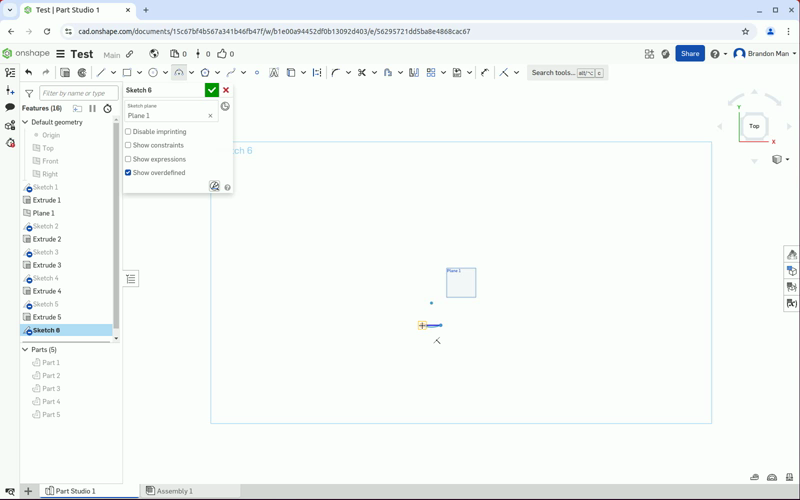
key_down(shift)
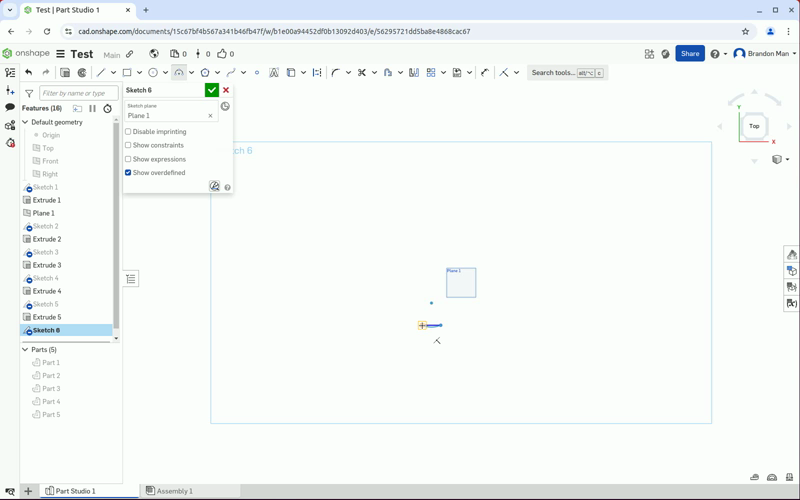
mouse_move(431, 304)
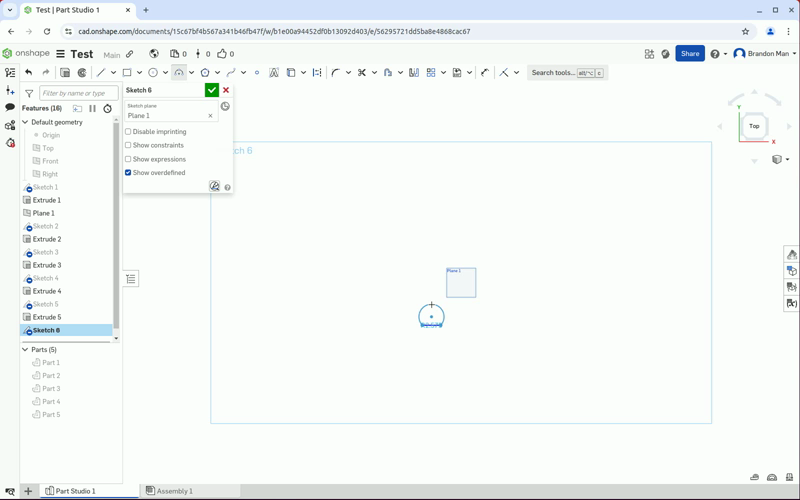
click(431, 304)
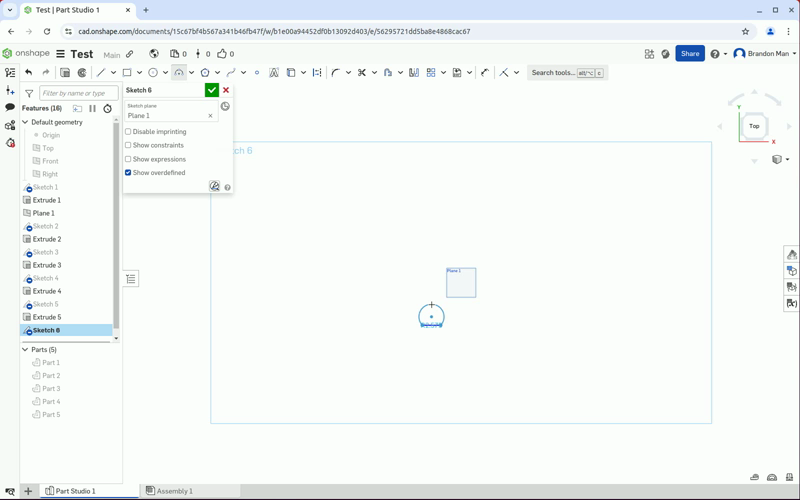
key_up(shift)
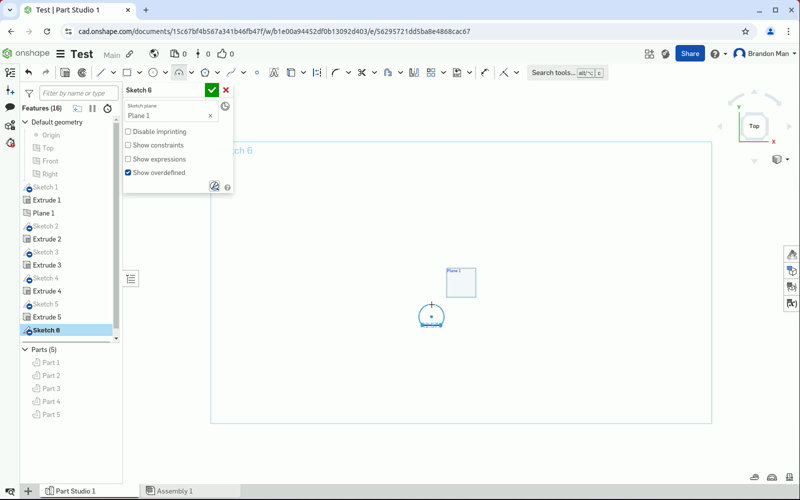
key(esc)
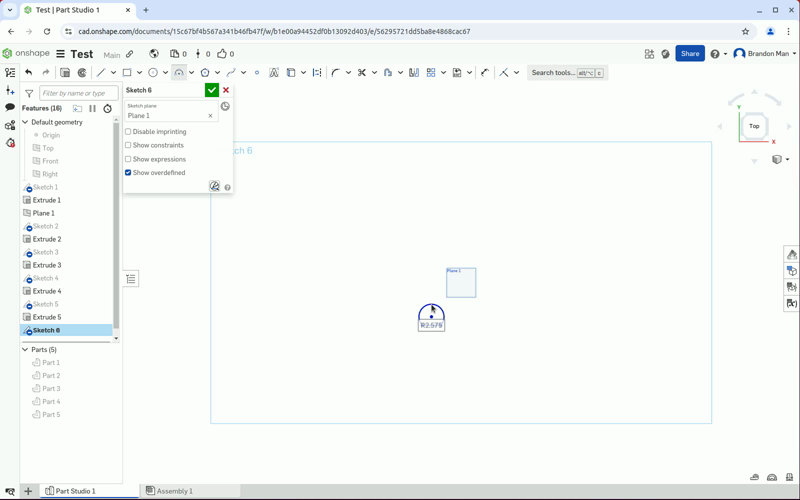
mouse_move(442, 315)
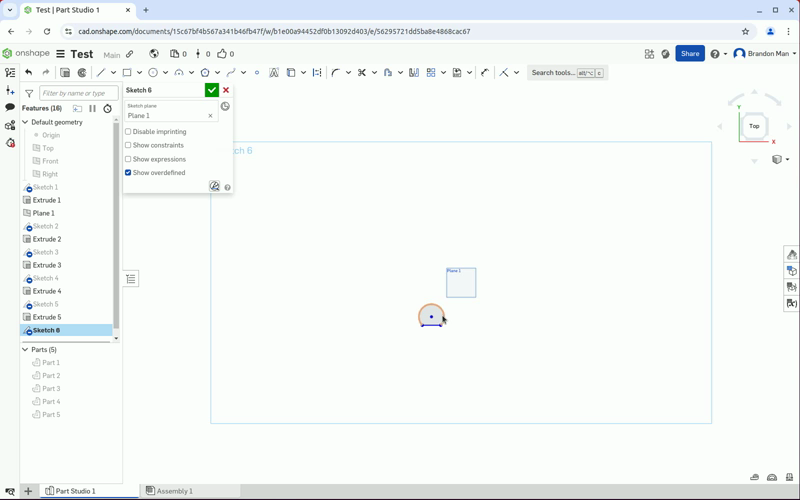
scroll(6)
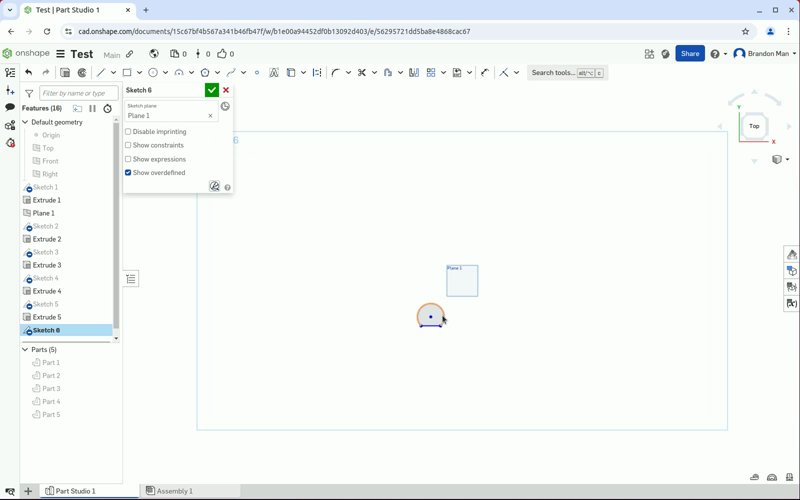
scroll(6)
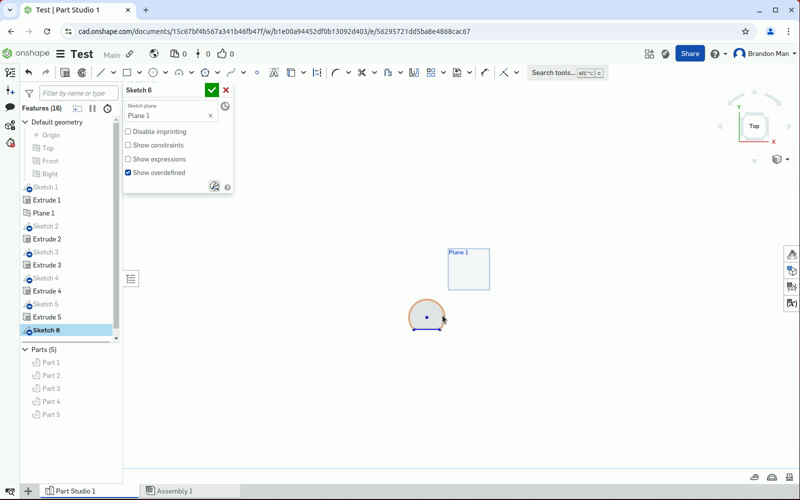
scroll(6)
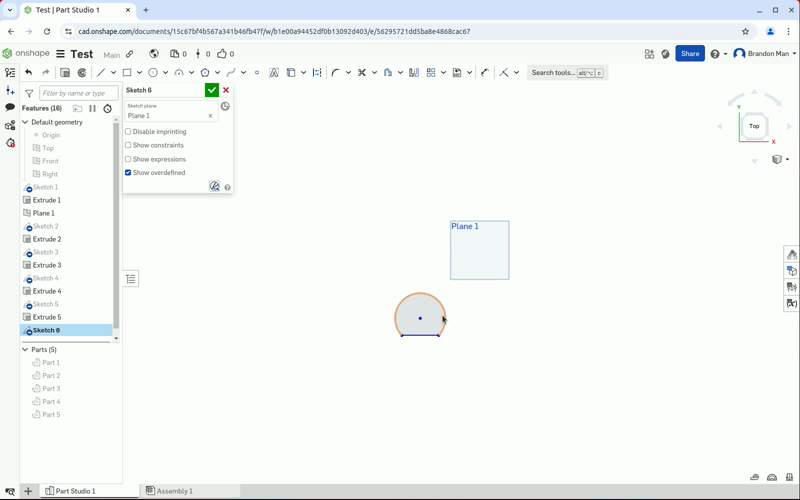
scroll(6)
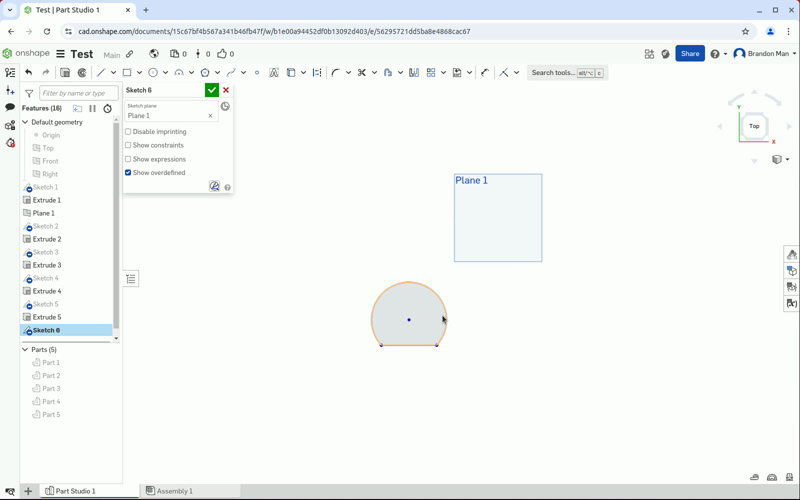
scroll(6)
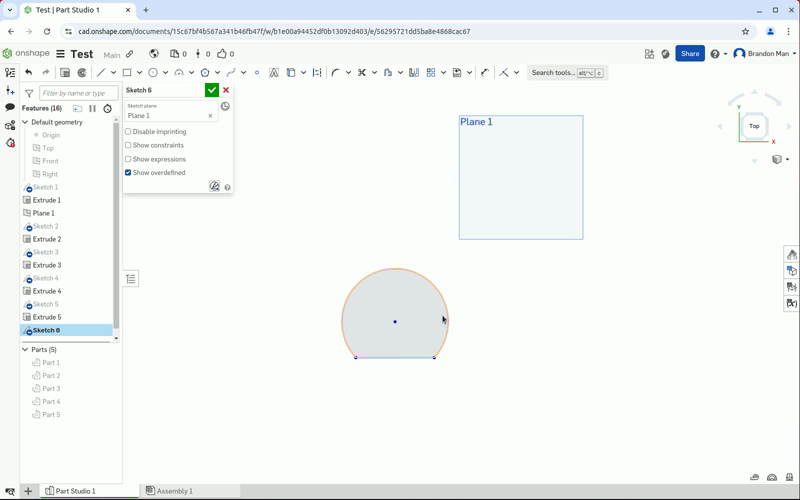
scroll(6)
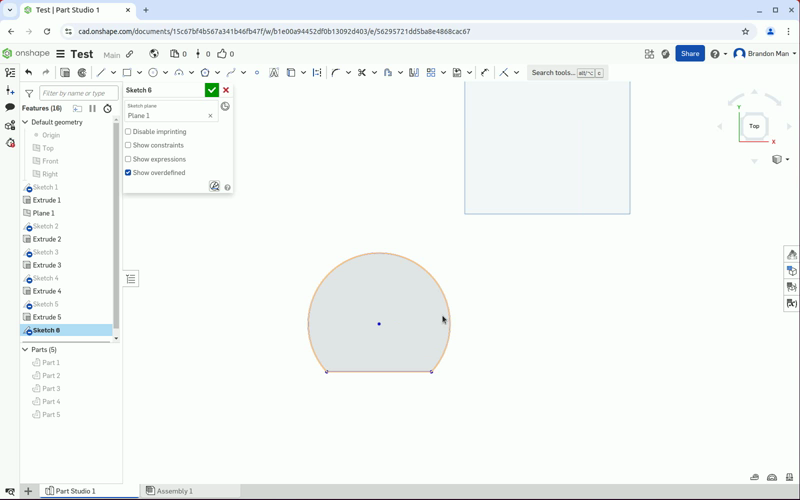
scroll(6)
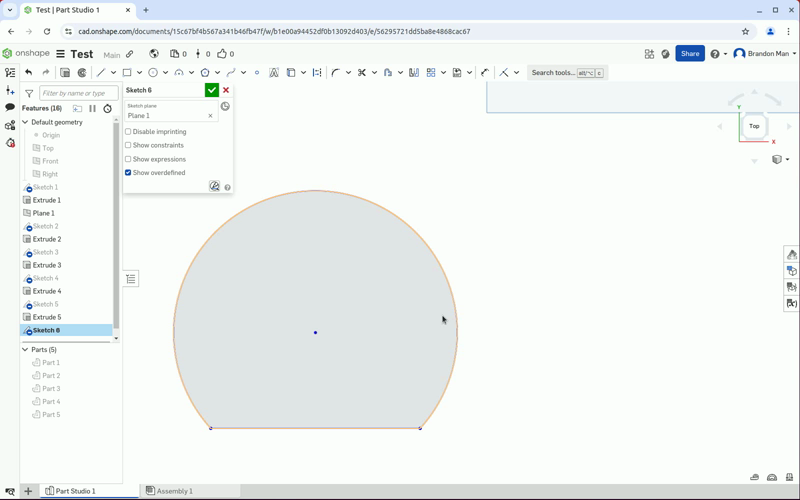
click(442, 315)
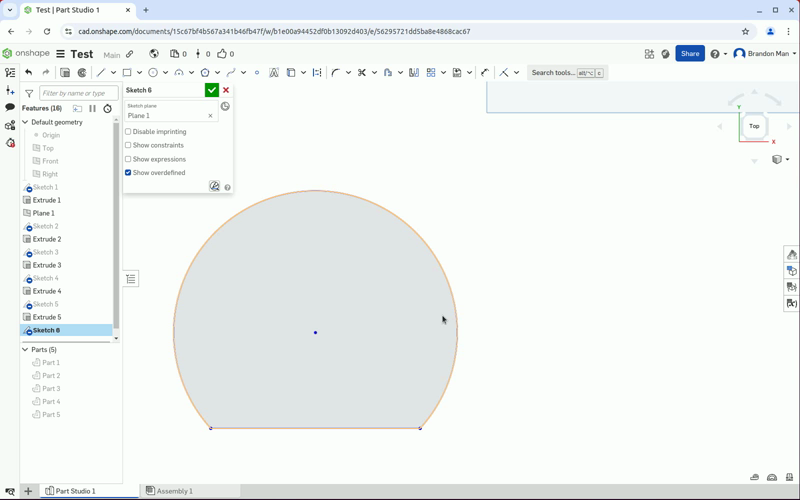
scroll(-6)
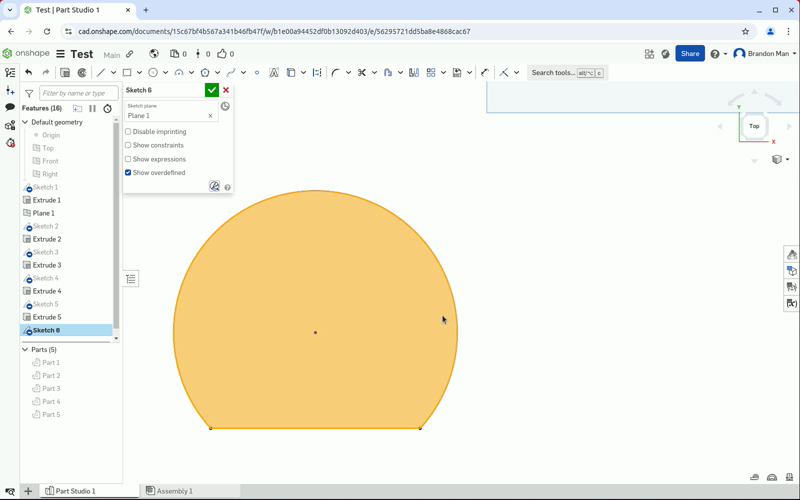
scroll(-6)
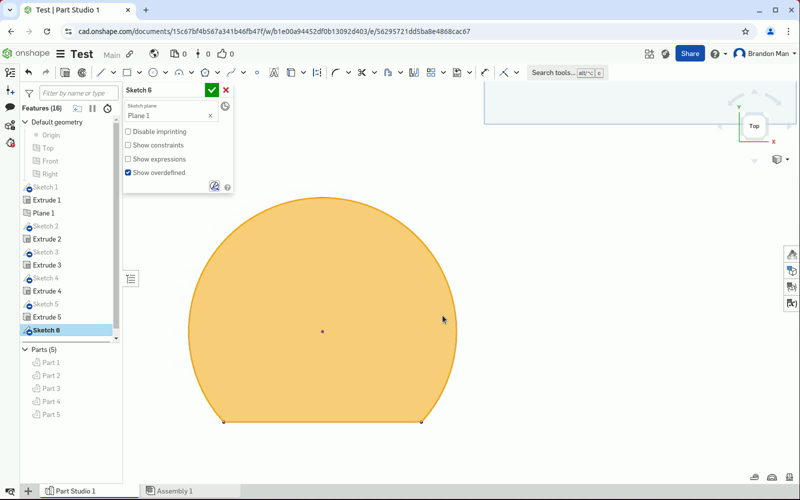
scroll(-6)
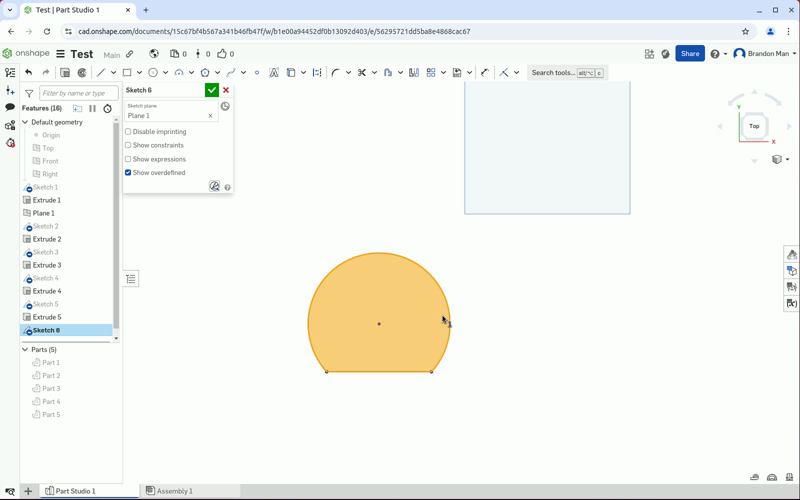
scroll(-6)
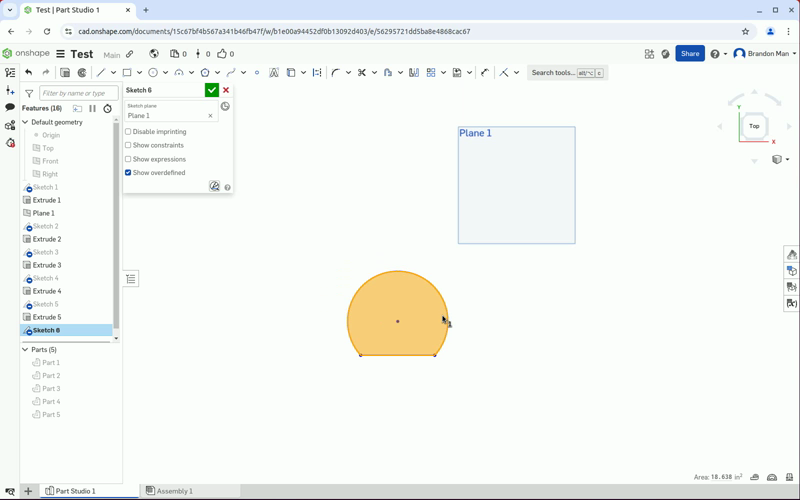
scroll(-6)
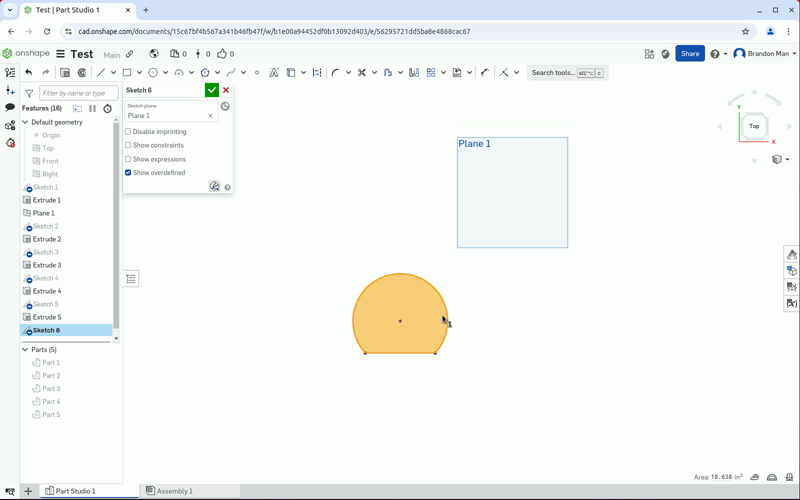
scroll(-6)
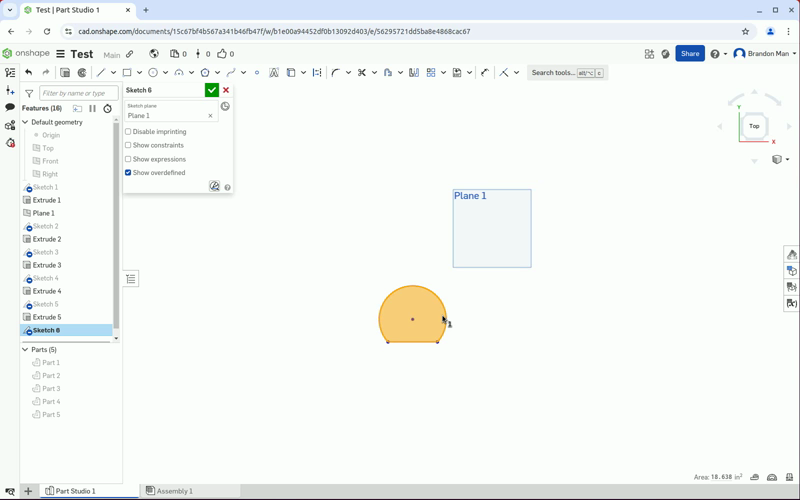
scroll(-6)
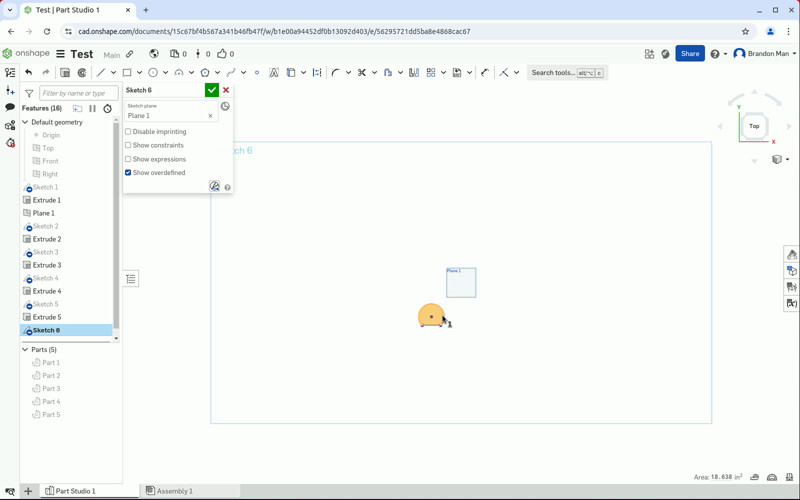
mouse_move(73, 352)
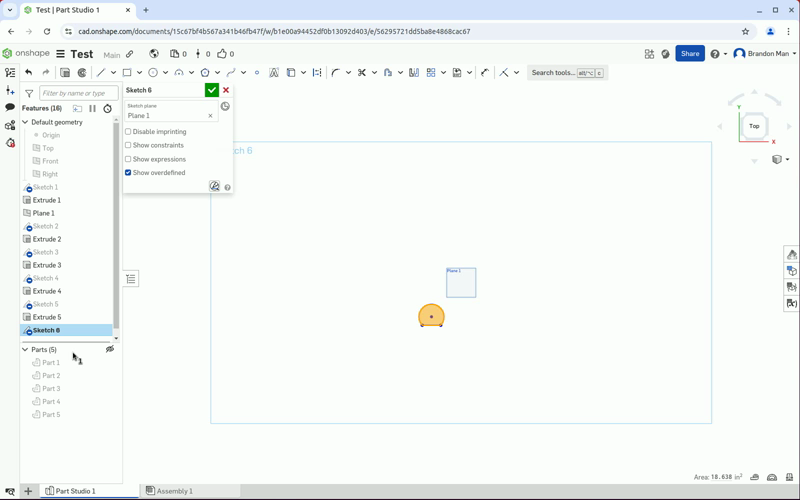
key(shift+y)
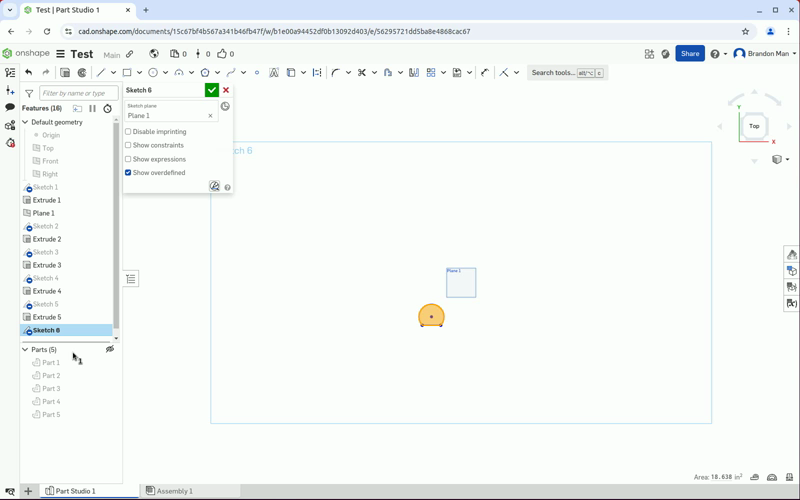
key(shift+e)
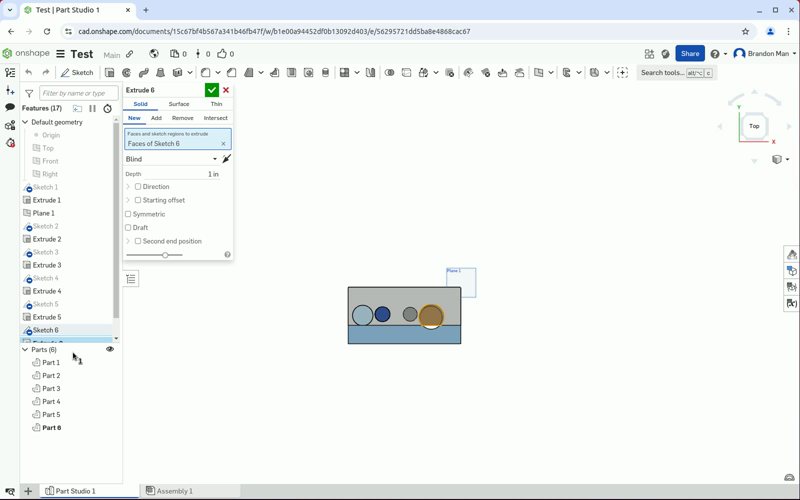
mouse_move(143, 106)
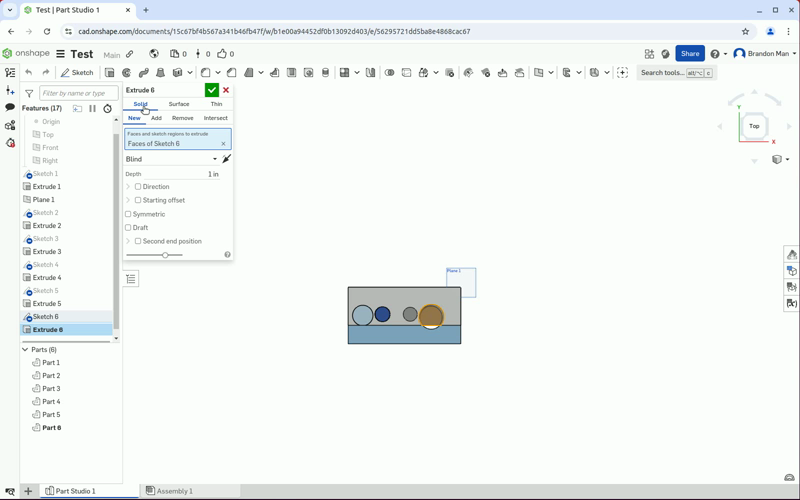
click(143, 106)
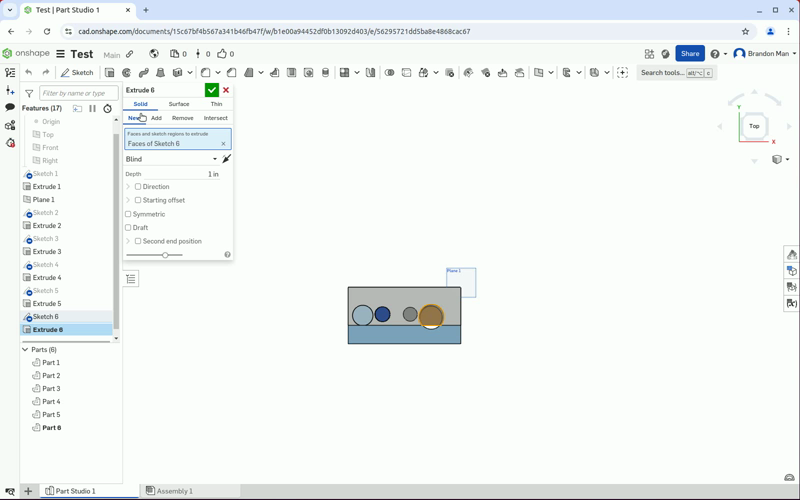
mouse_move(137, 120)
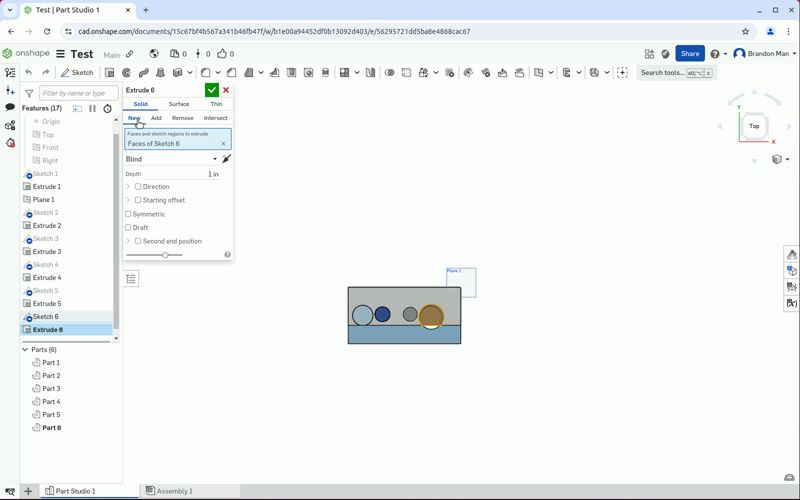
click(137, 120)
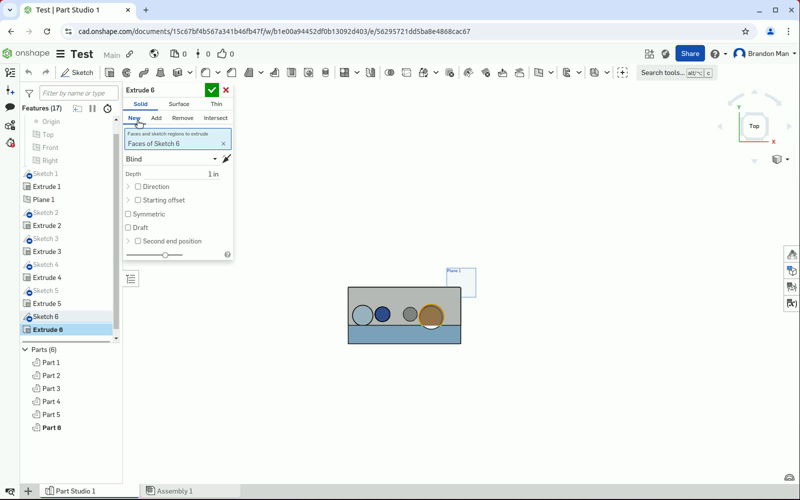
key(tab, 4)
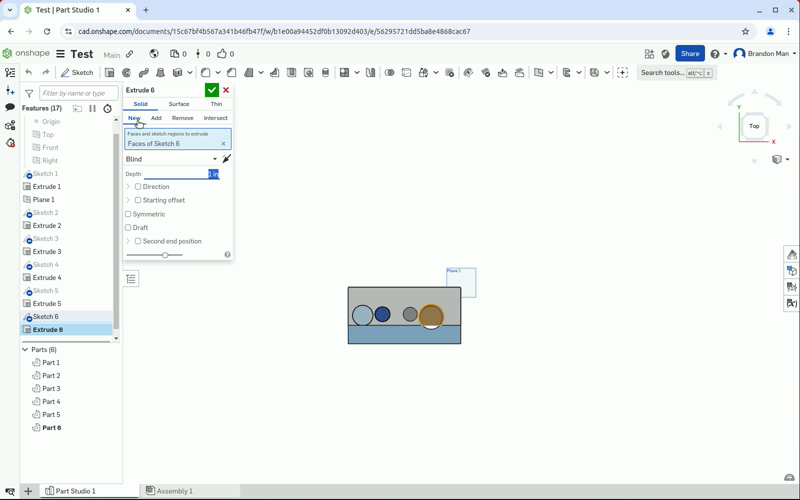
text(3.851)
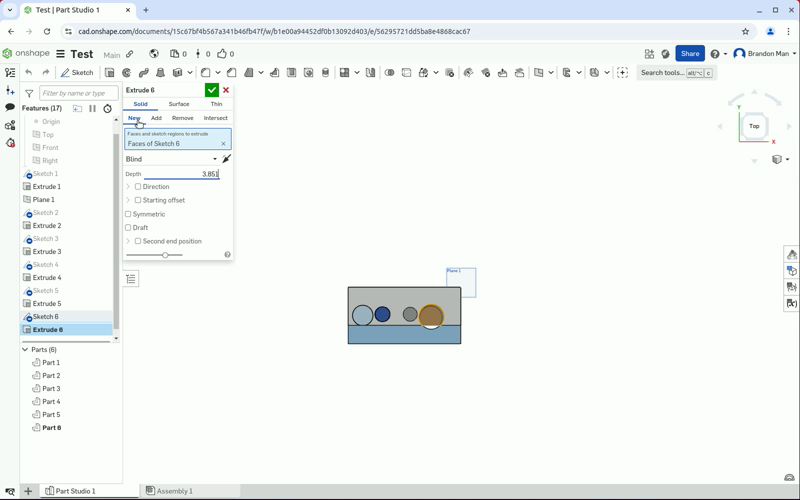
key(enter)
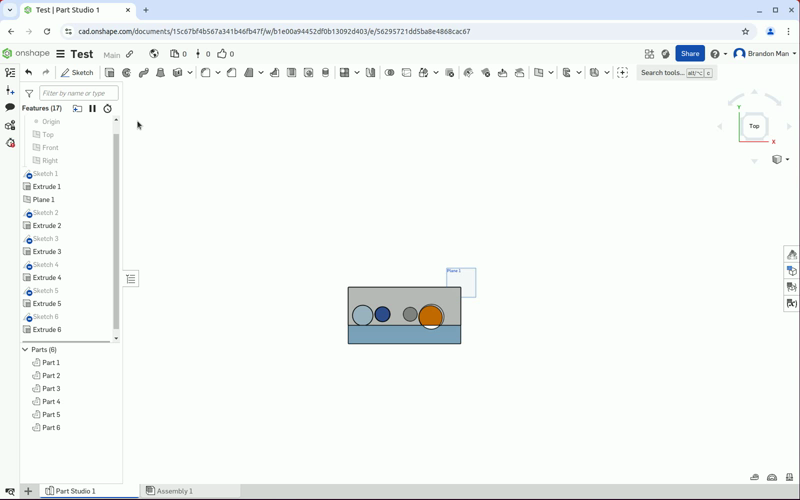
key(shift+h)
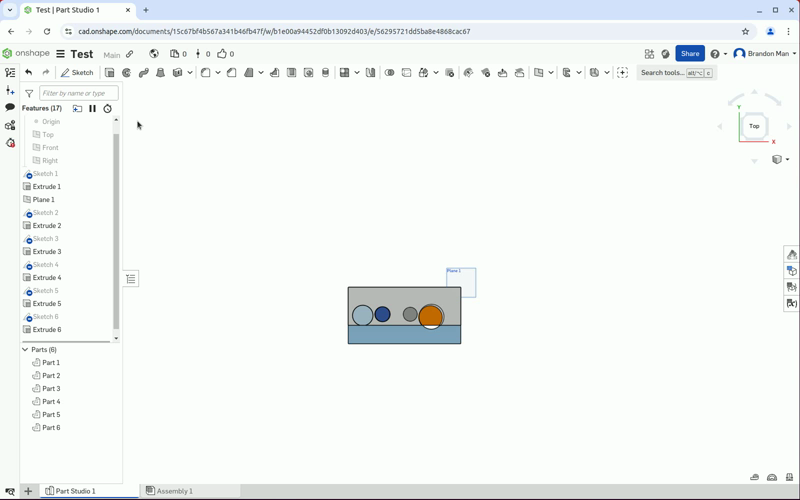
key(shift+h)
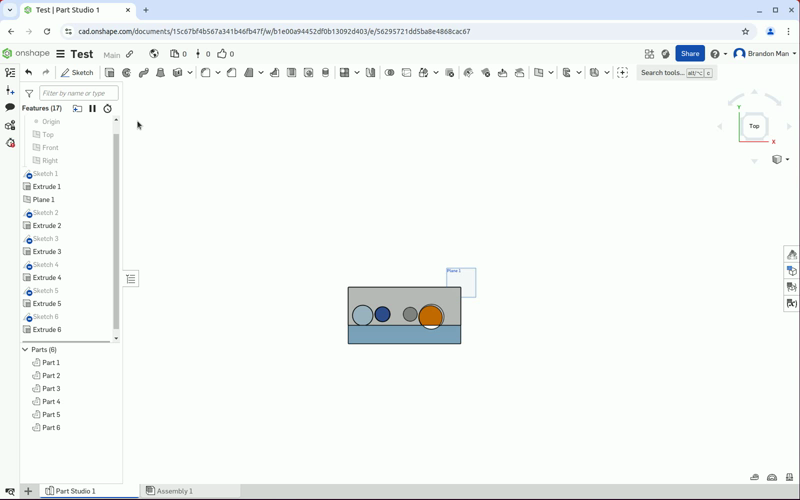
key(shift+7)
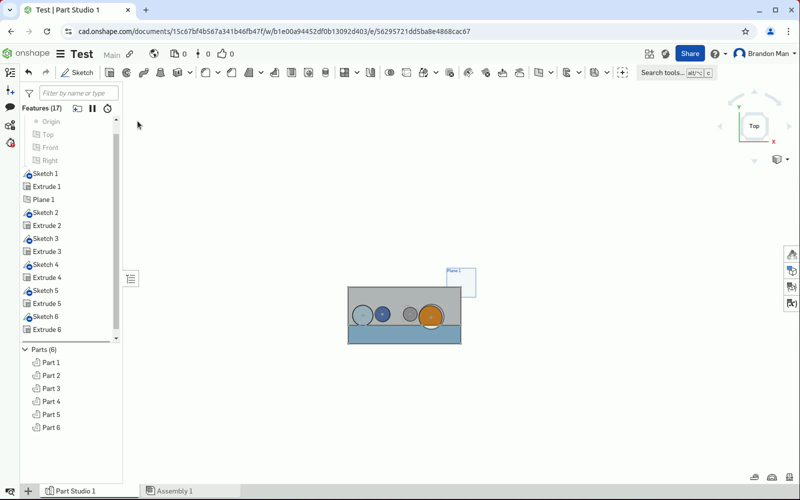
key(up, 3)
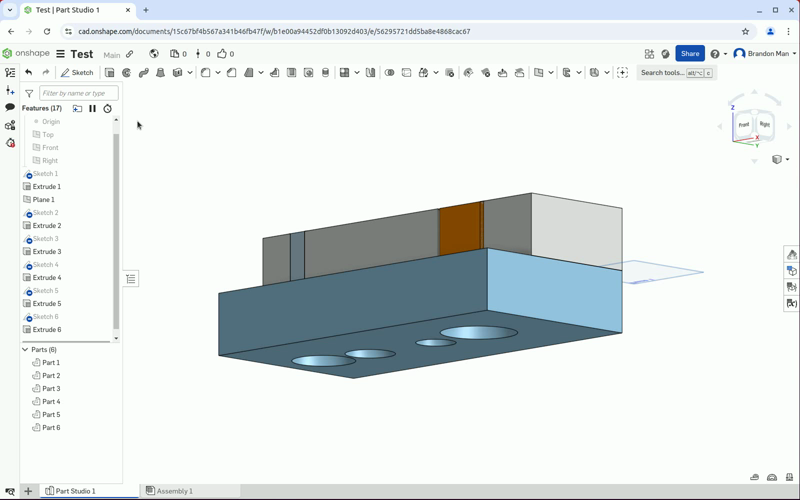
key(left, 3)
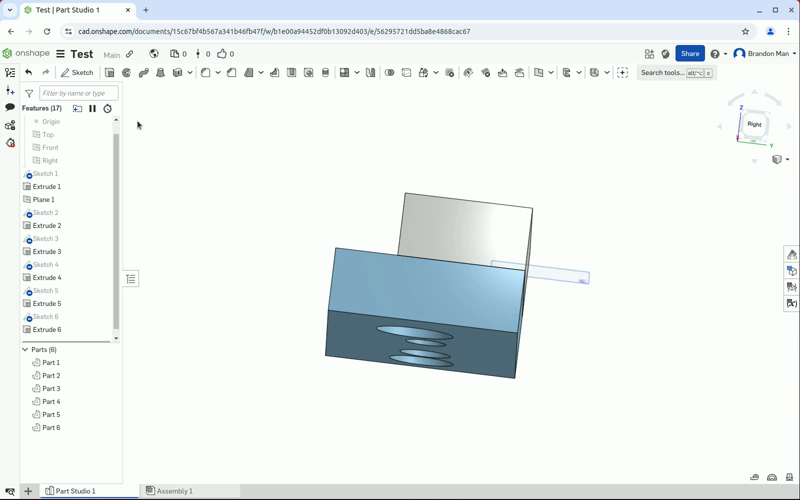
key(right, 3)
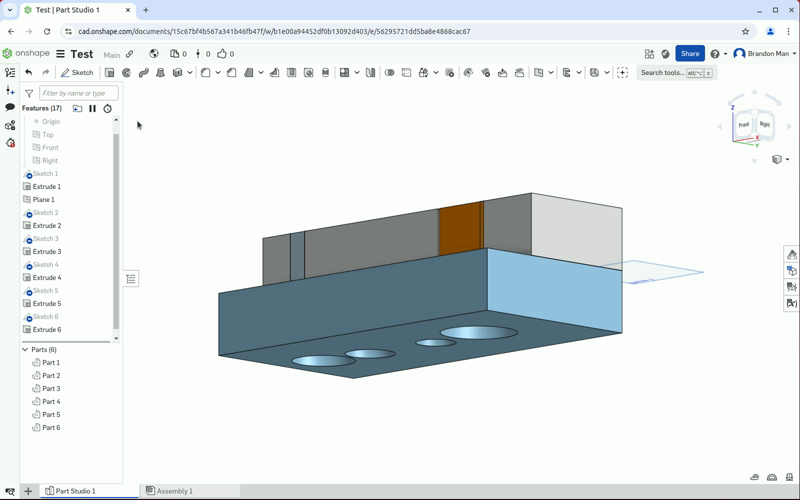
key(down, 3)
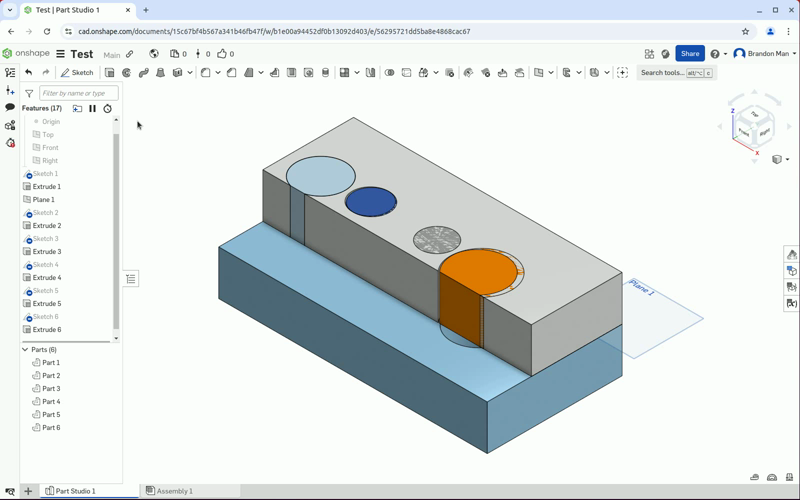
mouse_move(69, 176)
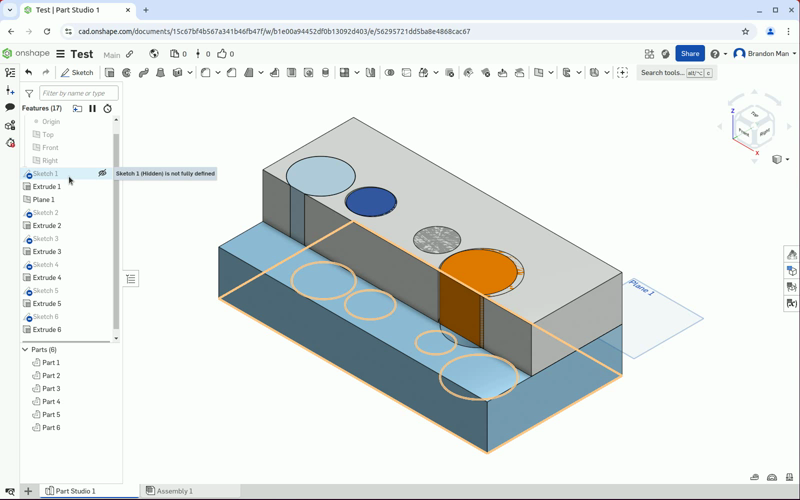
click(69, 176)